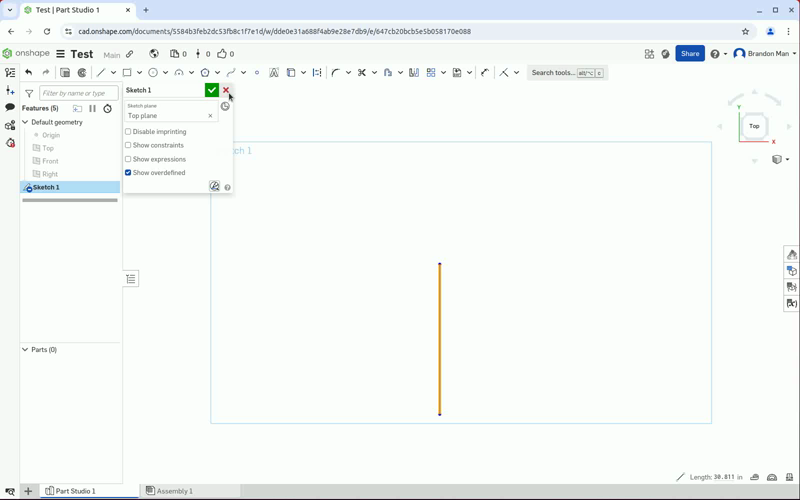
key(shift+h)
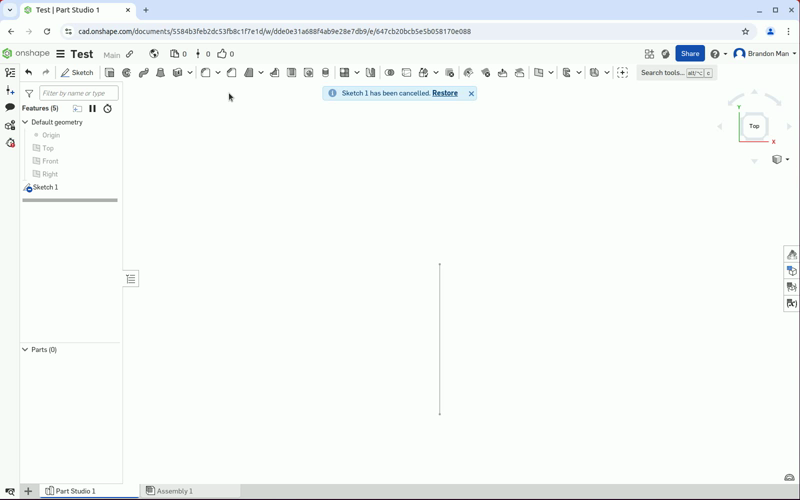
mouse_move(73, 352)
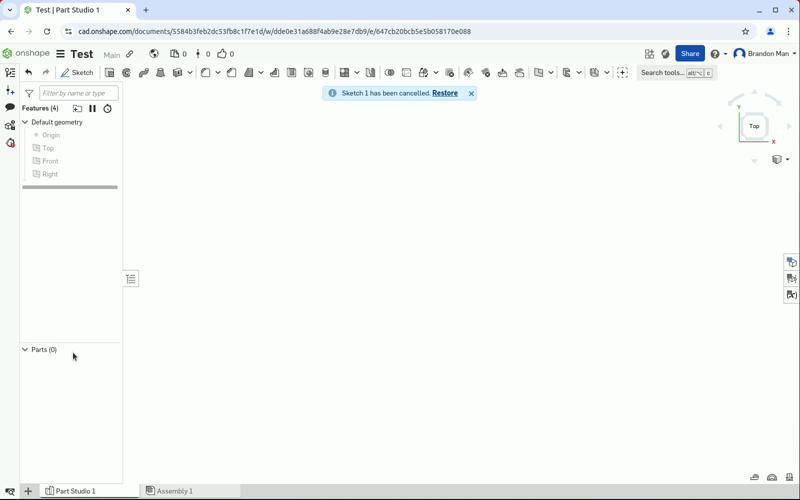
key(y)
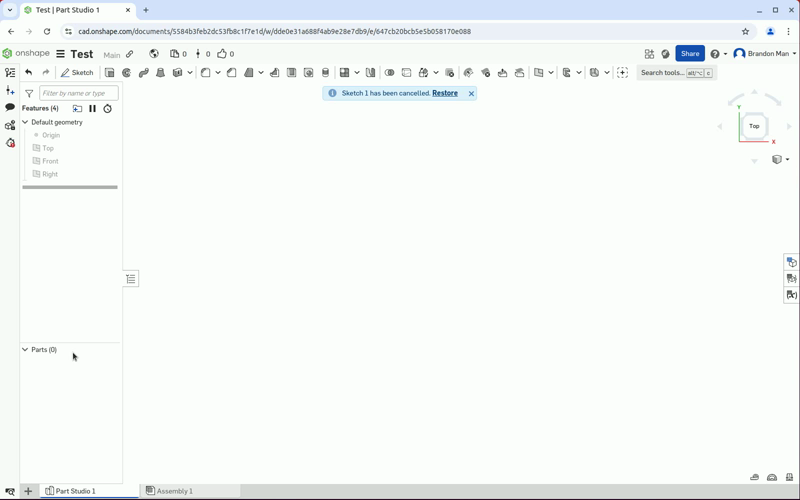
key(shift+p)
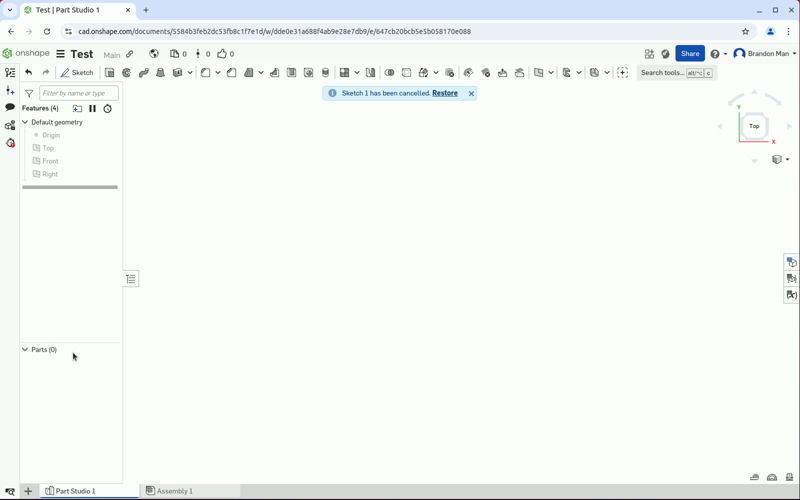
key(space)
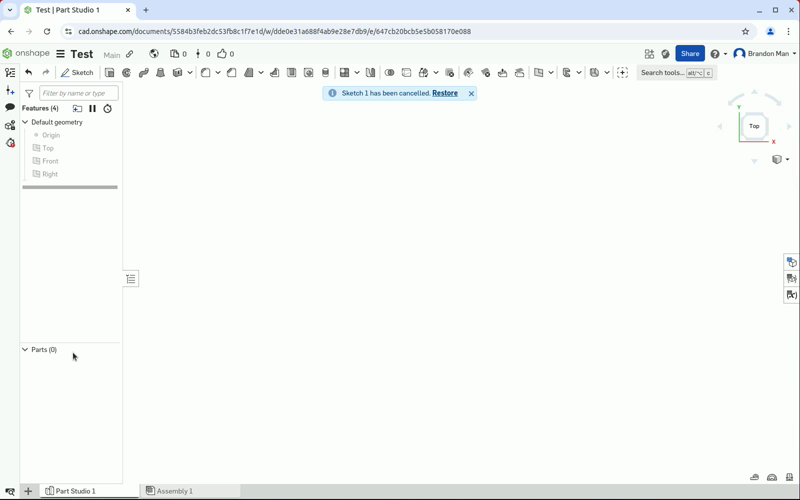
key_down(shift)
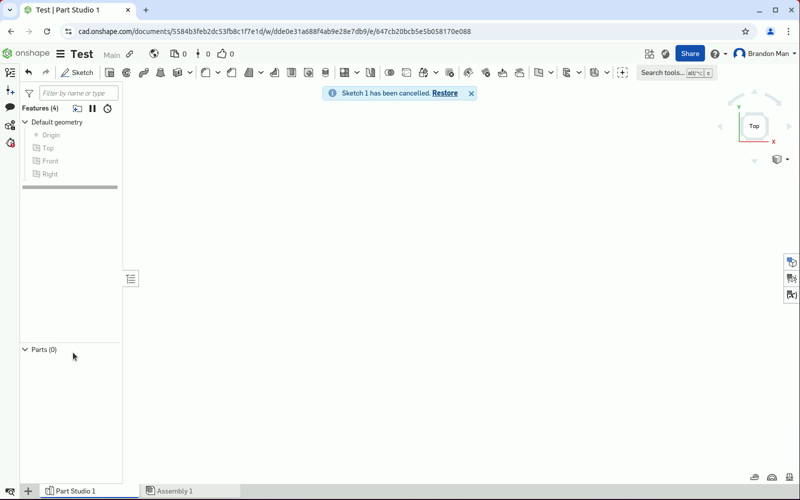
key(up)
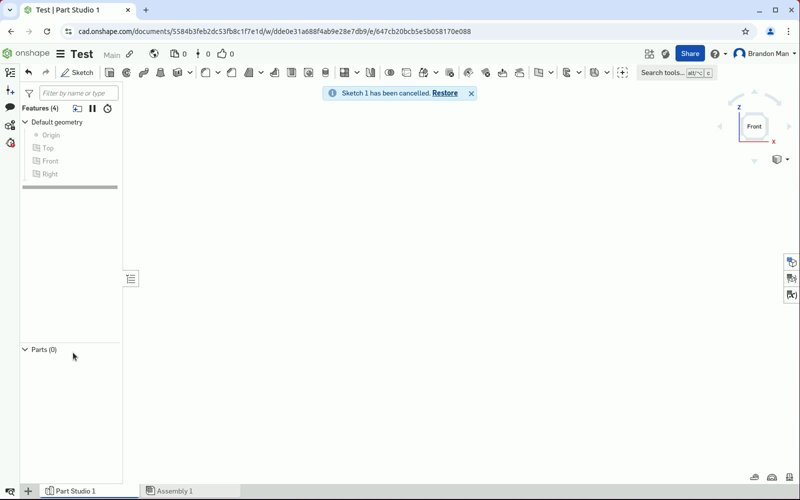
key_up(shift)
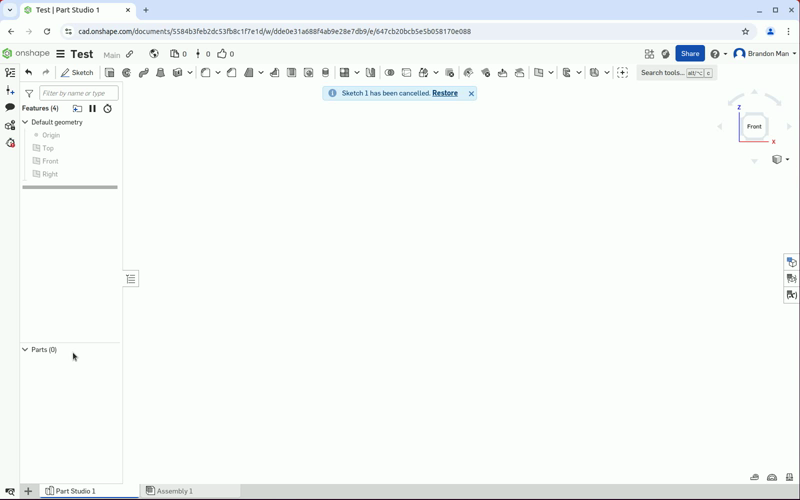
mouse_move(73, 352)
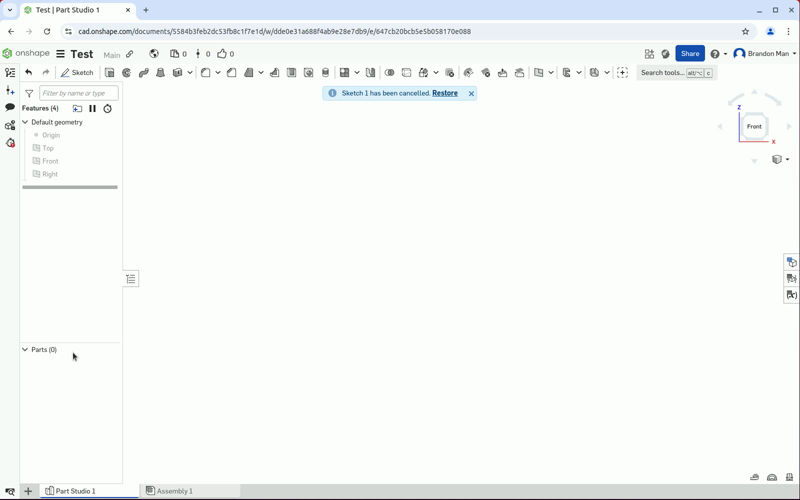
key(shift+y)
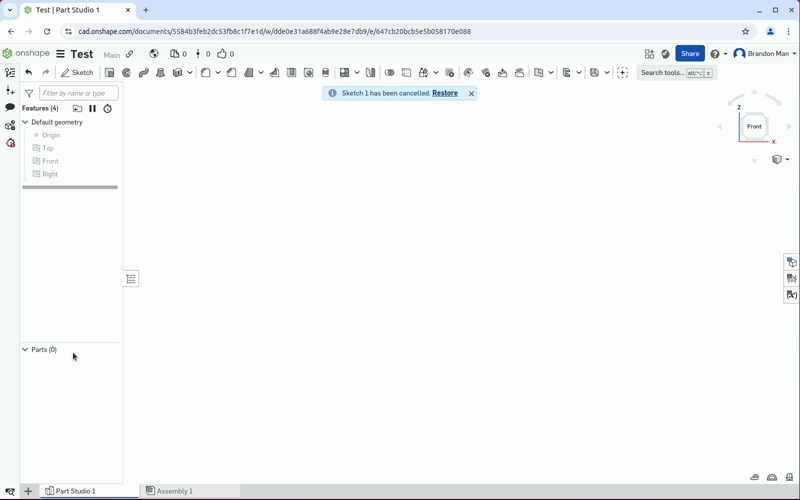
key(shift+s)
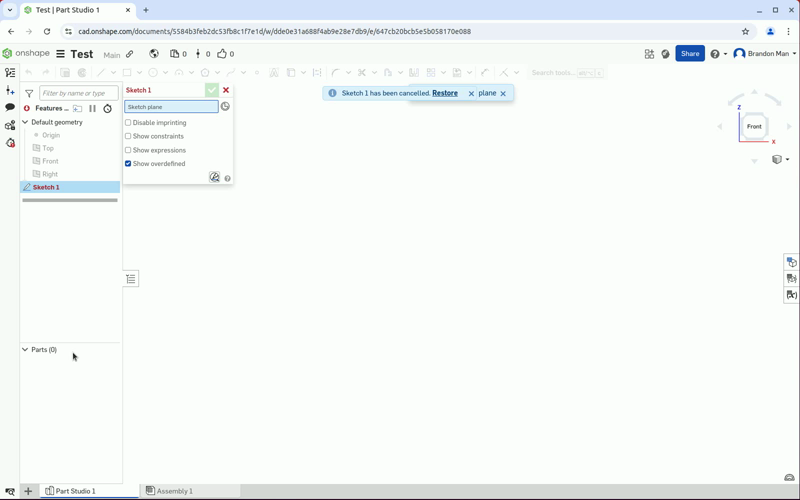
mouse_move(73, 163)
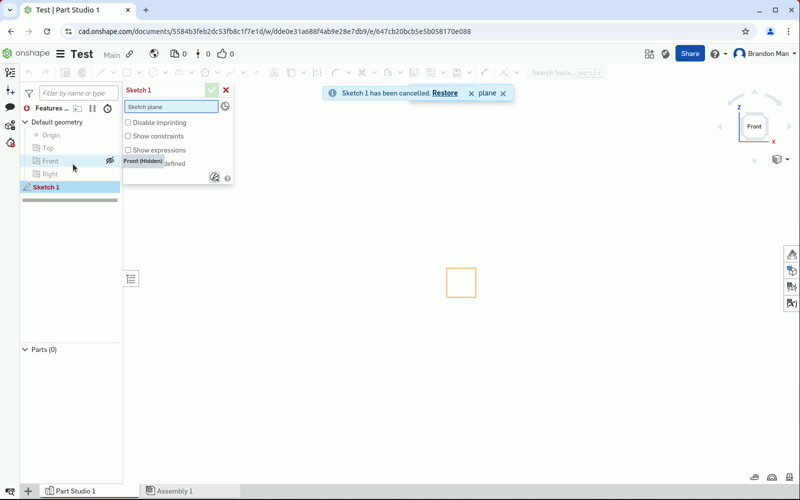
click(73, 163)
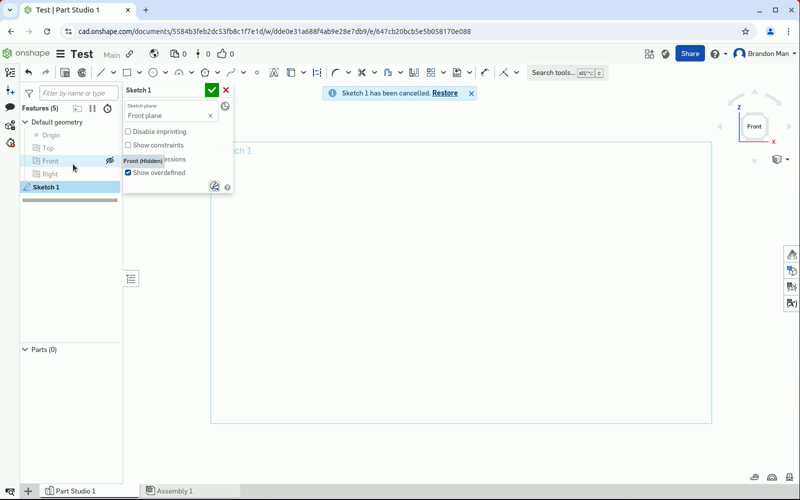
mouse_move(73, 352)
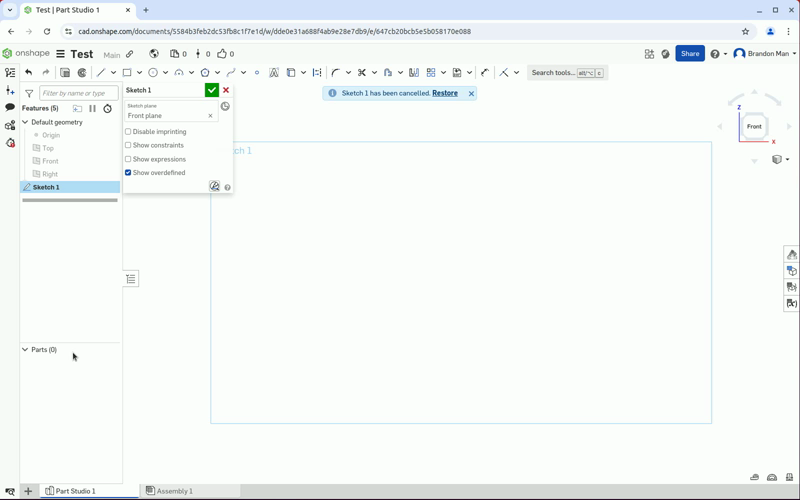
key(y)
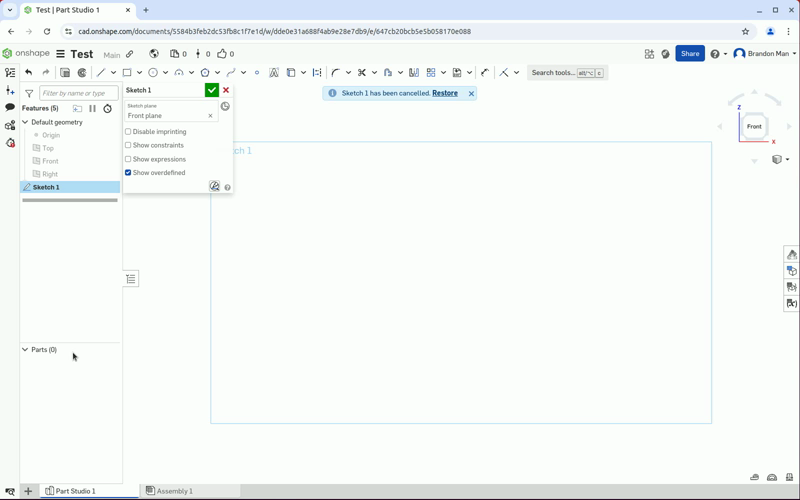
key(l)
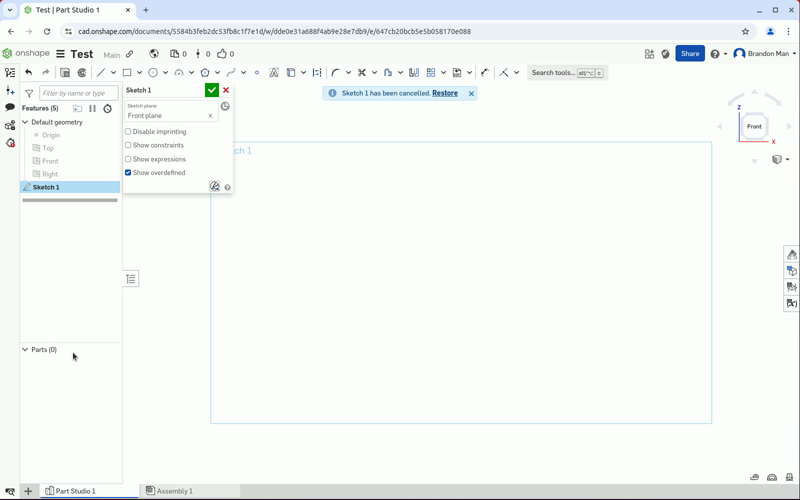
key_down(shift)
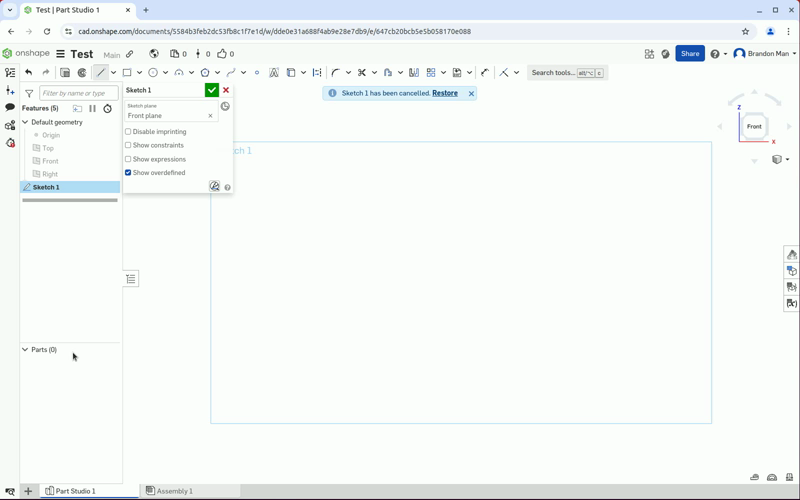
mouse_move(418, 395)
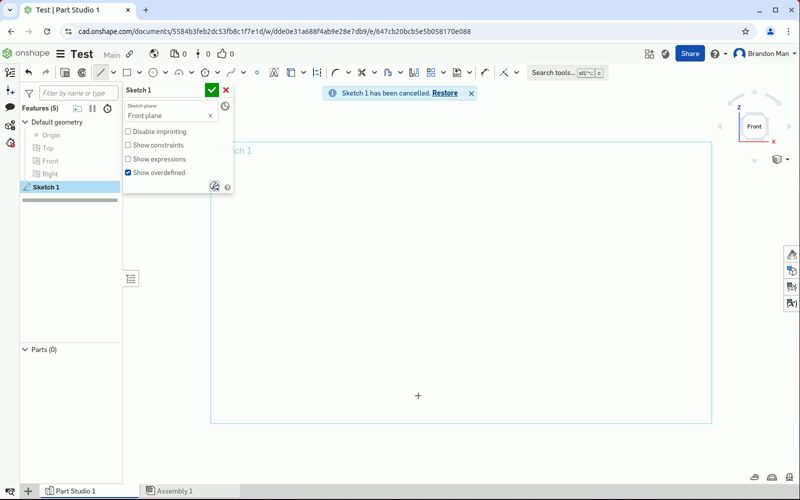
click(418, 395)
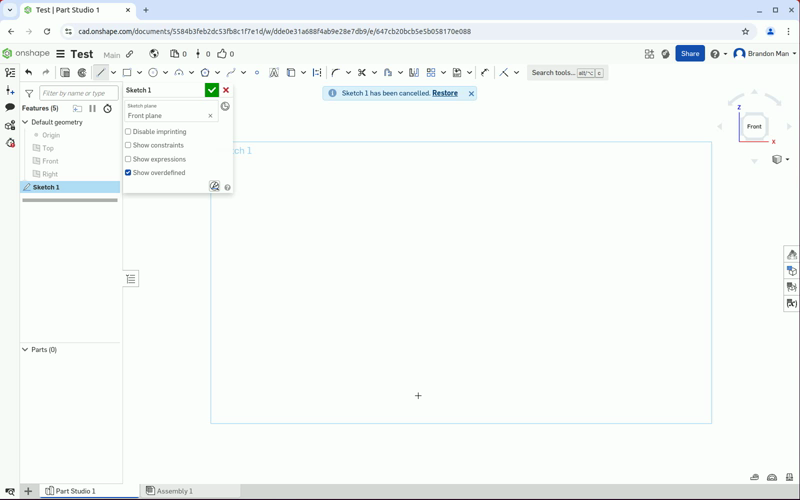
key_up(shift)
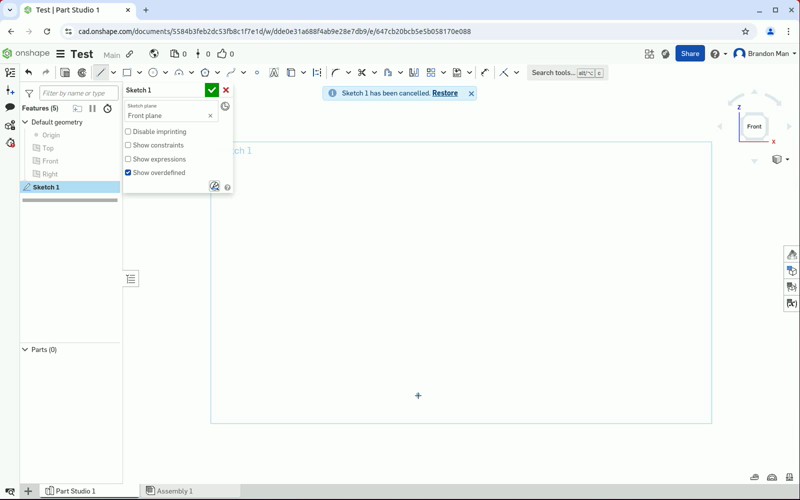
key_down(shift)
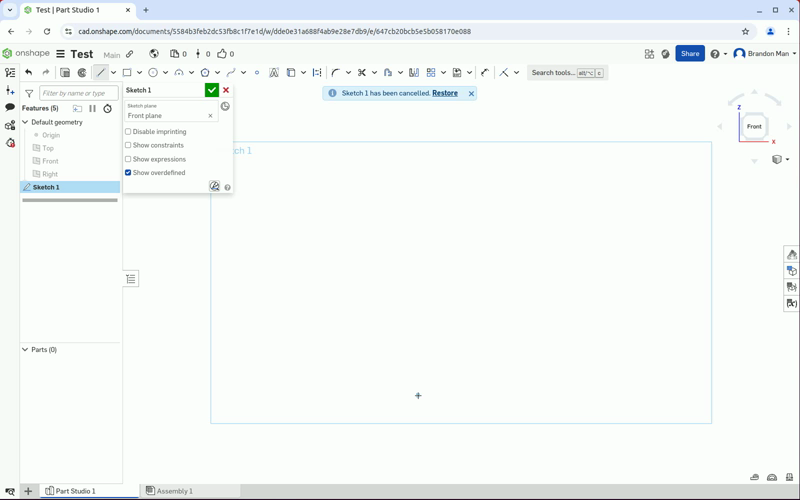
mouse_move(448, 395)
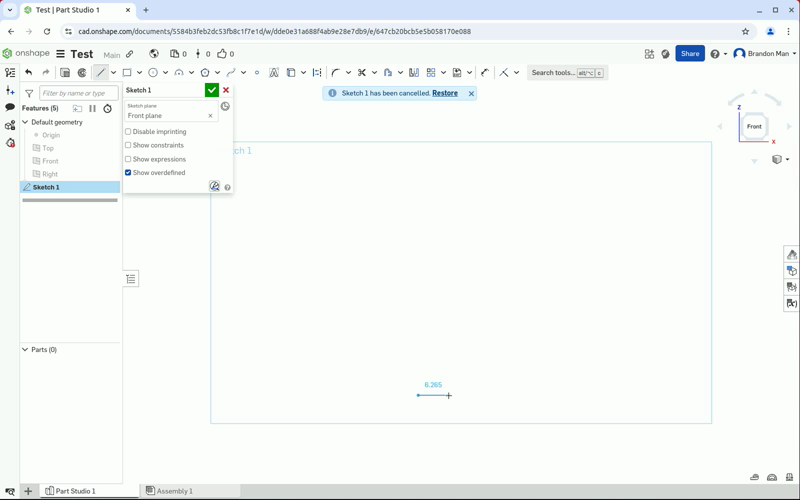
mouse_move(432, 395)
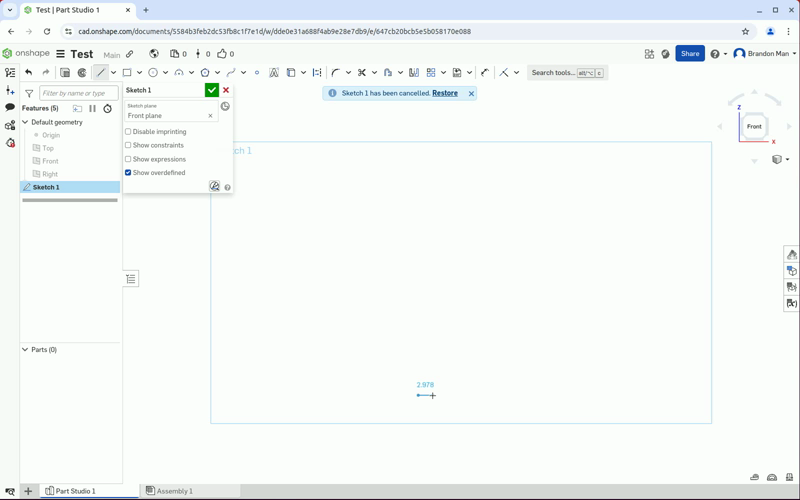
click(432, 395)
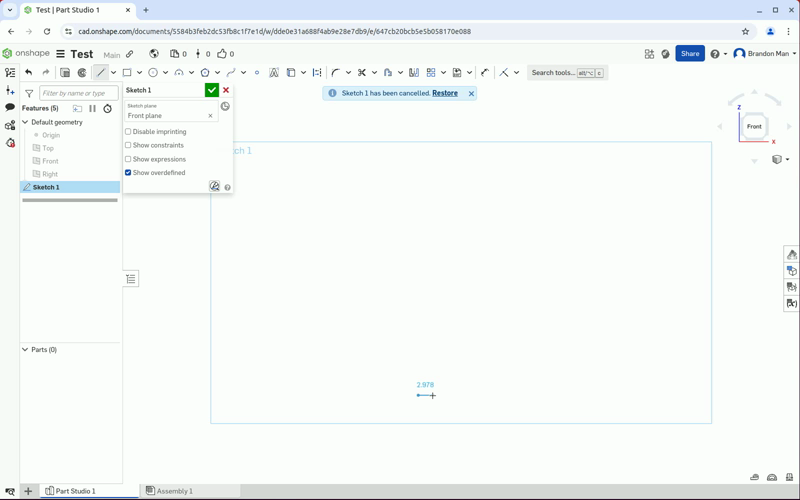
key_up(shift)
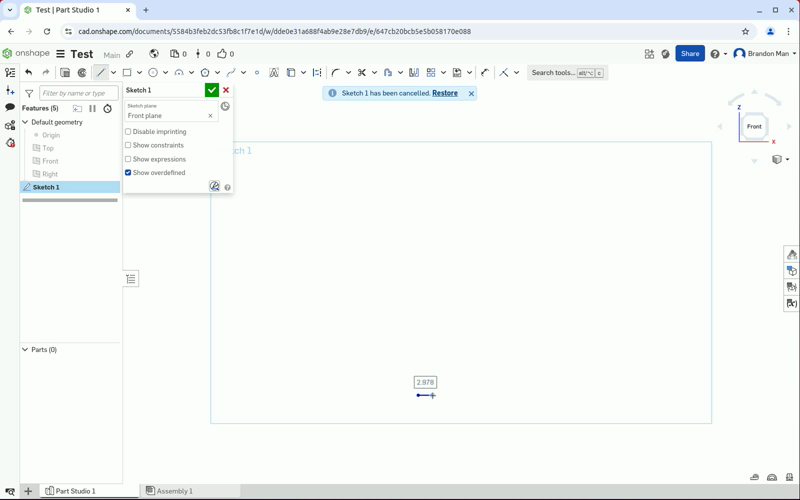
key_down(shift)
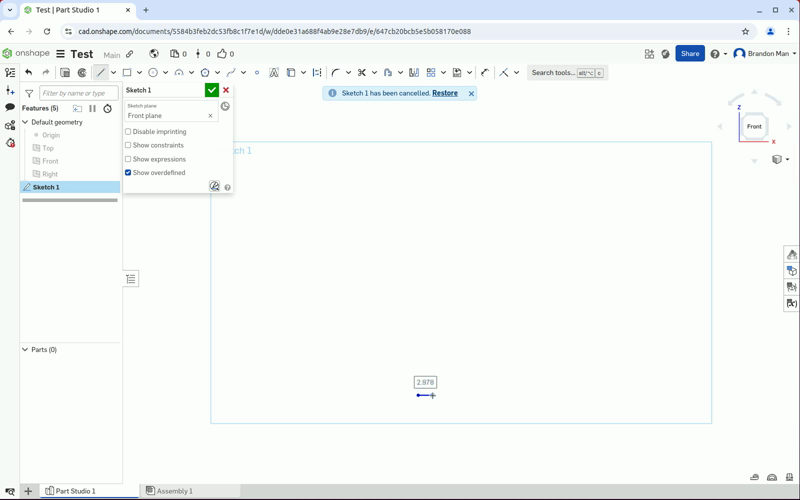
mouse_move(462, 395)
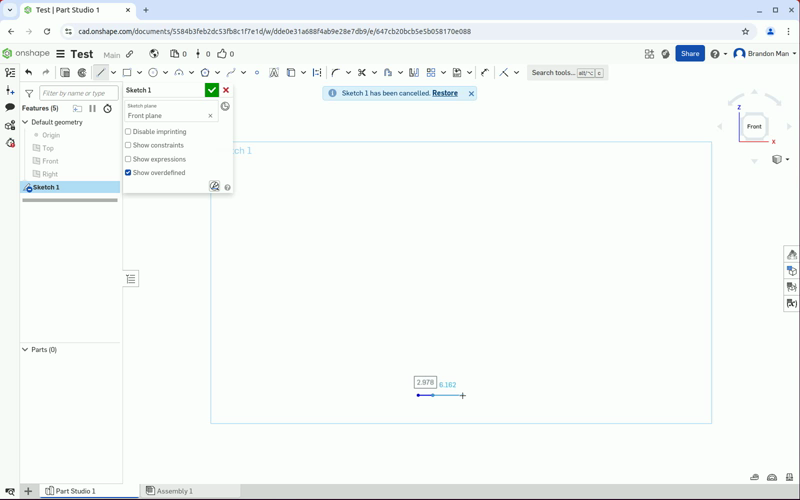
mouse_move(432, 338)
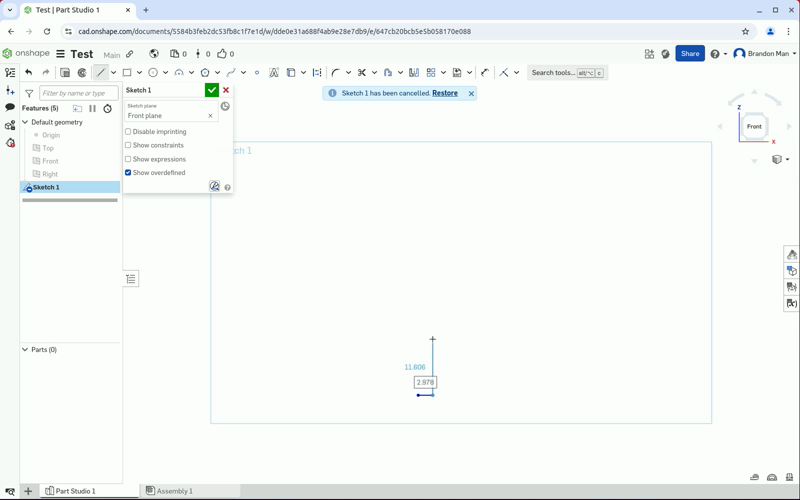
click(432, 338)
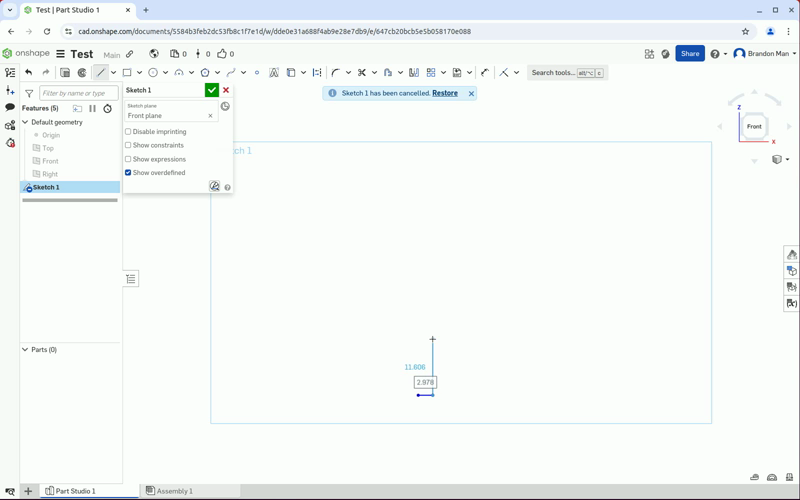
key_up(shift)
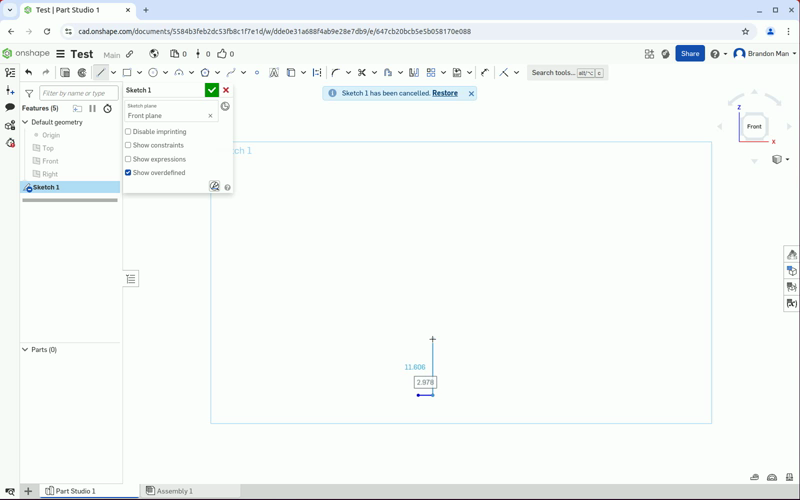
key_down(shift)
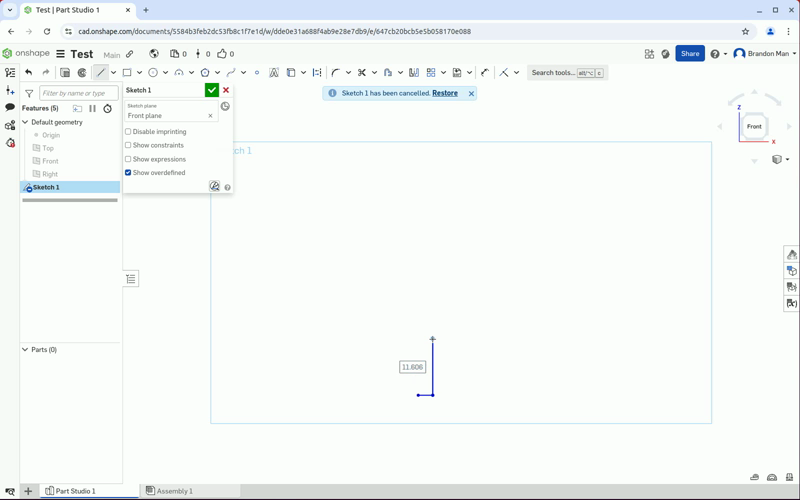
mouse_move(462, 338)
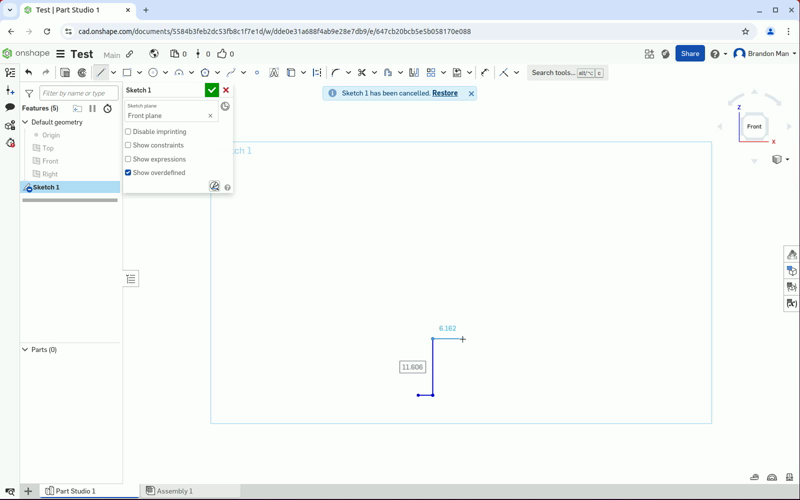
mouse_move(418, 338)
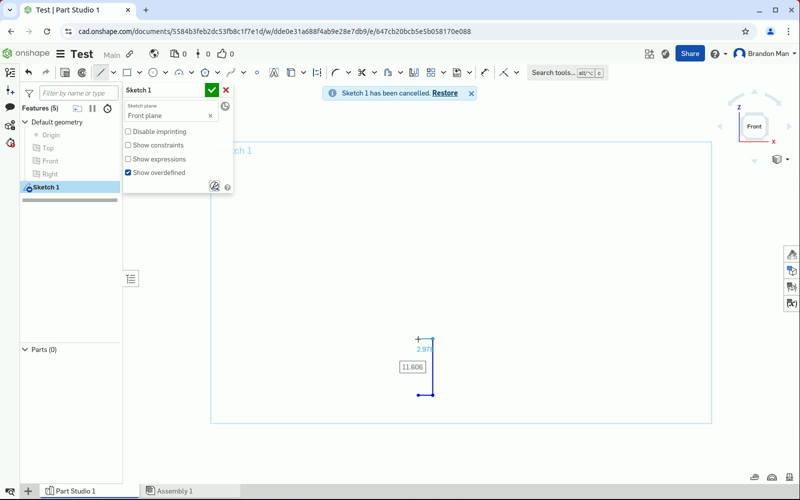
click(418, 338)
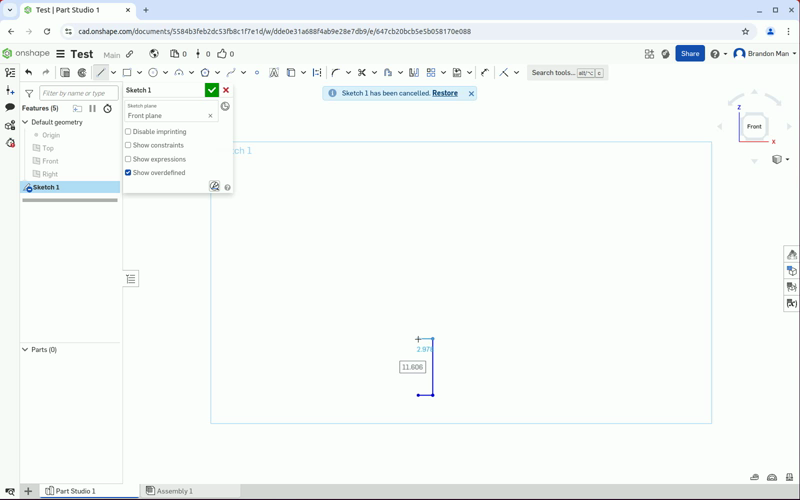
key_up(shift)
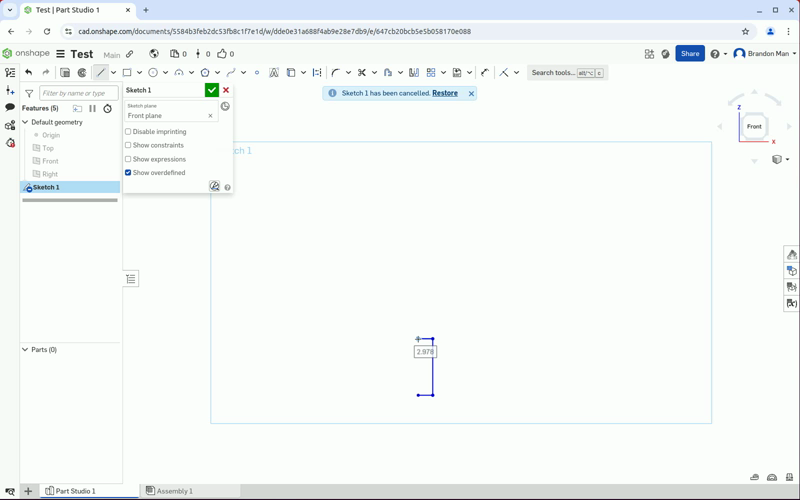
mouse_move(448, 338)
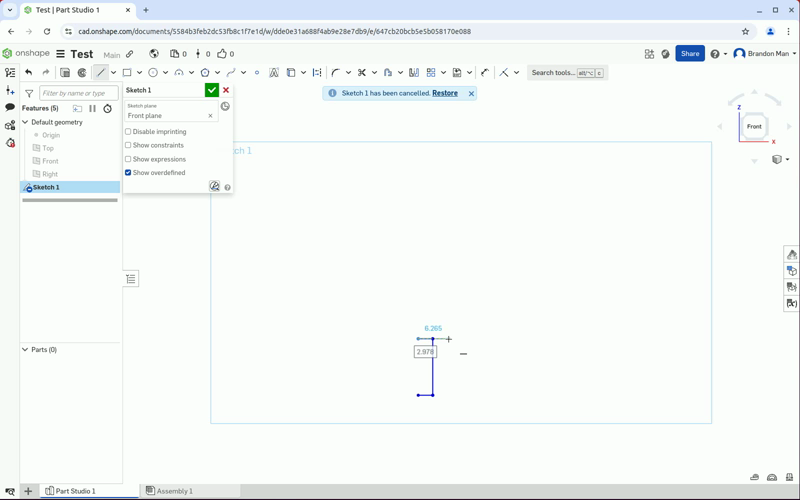
key_down(shift)
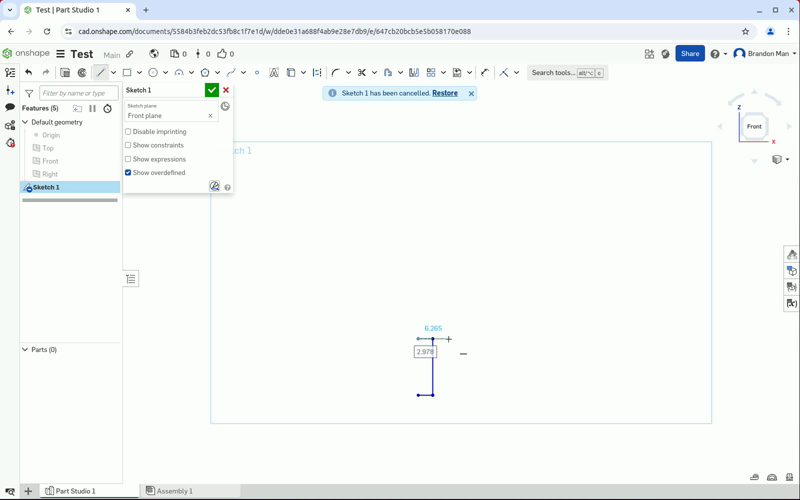
mouse_move(418, 395)
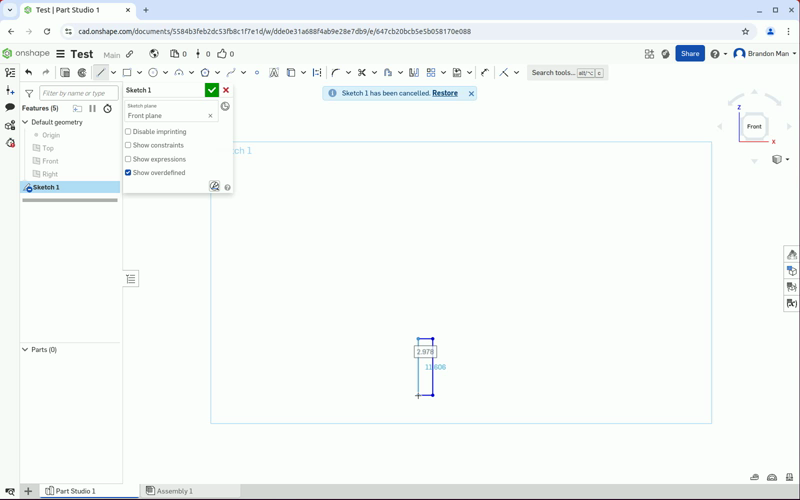
key_up(shift)
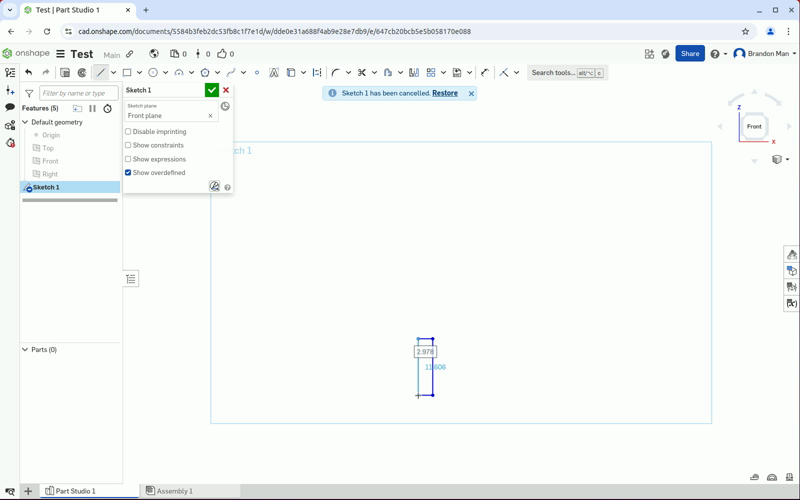
click(418, 395)
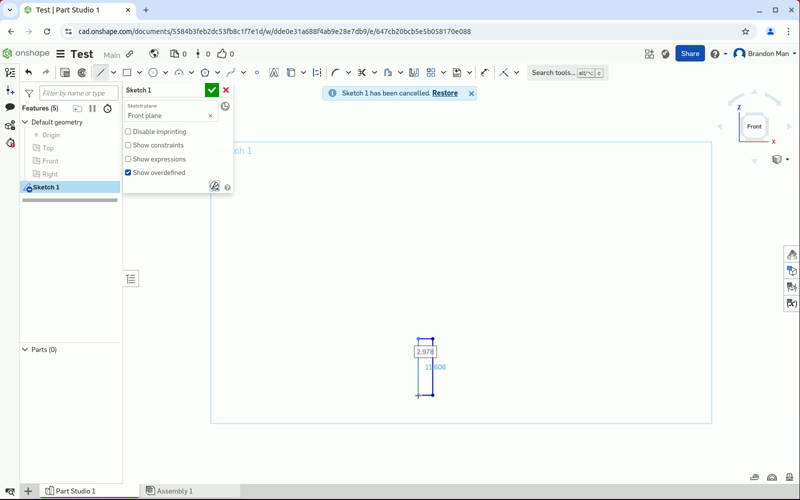
key(esc)
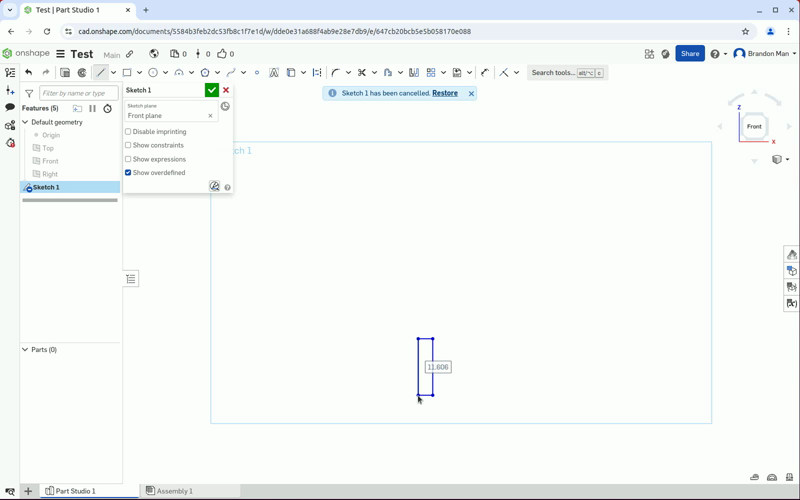
key(l)
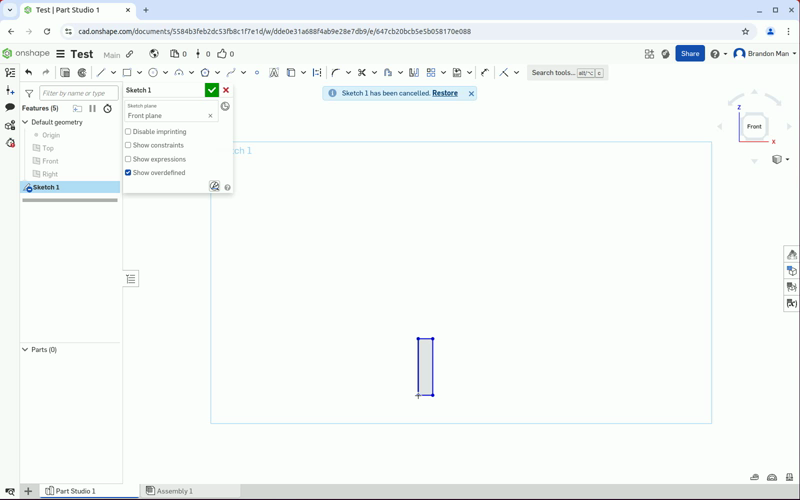
key_down(shift)
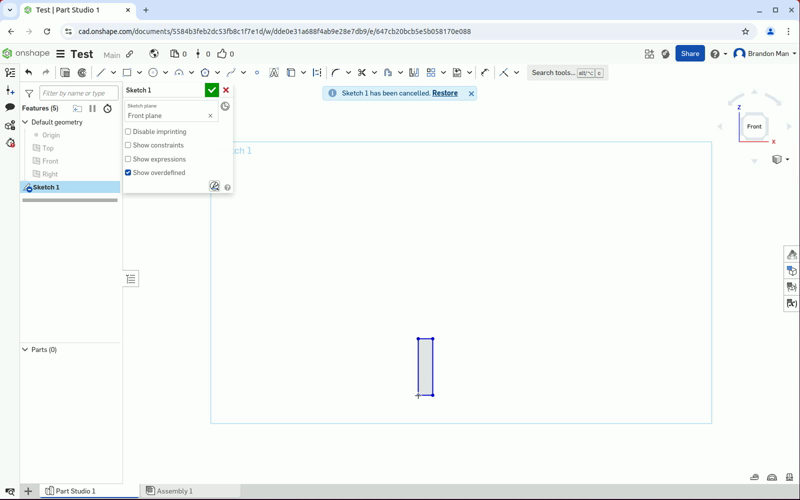
mouse_move(422, 387)
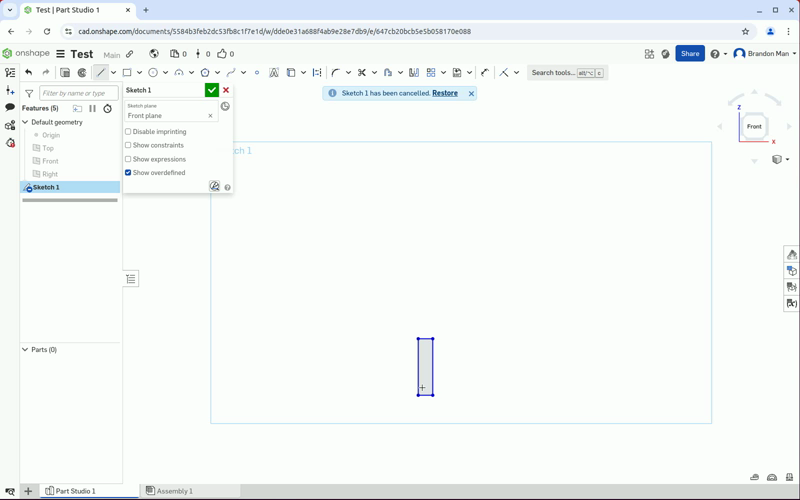
click(422, 387)
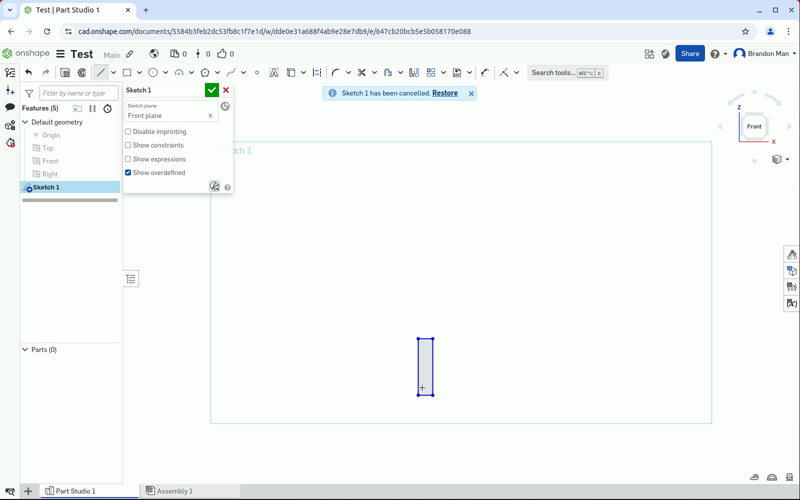
key_up(shift)
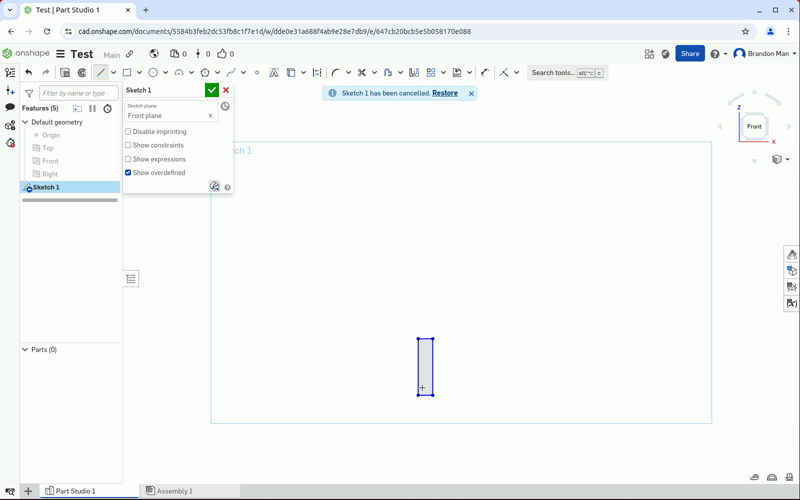
key_down(shift)
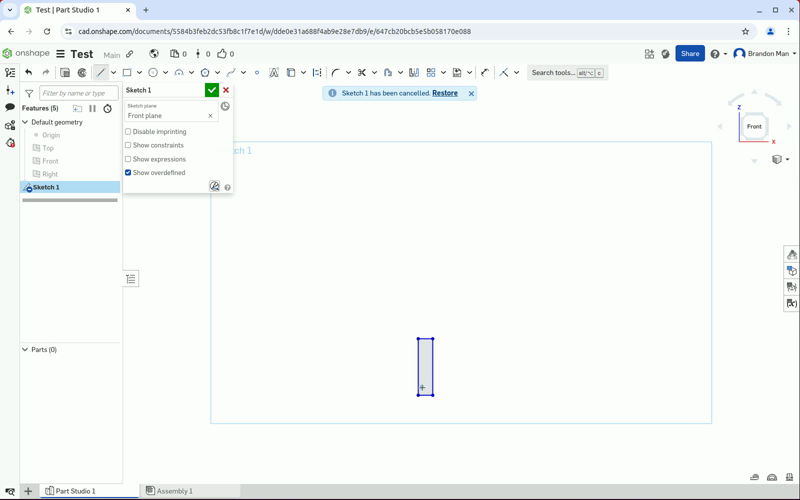
mouse_move(452, 387)
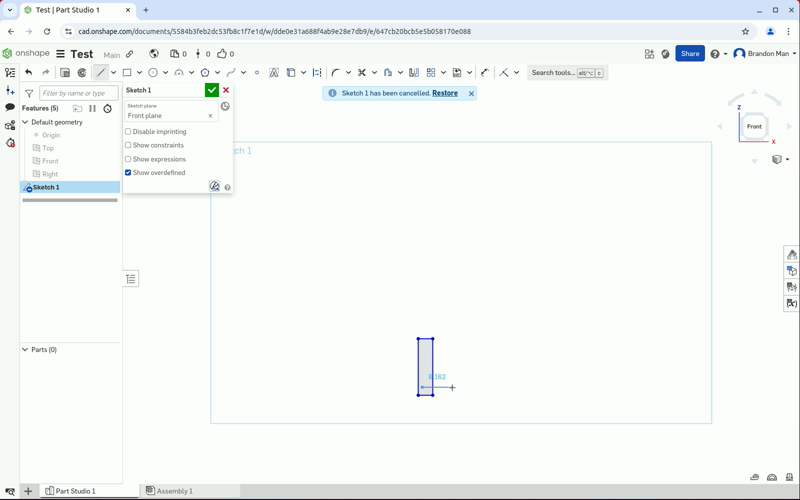
mouse_move(428, 387)
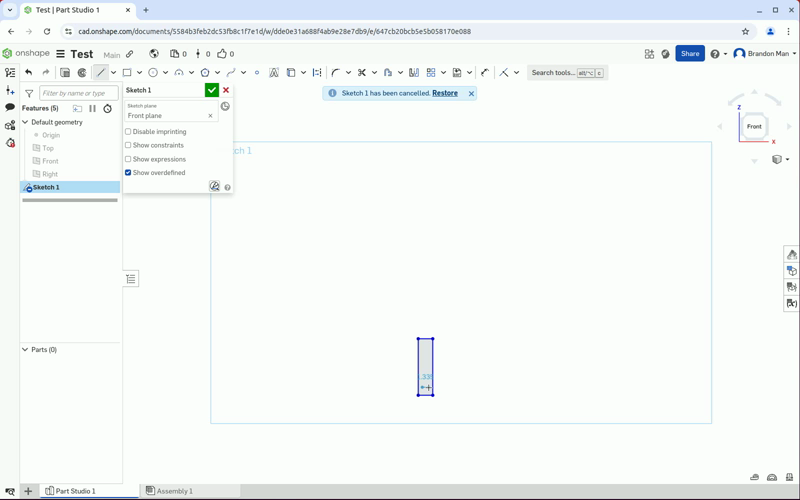
scroll(6)
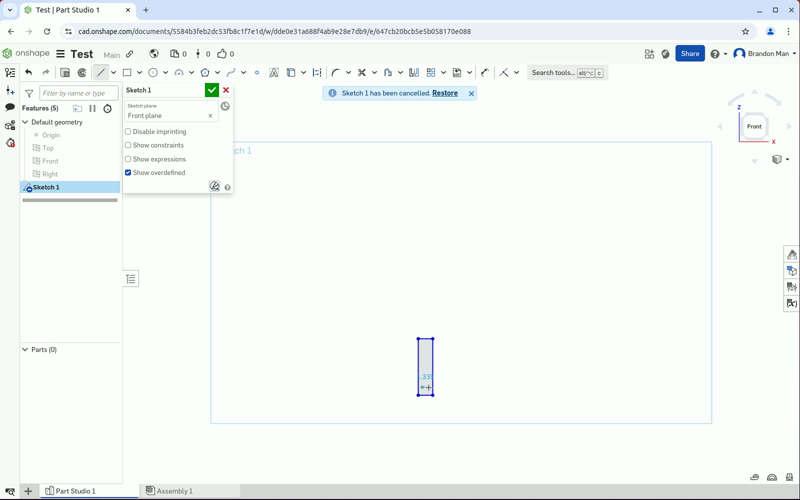
scroll(6)
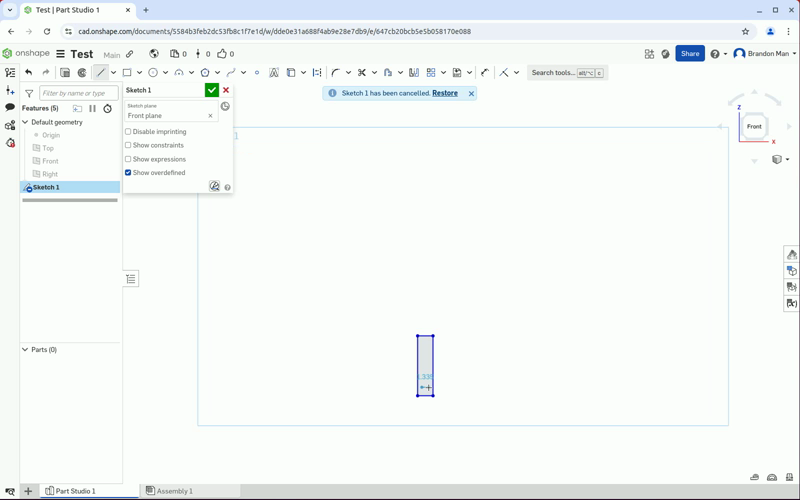
scroll(6)
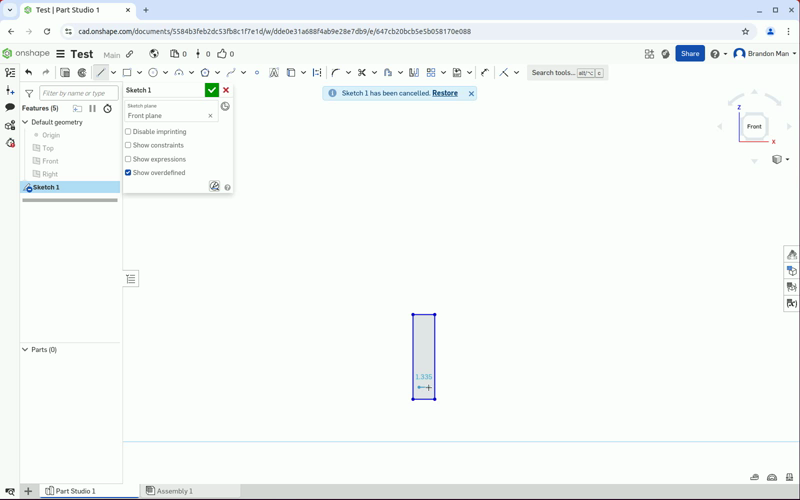
scroll(6)
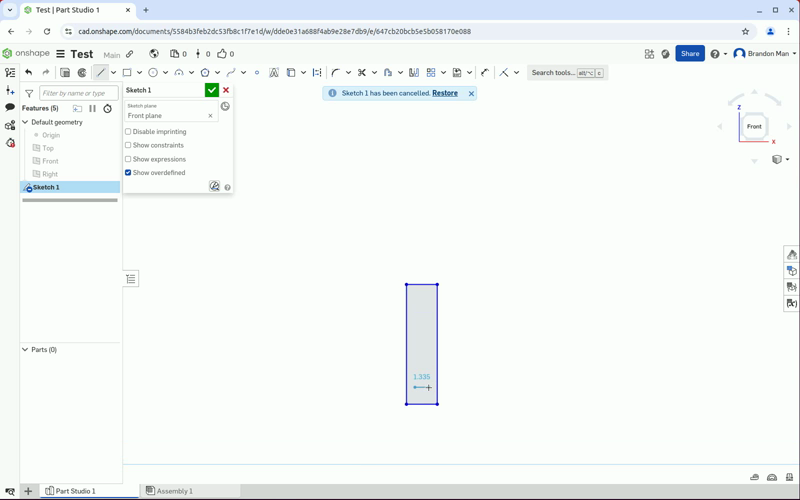
scroll(6)
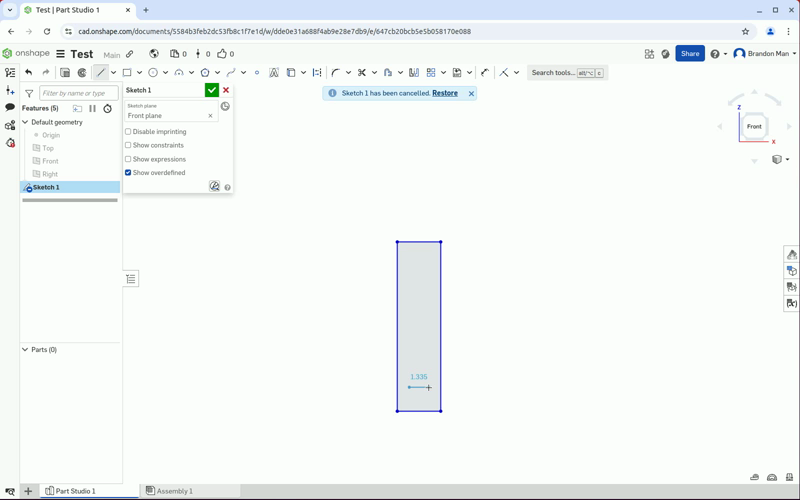
scroll(6)
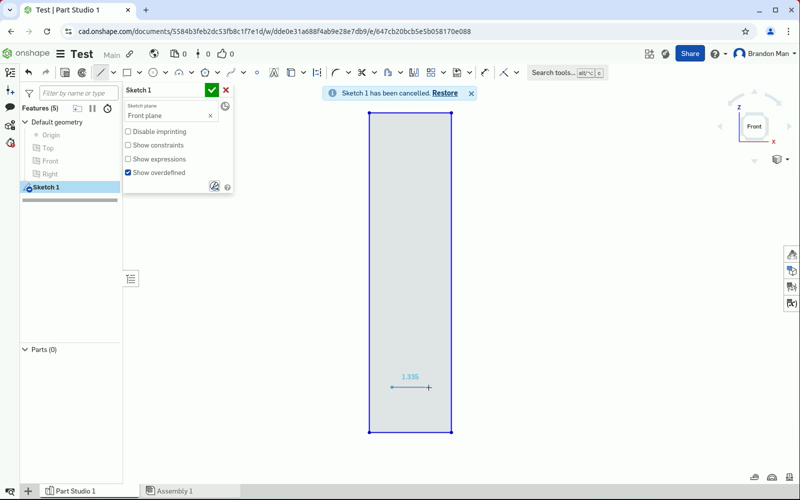
scroll(6)
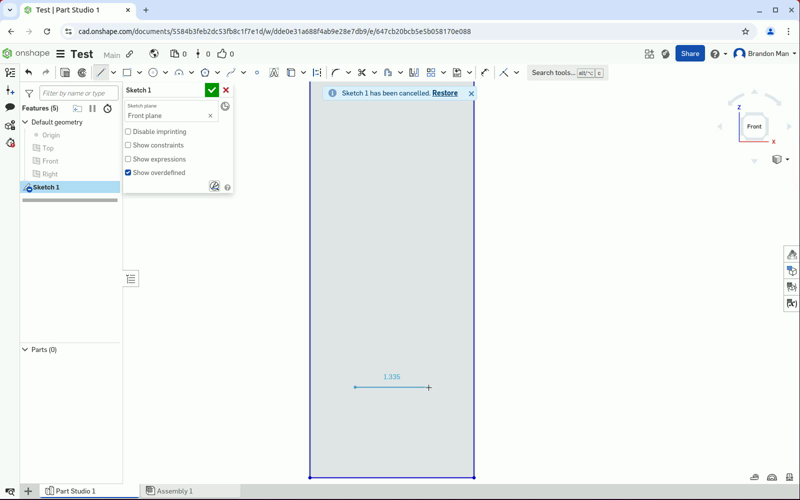
click(428, 387)
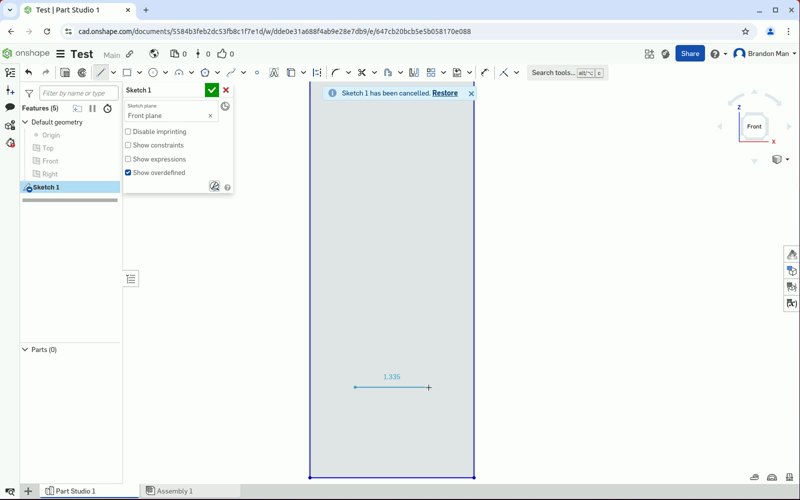
scroll(-6)
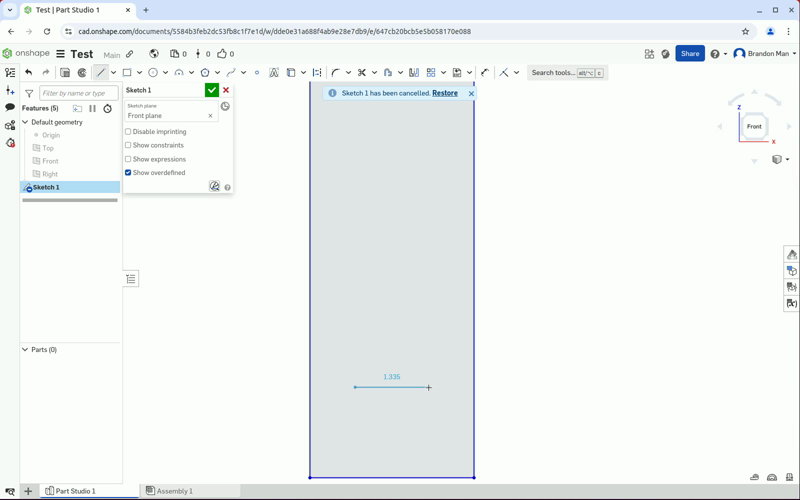
scroll(-6)
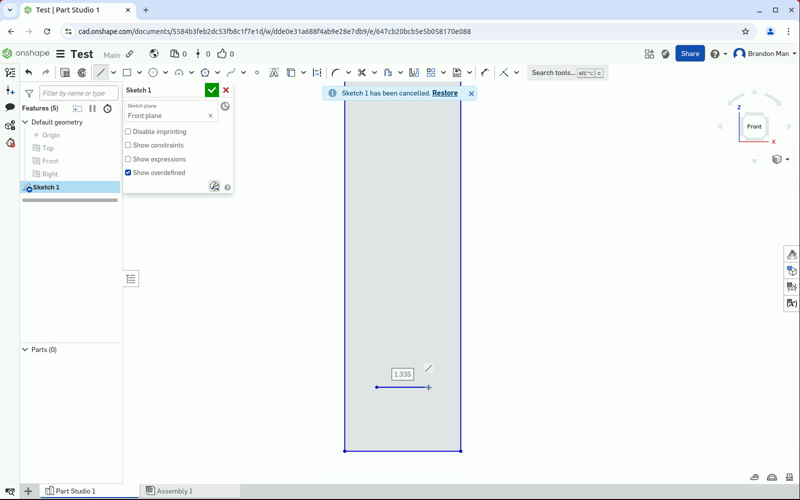
scroll(-6)
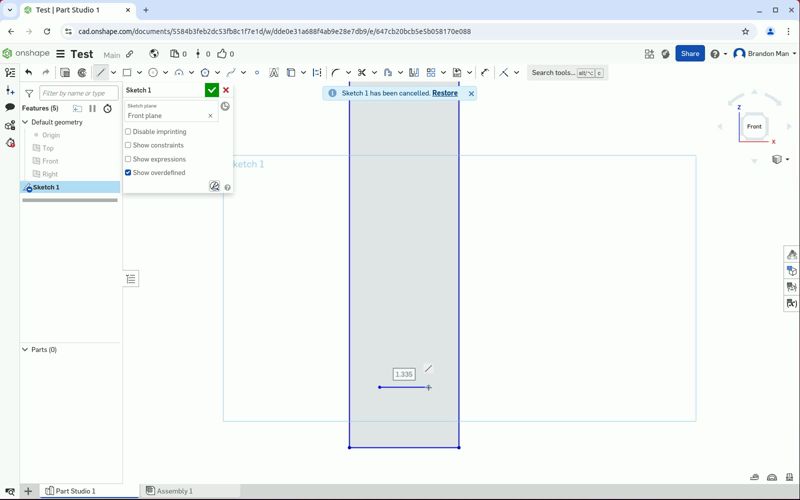
scroll(-6)
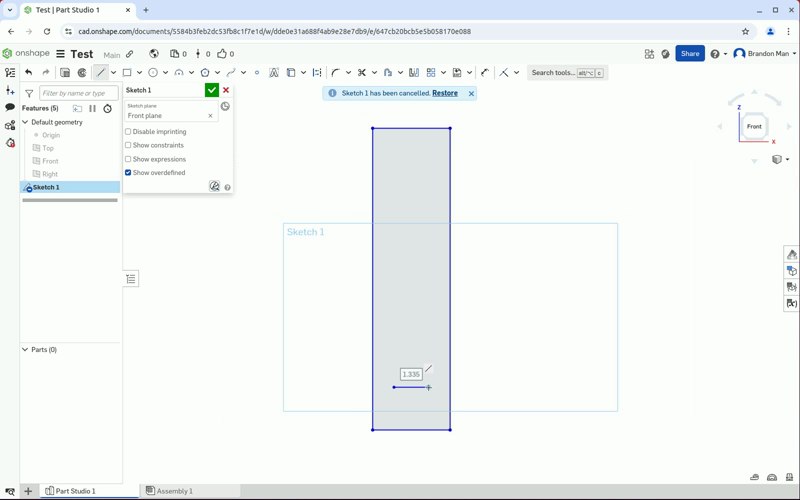
scroll(-6)
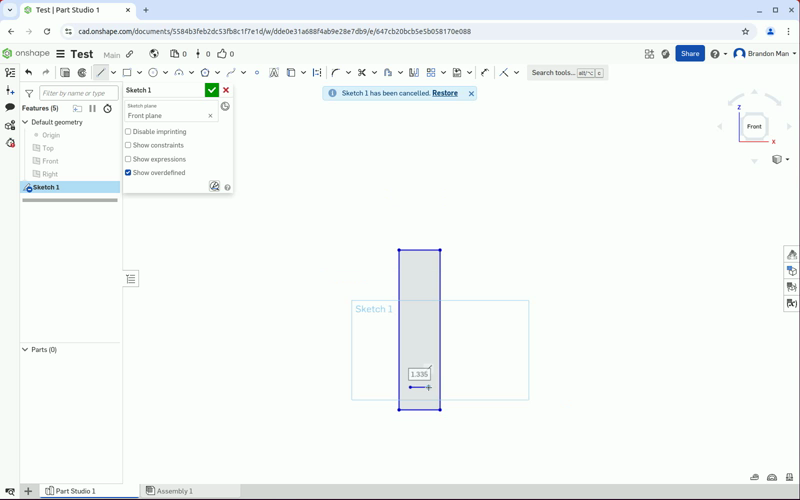
scroll(-6)
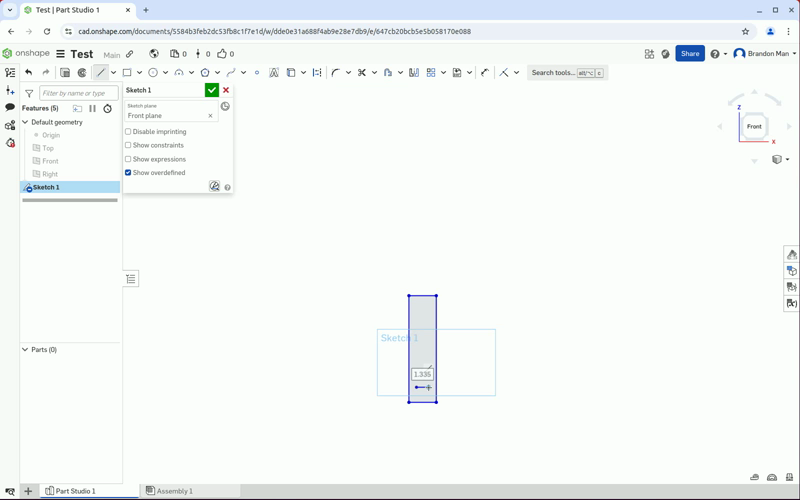
scroll(-6)
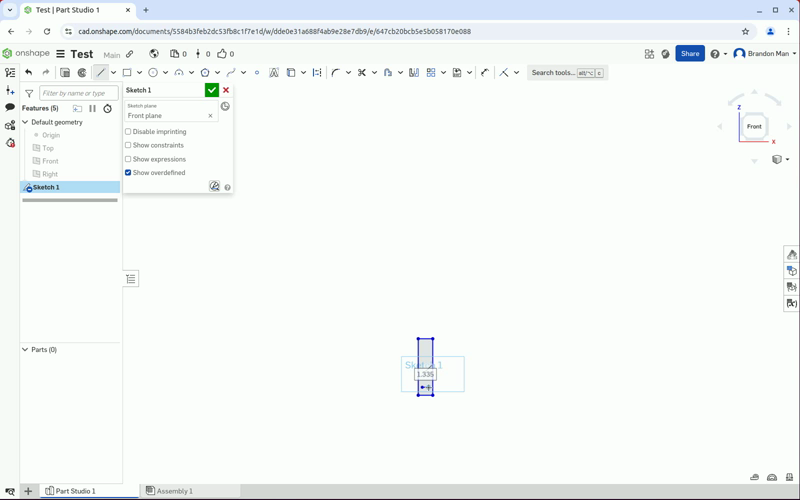
key_up(shift)
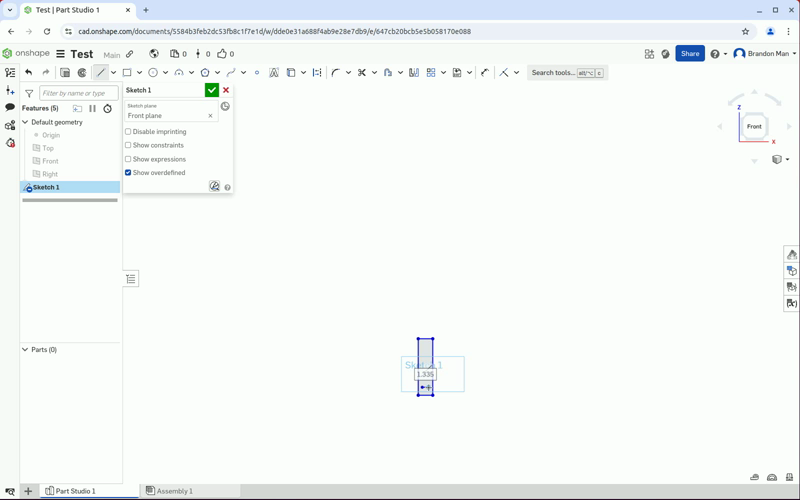
key_down(shift)
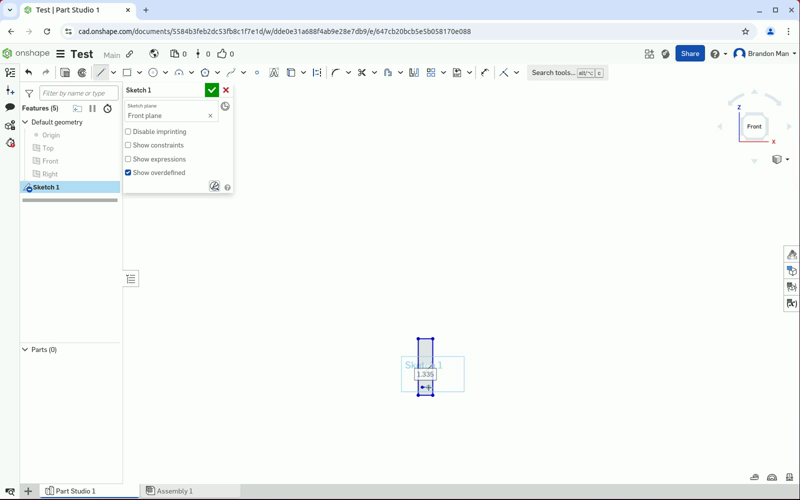
mouse_move(458, 387)
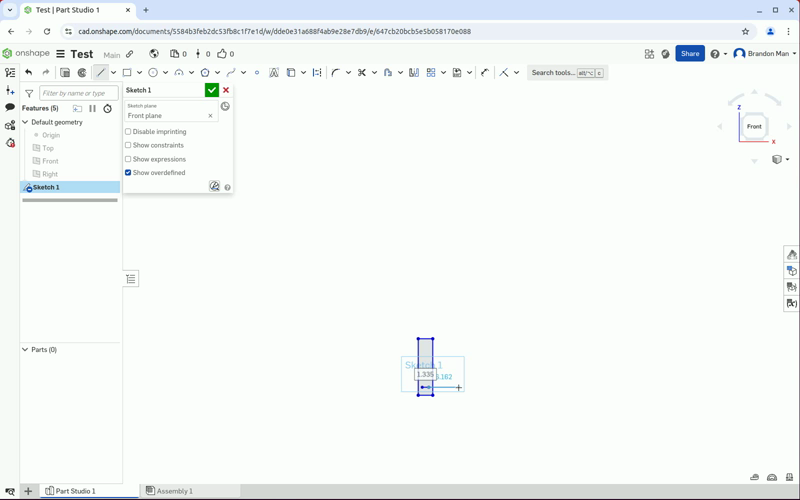
mouse_move(428, 347)
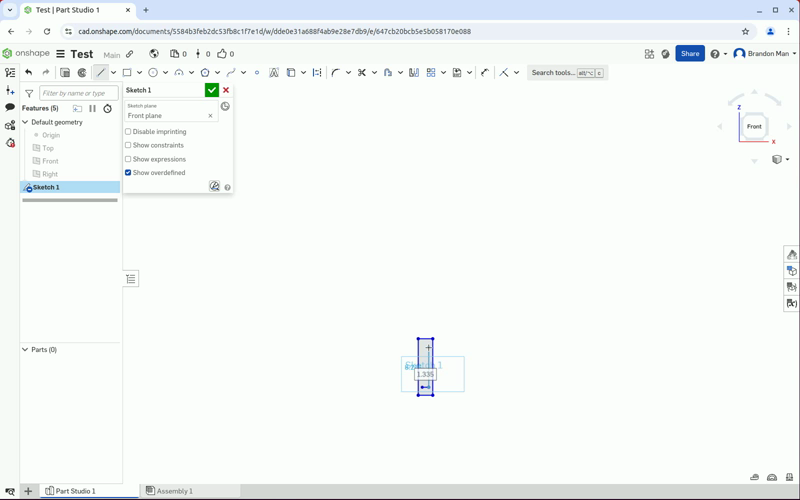
click(428, 347)
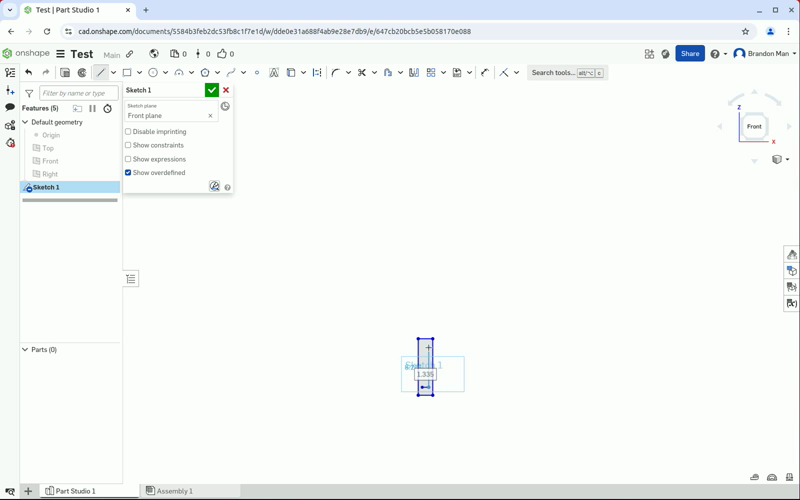
key_up(shift)
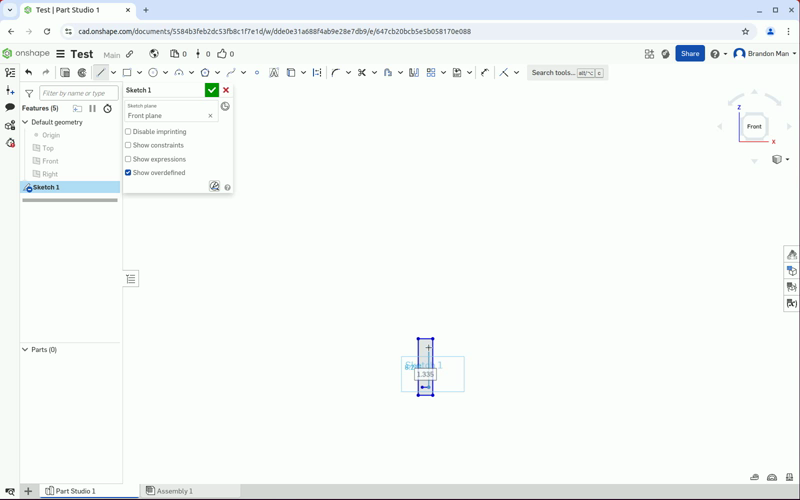
key_down(shift)
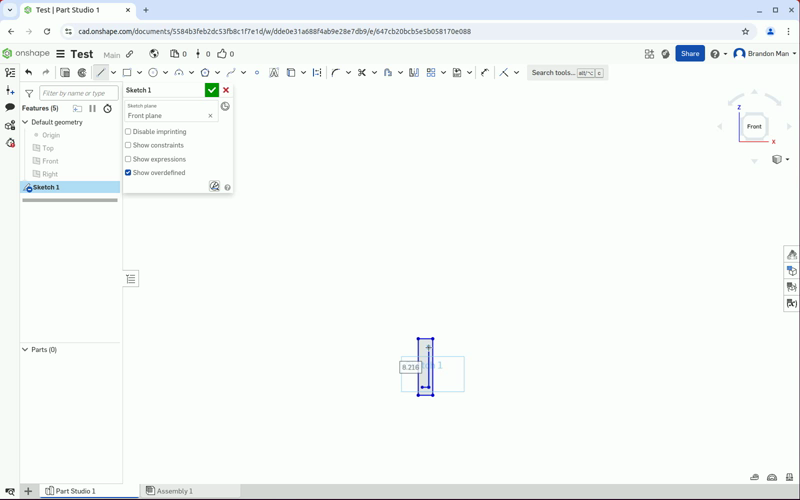
mouse_move(458, 347)
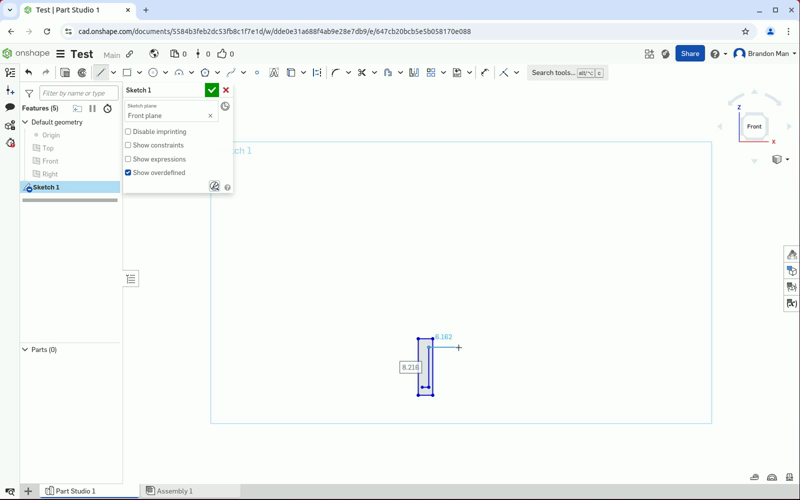
mouse_move(422, 347)
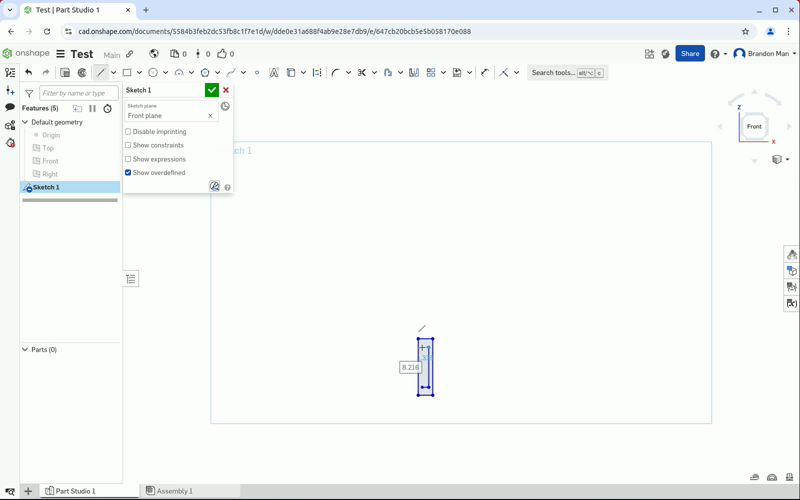
scroll(6)
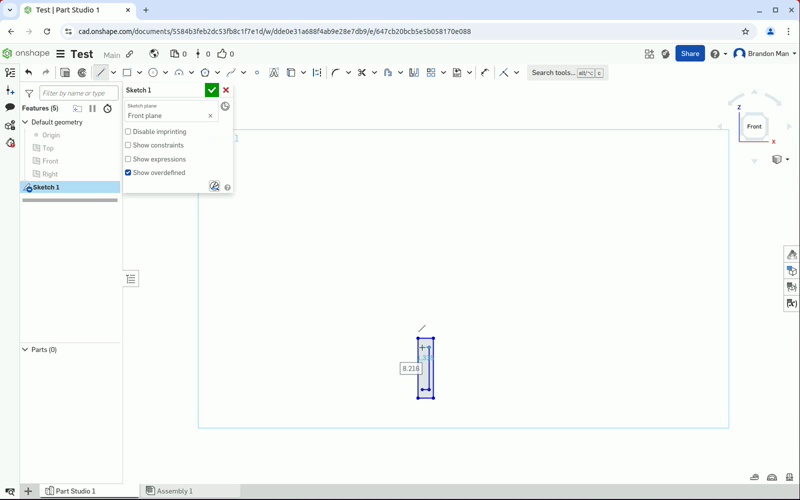
scroll(6)
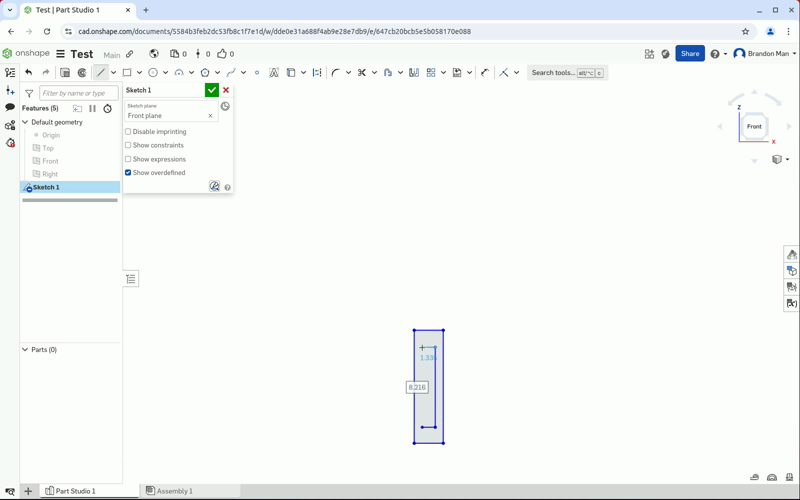
scroll(6)
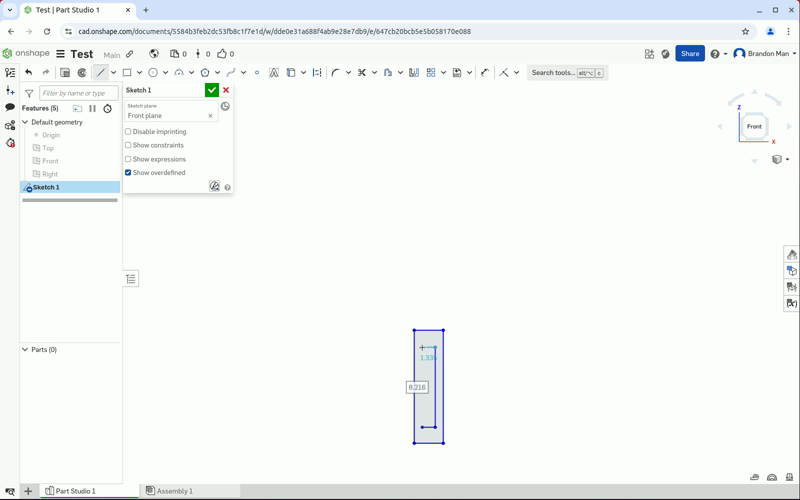
scroll(6)
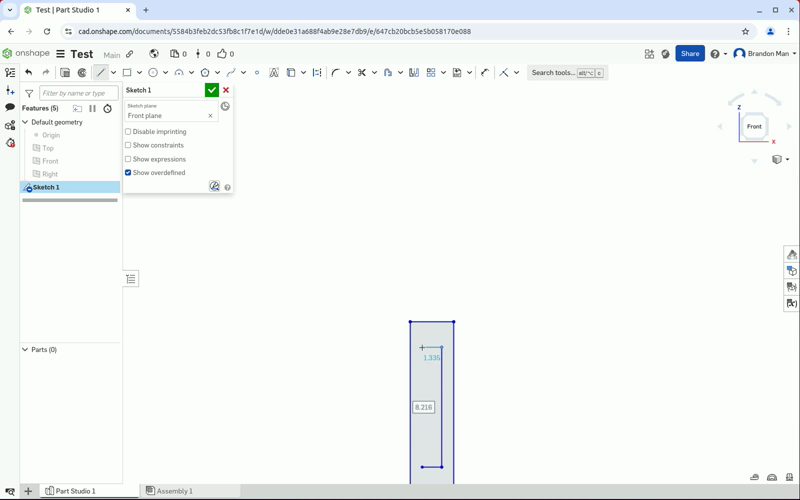
scroll(6)
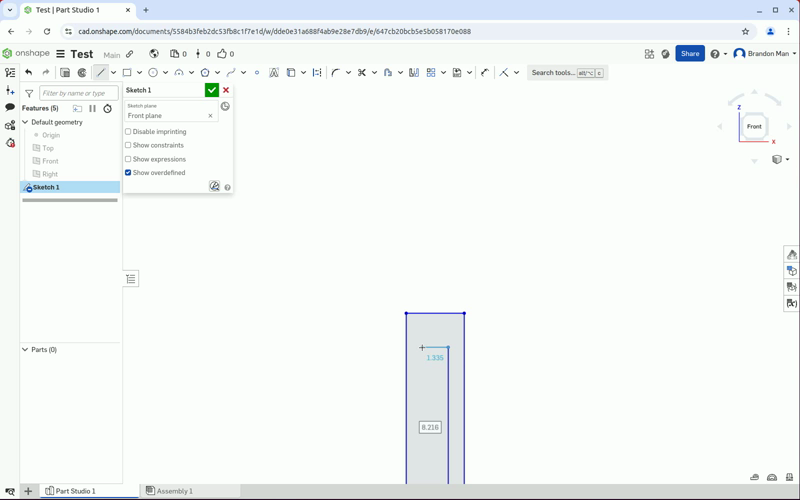
scroll(6)
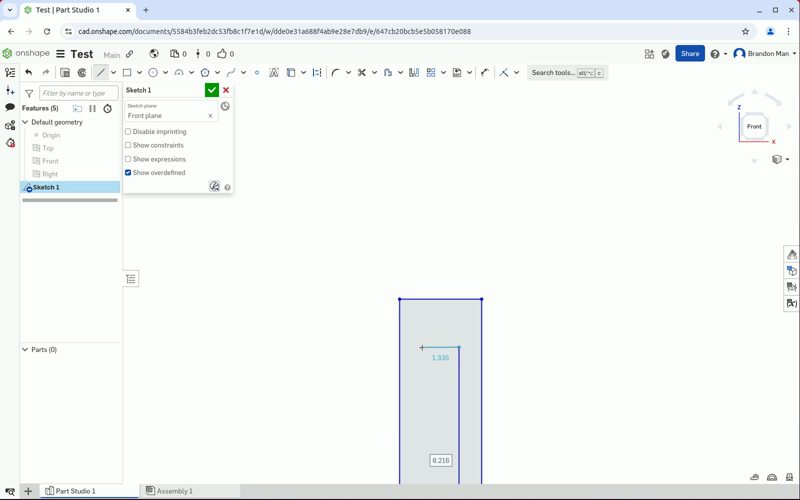
scroll(6)
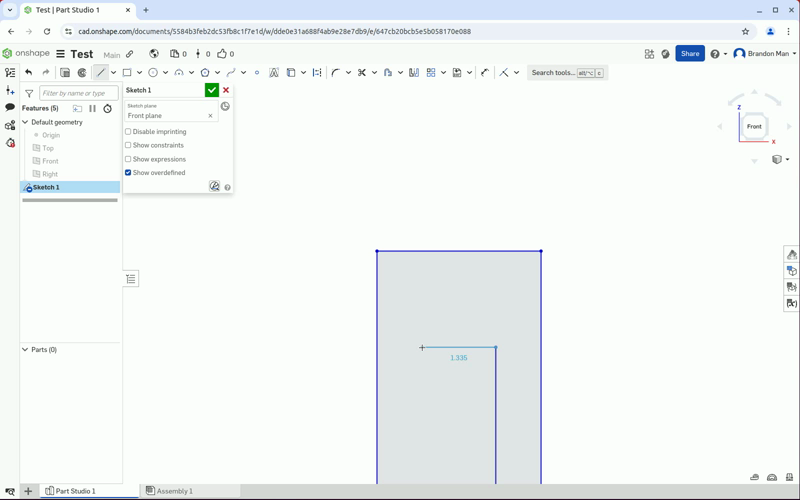
click(422, 347)
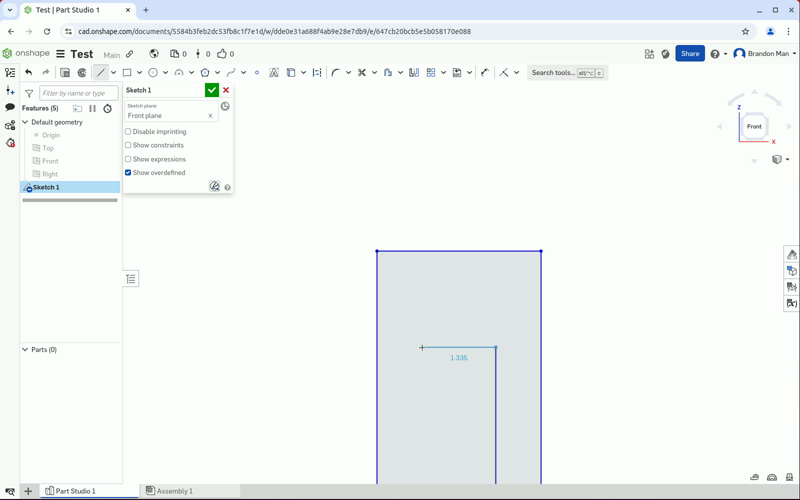
scroll(-6)
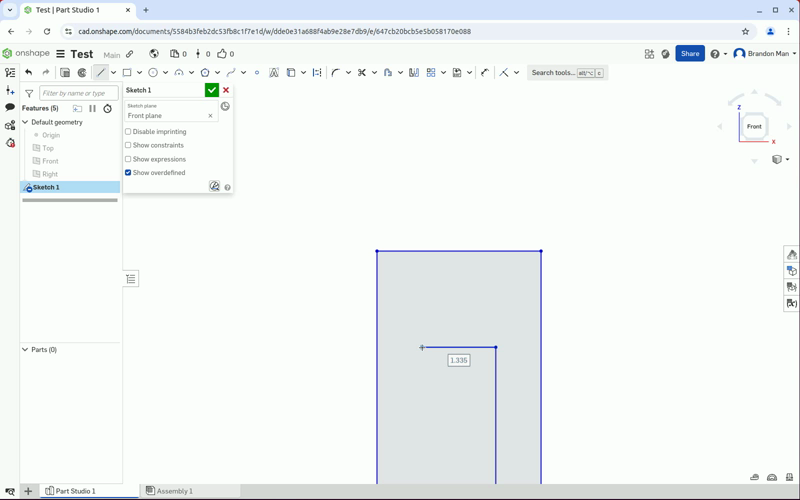
scroll(-6)
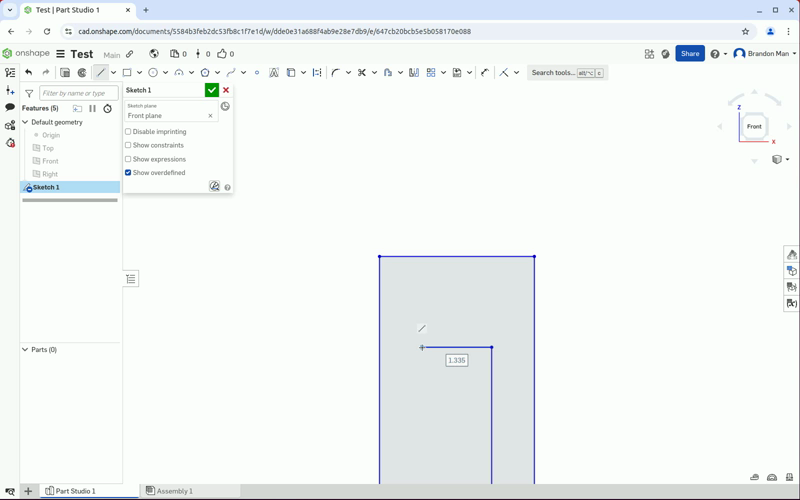
scroll(-6)
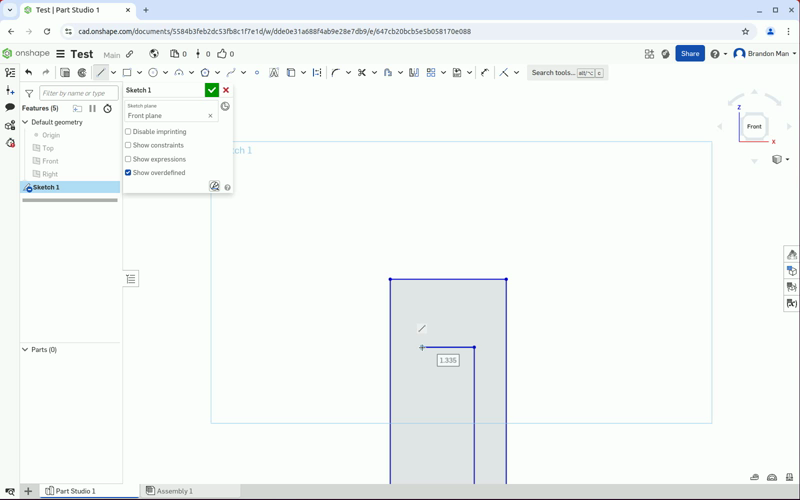
scroll(-6)
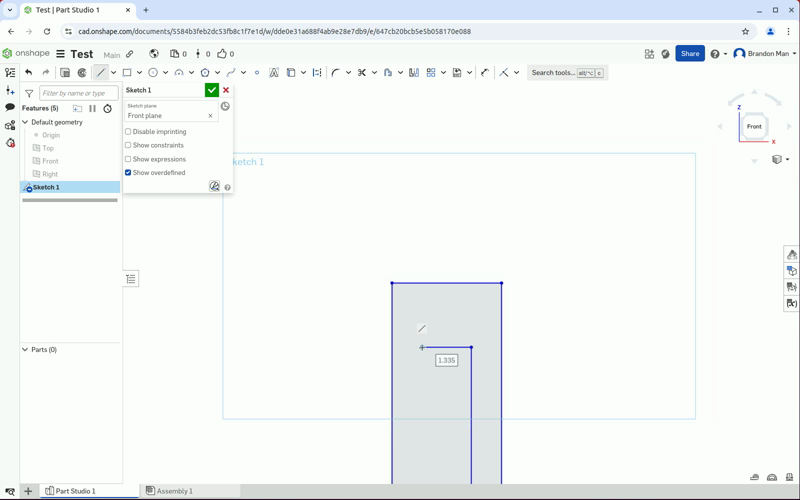
scroll(-6)
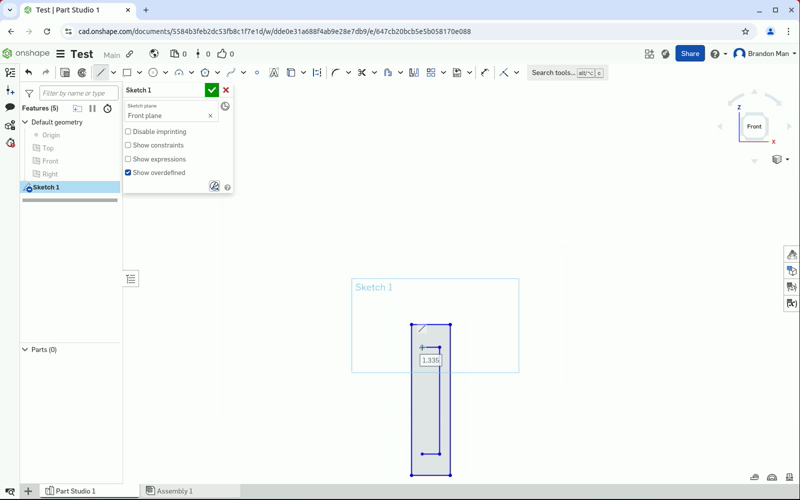
scroll(-6)
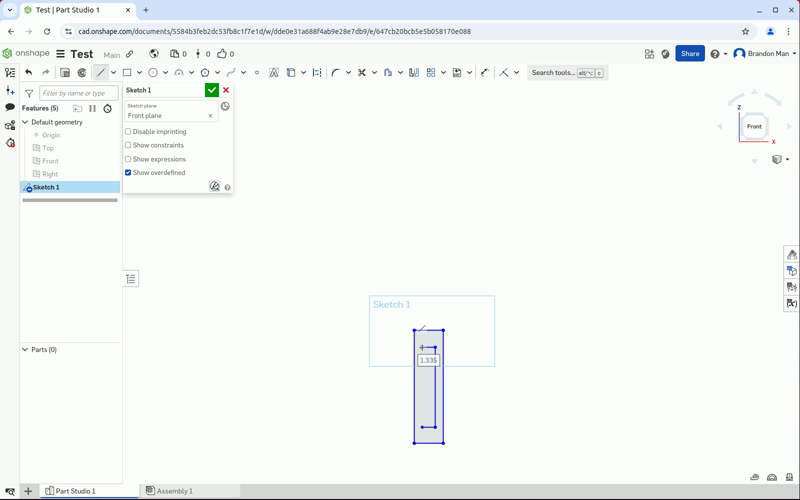
scroll(-6)
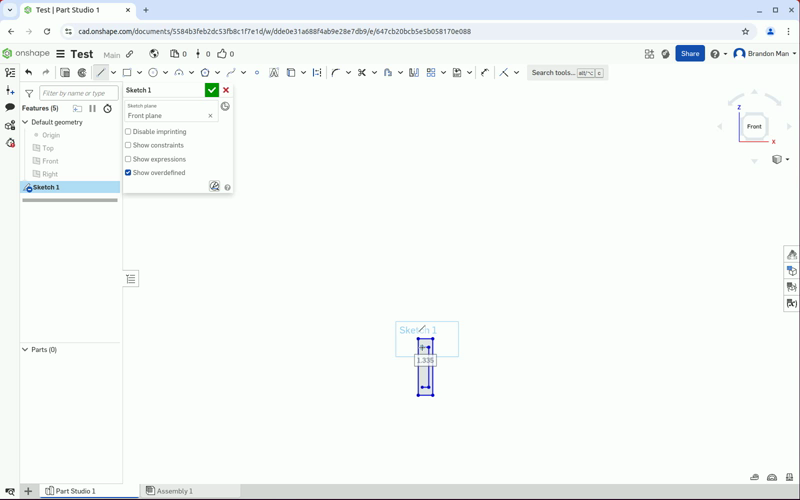
key_up(shift)
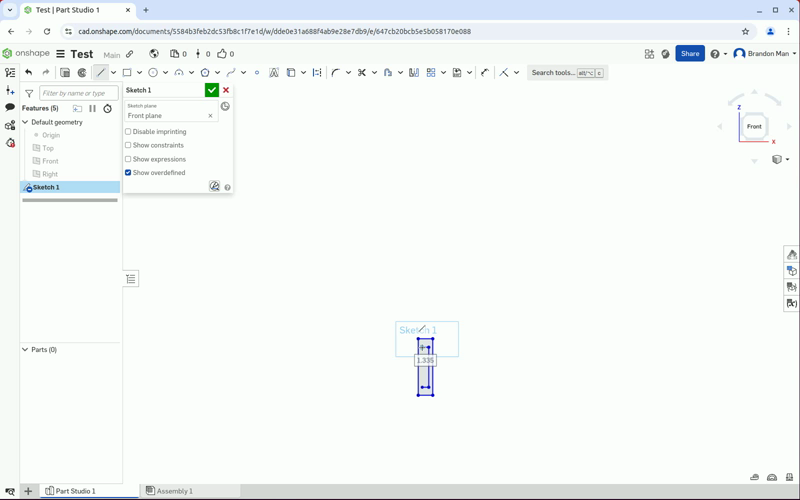
mouse_move(452, 347)
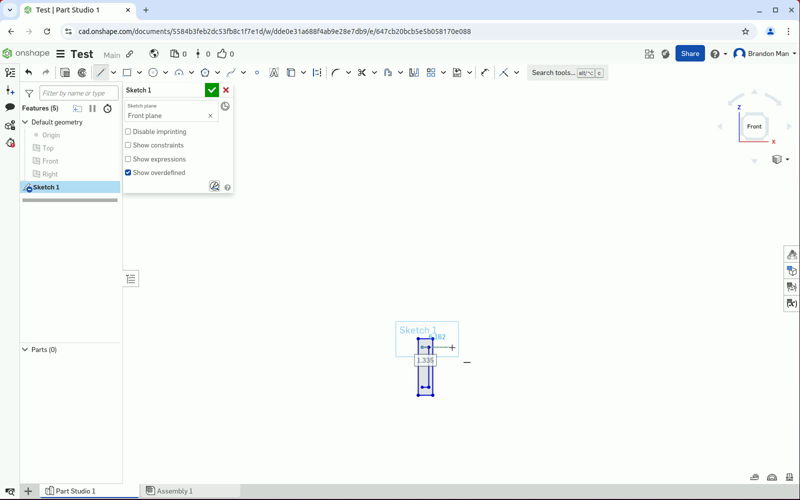
key_down(shift)
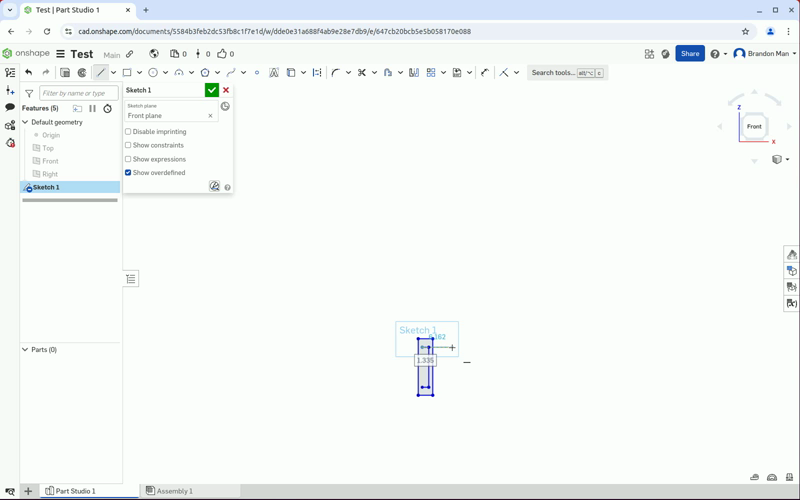
mouse_move(422, 387)
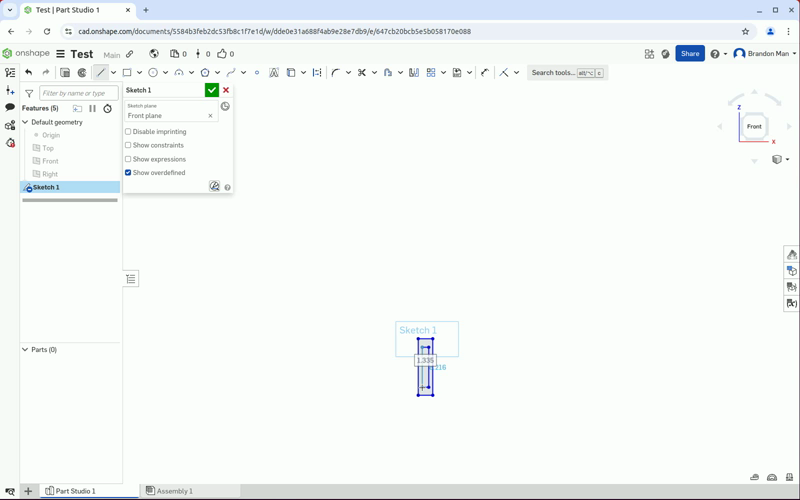
key_up(shift)
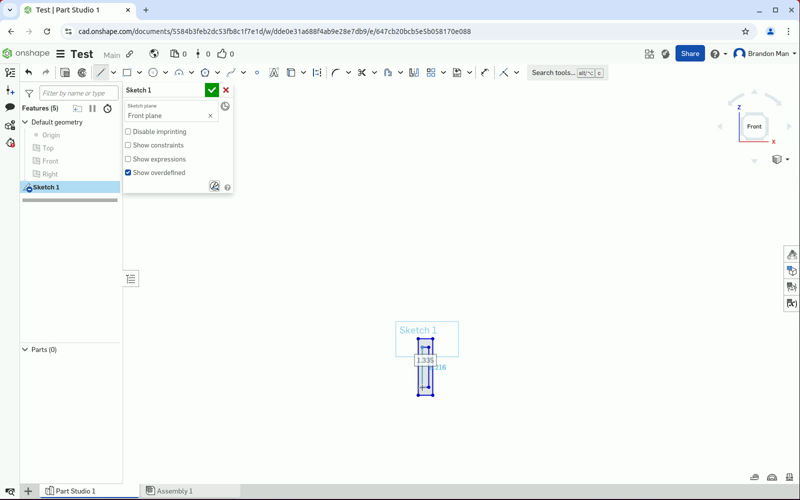
click(422, 387)
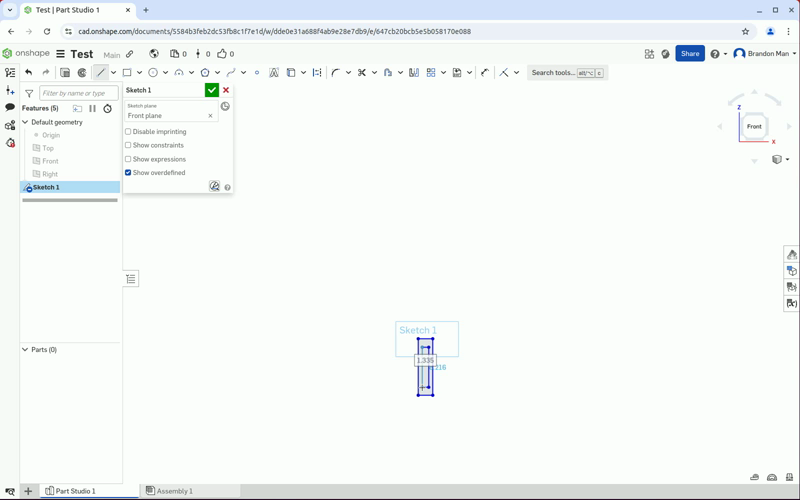
key(esc)
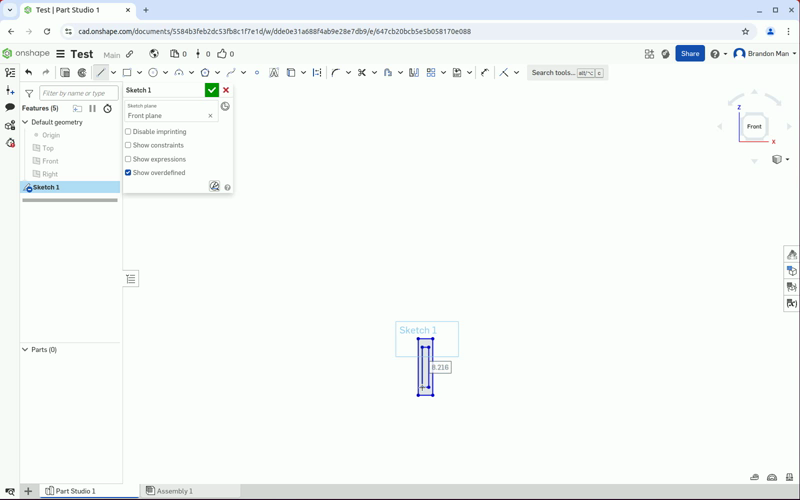
mouse_move(432, 377)
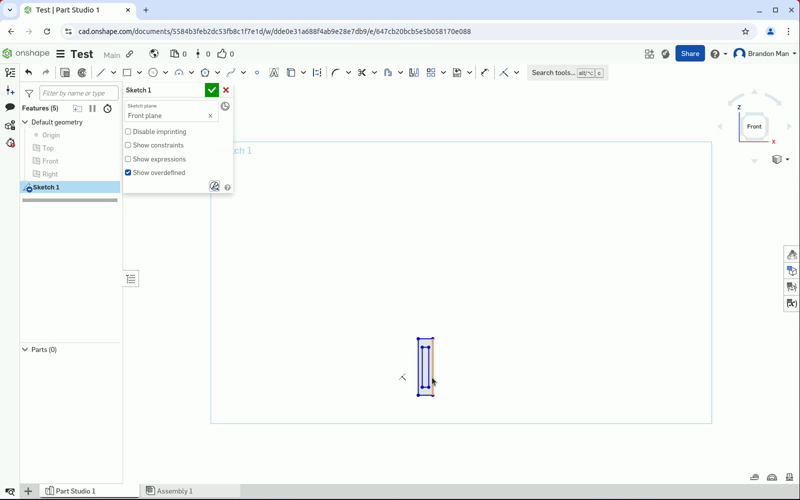
scroll(6)
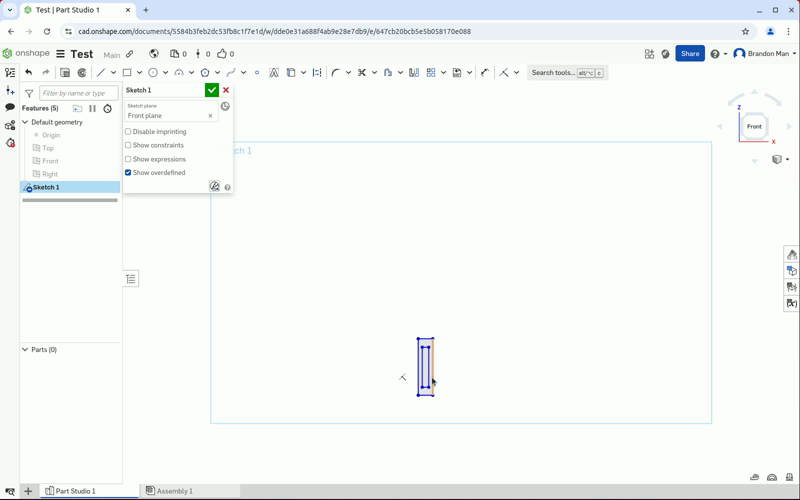
scroll(6)
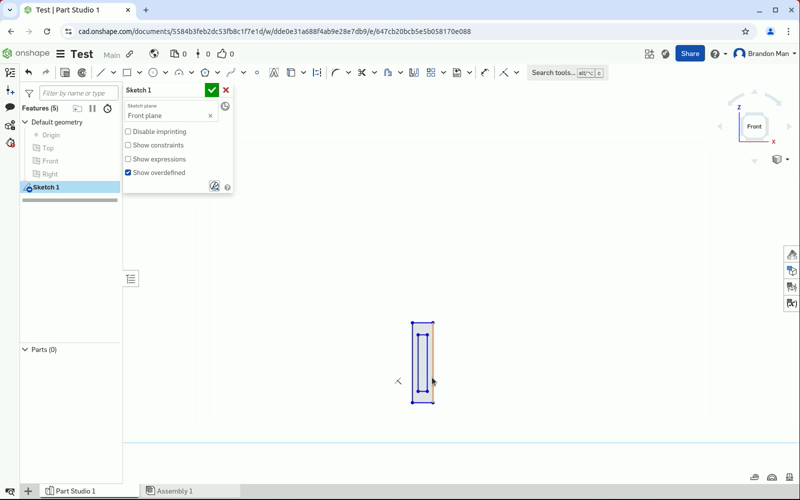
scroll(6)
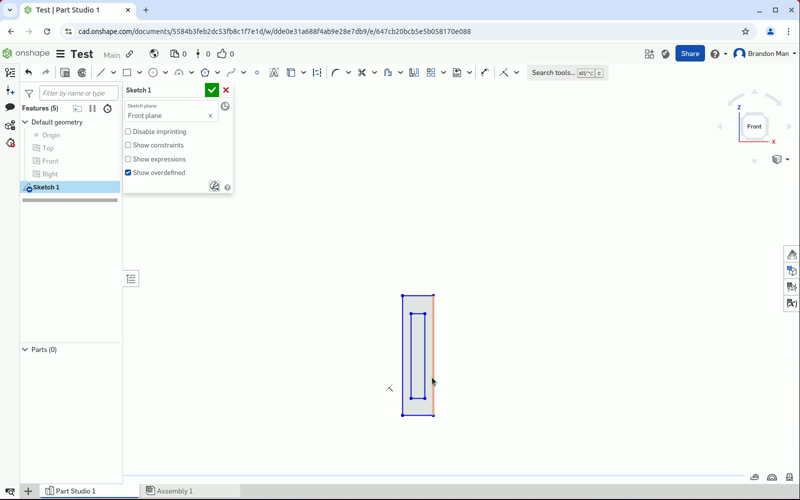
scroll(6)
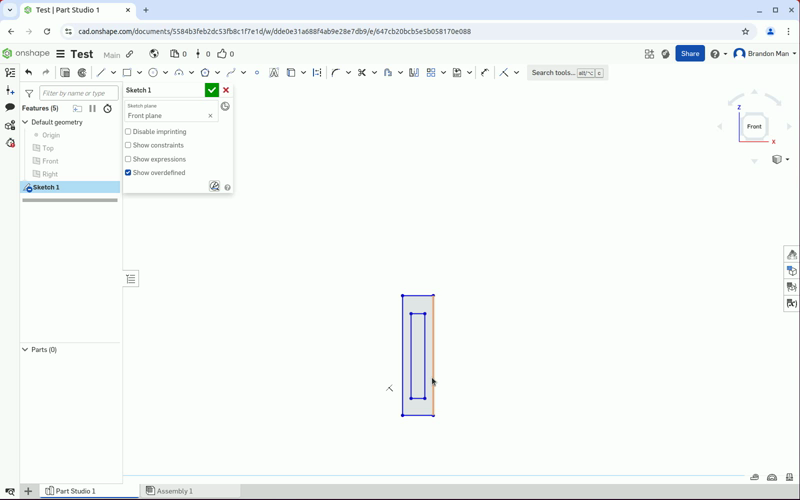
scroll(6)
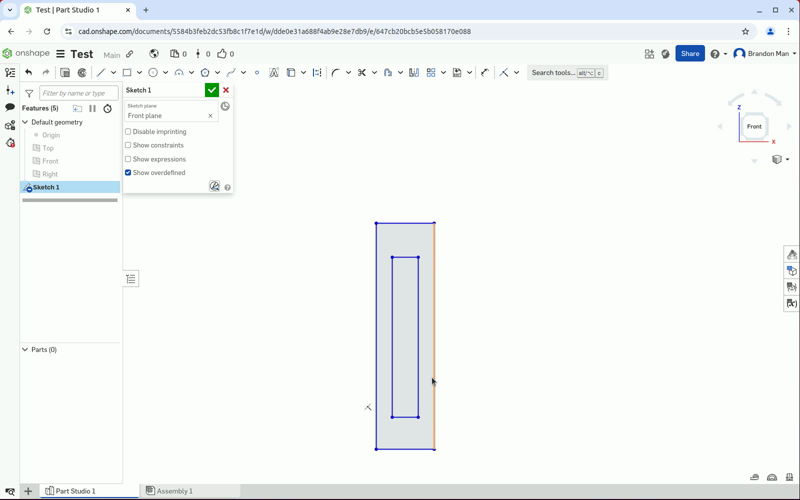
scroll(6)
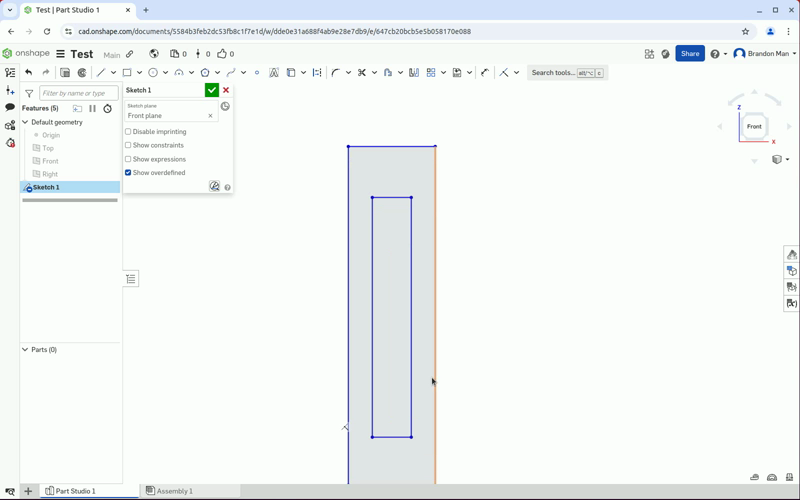
scroll(6)
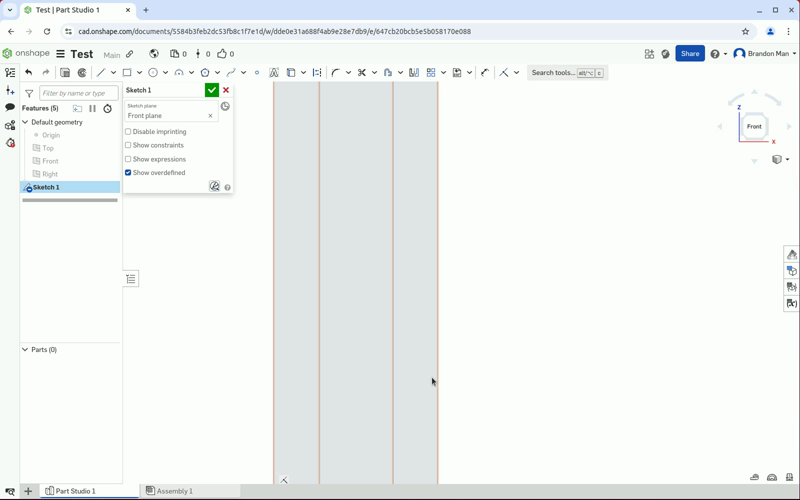
click(432, 377)
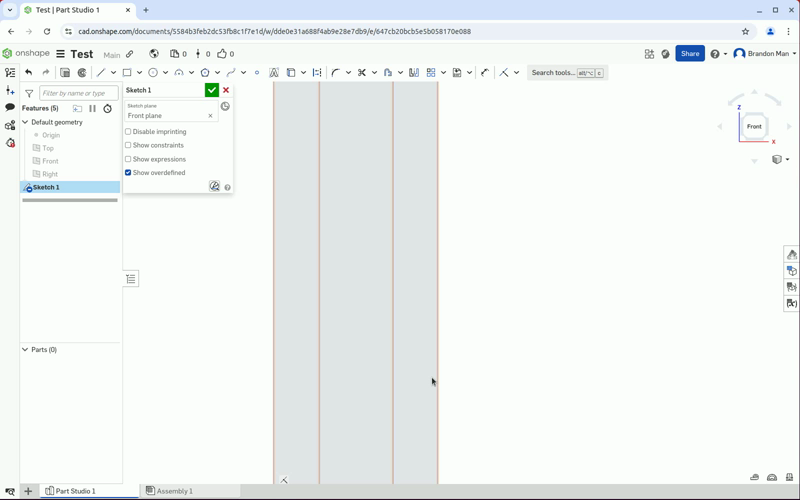
scroll(-6)
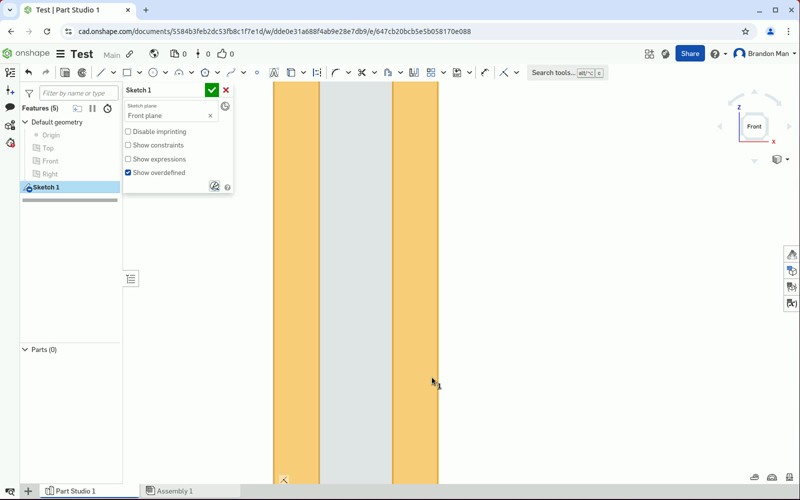
scroll(-6)
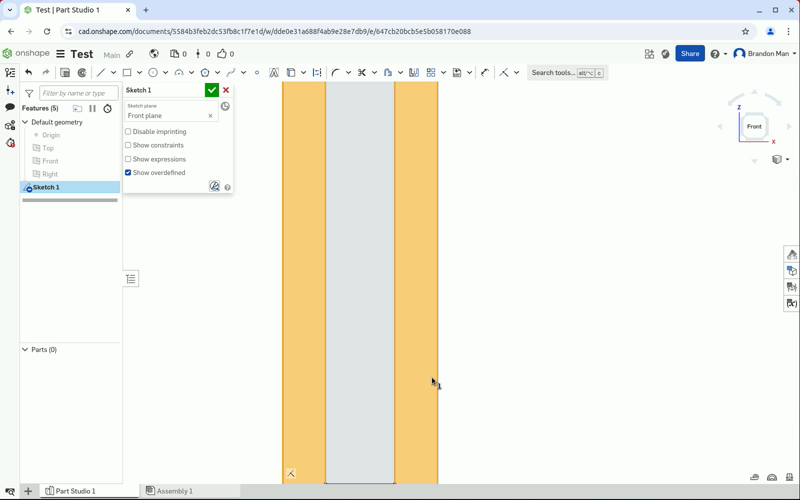
scroll(-6)
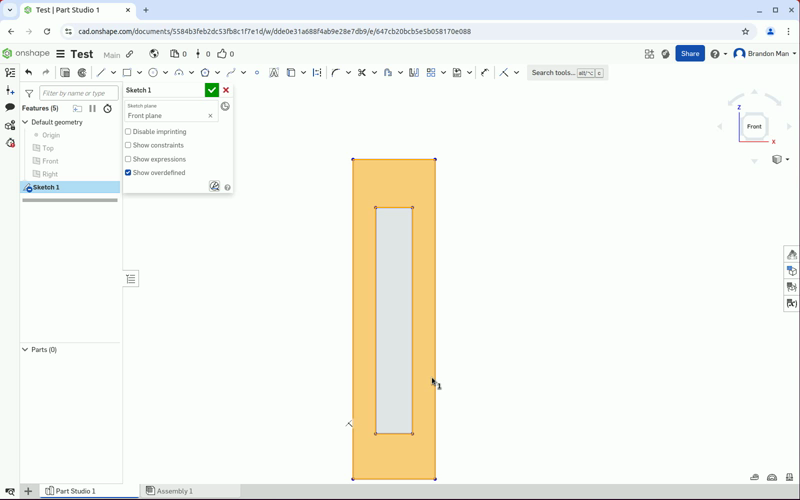
scroll(-6)
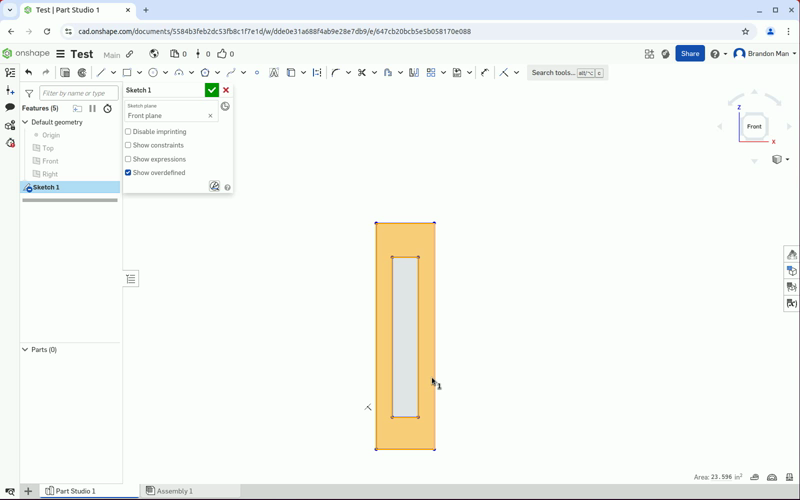
scroll(-6)
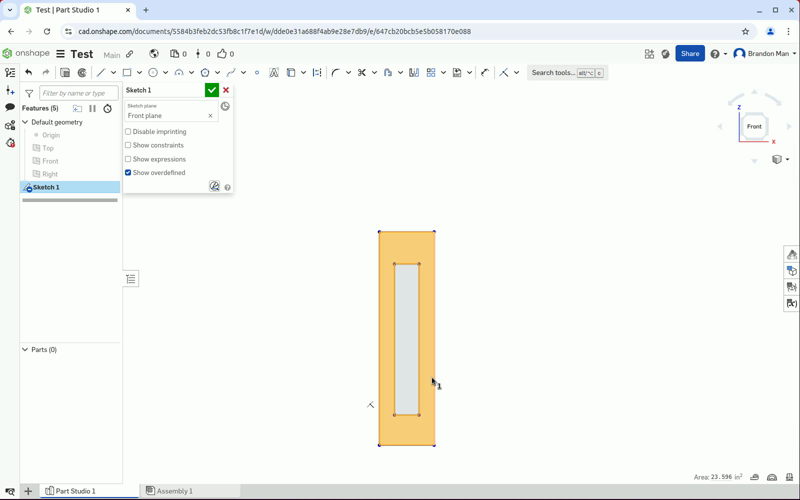
scroll(-6)
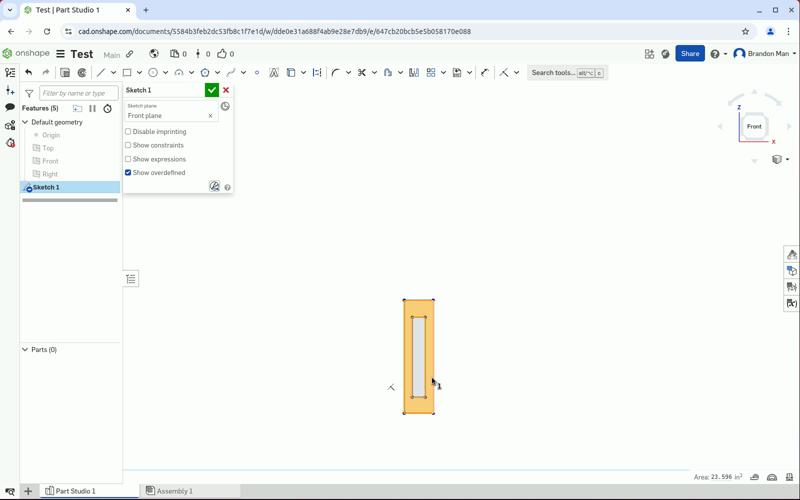
scroll(-6)
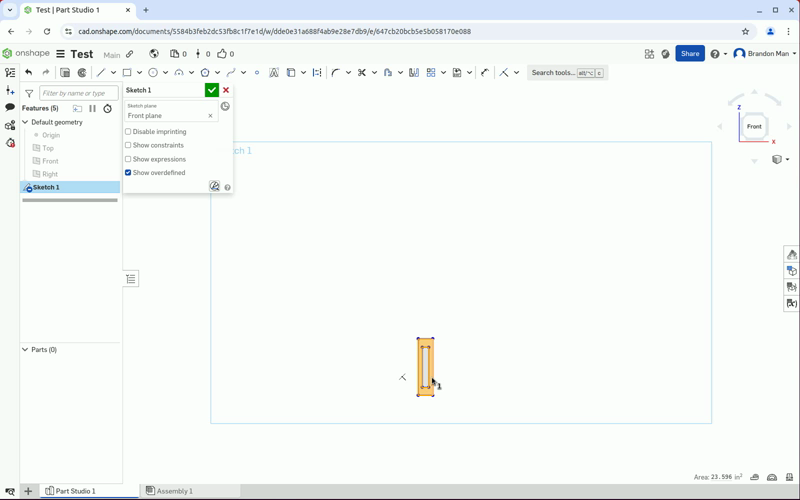
mouse_move(73, 352)
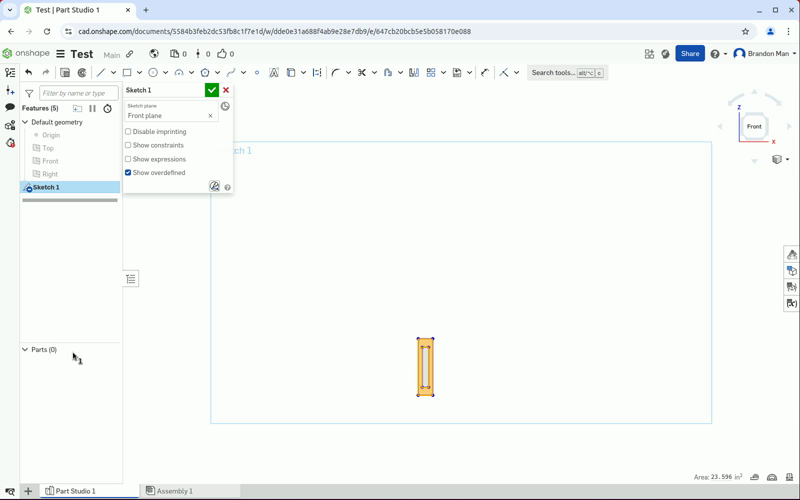
key(shift+y)
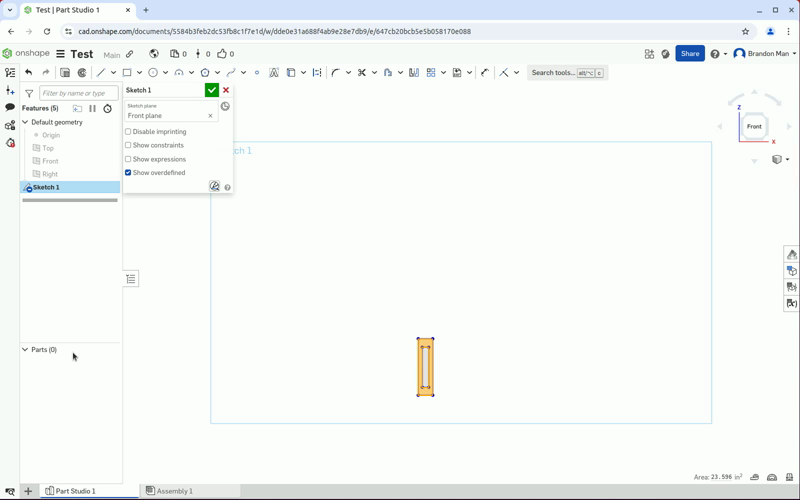
key(shift+e)
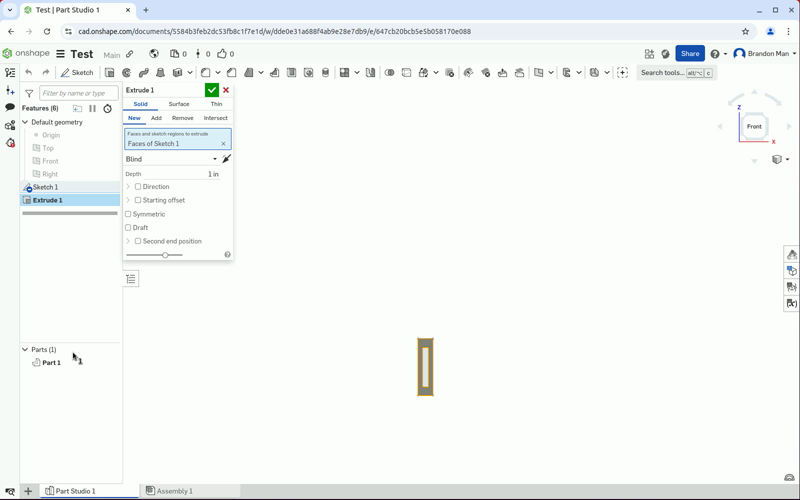
mouse_move(143, 106)
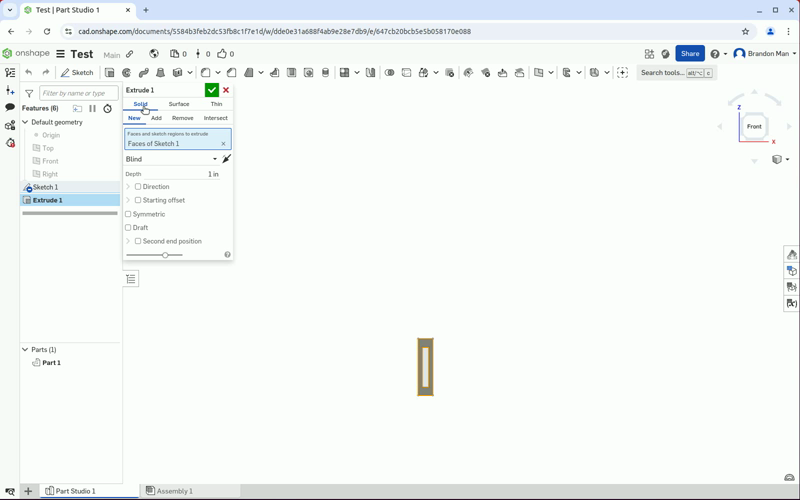
click(143, 106)
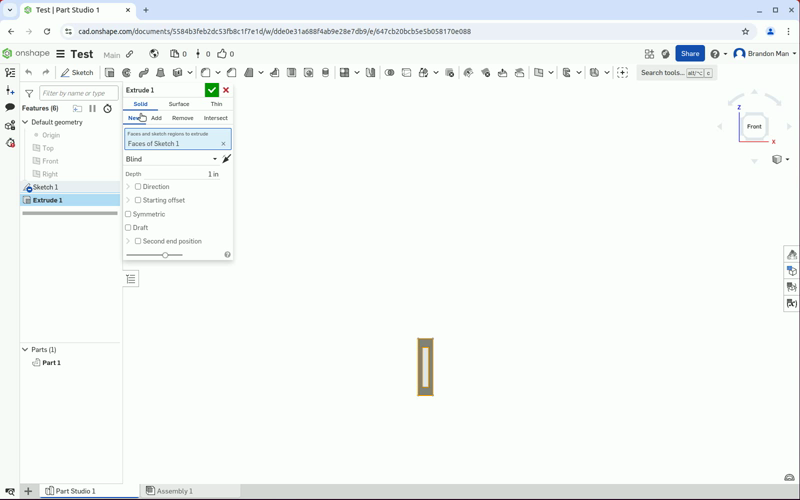
mouse_move(137, 120)
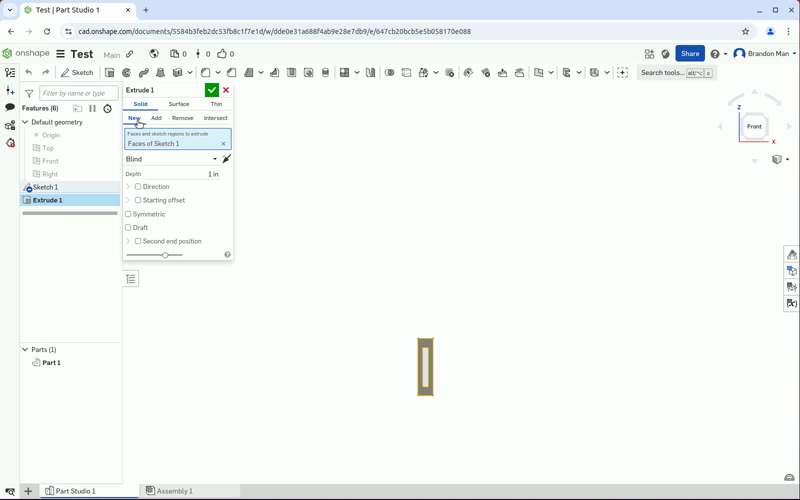
click(137, 120)
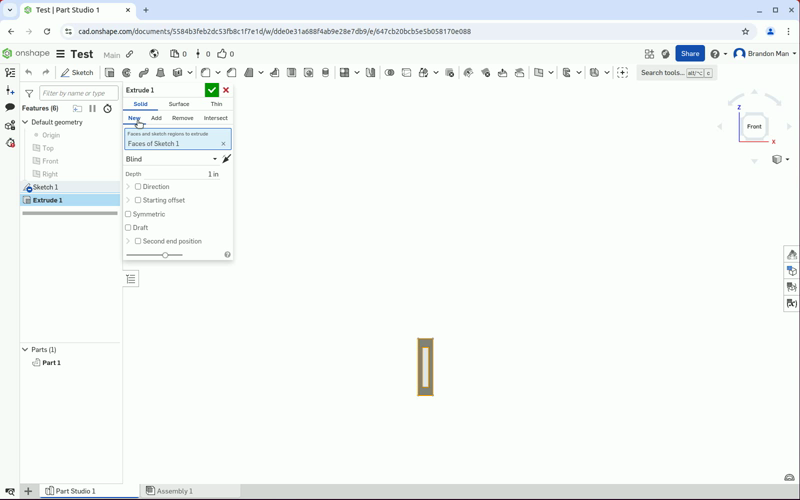
key(tab, 4)
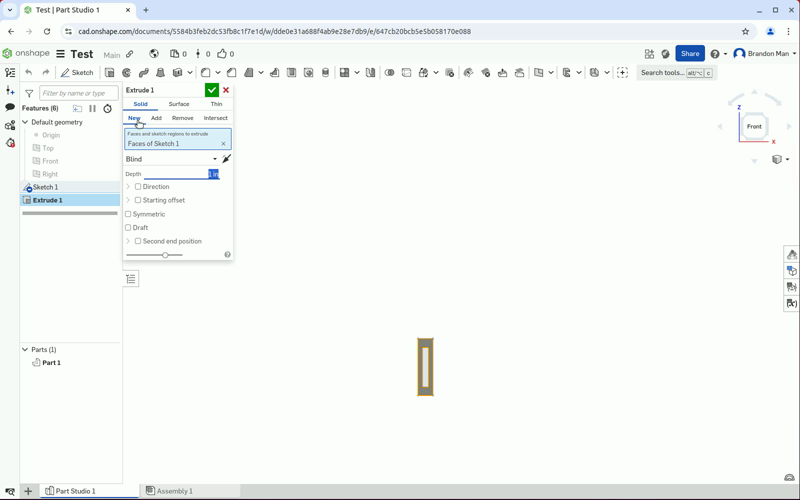
text(4.814)
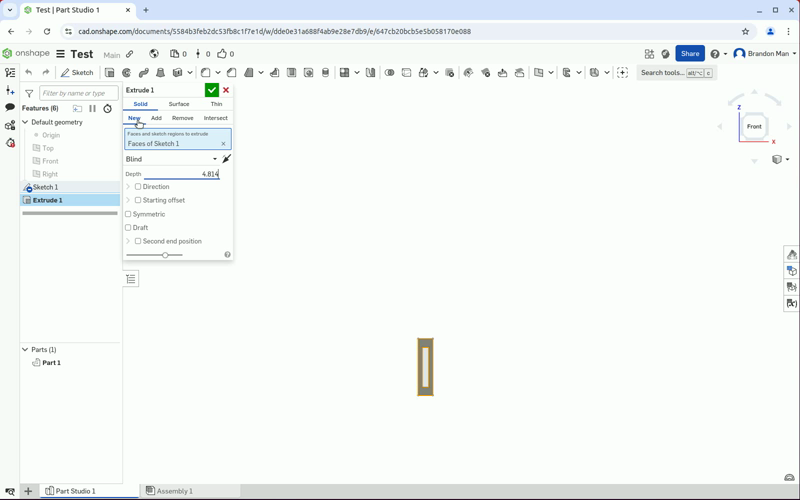
key(enter)
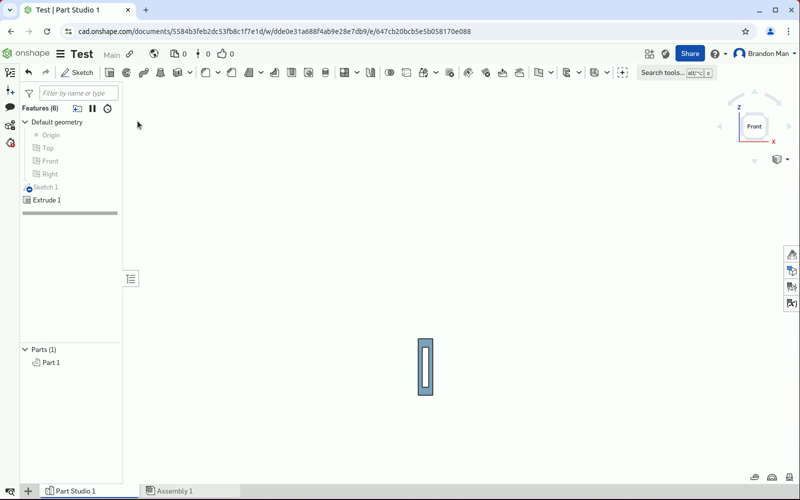
key(shift+h)
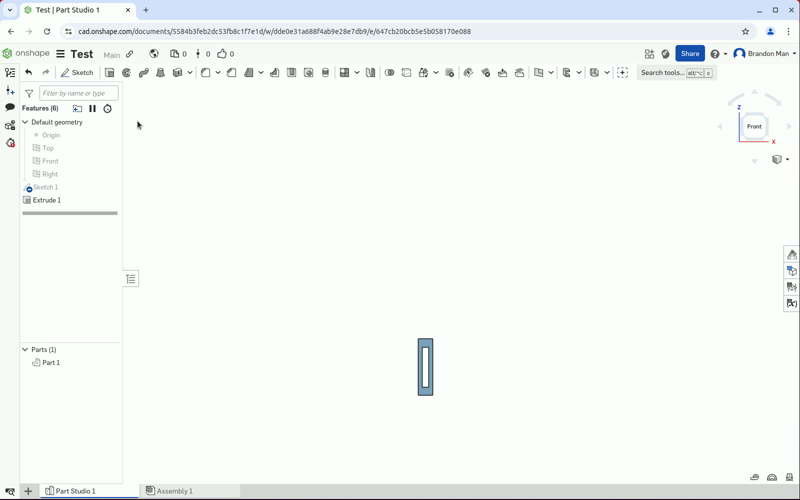
key(shift+h)
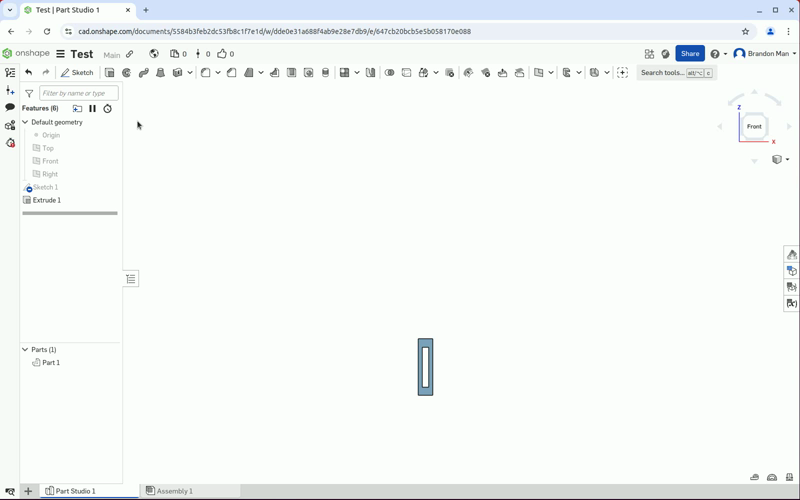
mouse_move(73, 189)
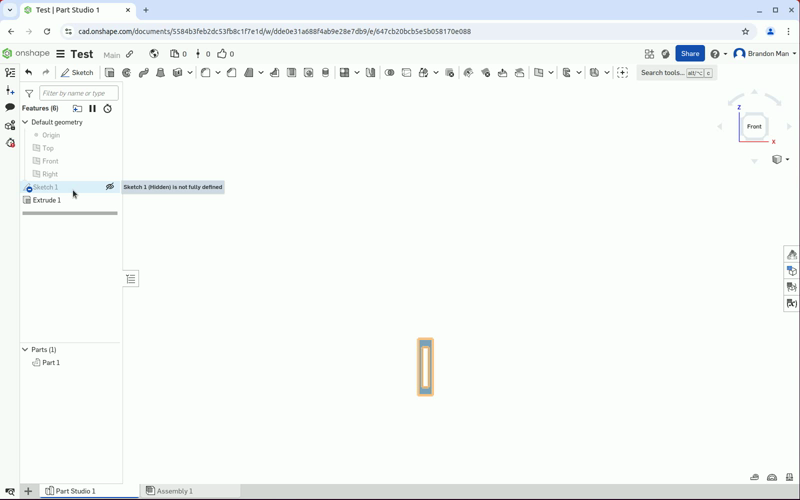
click(73, 189)
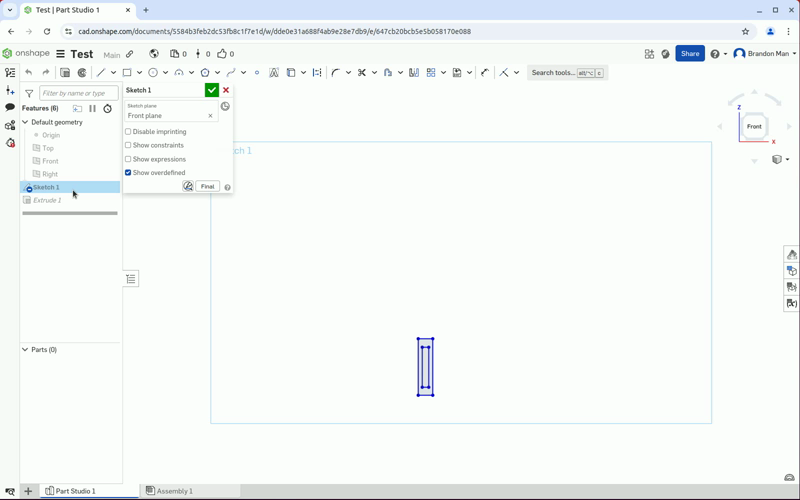
mouse_move(229, 92)
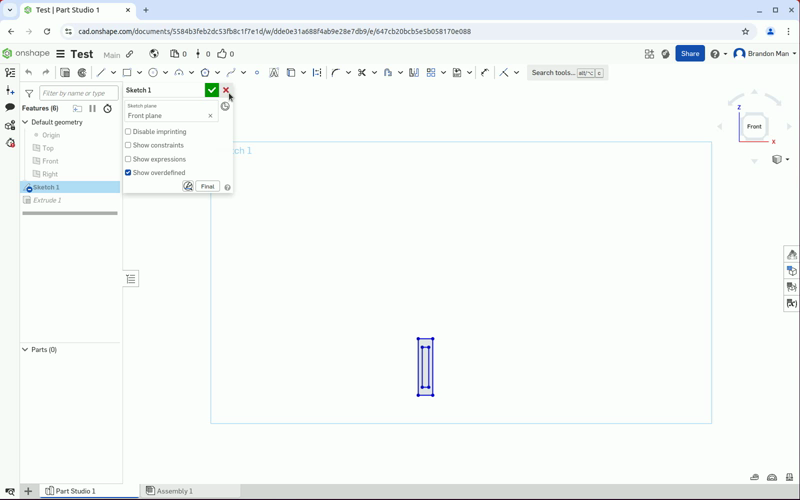
click(229, 92)
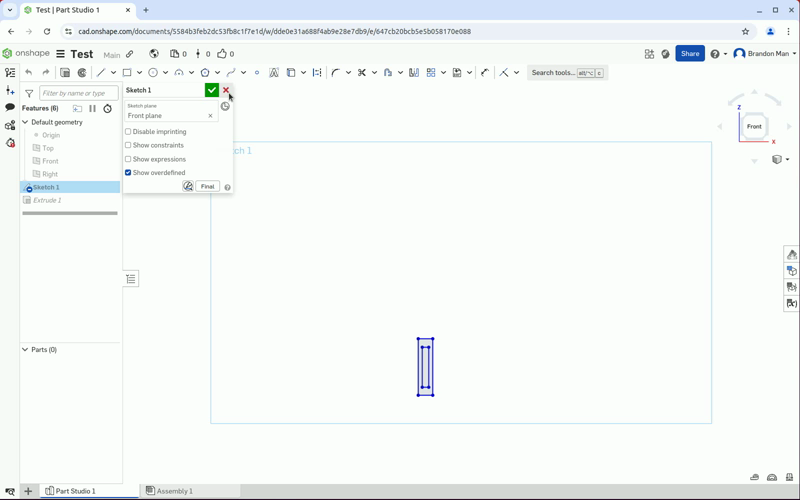
key(shift+s)
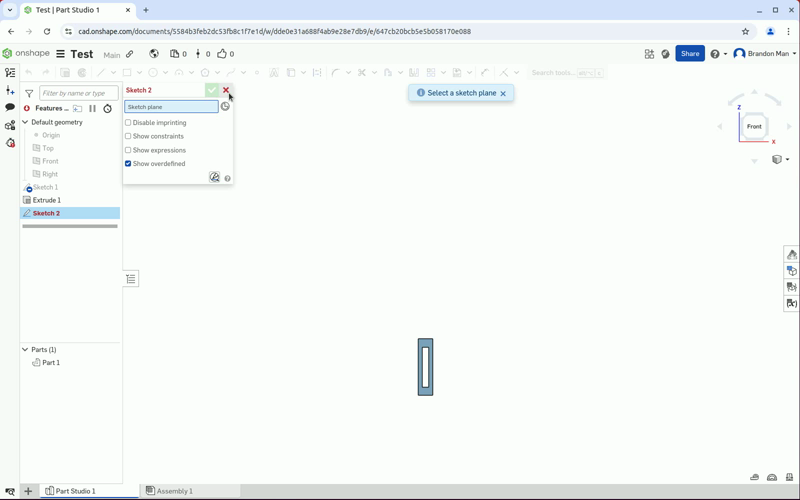
mouse_move(73, 163)
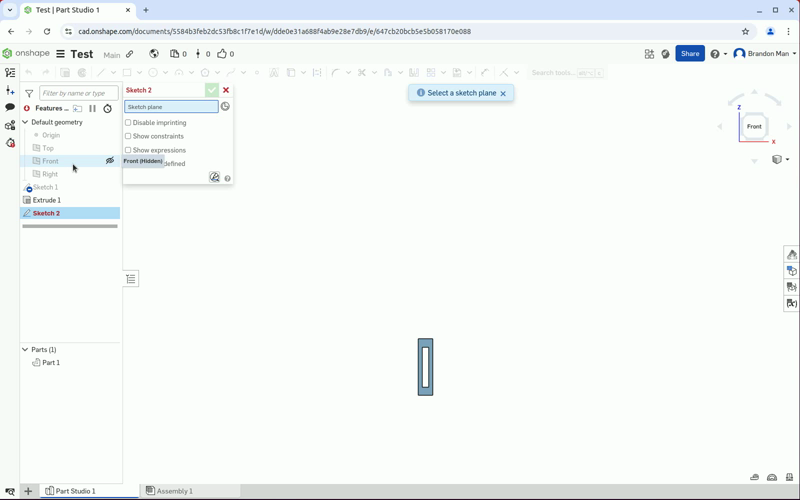
click(73, 163)
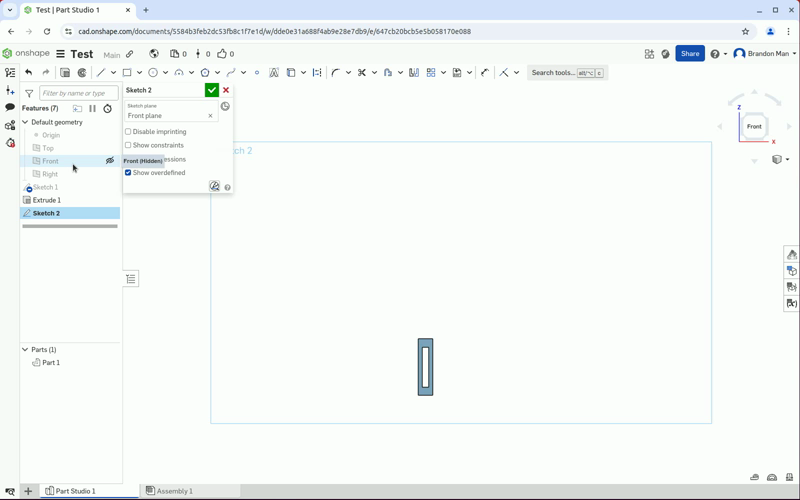
mouse_move(73, 352)
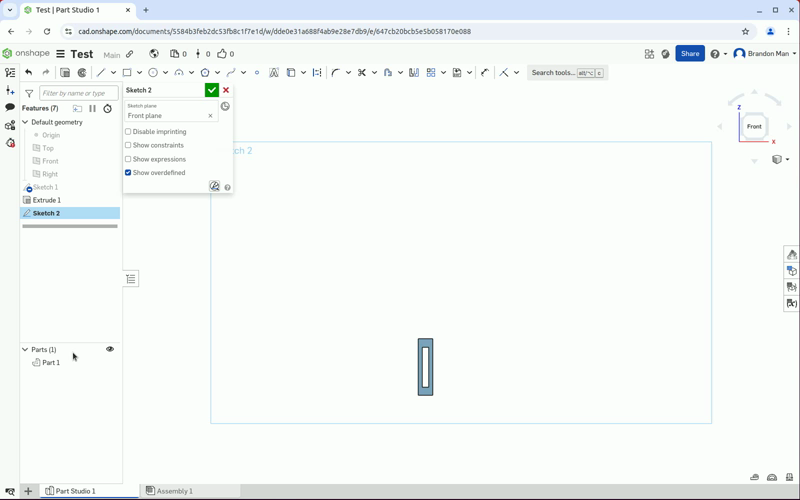
key(y)
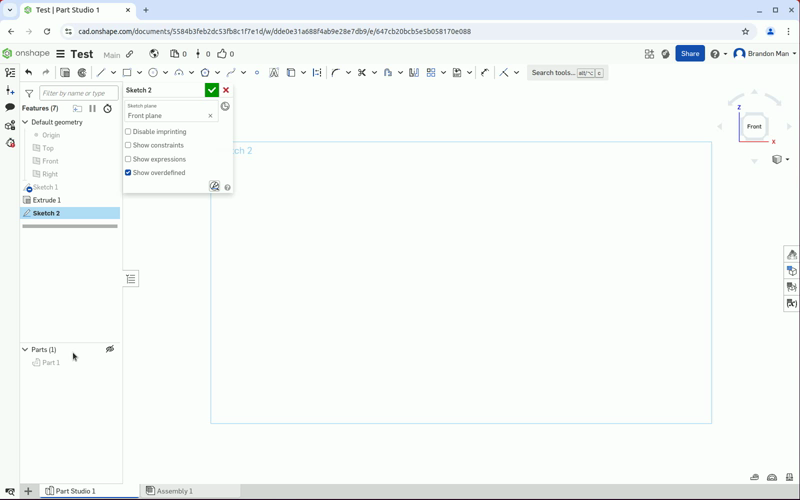
key(l)
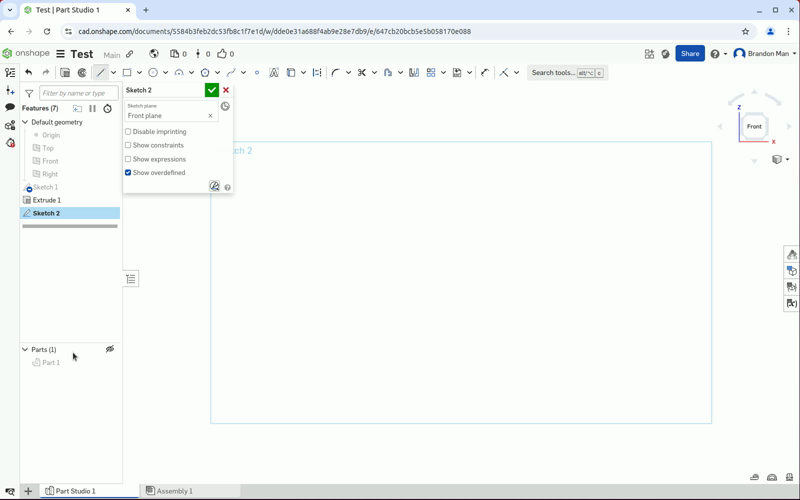
key_down(shift)
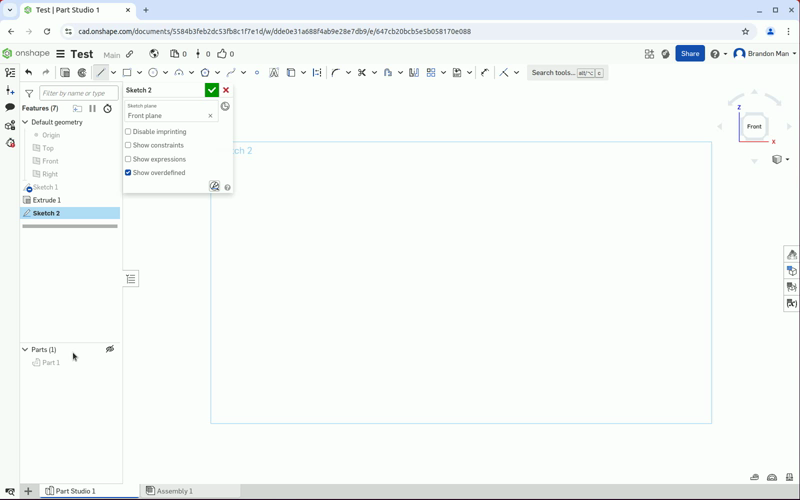
mouse_move(422, 387)
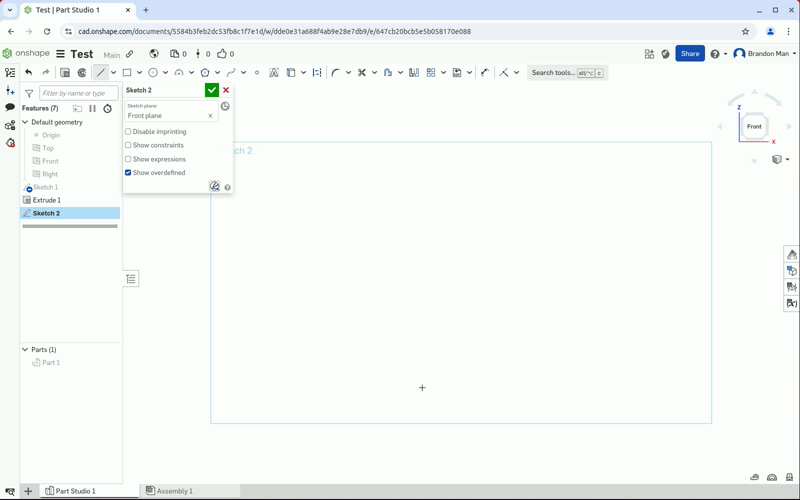
click(422, 387)
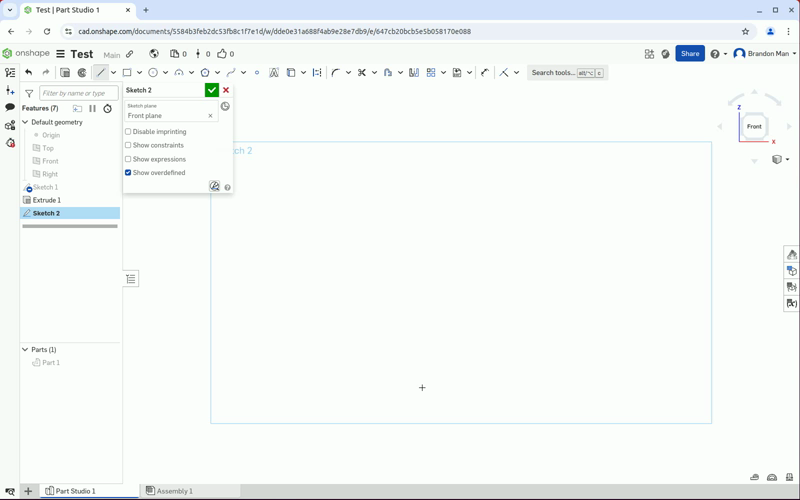
key_up(shift)
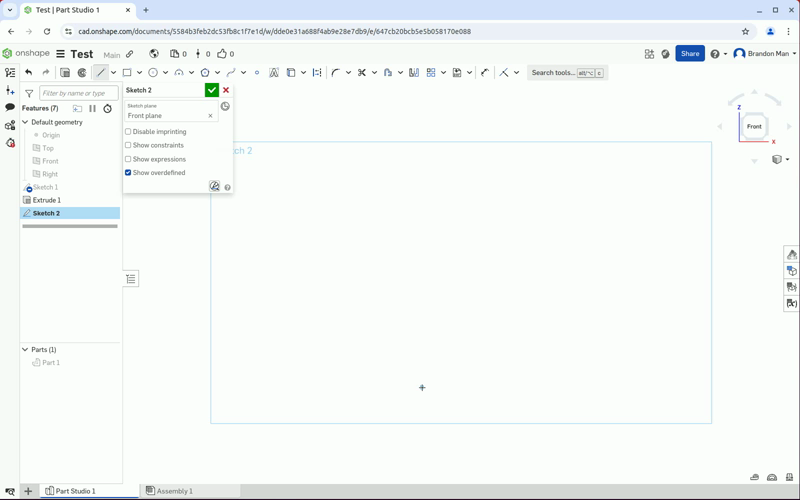
key_down(shift)
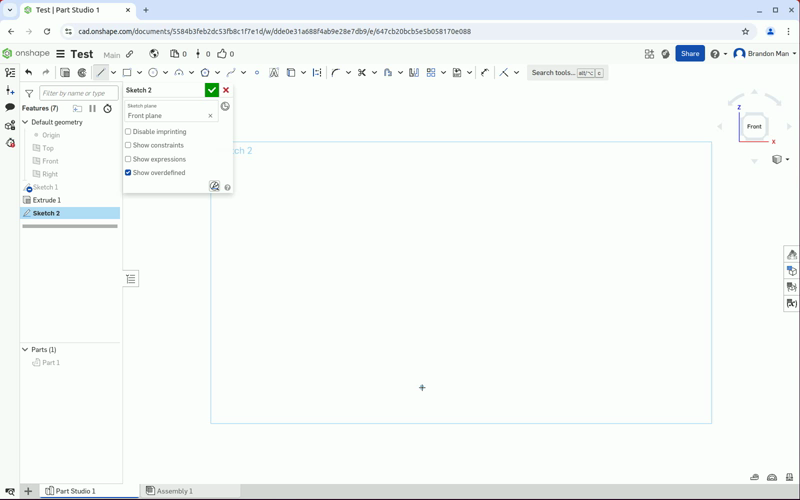
mouse_move(452, 387)
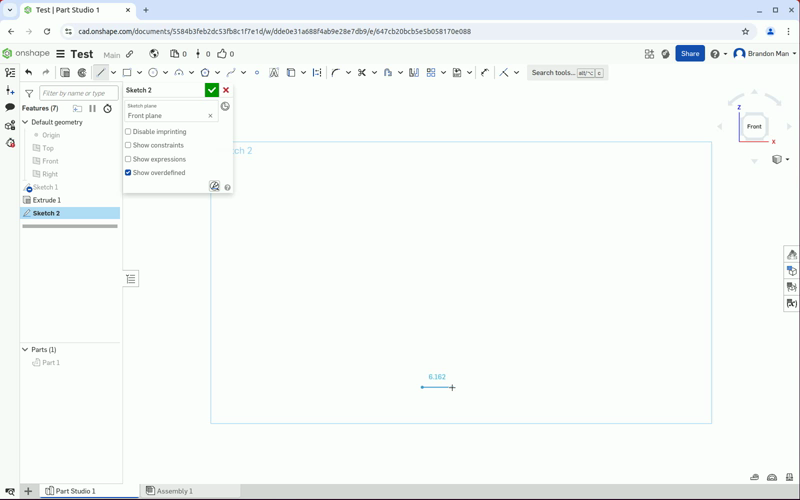
mouse_move(429, 387)
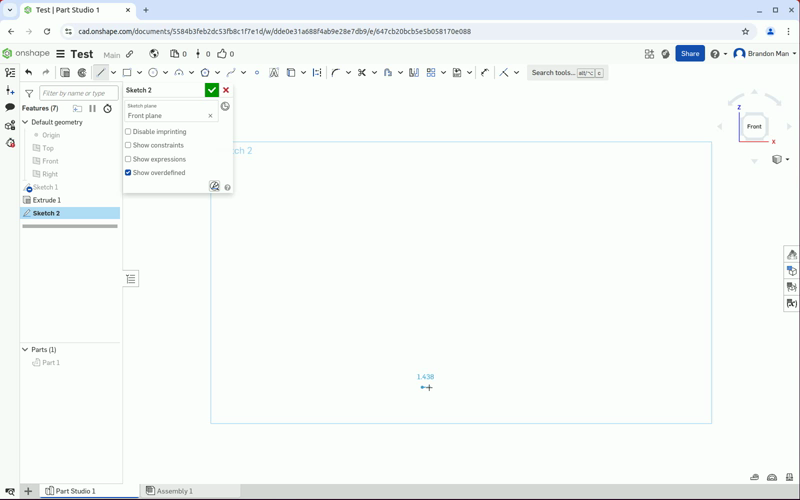
scroll(6)
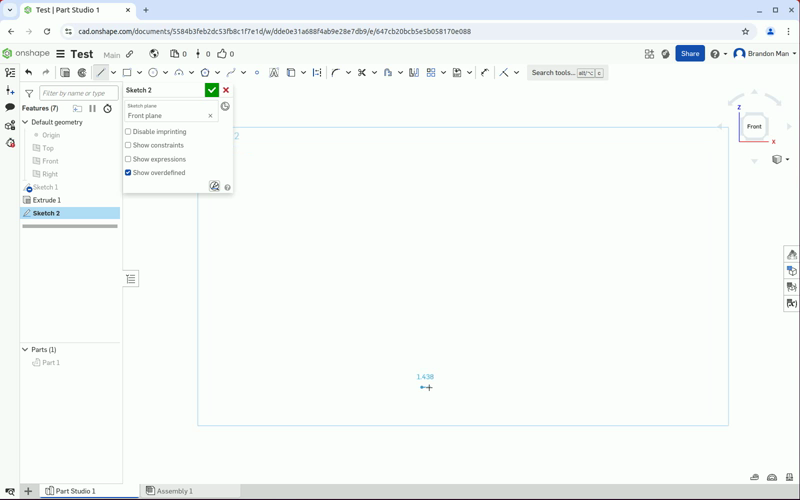
scroll(6)
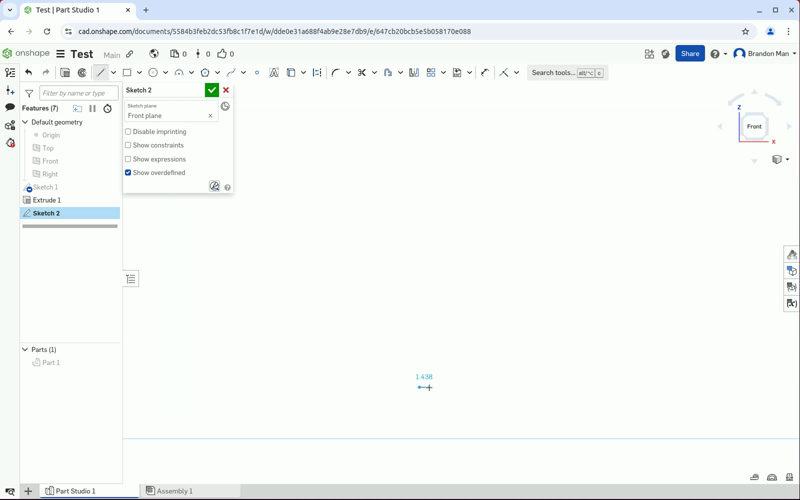
scroll(6)
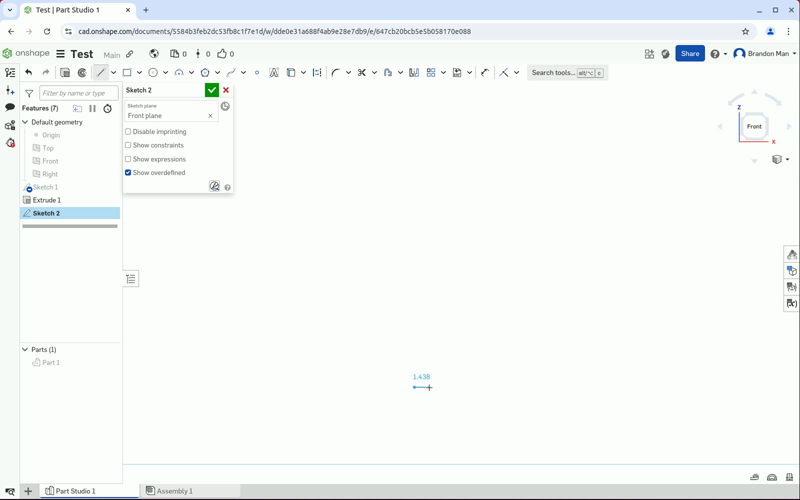
scroll(6)
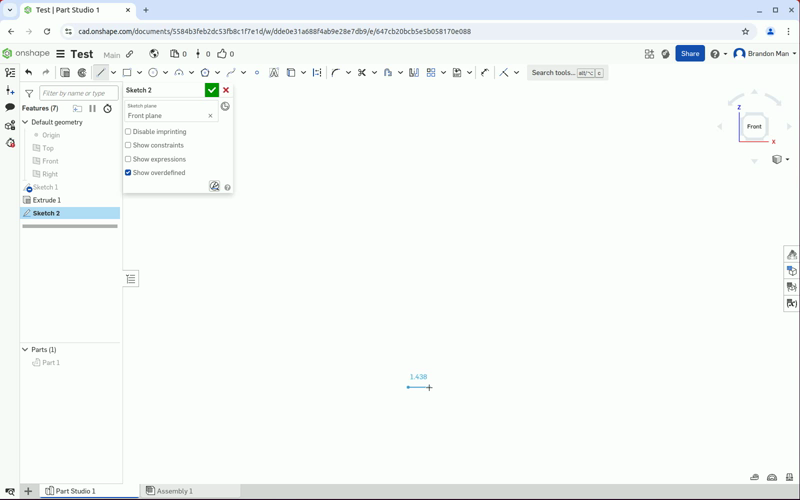
scroll(6)
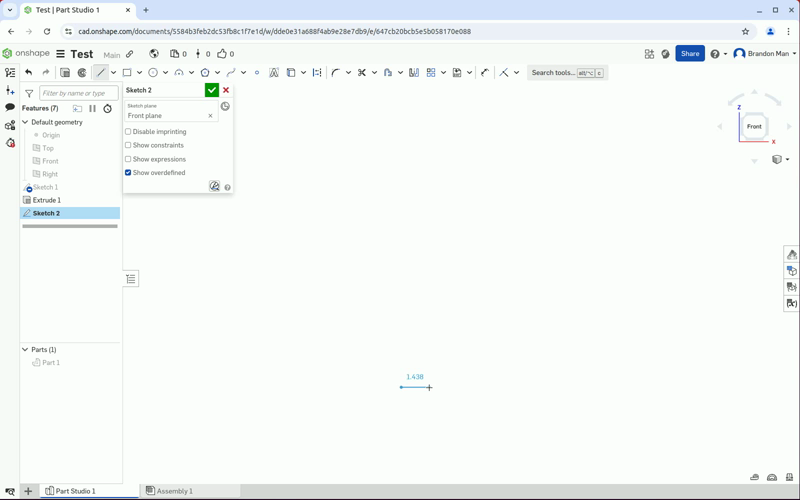
scroll(6)
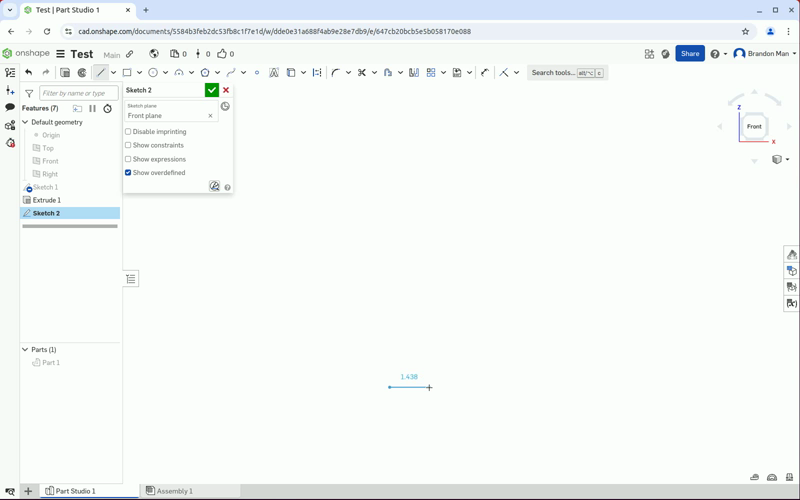
scroll(6)
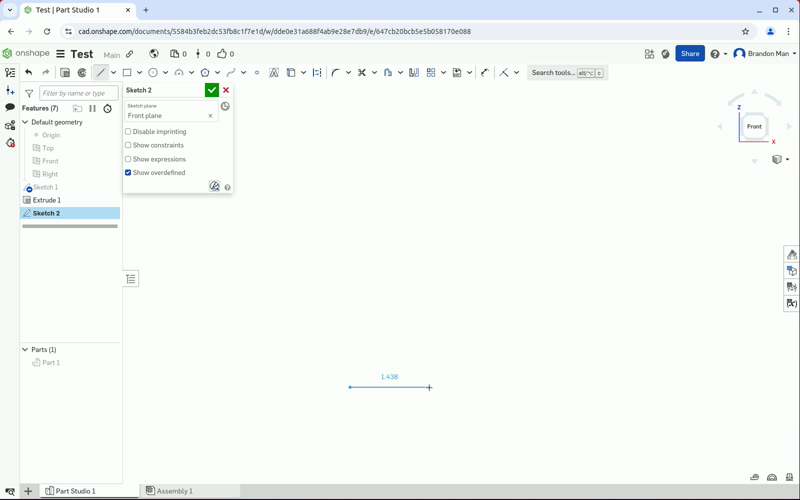
click(429, 387)
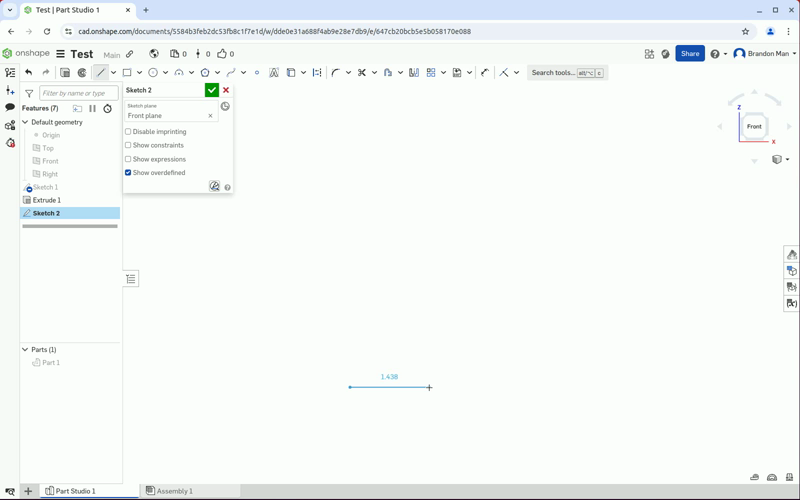
scroll(-6)
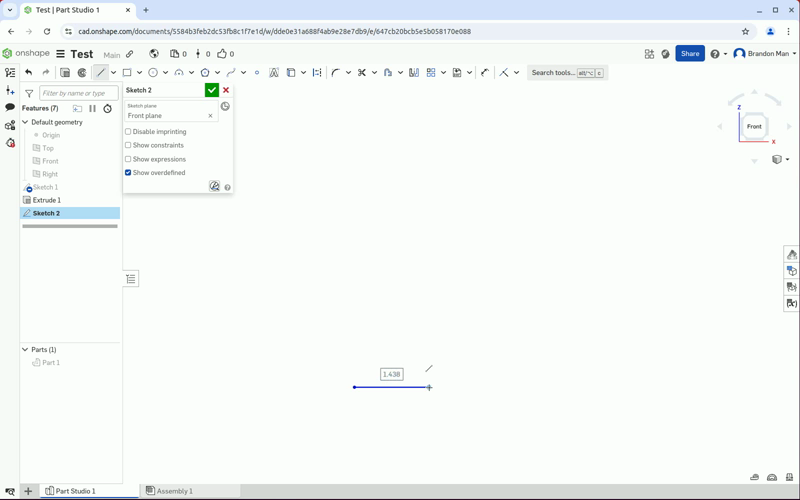
scroll(-6)
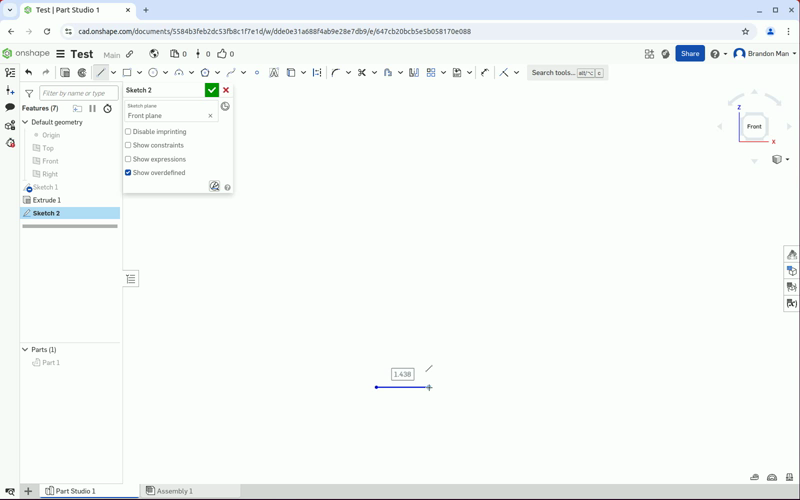
scroll(-6)
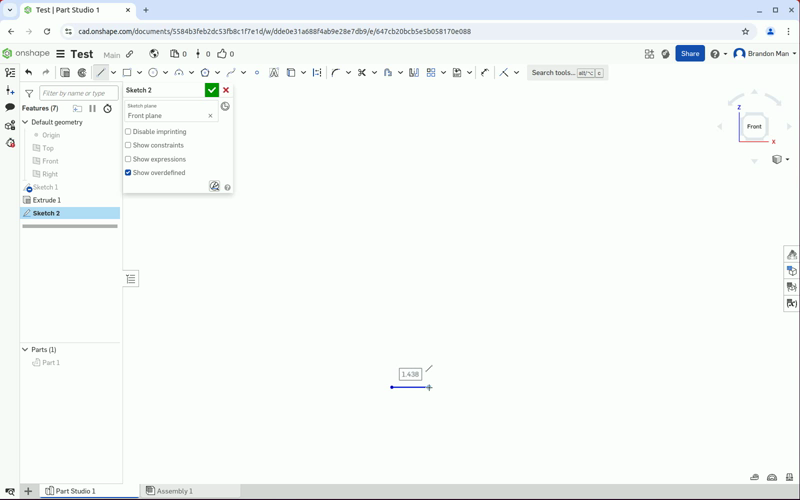
scroll(-6)
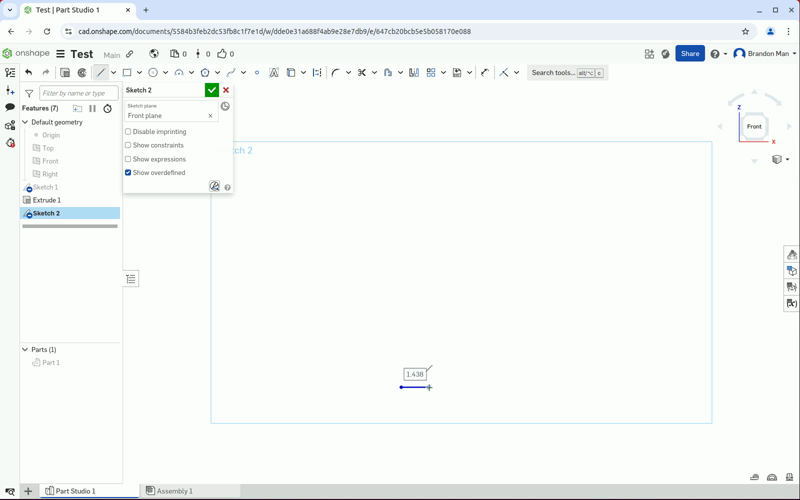
scroll(-6)
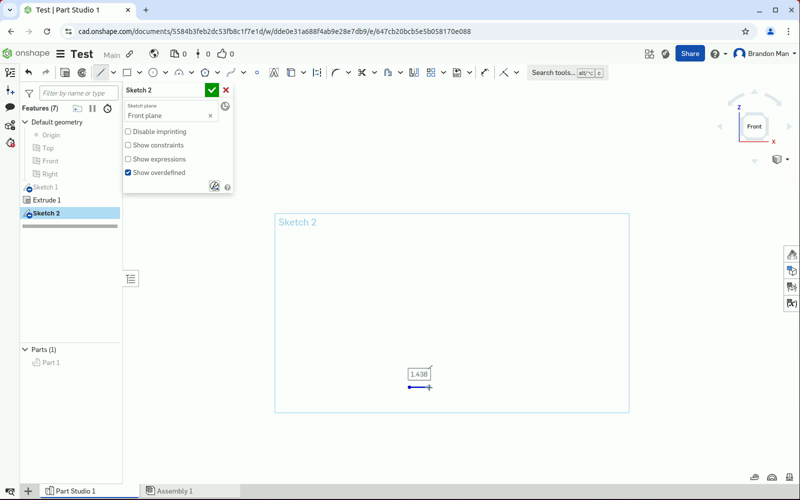
scroll(-6)
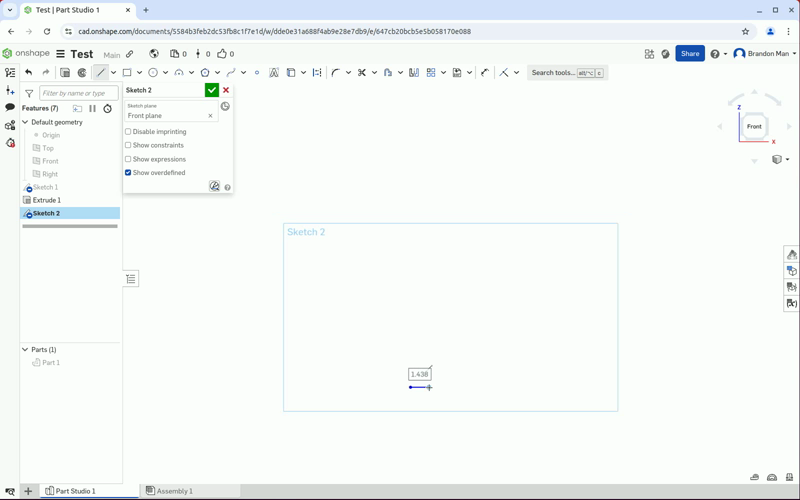
scroll(-6)
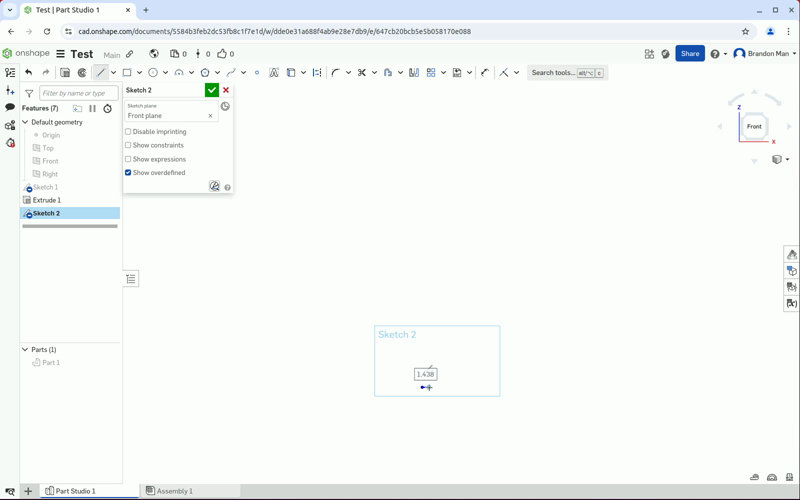
key_up(shift)
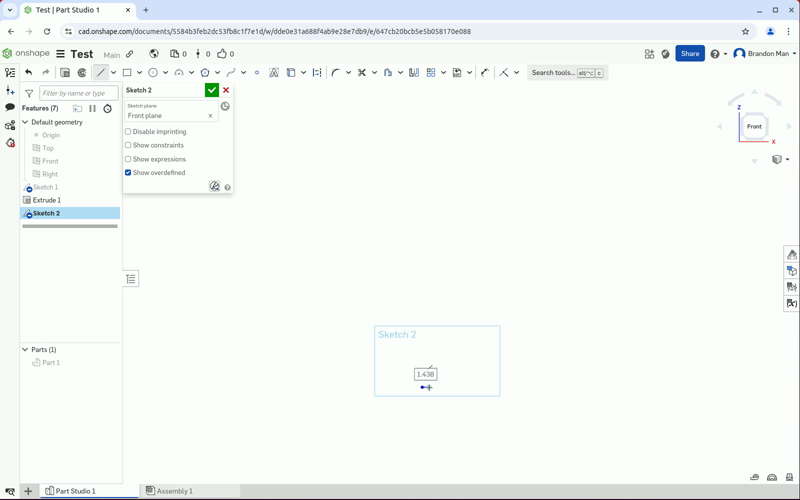
key_down(shift)
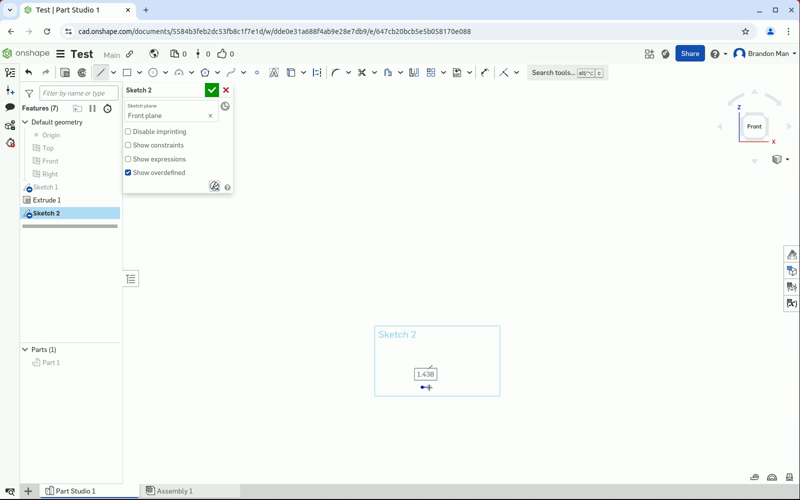
mouse_move(459, 387)
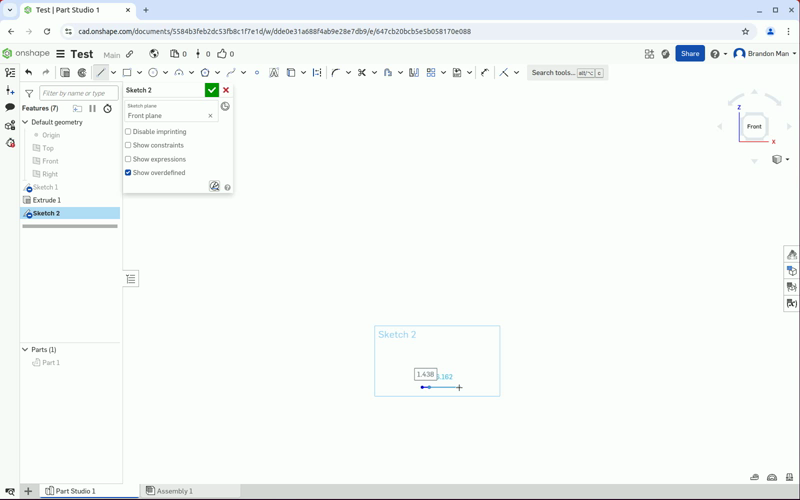
mouse_move(429, 346)
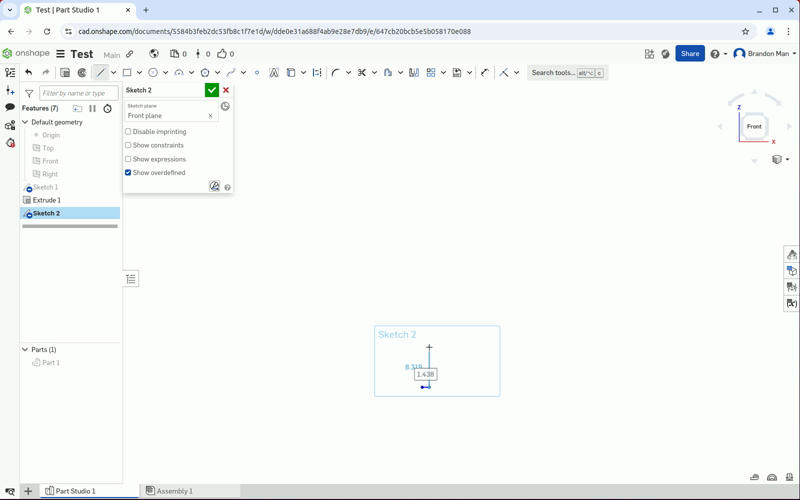
click(429, 346)
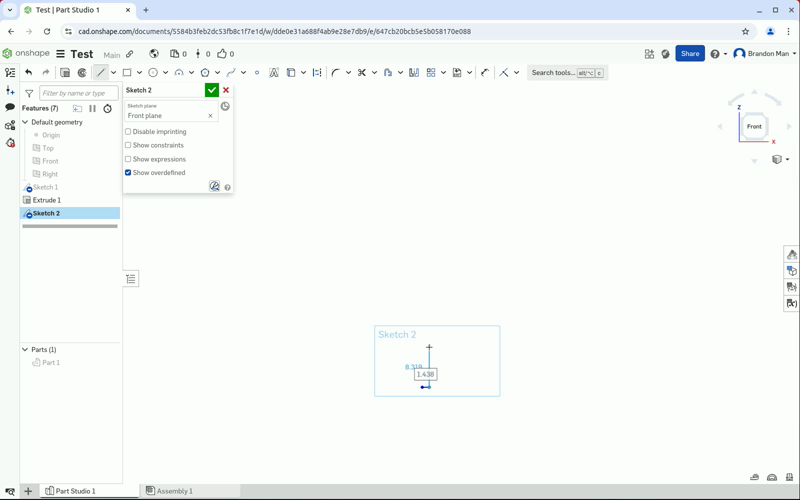
key_up(shift)
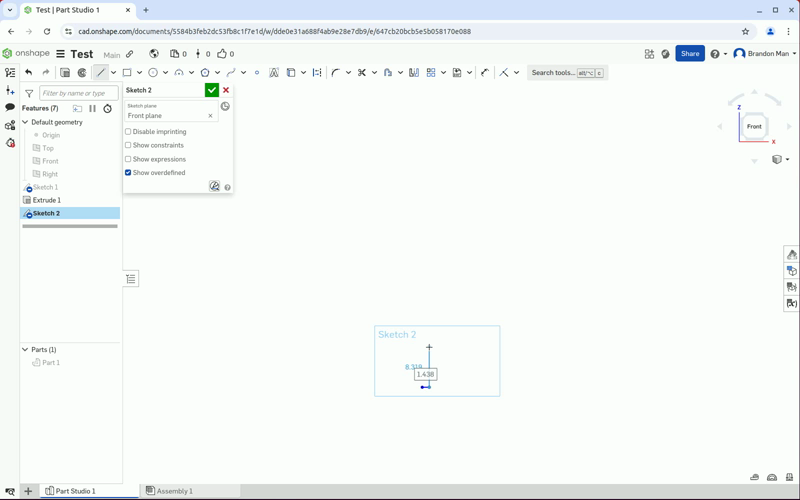
key_down(shift)
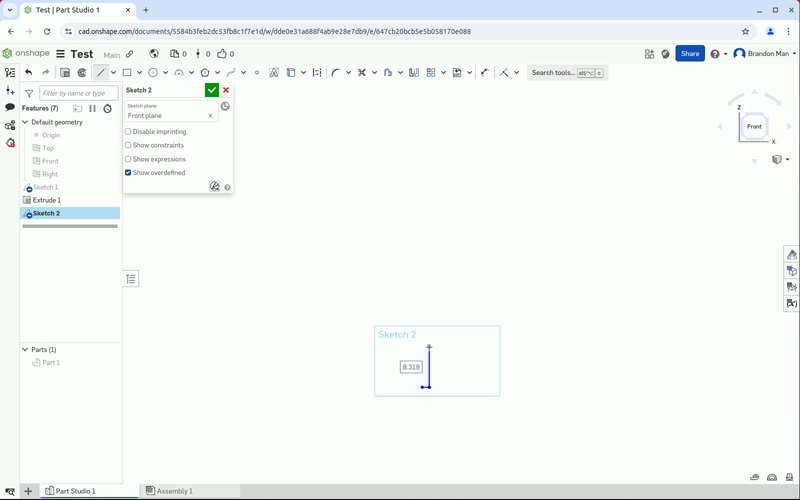
mouse_move(459, 346)
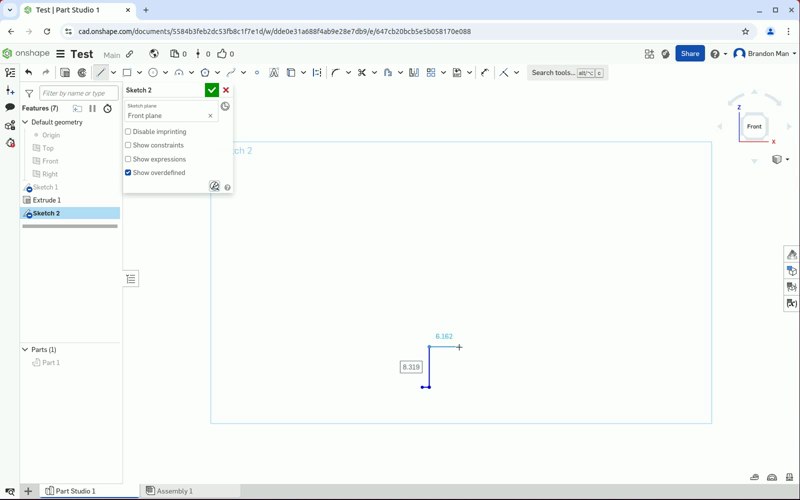
mouse_move(422, 346)
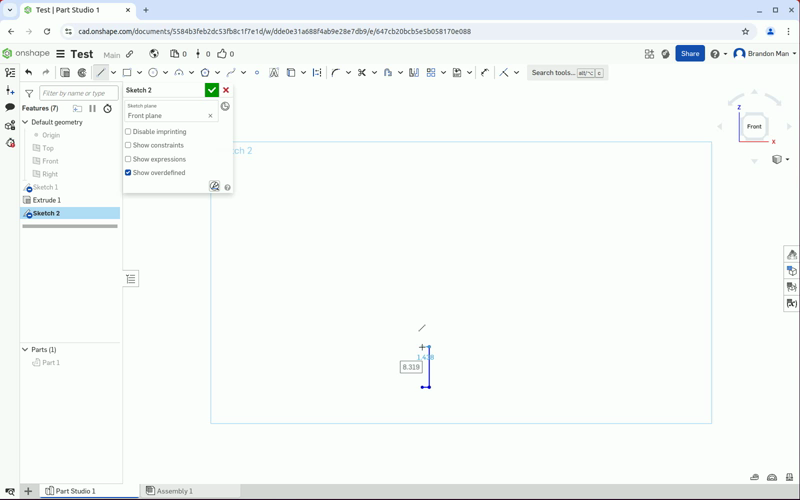
scroll(6)
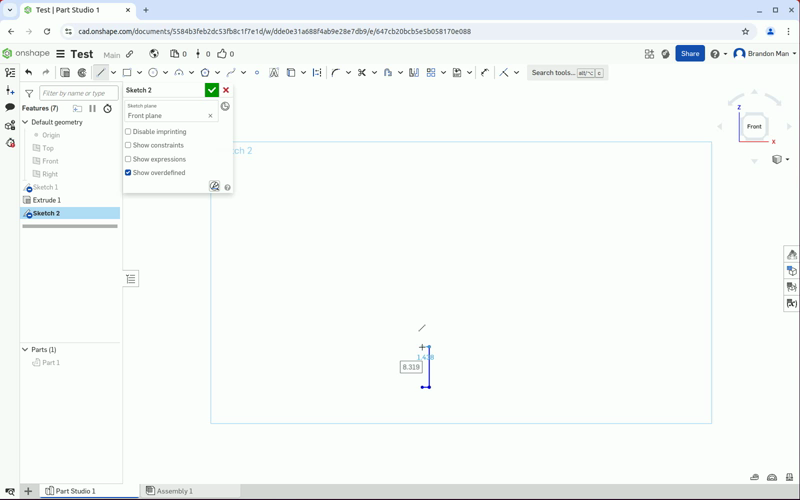
scroll(6)
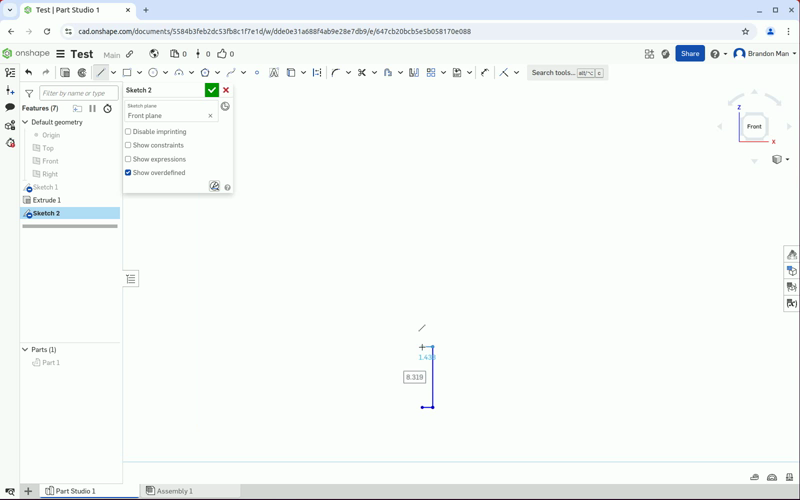
scroll(6)
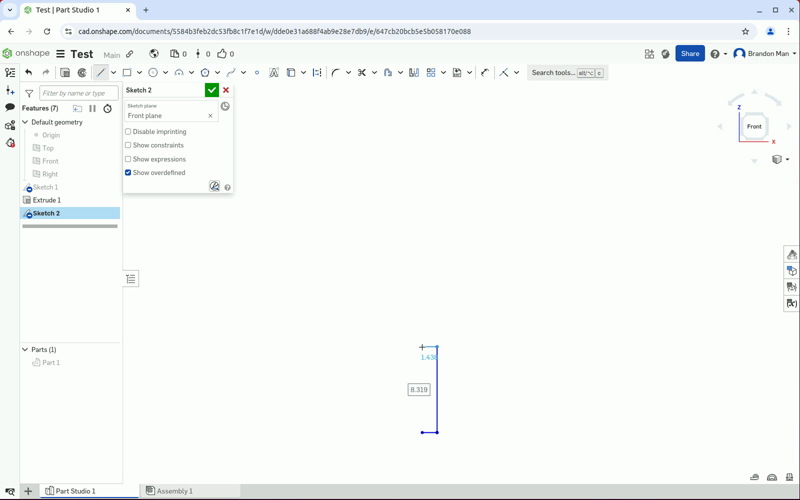
scroll(6)
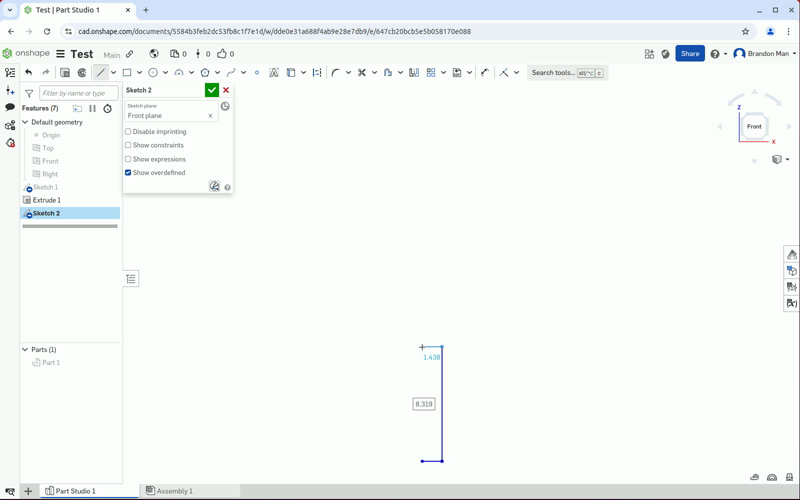
scroll(6)
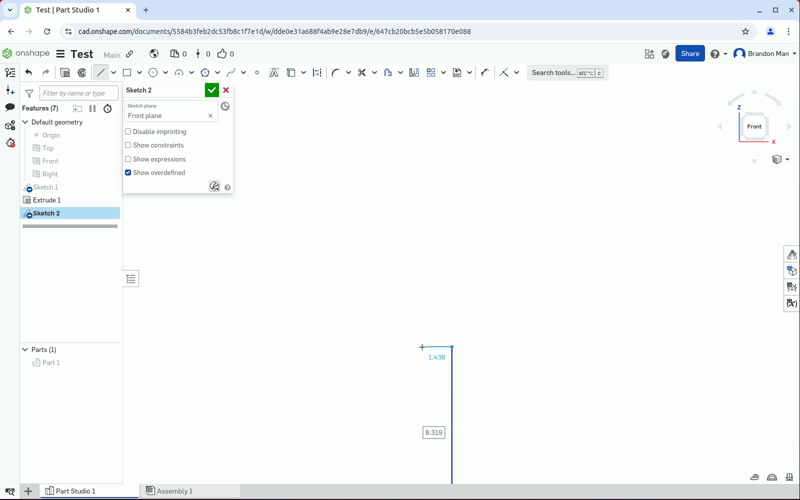
scroll(6)
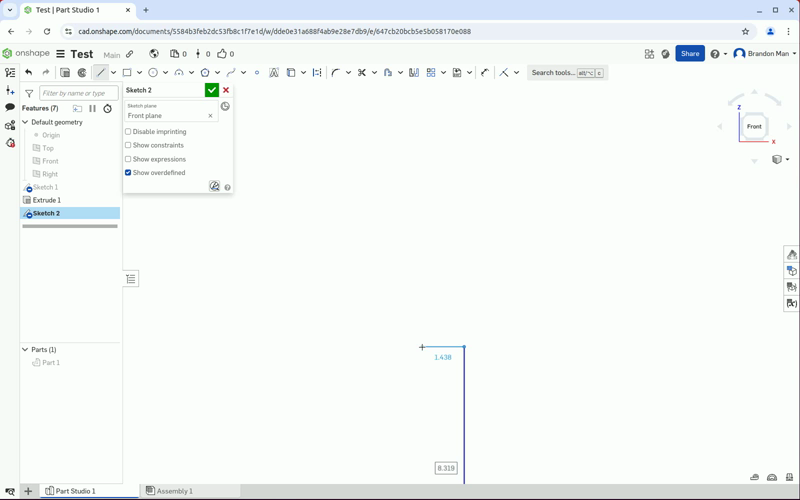
scroll(6)
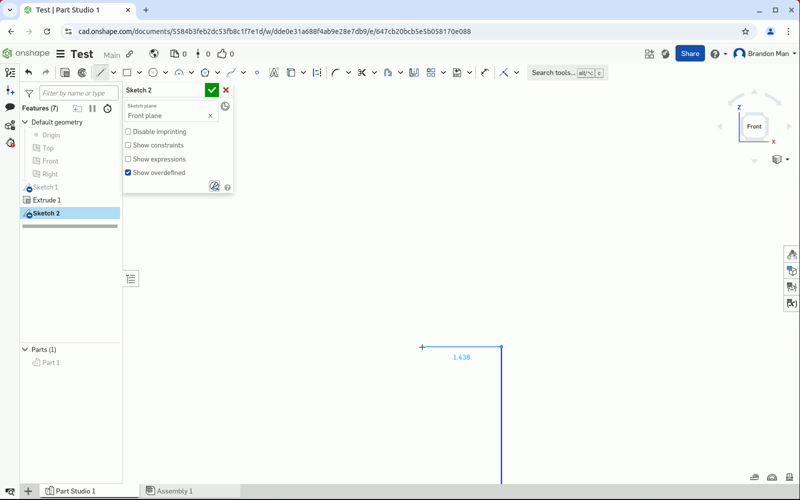
click(422, 346)
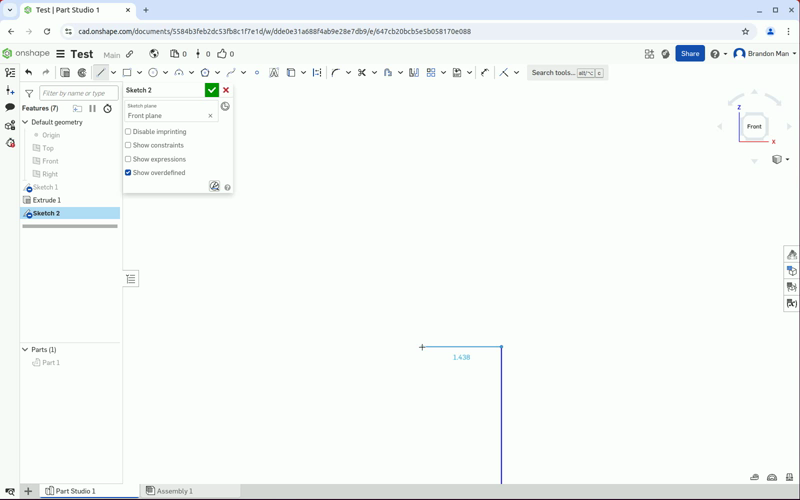
scroll(-6)
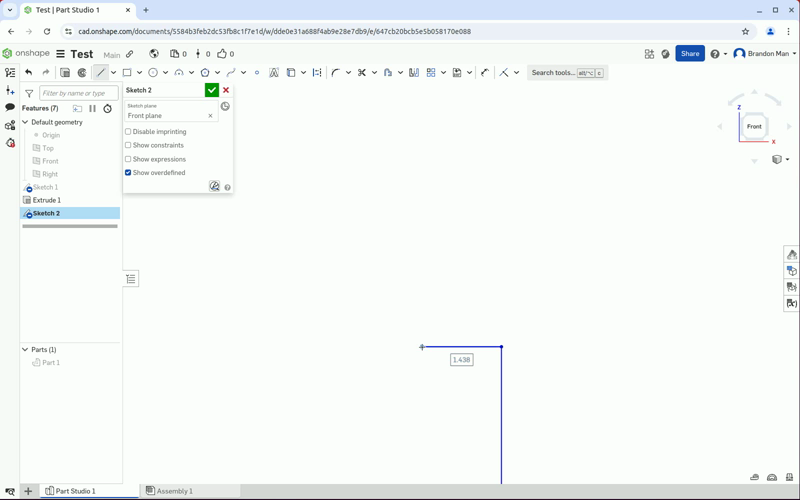
scroll(-6)
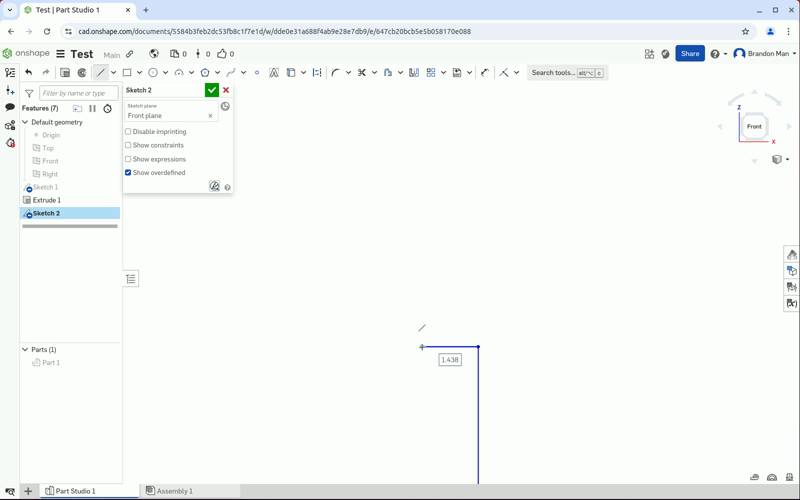
scroll(-6)
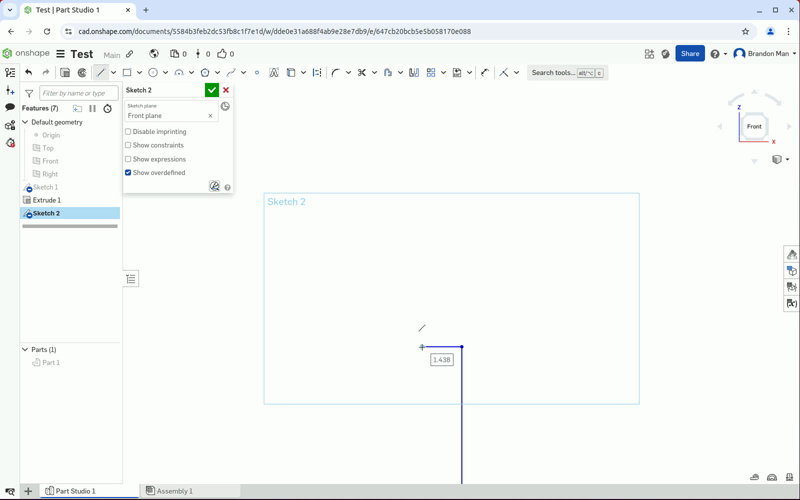
scroll(-6)
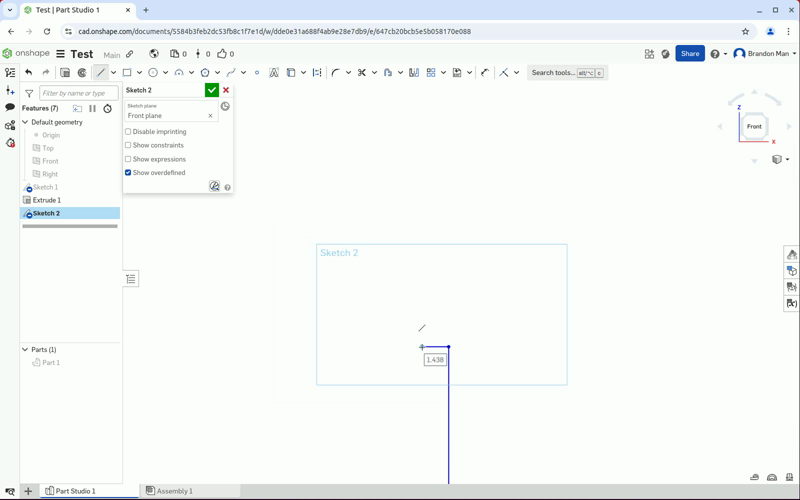
scroll(-6)
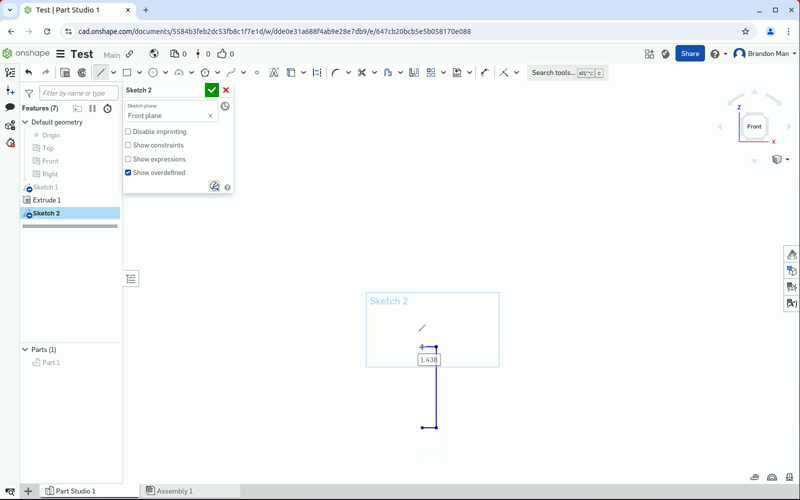
scroll(-6)
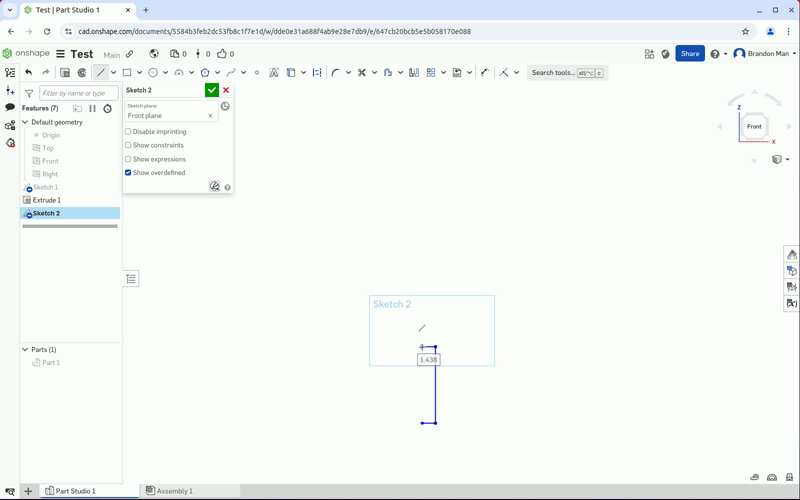
scroll(-6)
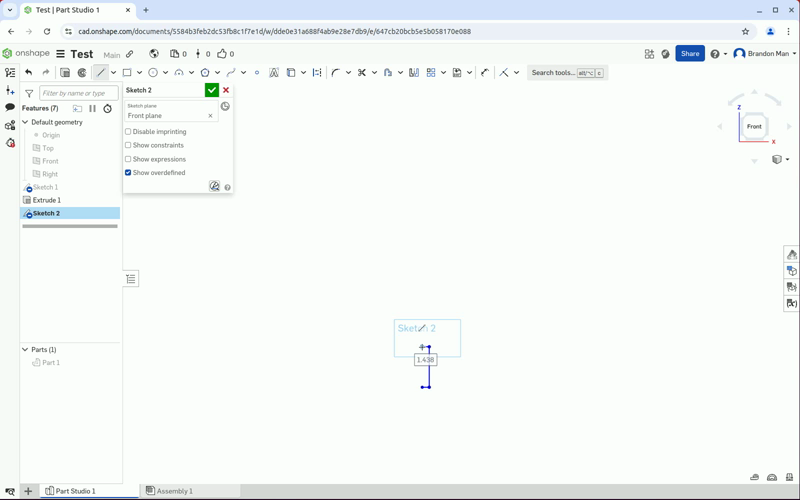
key_up(shift)
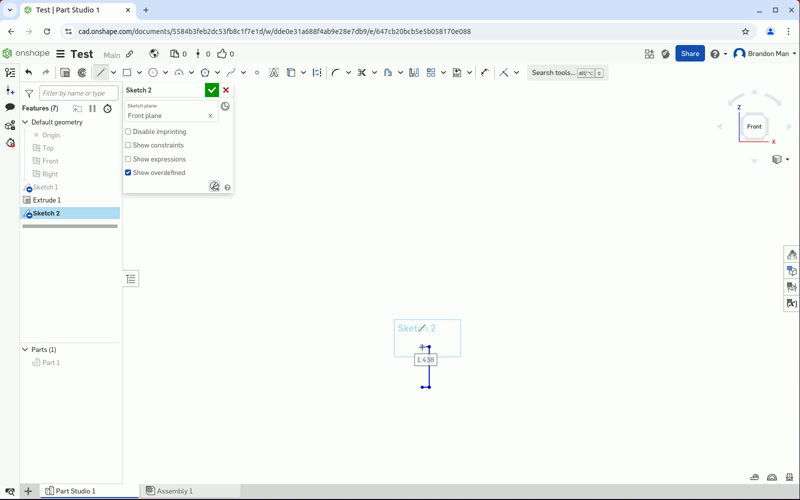
mouse_move(452, 346)
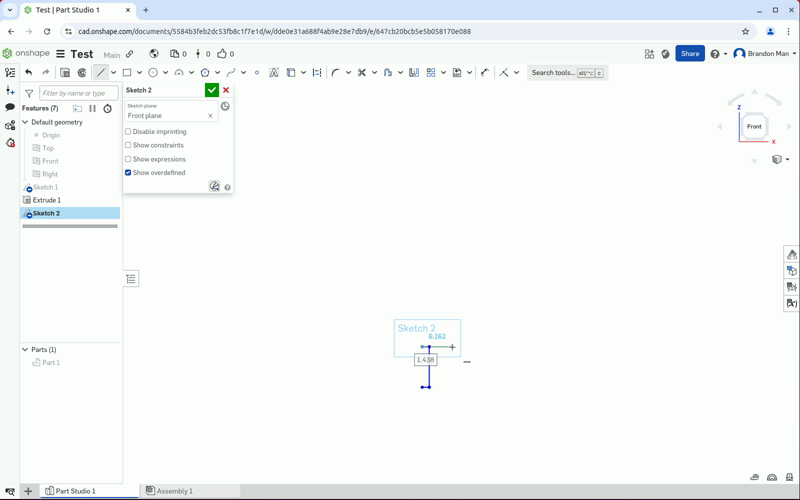
key_down(shift)
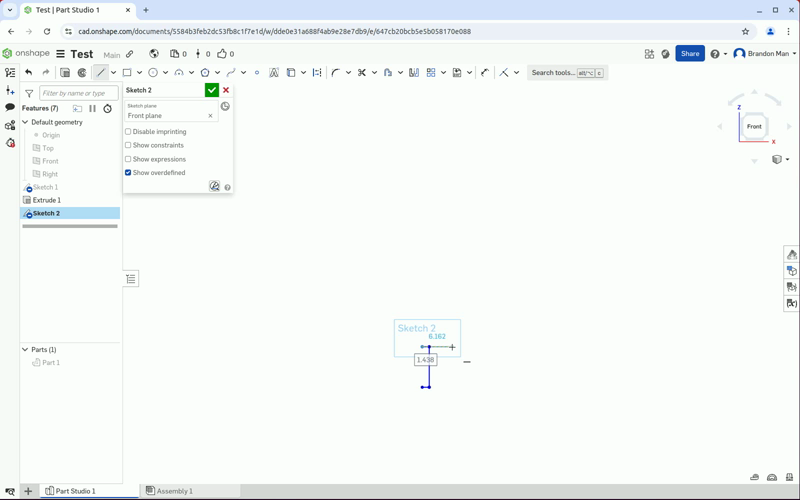
mouse_move(422, 387)
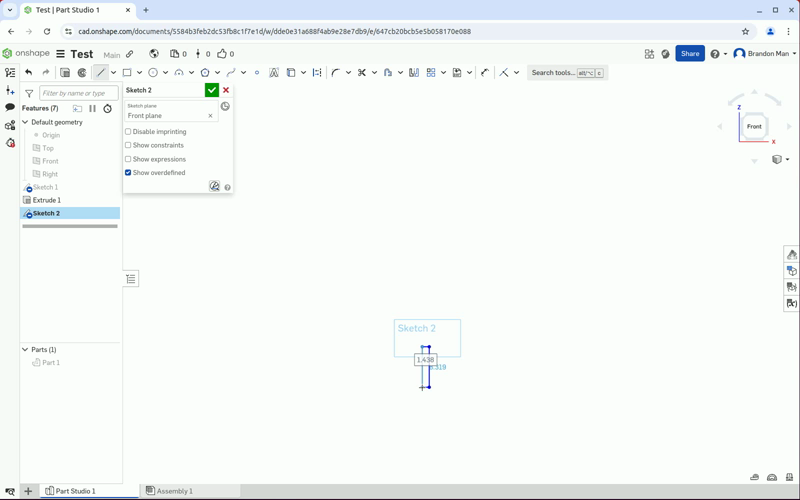
key_up(shift)
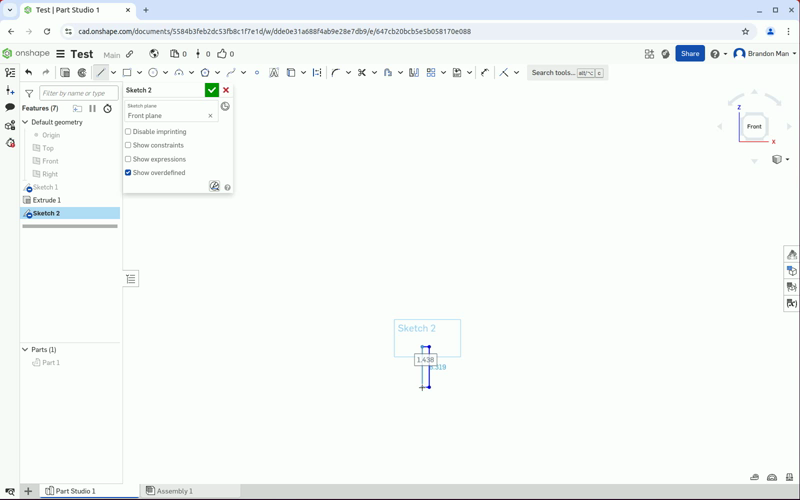
click(422, 387)
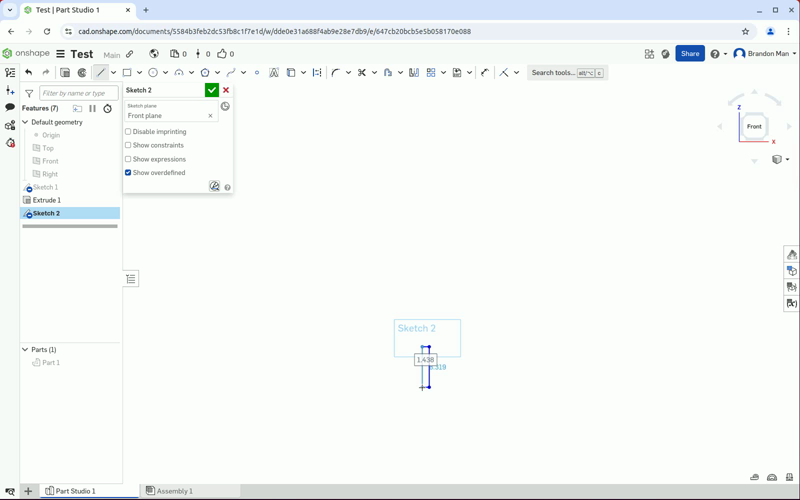
key(esc)
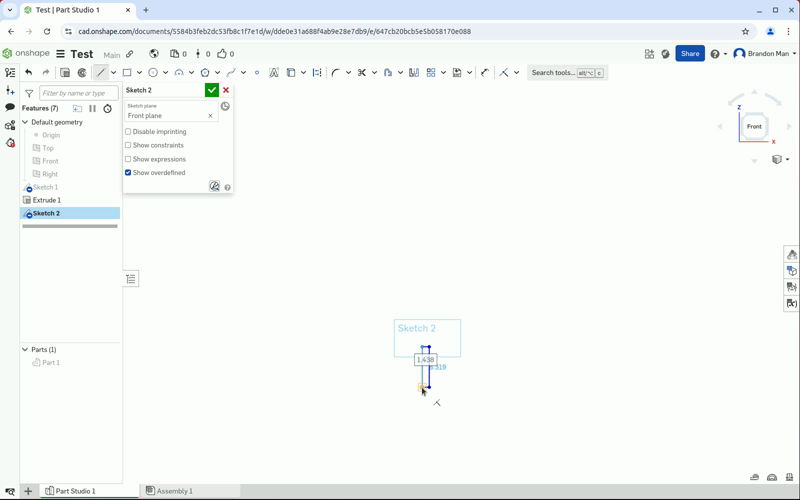
mouse_move(426, 347)
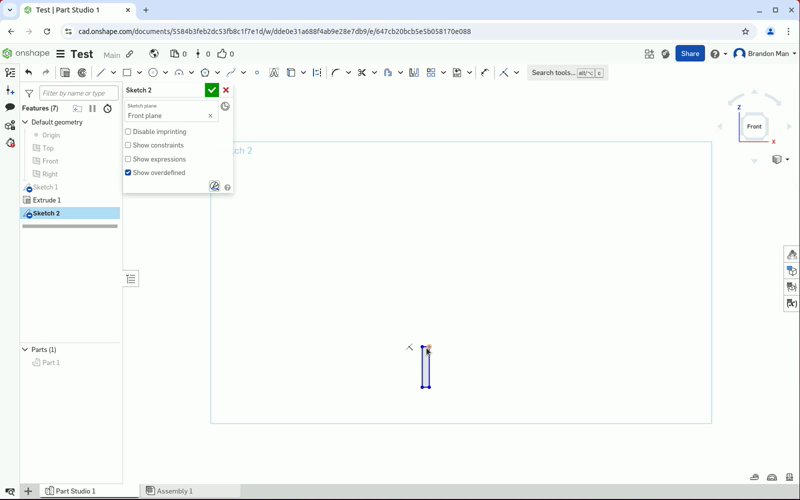
scroll(6)
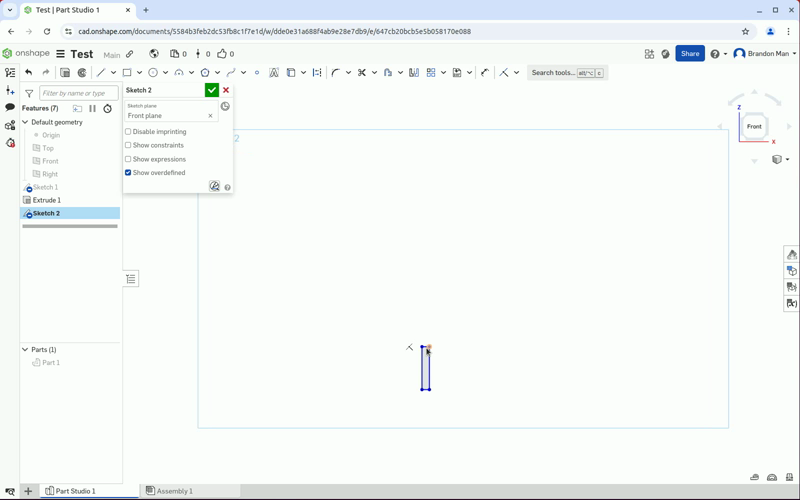
scroll(6)
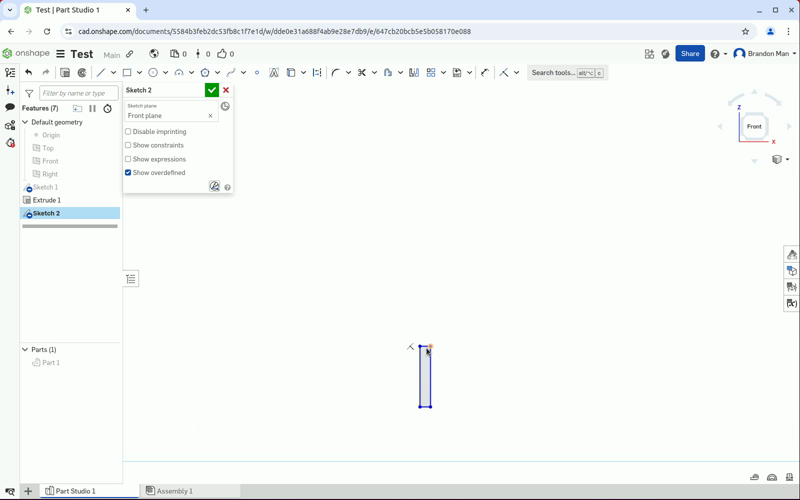
scroll(6)
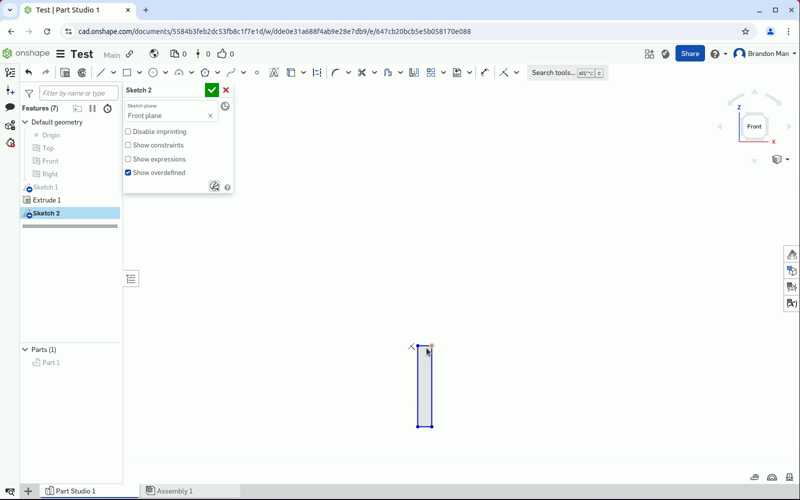
scroll(6)
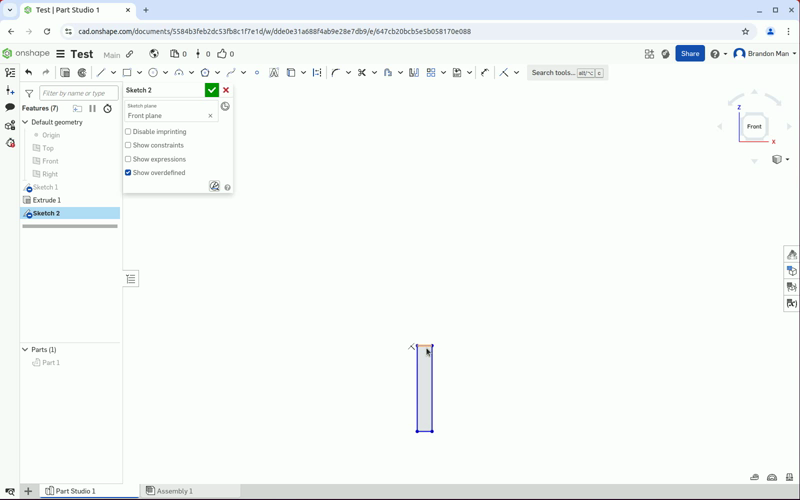
scroll(6)
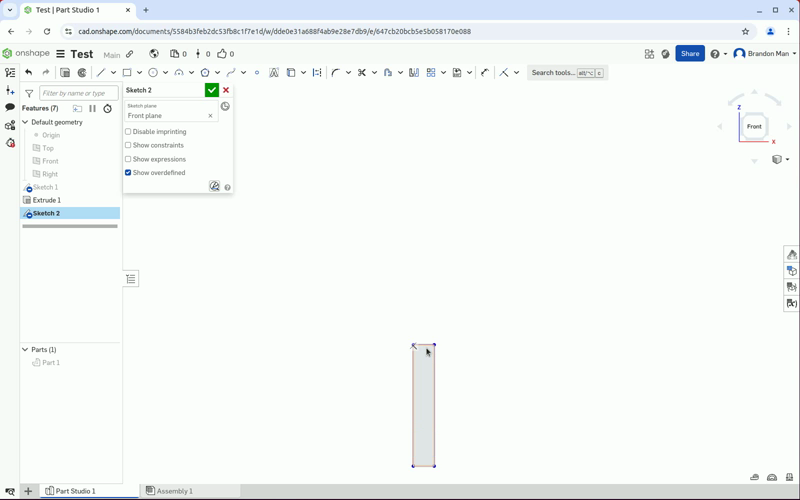
scroll(6)
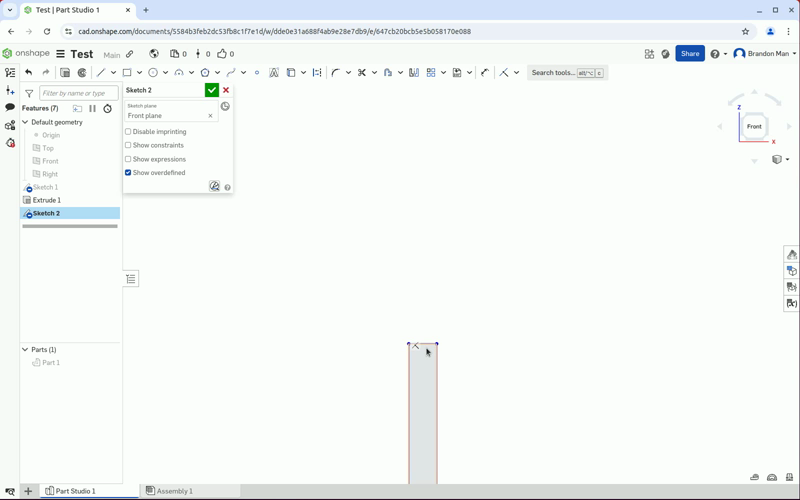
scroll(6)
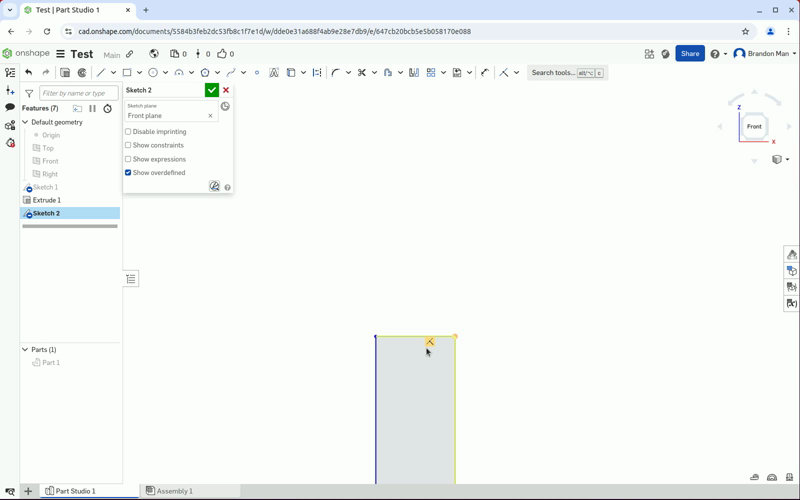
click(426, 347)
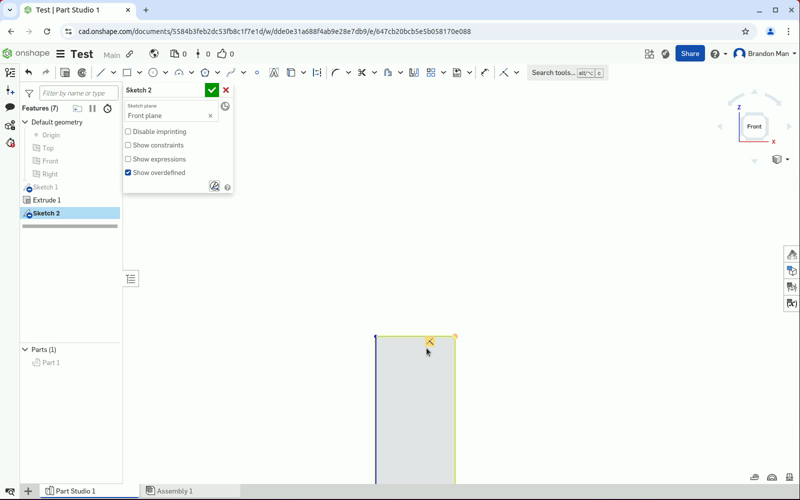
scroll(-6)
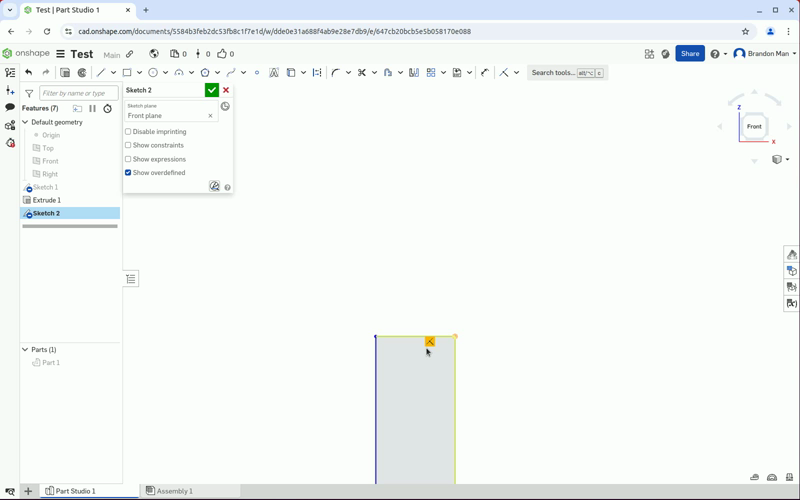
scroll(-6)
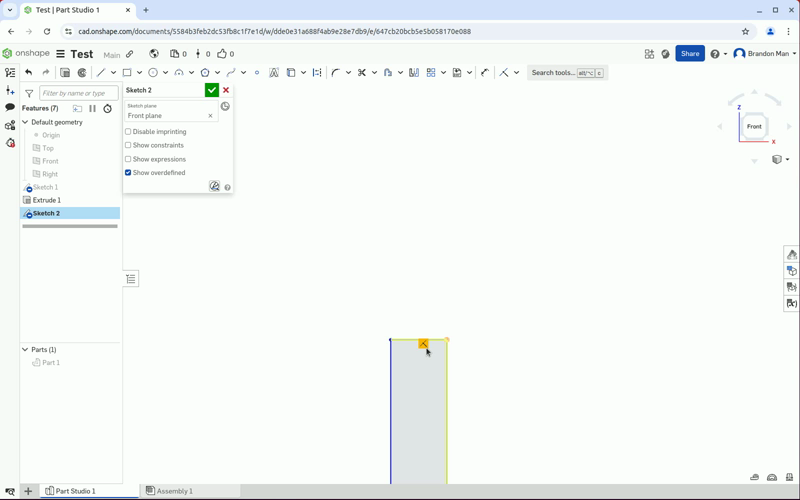
scroll(-6)
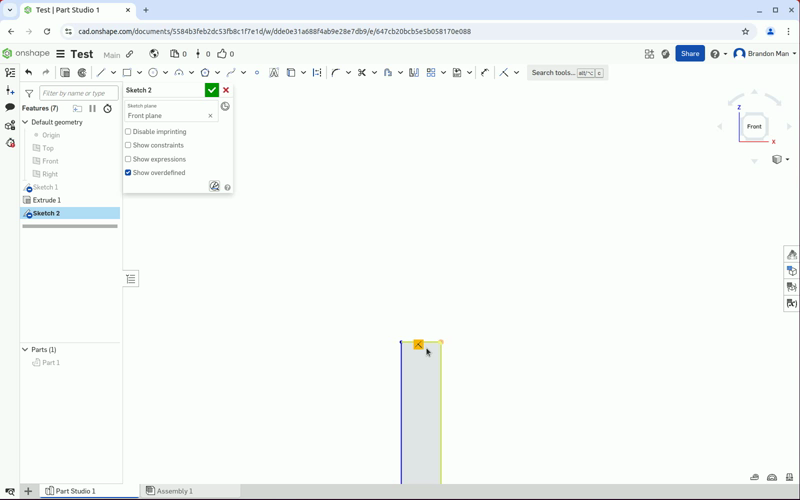
scroll(-6)
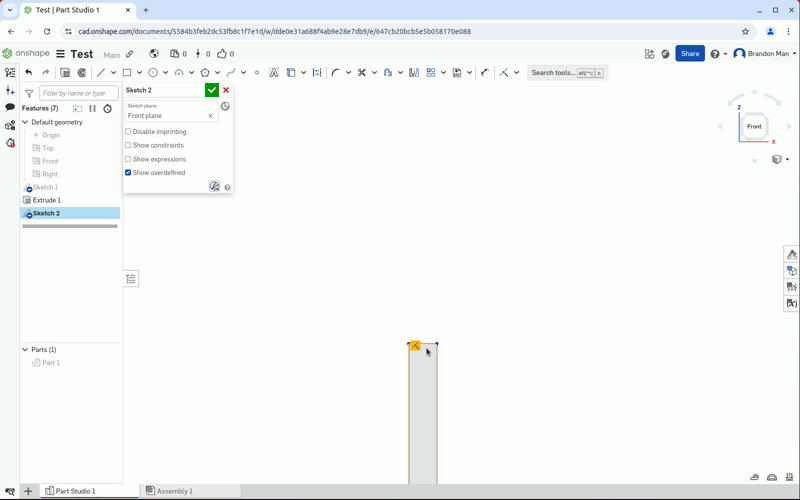
scroll(-6)
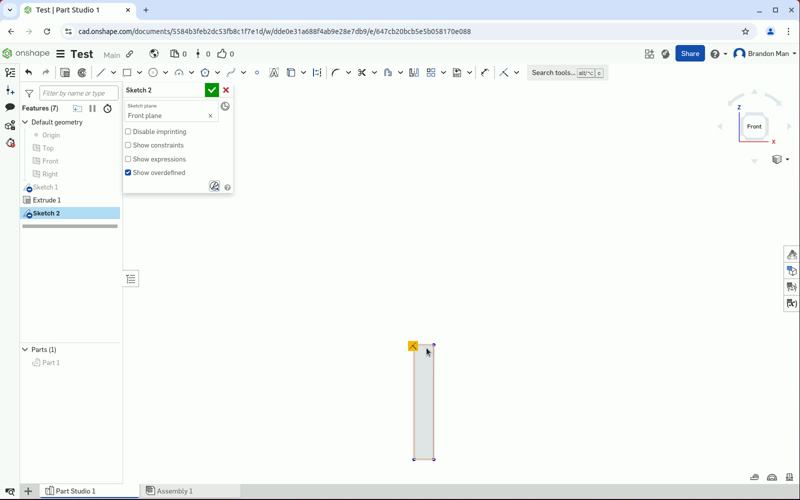
scroll(-6)
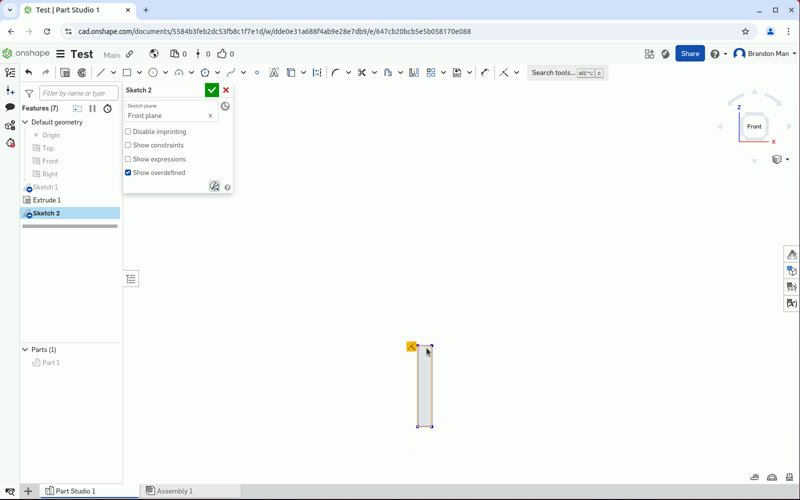
scroll(-6)
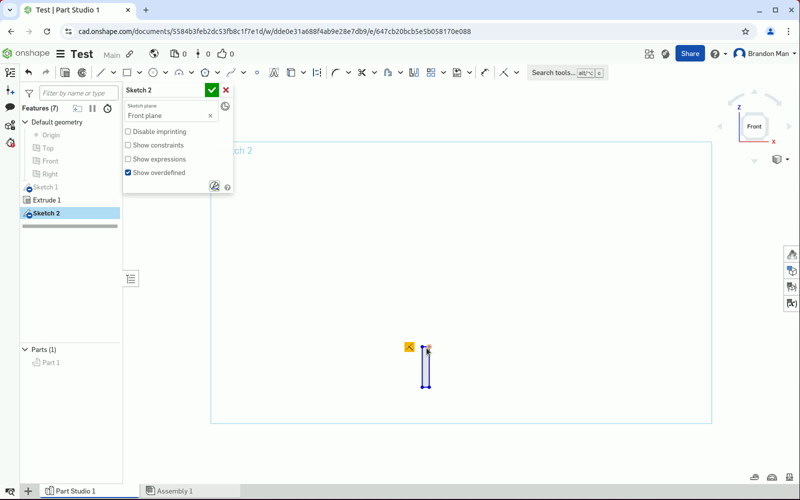
mouse_move(73, 352)
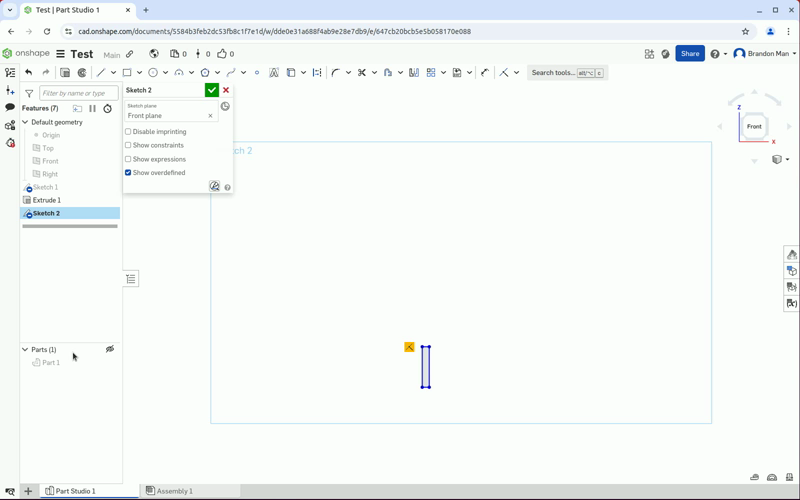
key(shift+y)
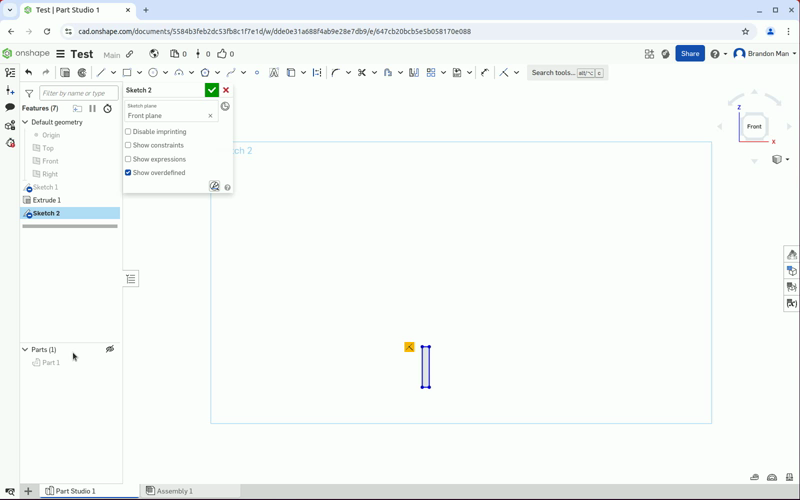
key(shift+e)
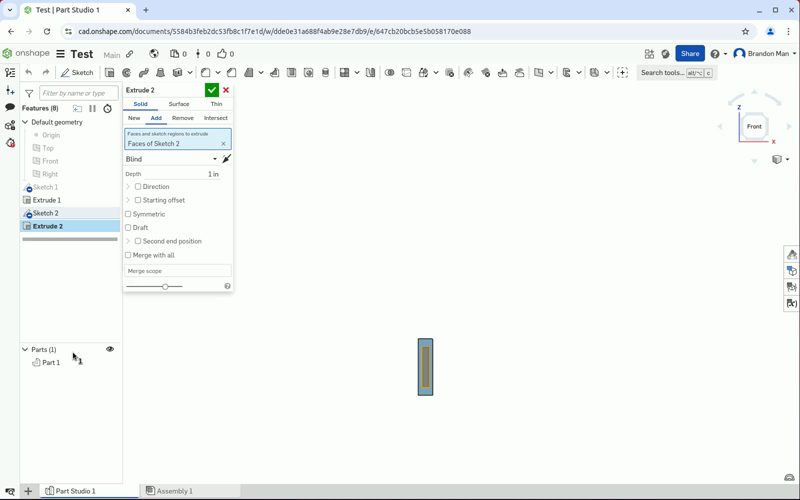
mouse_move(143, 106)
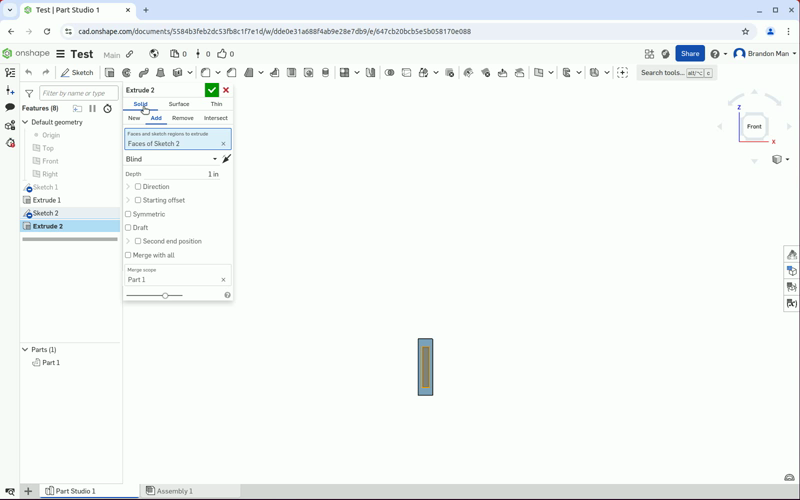
click(143, 106)
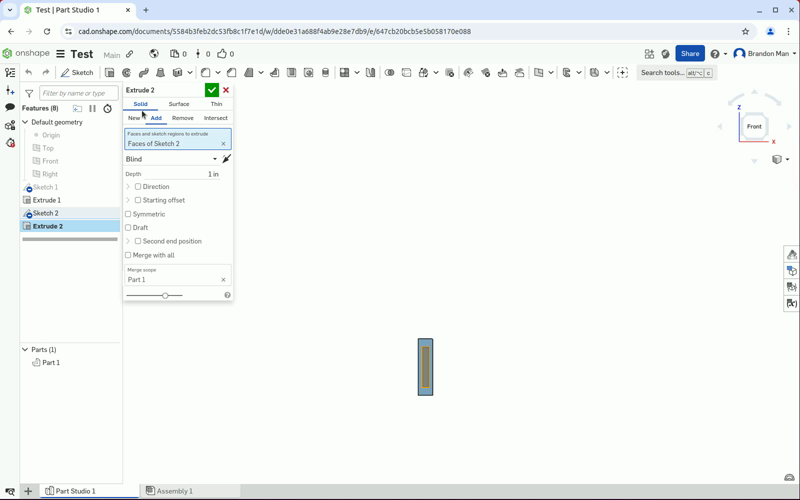
mouse_move(137, 120)
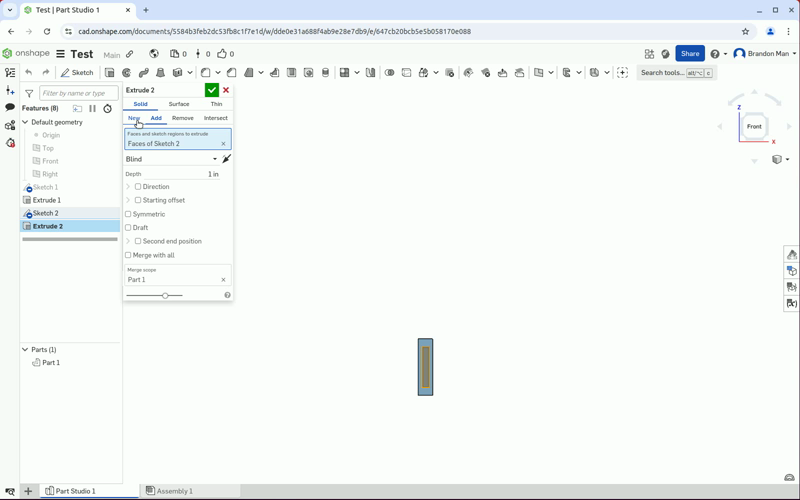
click(137, 120)
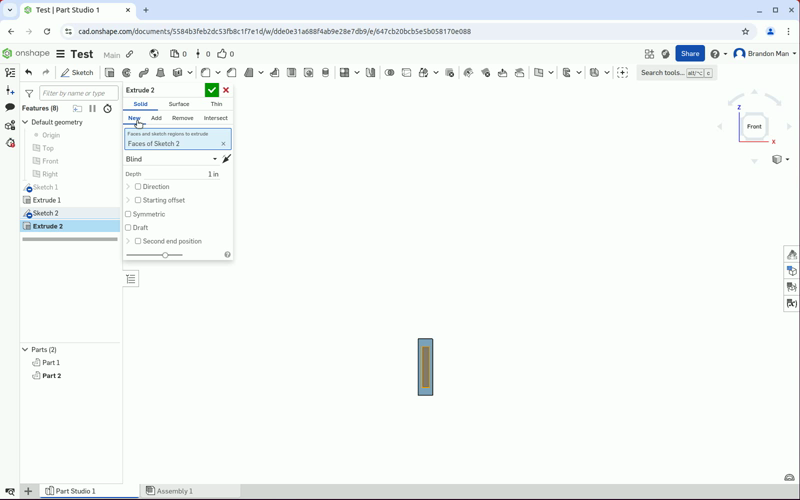
key(tab, 4)
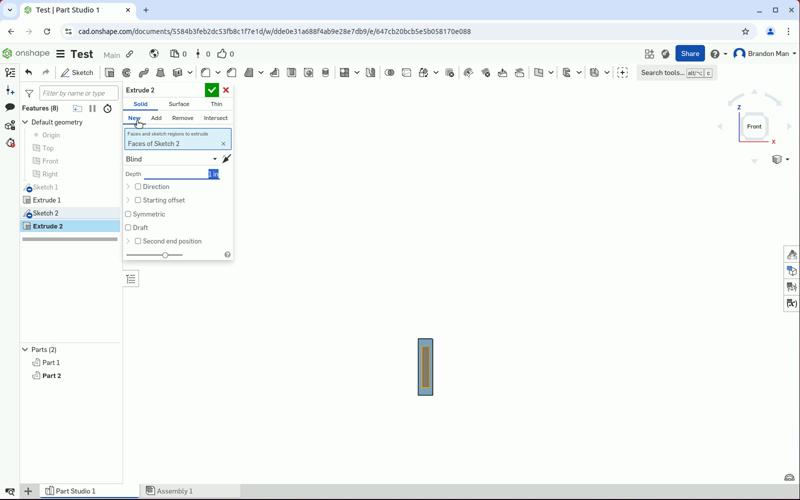
text(4.814)
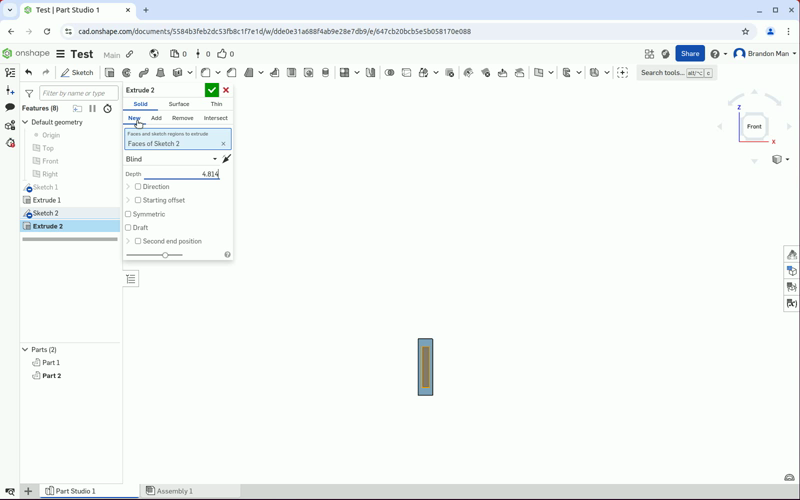
key(enter)
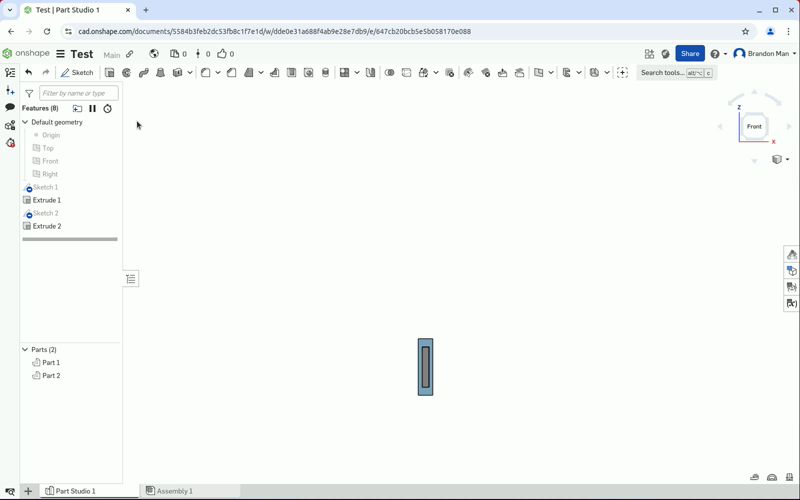
key(shift+h)
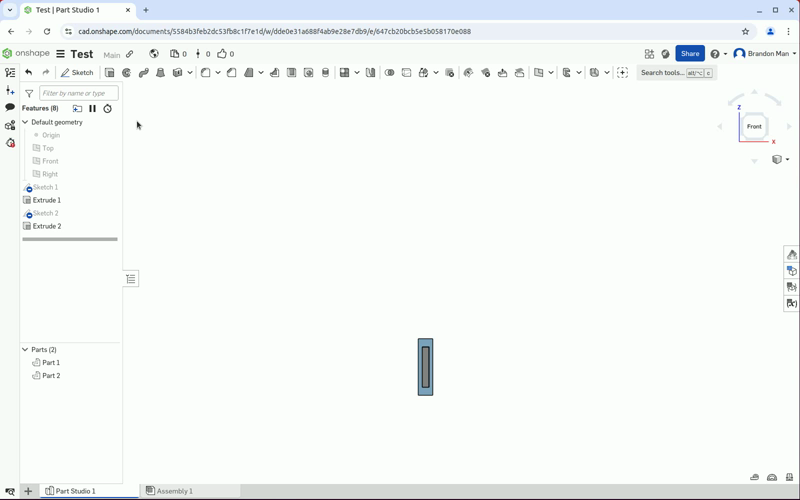
key(shift+h)
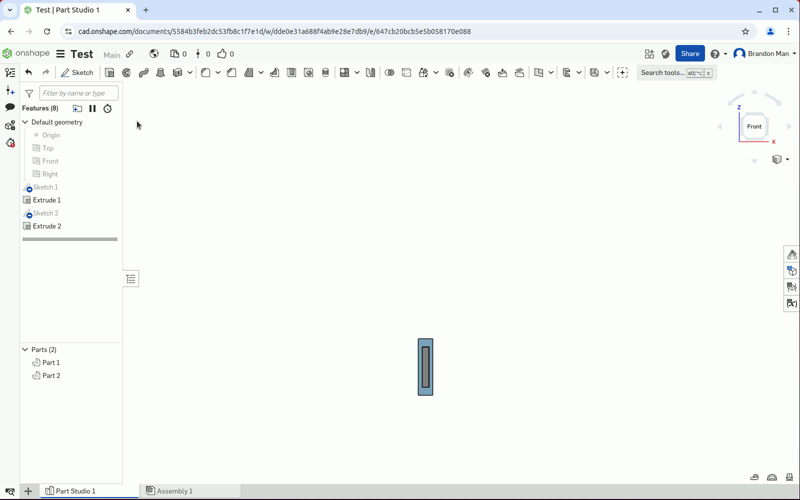
mouse_move(73, 189)
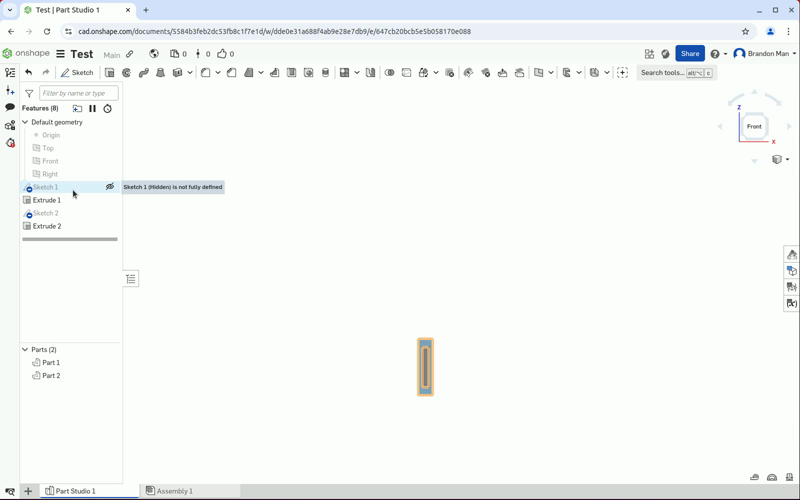
click(73, 189)
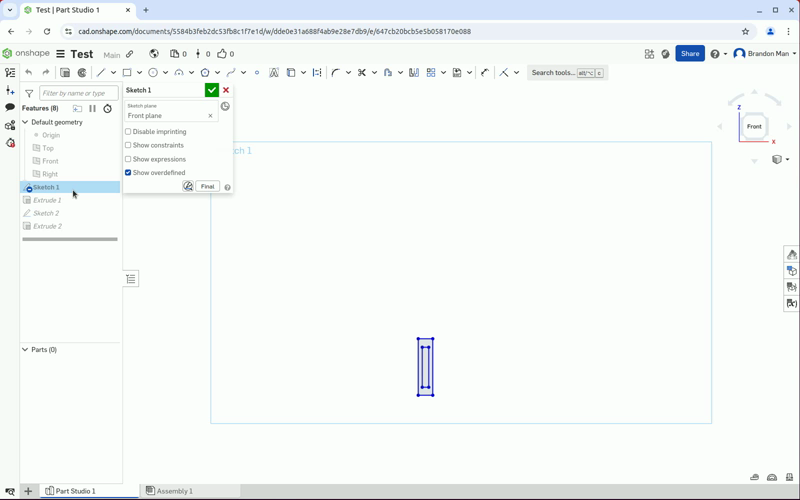
mouse_move(229, 92)
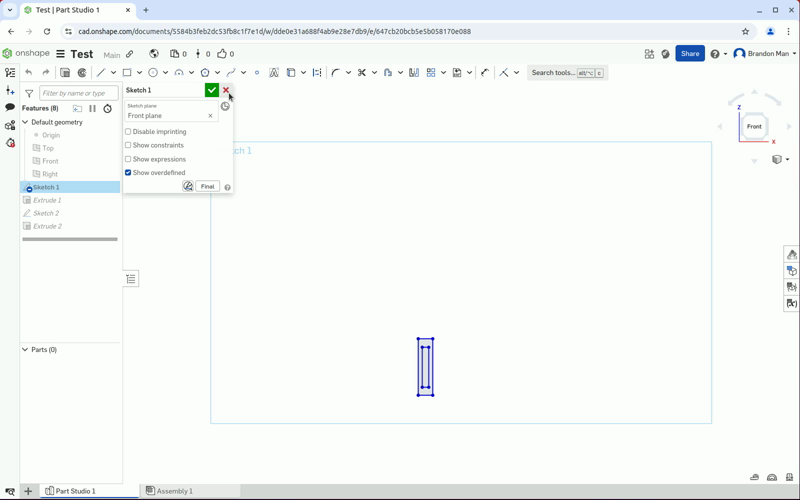
click(229, 92)
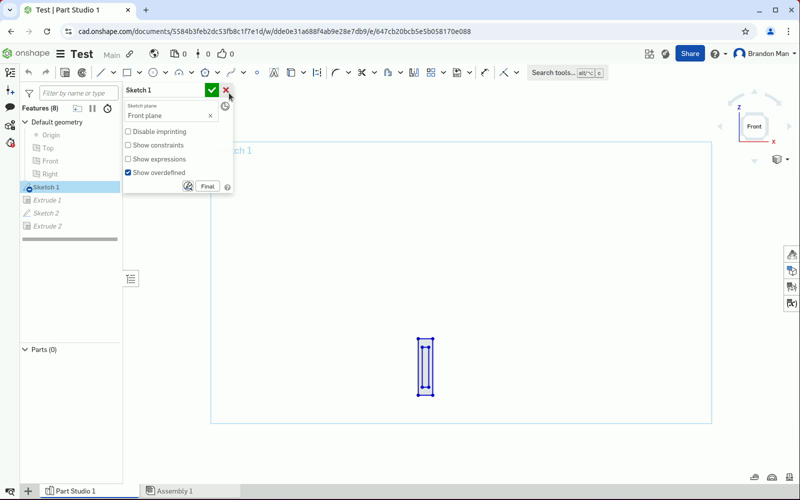
key(shift+s)
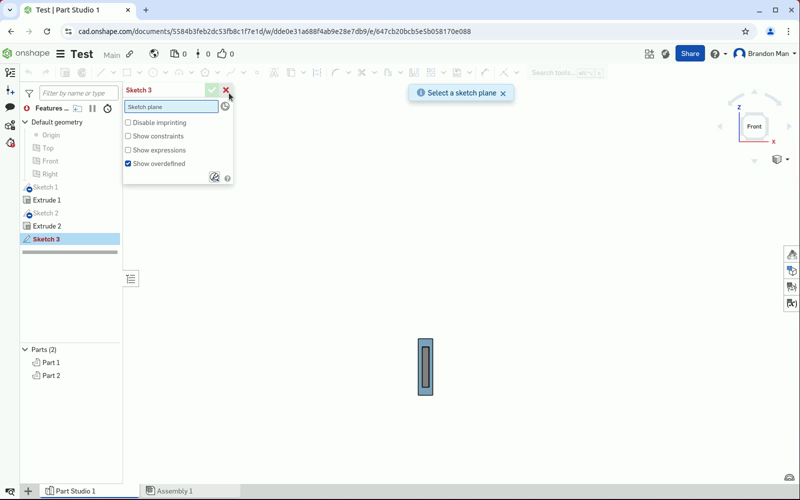
mouse_move(73, 163)
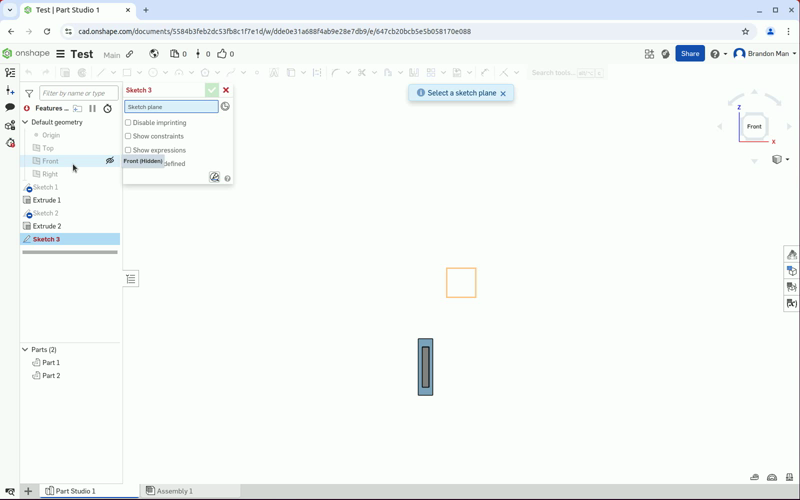
click(73, 163)
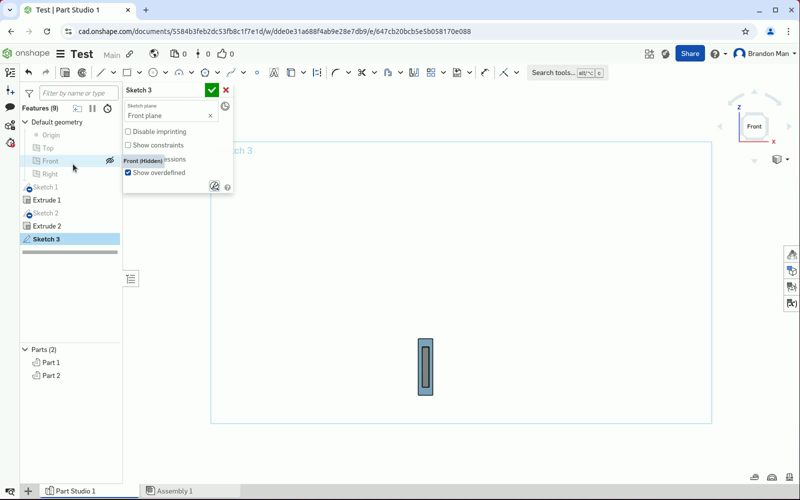
mouse_move(73, 352)
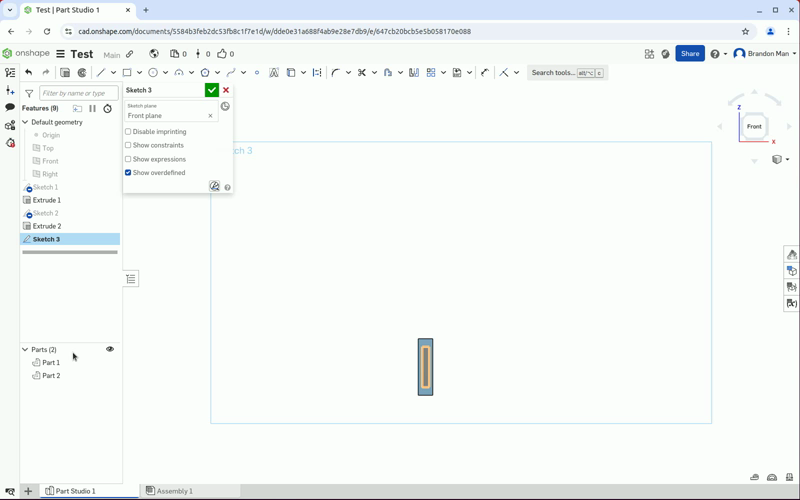
key(y)
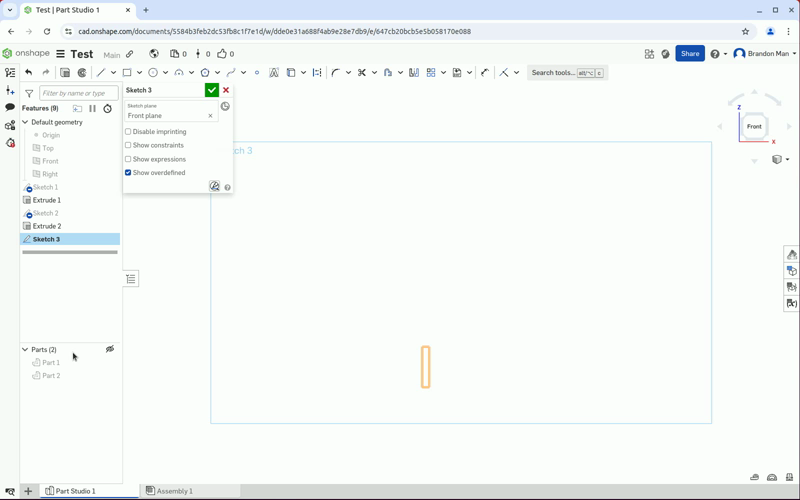
key(l)
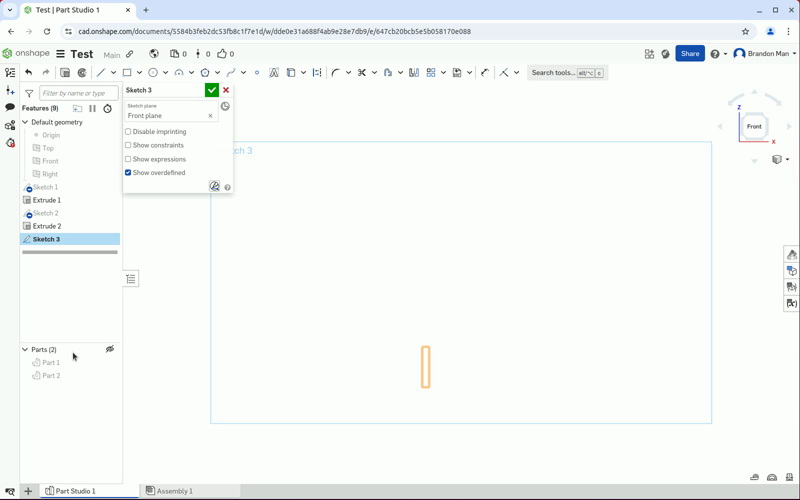
key_down(shift)
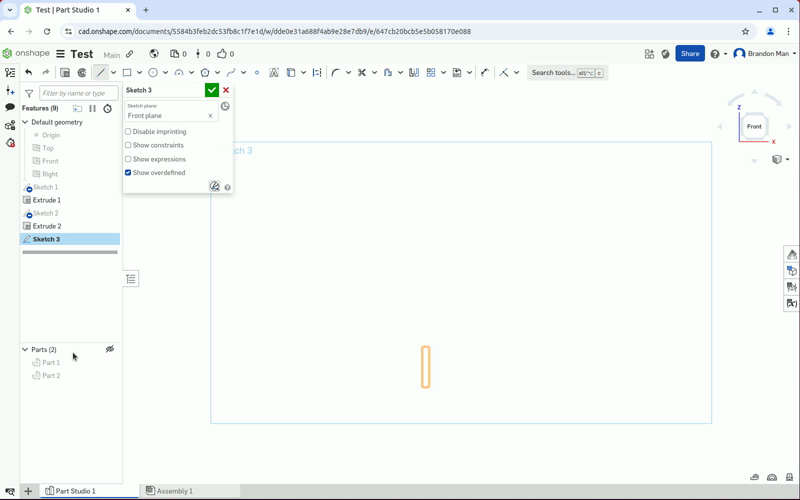
mouse_move(422, 387)
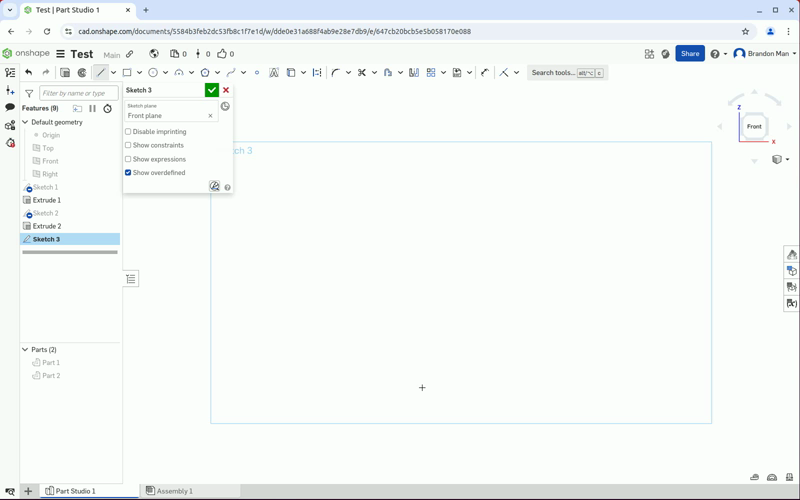
click(422, 387)
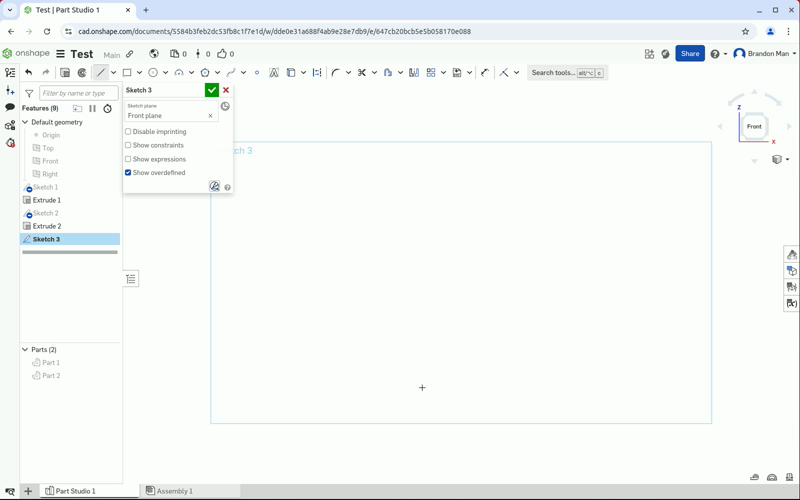
key_up(shift)
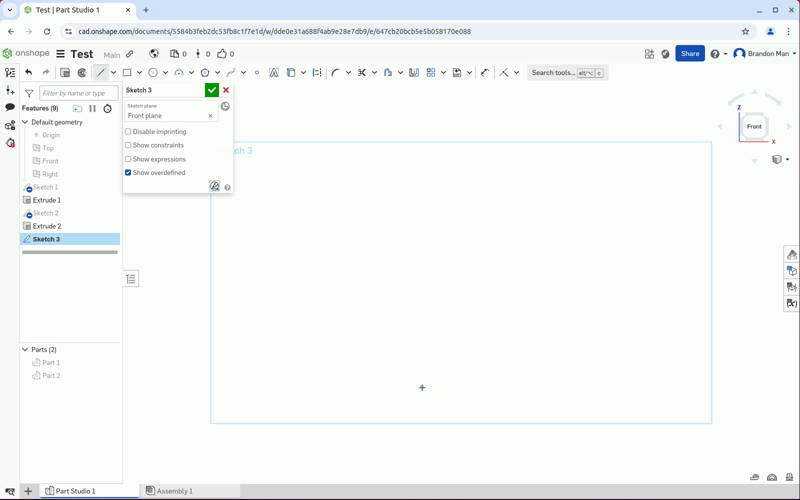
key_down(shift)
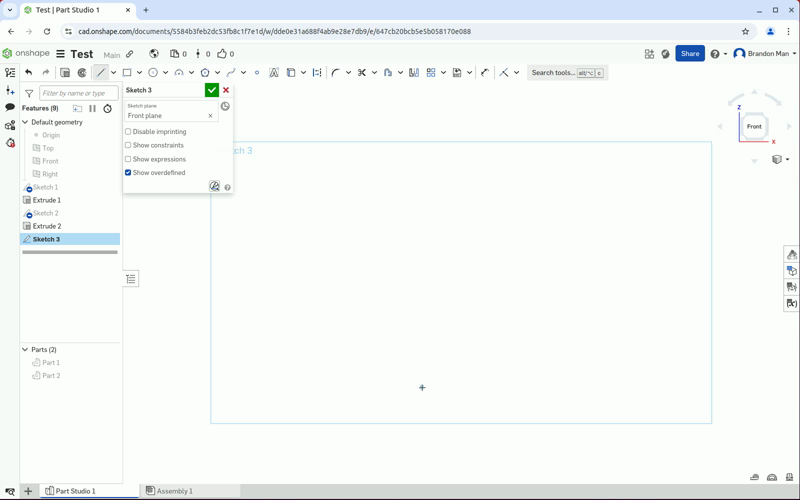
mouse_move(452, 387)
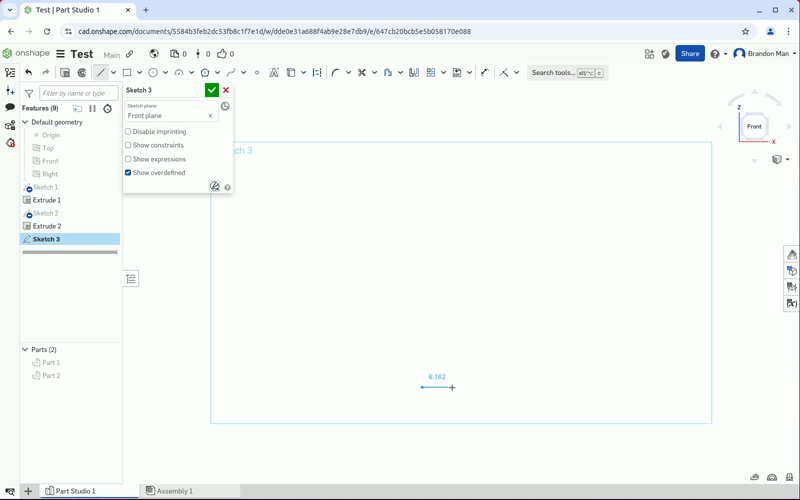
mouse_move(429, 387)
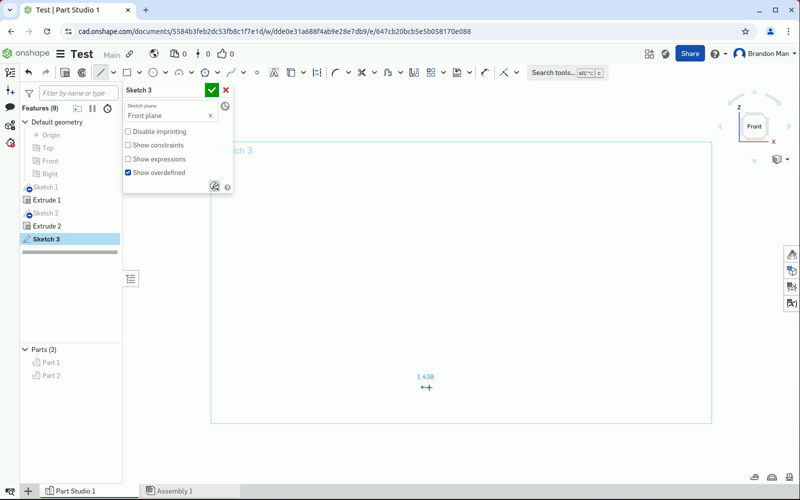
scroll(6)
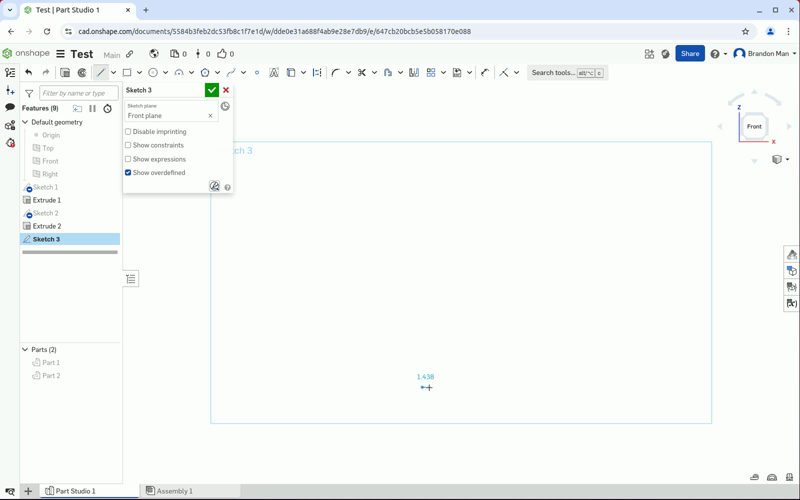
scroll(6)
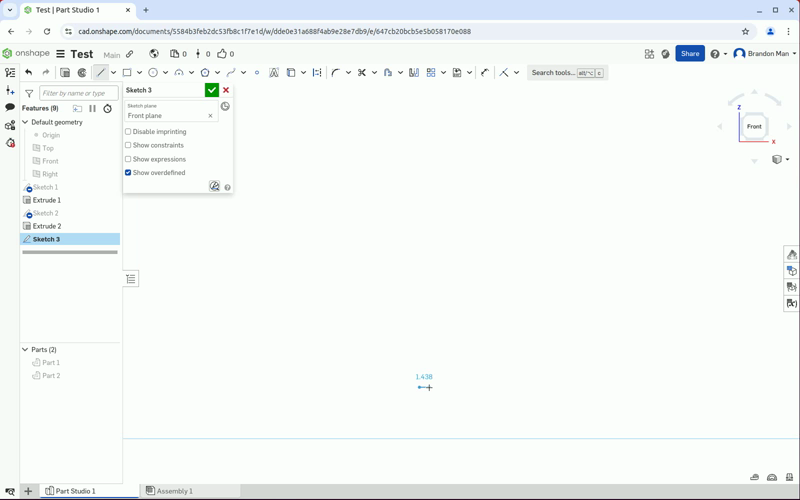
scroll(6)
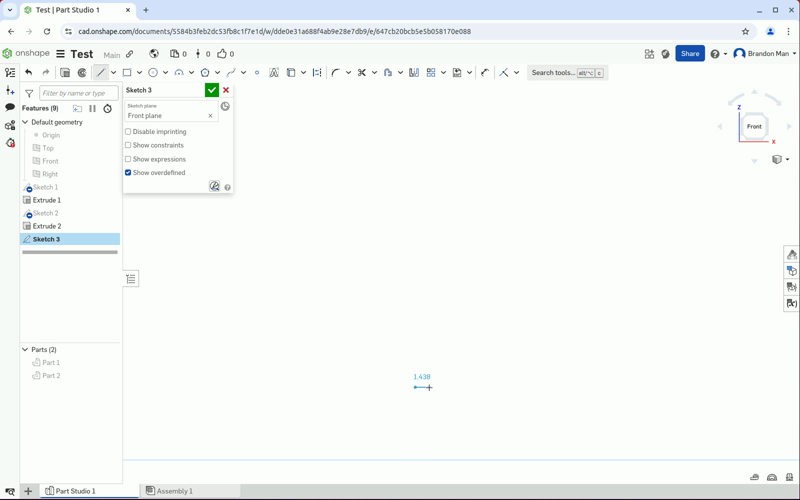
scroll(6)
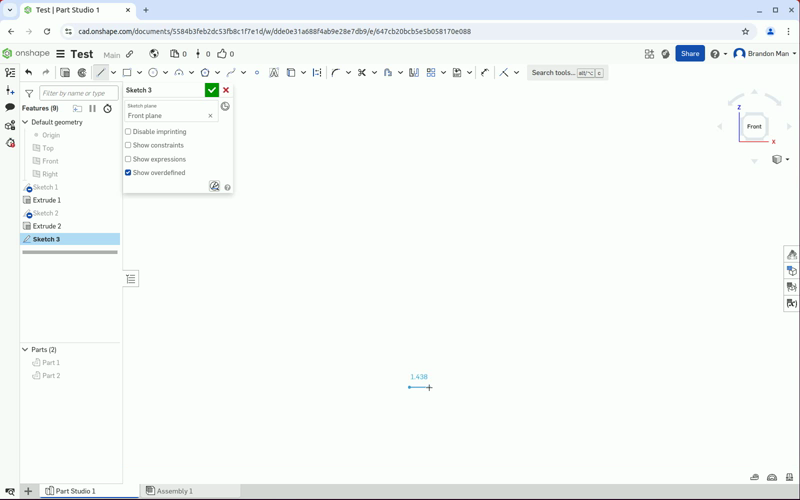
scroll(6)
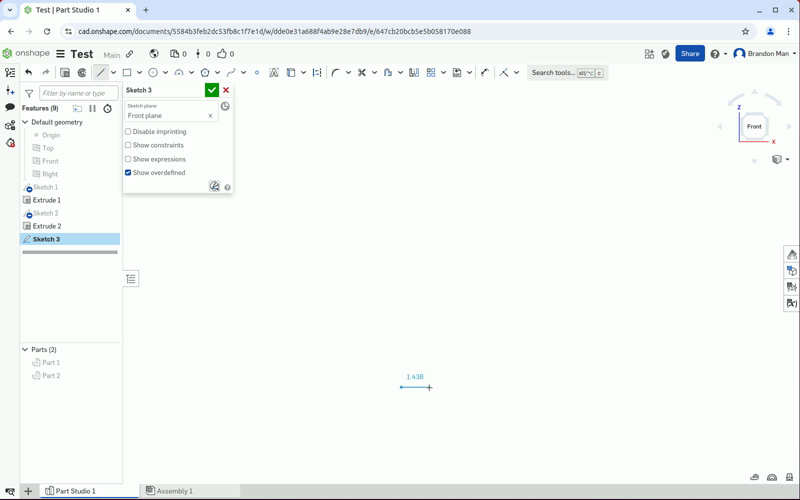
scroll(6)
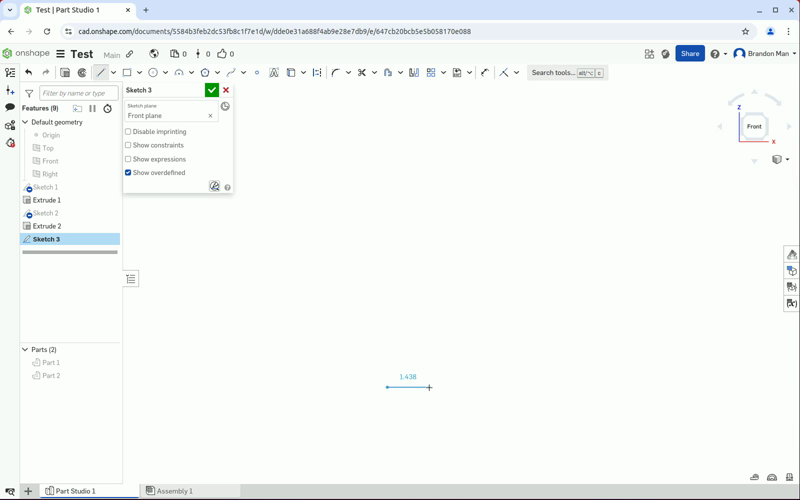
scroll(6)
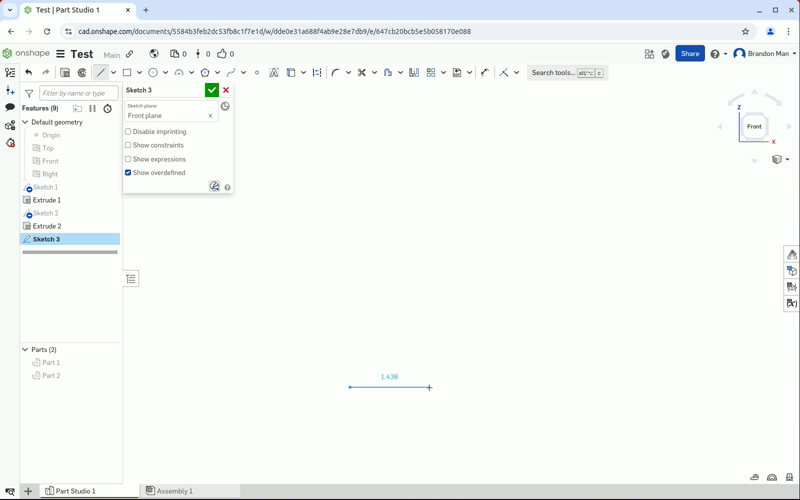
click(429, 387)
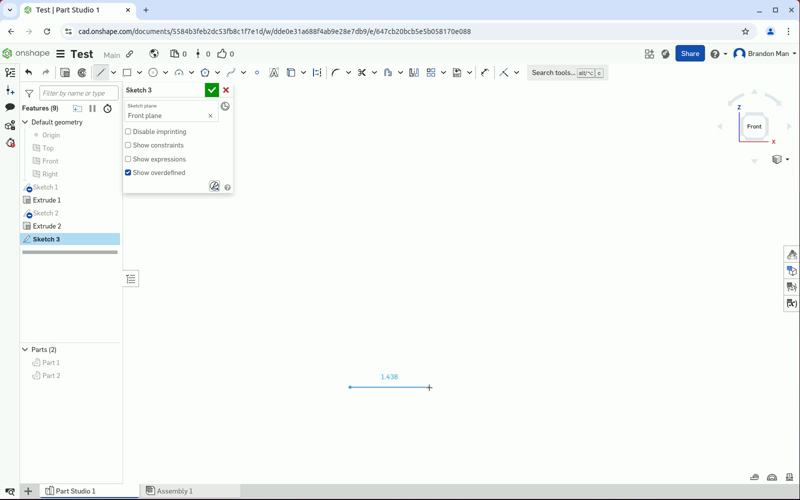
scroll(-6)
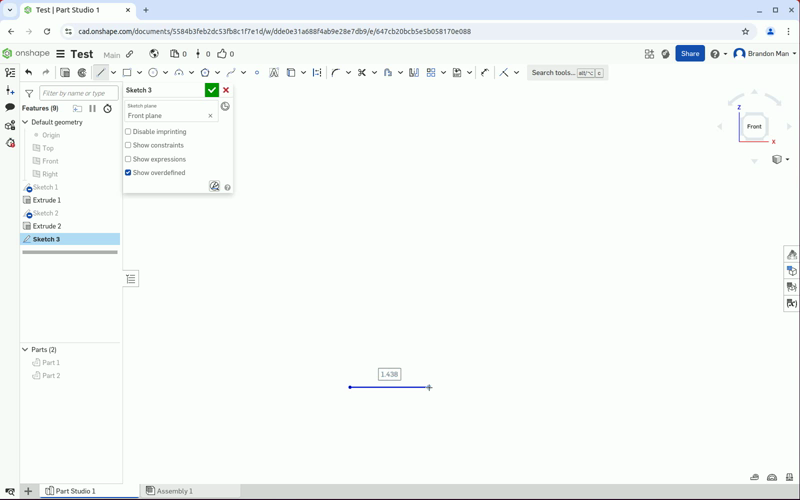
scroll(-6)
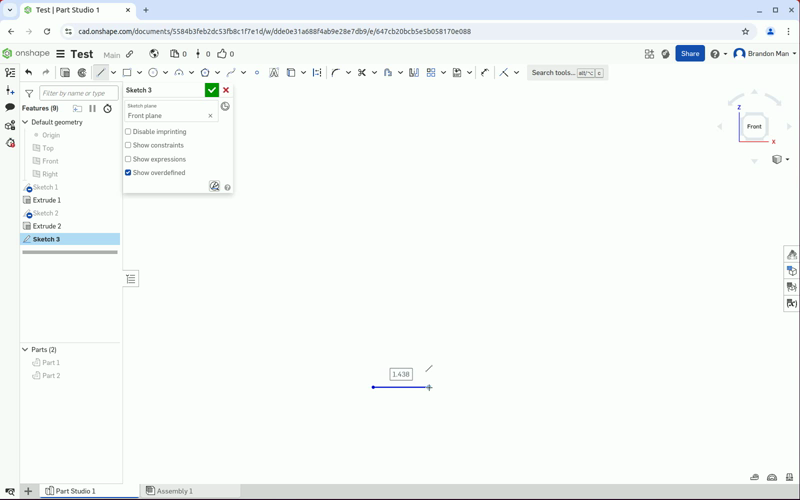
scroll(-6)
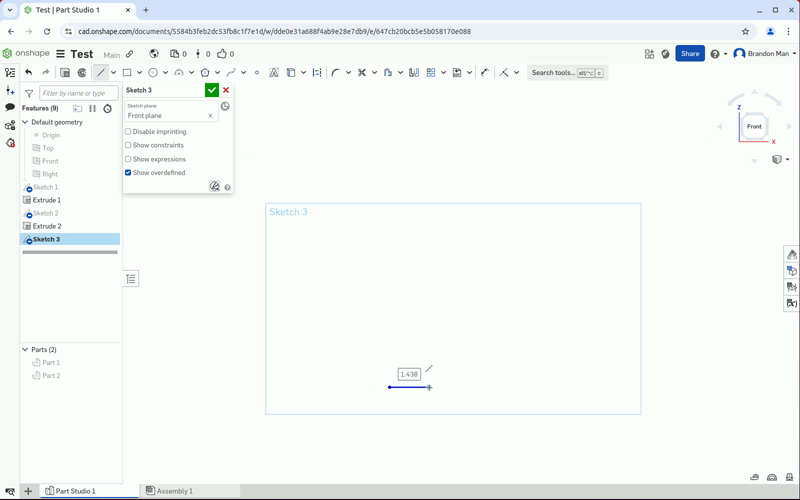
scroll(-6)
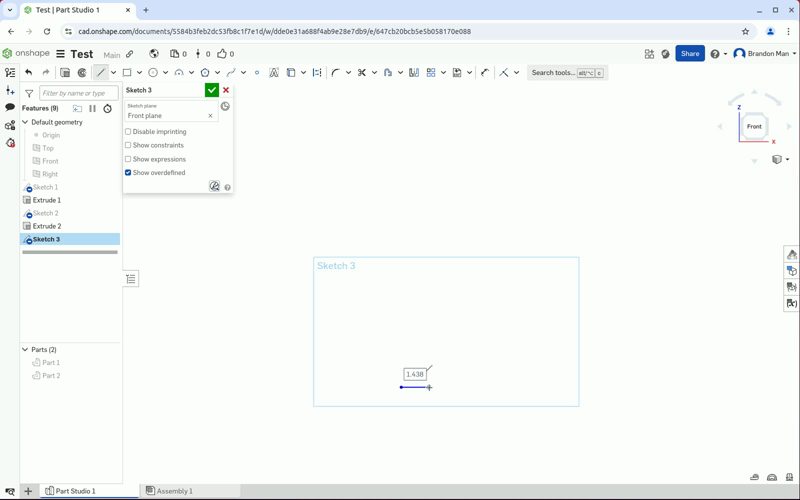
scroll(-6)
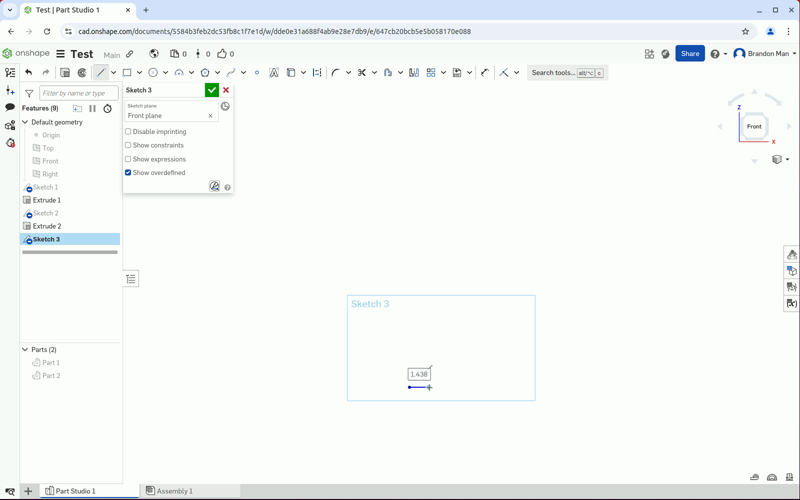
scroll(-6)
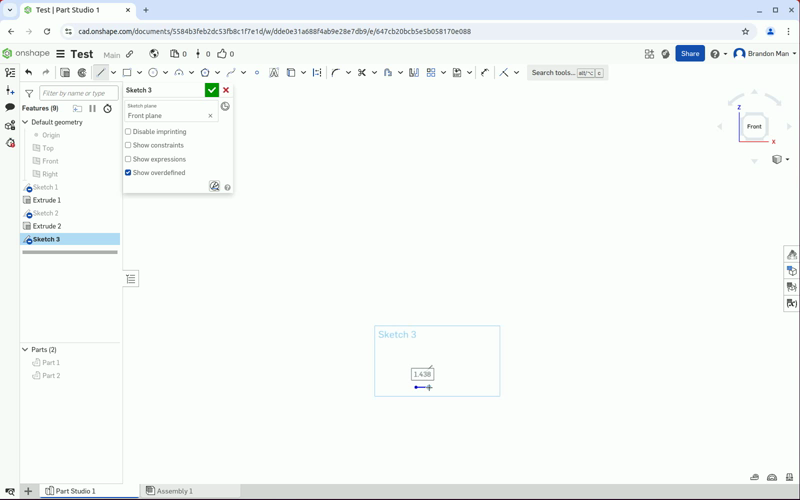
scroll(-6)
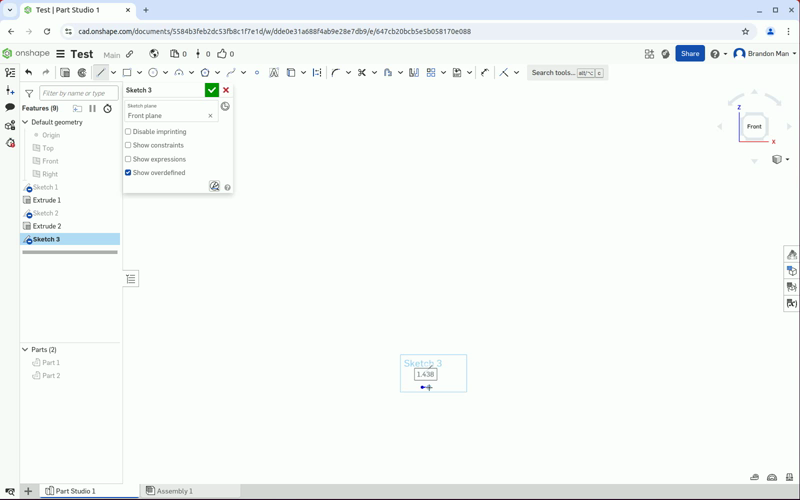
key_up(shift)
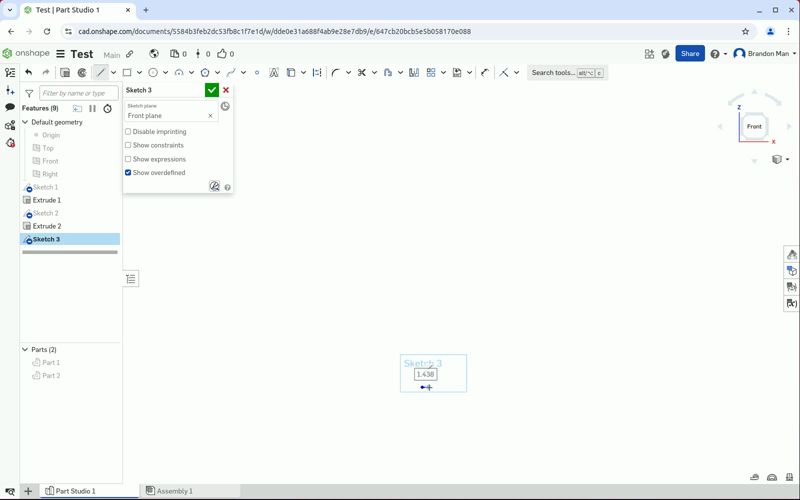
key_down(shift)
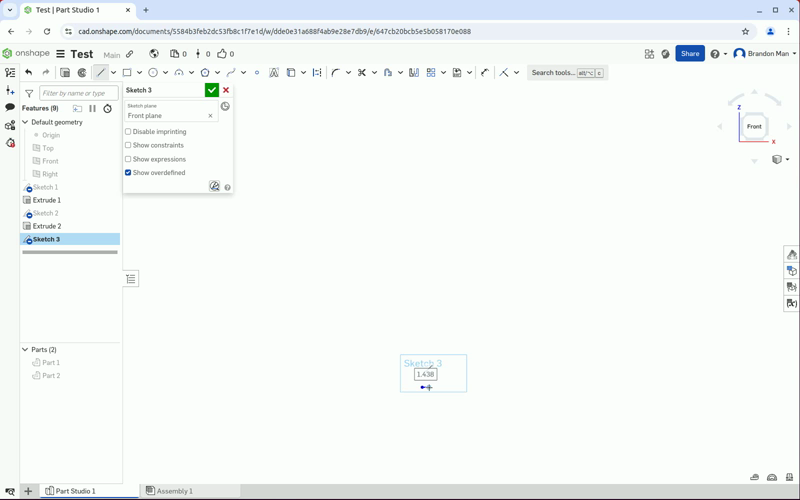
mouse_move(459, 387)
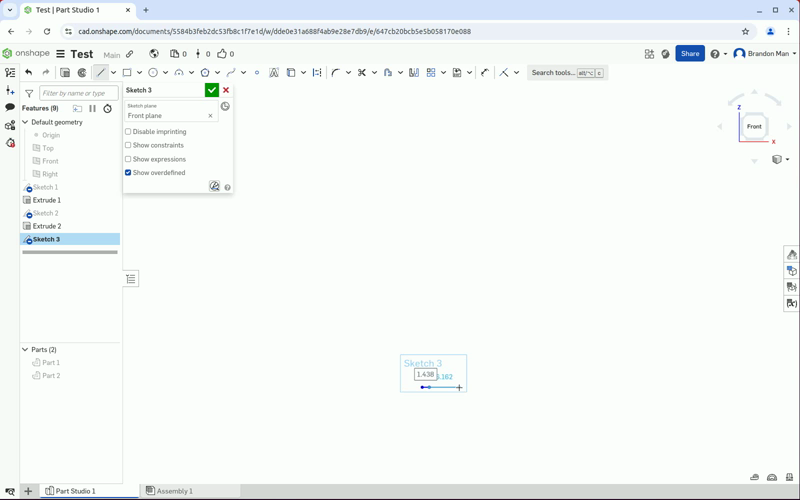
mouse_move(429, 346)
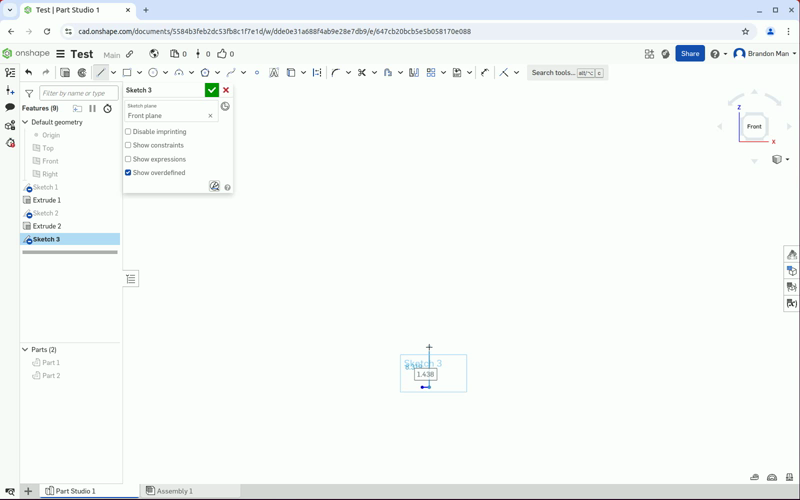
click(429, 346)
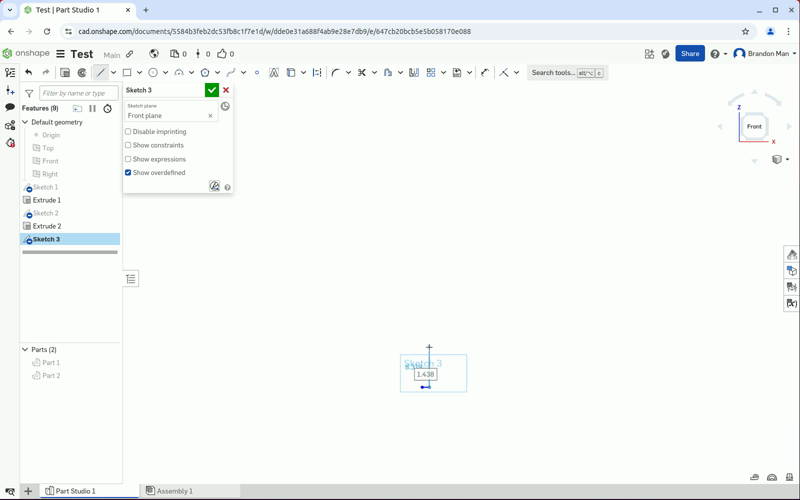
key_up(shift)
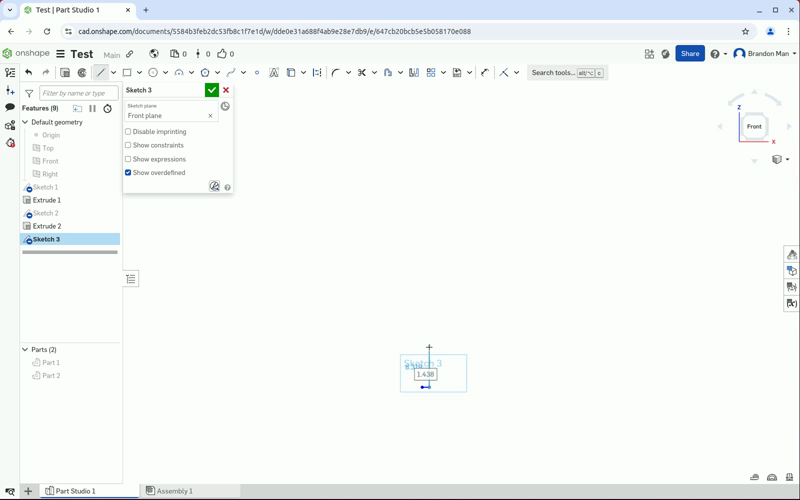
key_down(shift)
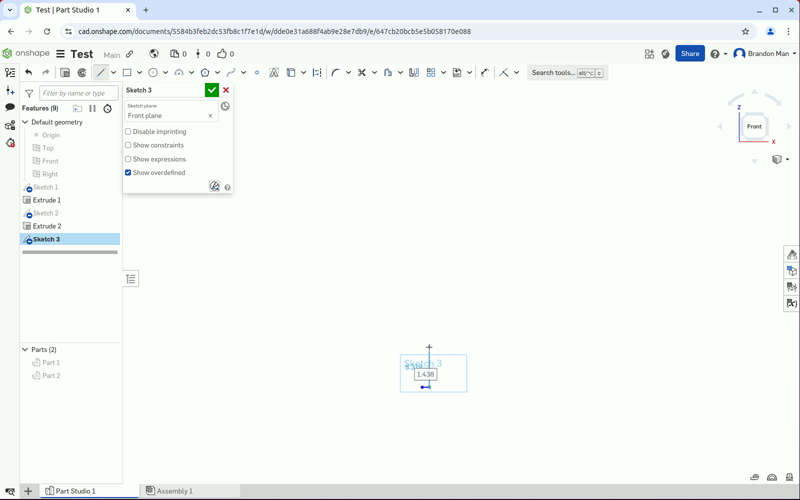
mouse_move(459, 346)
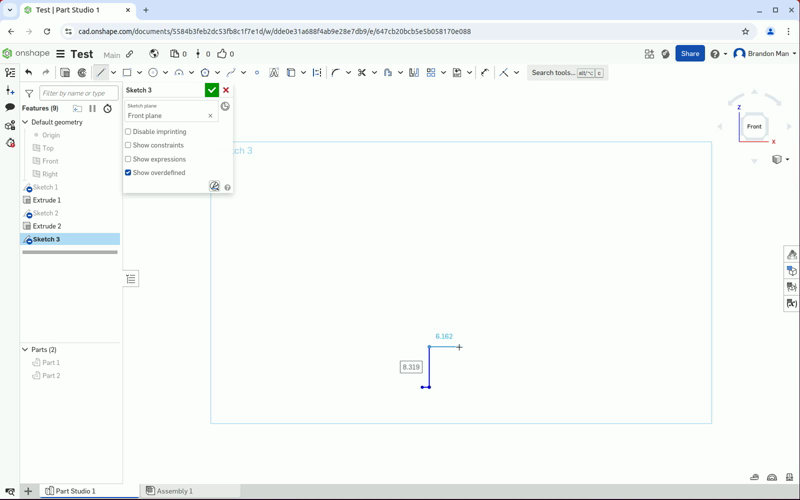
mouse_move(422, 346)
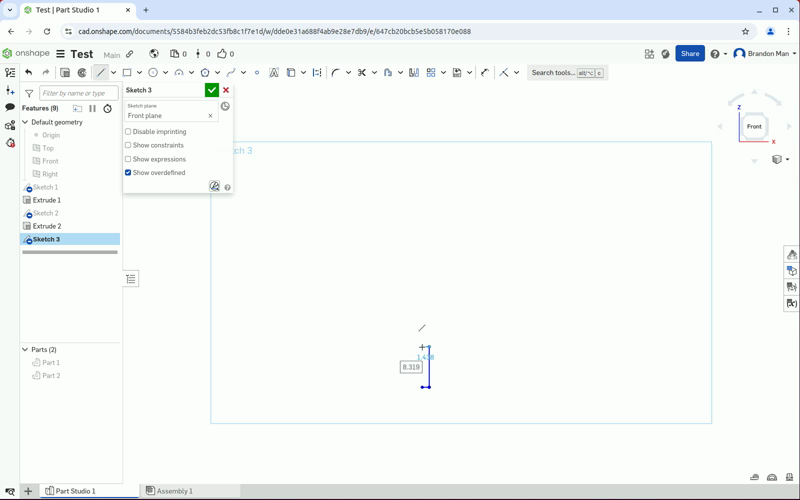
scroll(6)
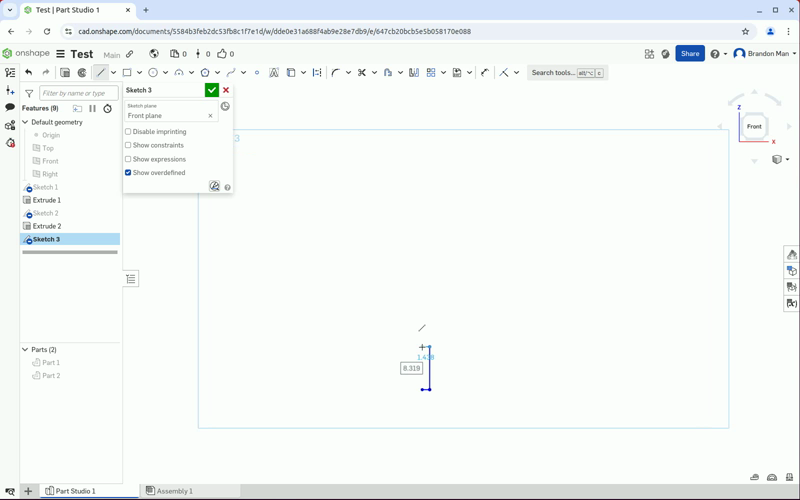
scroll(6)
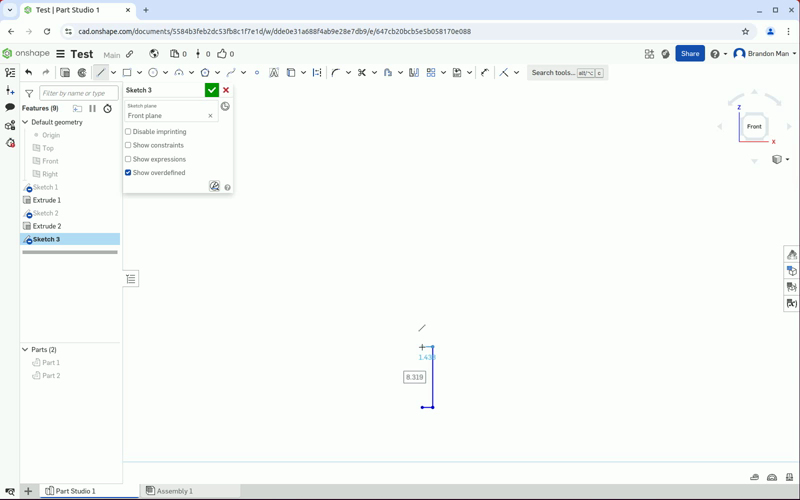
scroll(6)
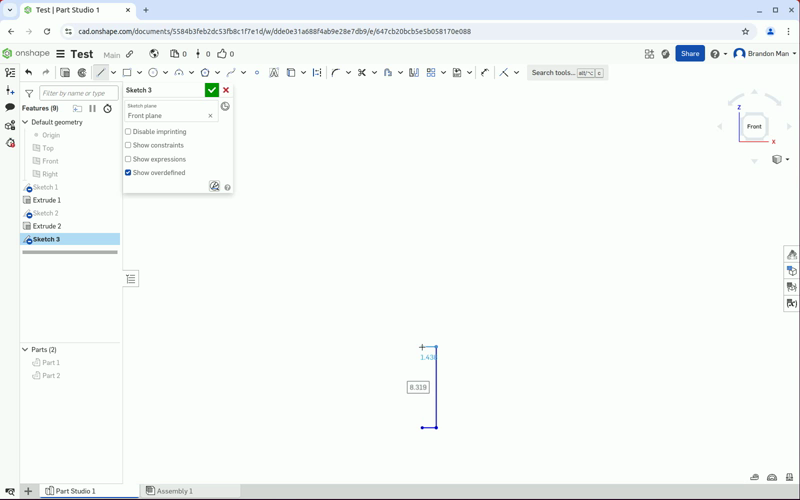
scroll(6)
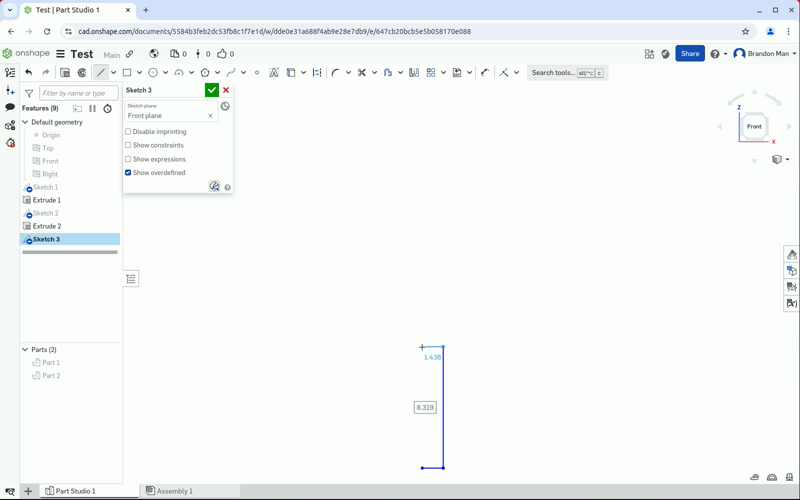
scroll(6)
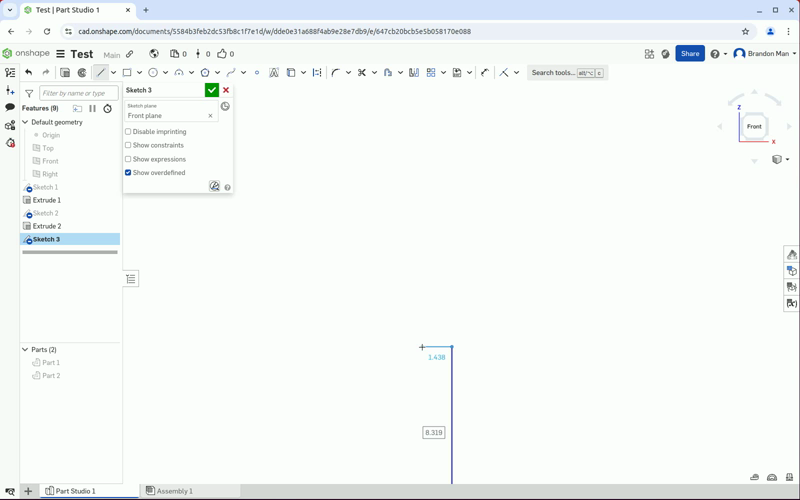
scroll(6)
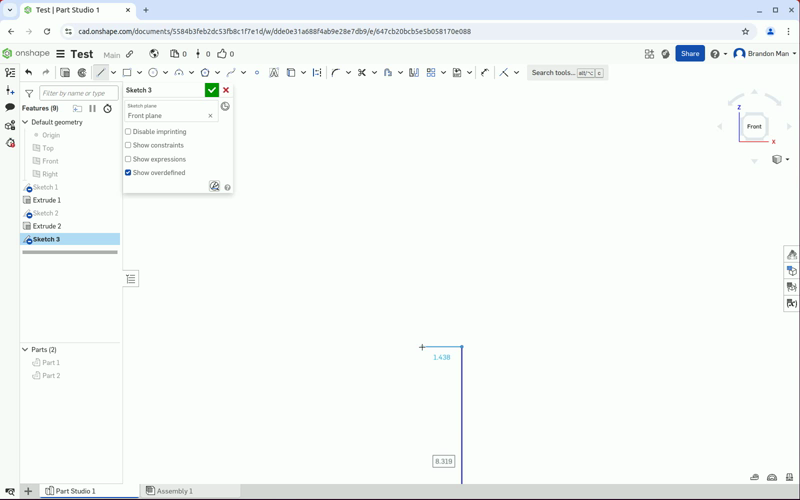
scroll(6)
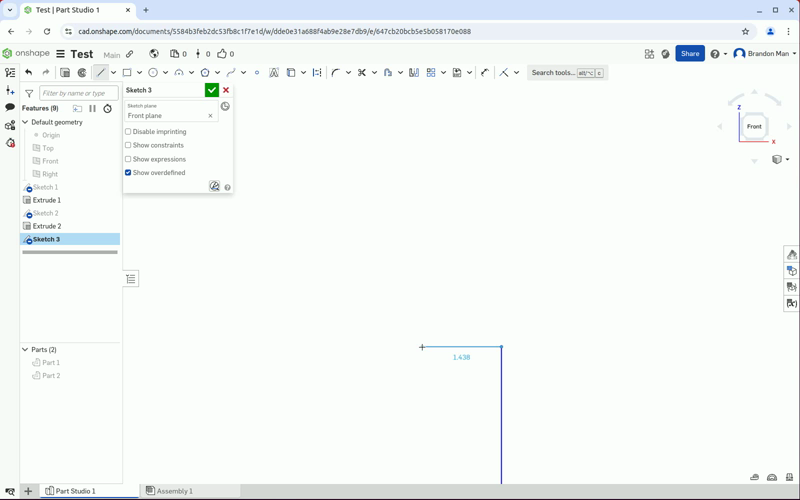
click(422, 346)
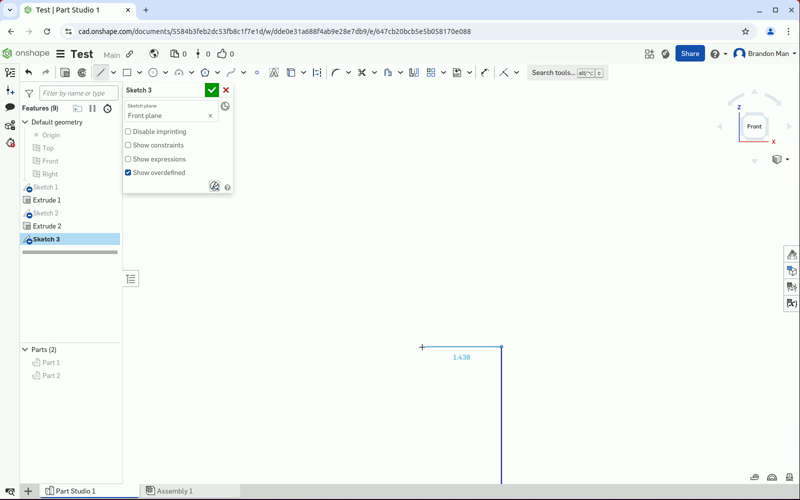
scroll(-6)
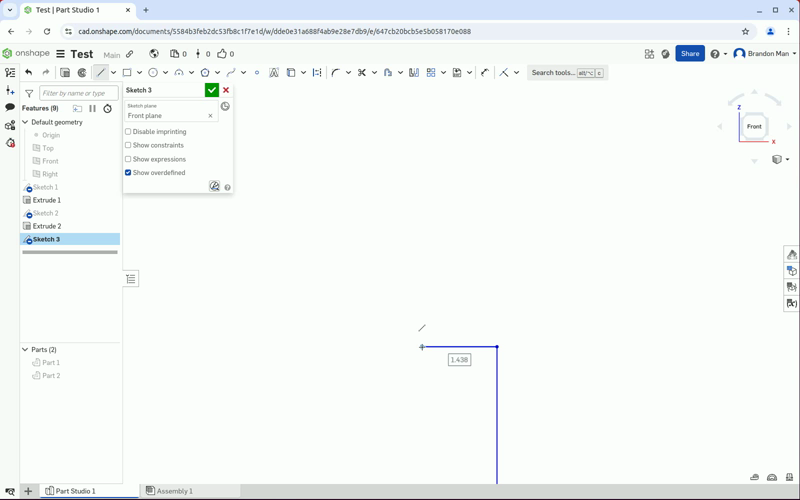
scroll(-6)
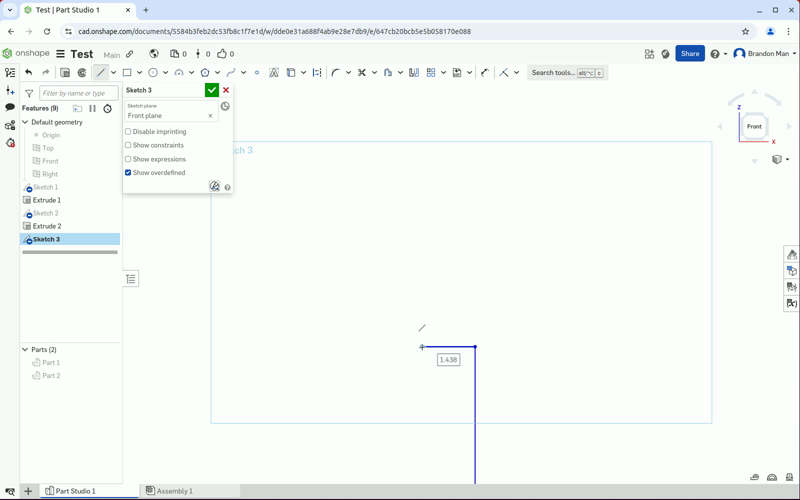
scroll(-6)
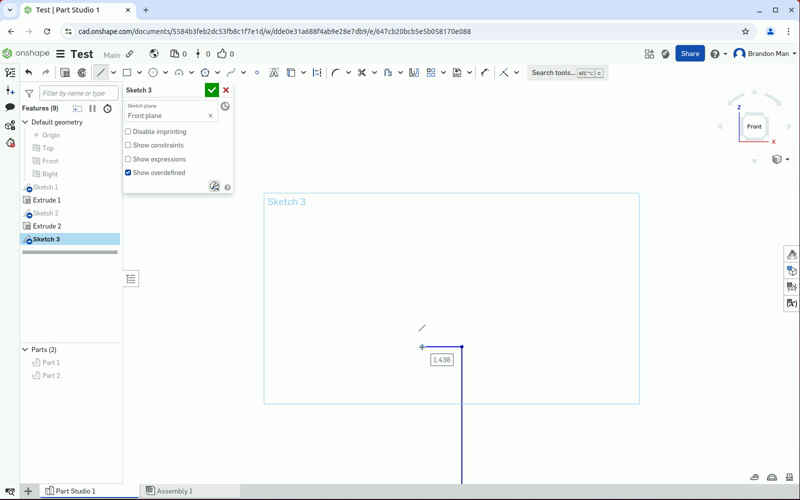
scroll(-6)
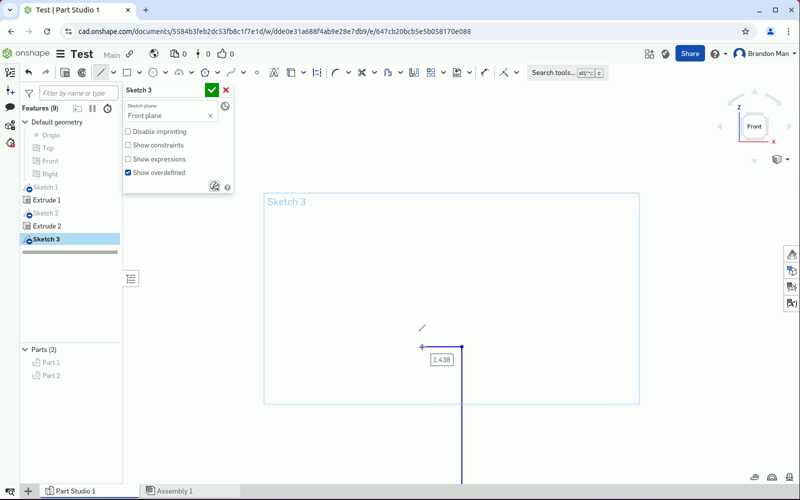
scroll(-6)
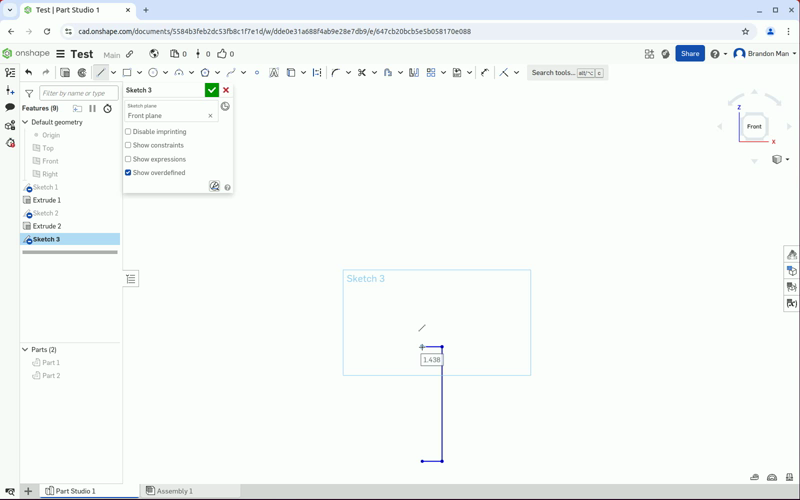
scroll(-6)
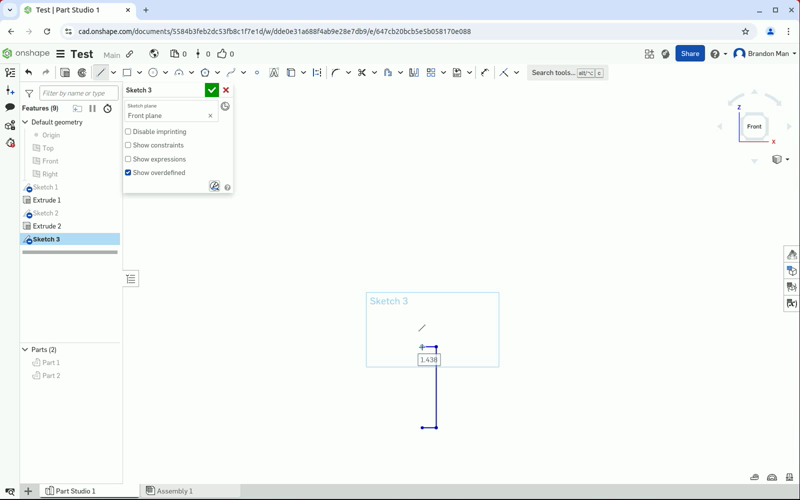
scroll(-6)
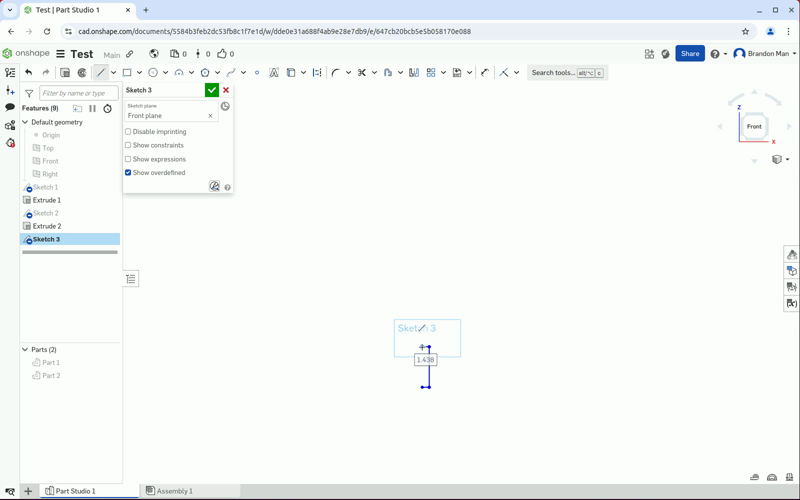
key_up(shift)
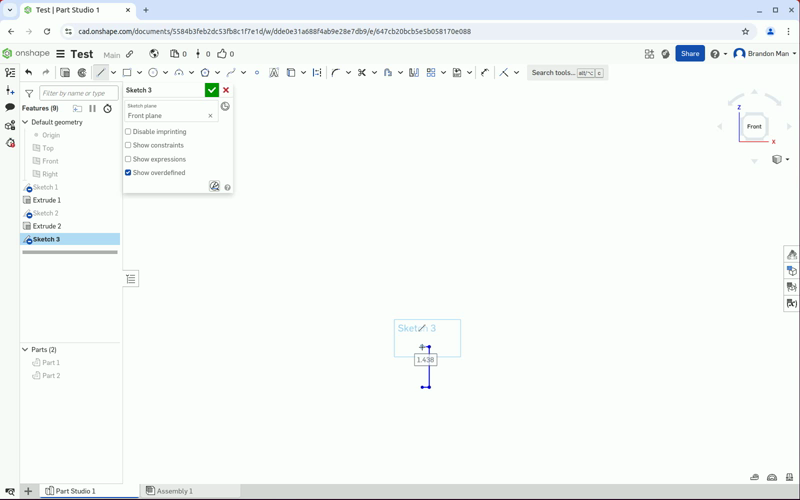
mouse_move(452, 346)
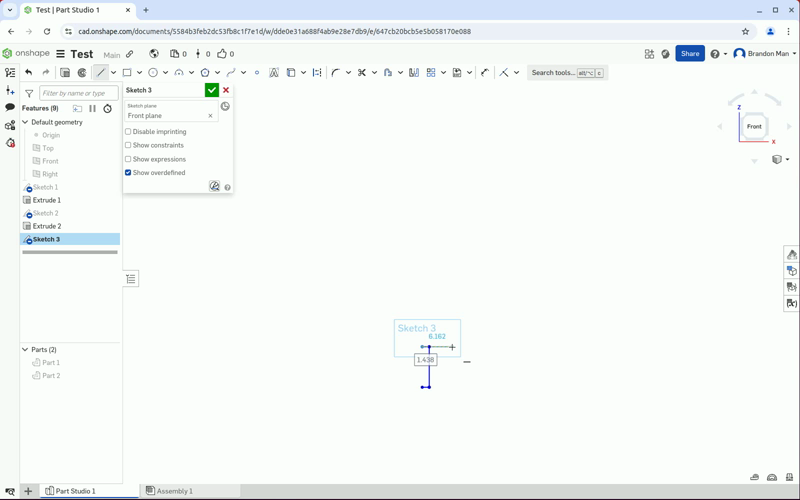
key_down(shift)
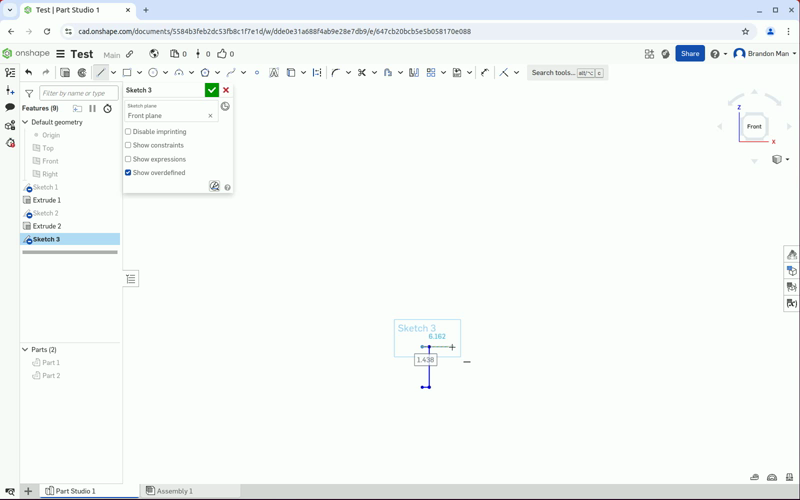
mouse_move(422, 387)
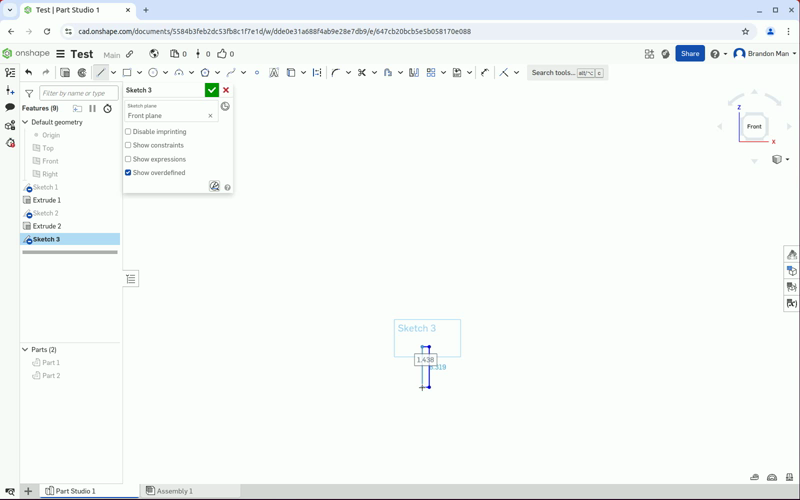
key_up(shift)
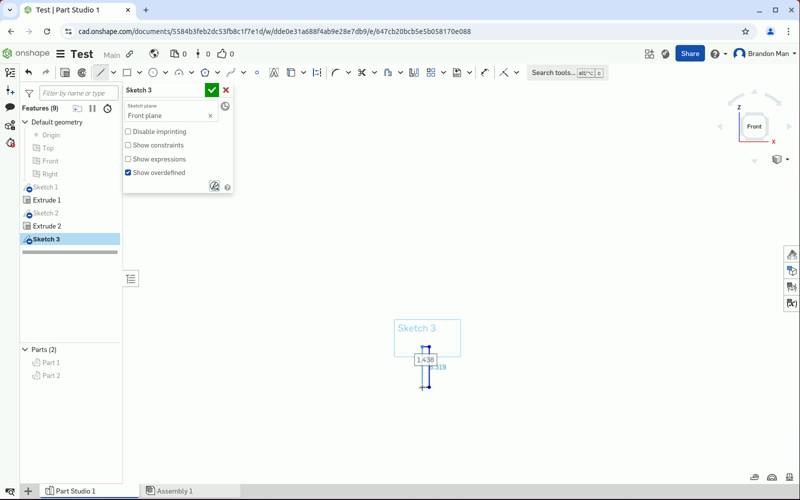
click(422, 387)
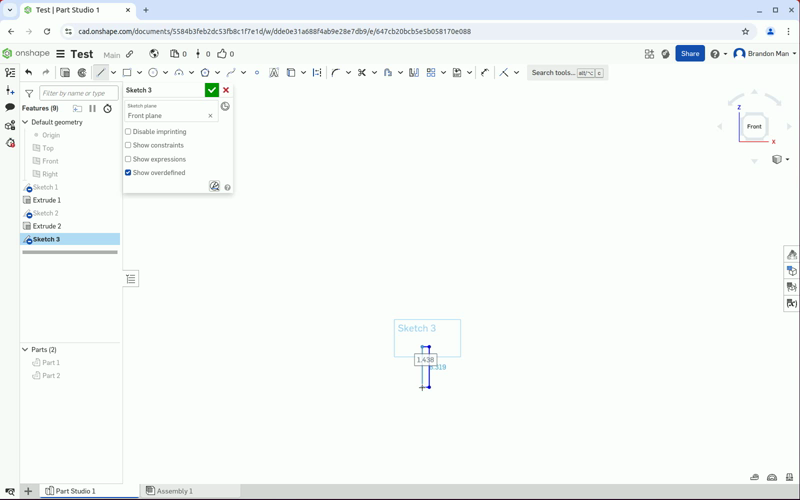
key(esc)
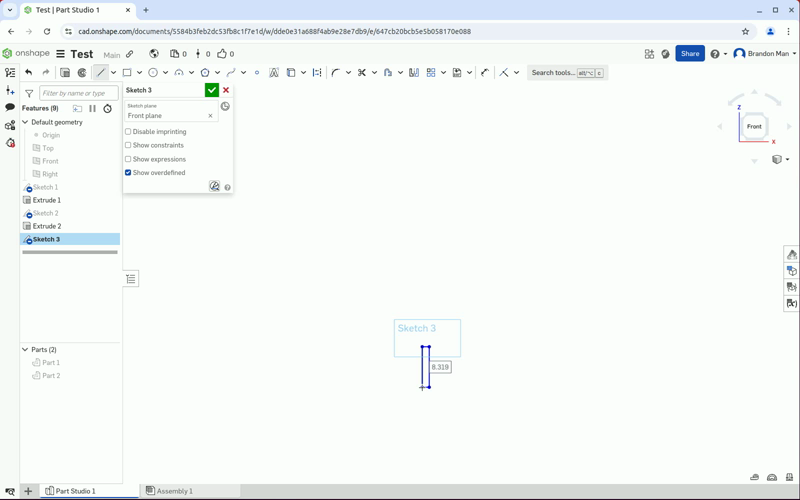
mouse_move(423, 353)
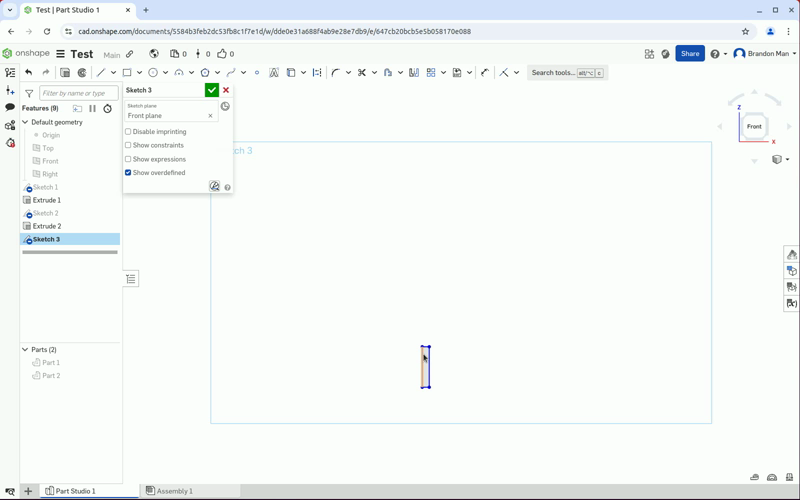
scroll(6)
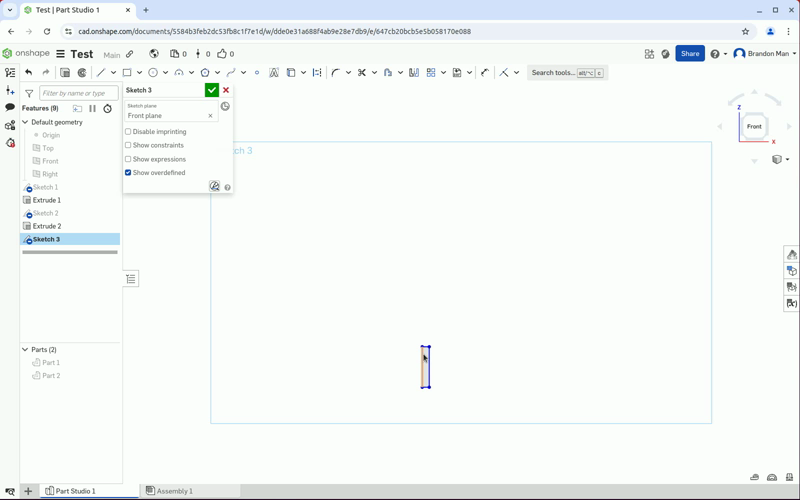
scroll(6)
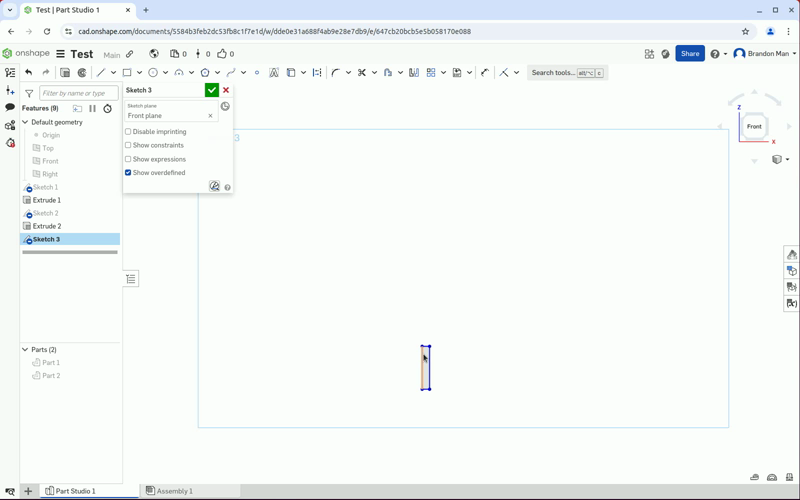
scroll(6)
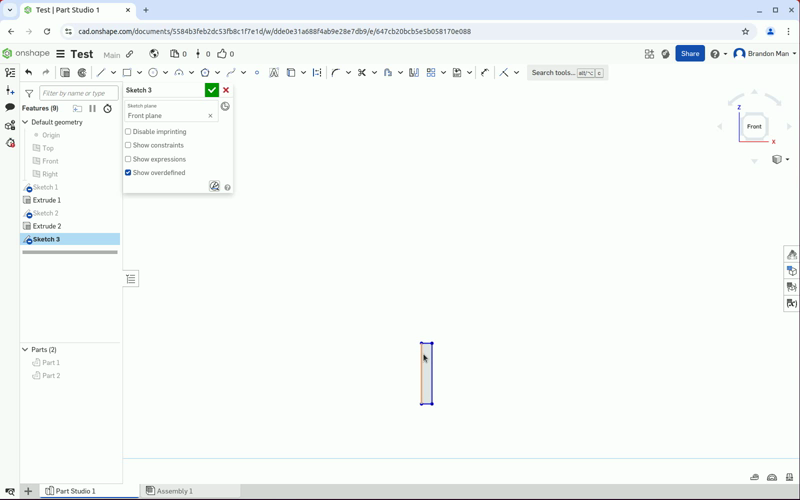
scroll(6)
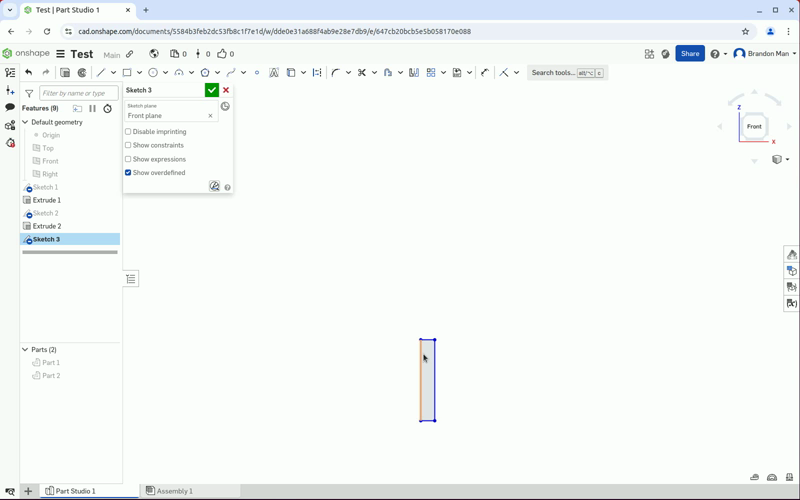
scroll(6)
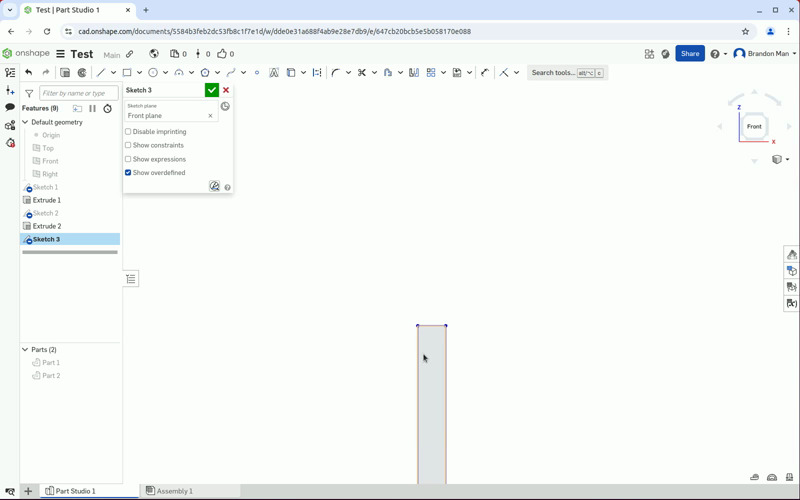
scroll(6)
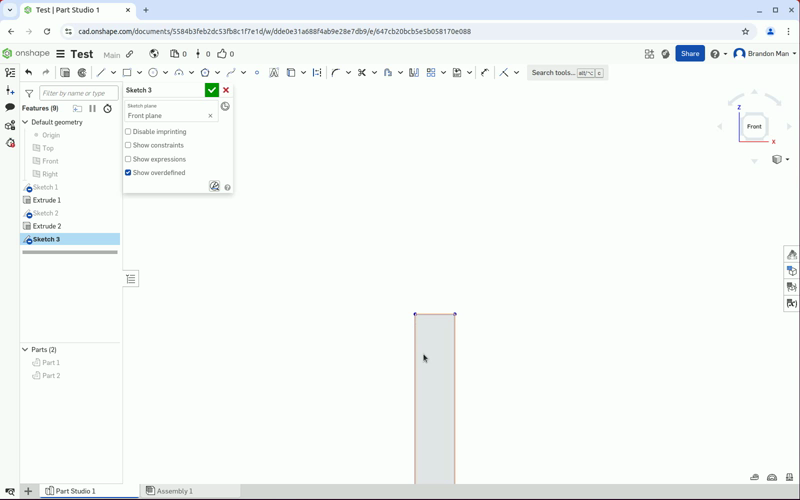
scroll(6)
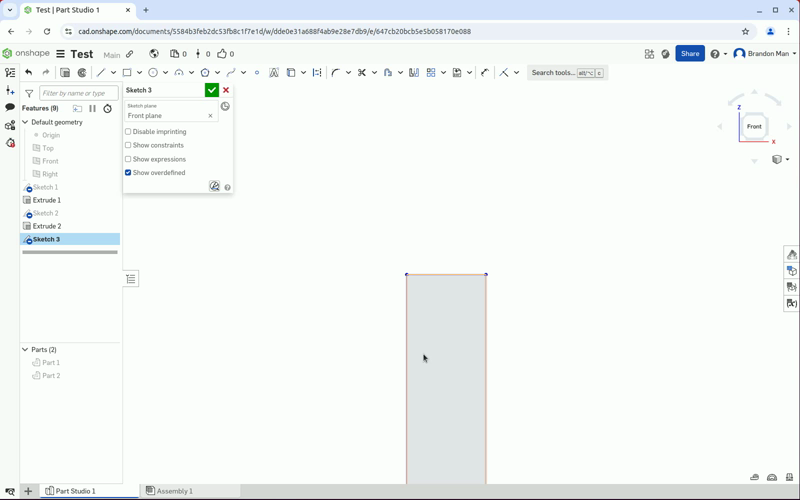
click(423, 353)
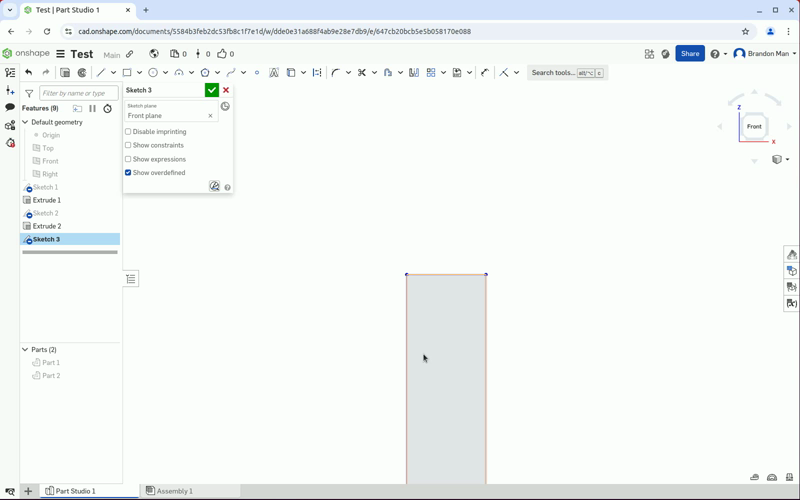
scroll(-6)
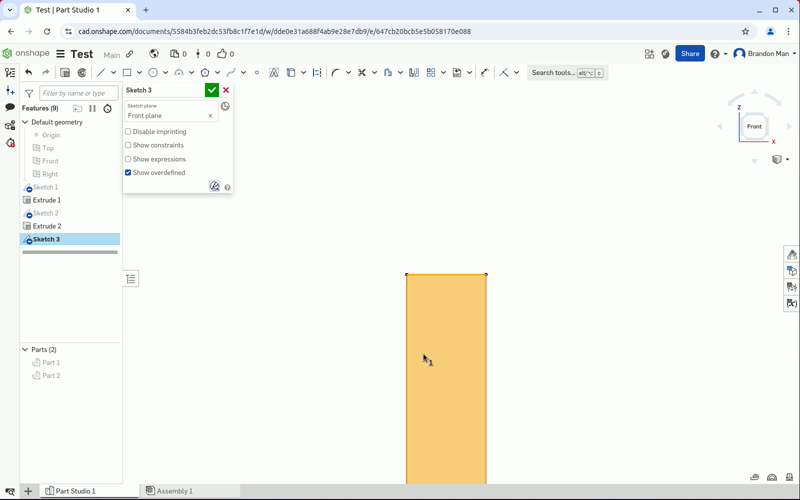
scroll(-6)
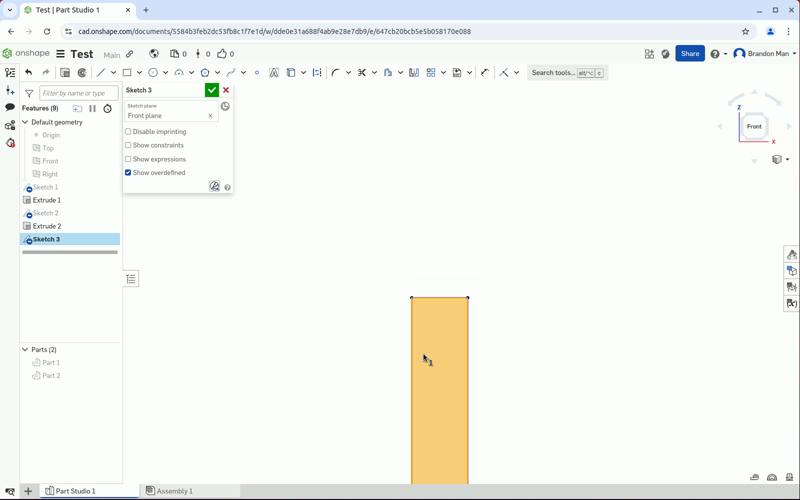
scroll(-6)
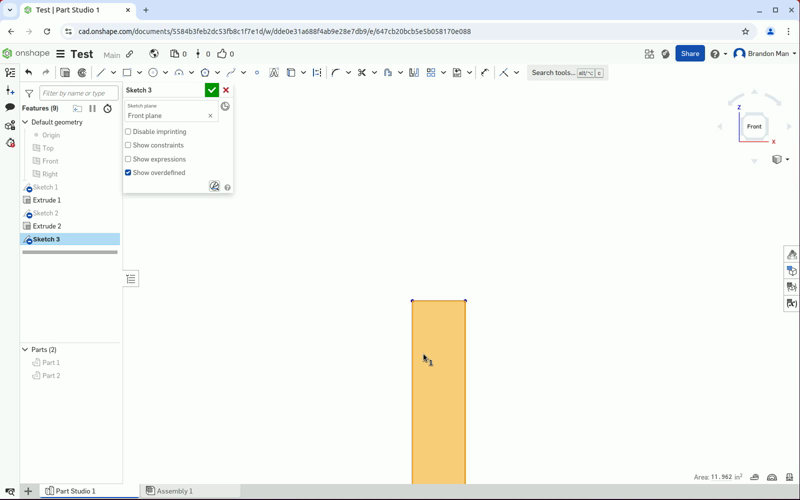
scroll(-6)
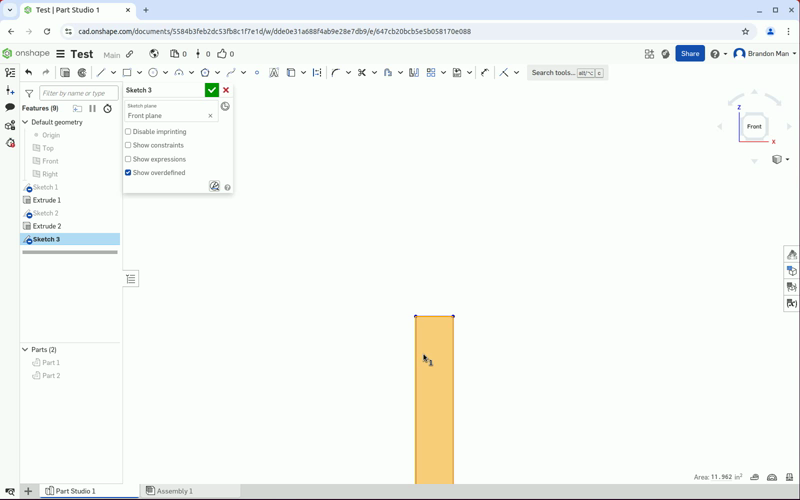
scroll(-6)
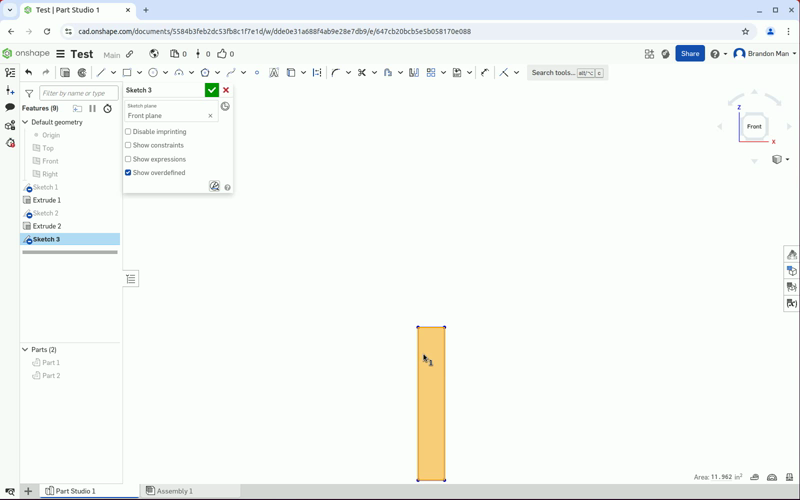
scroll(-6)
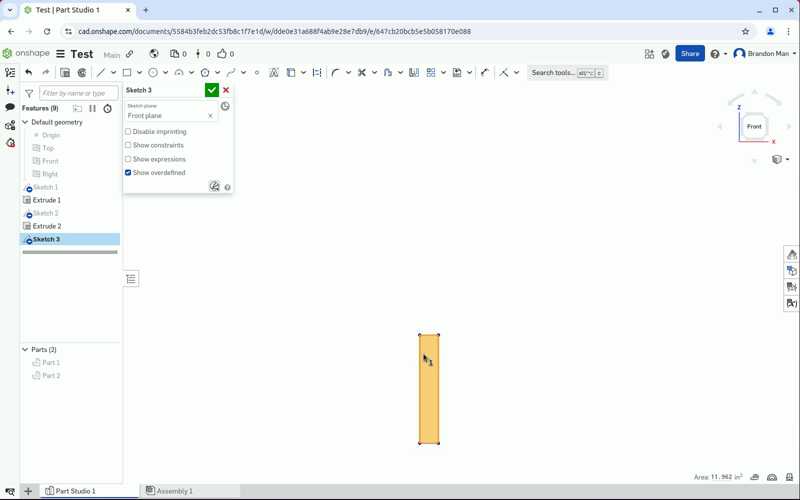
scroll(-6)
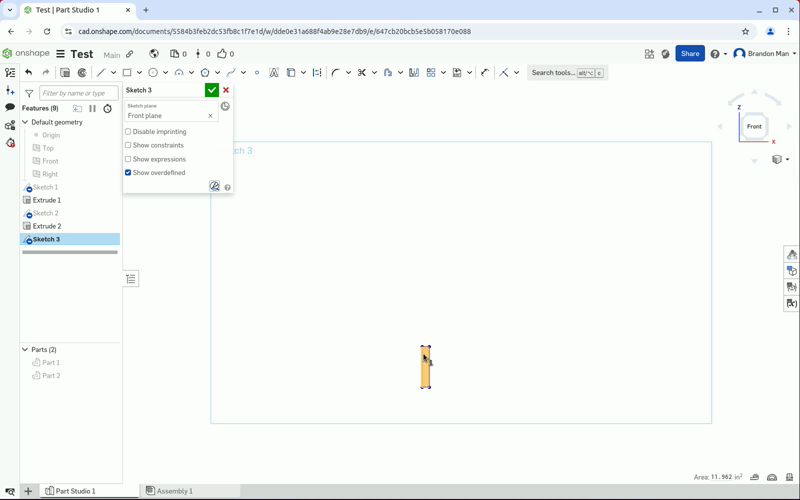
mouse_move(73, 352)
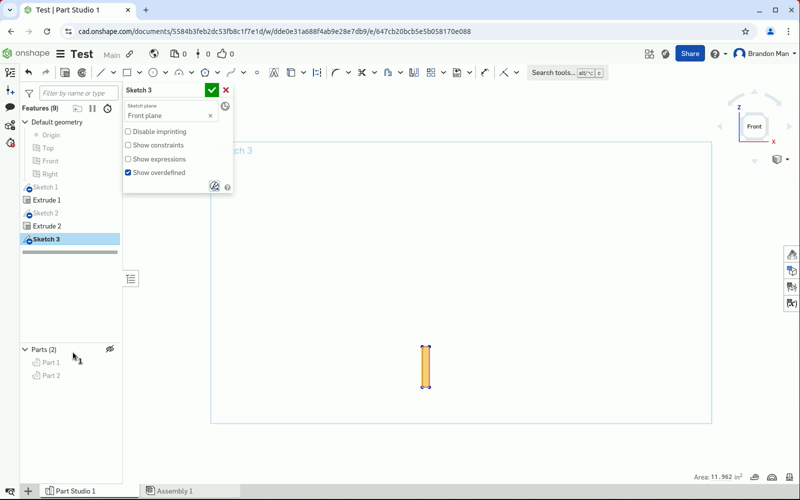
key(shift+y)
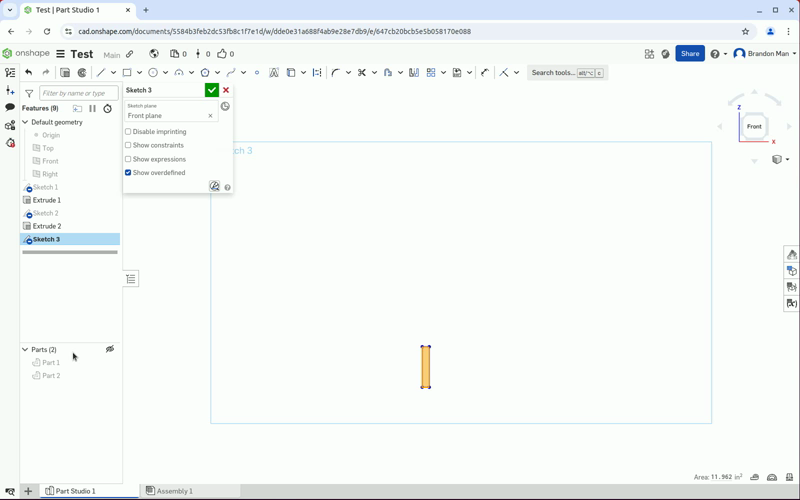
key(shift+e)
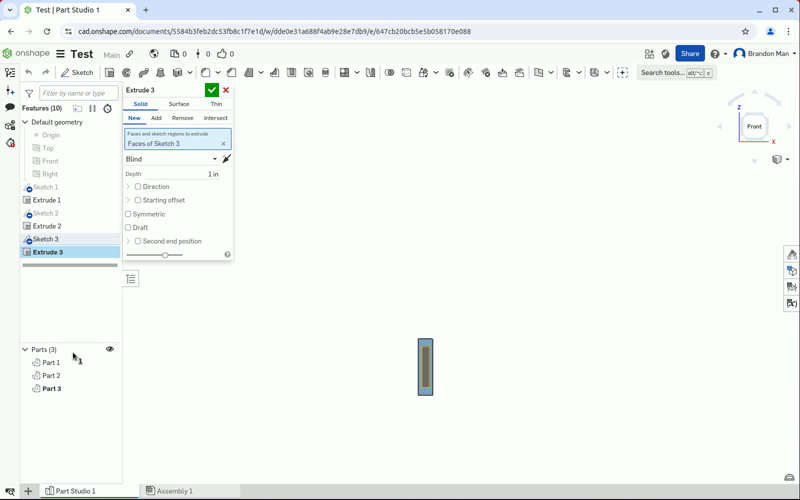
mouse_move(143, 106)
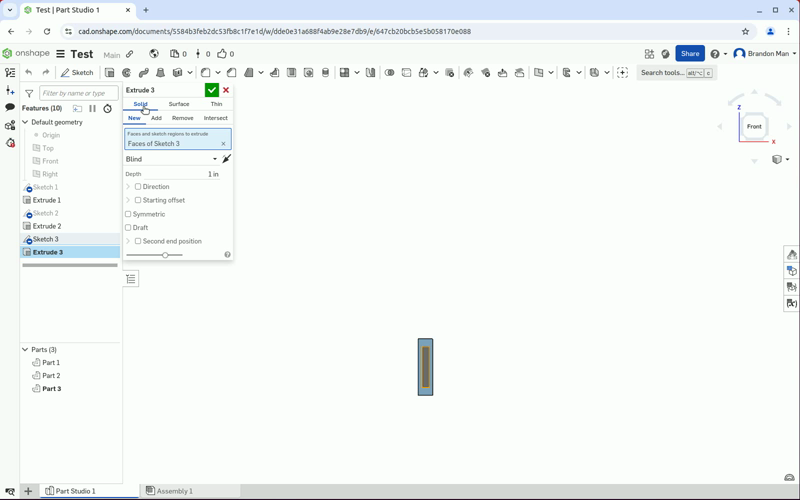
click(143, 106)
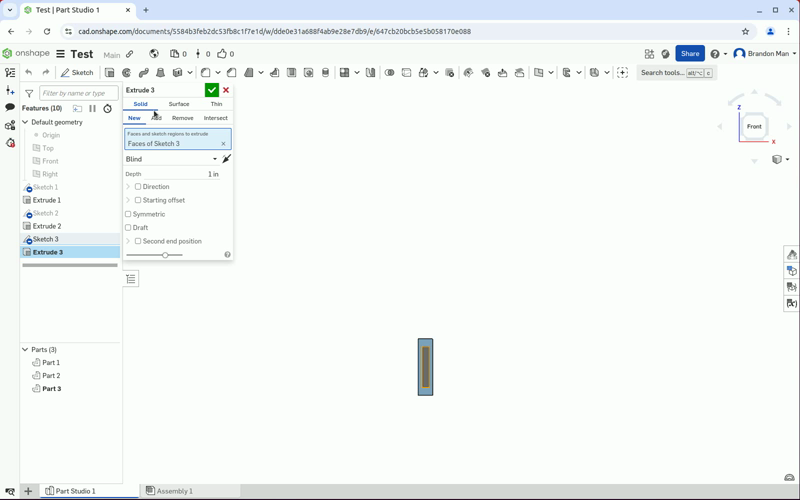
mouse_move(186, 120)
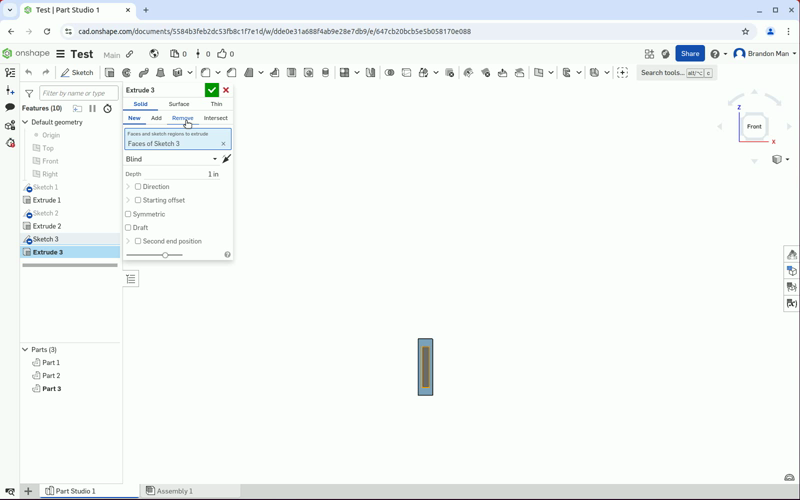
click(186, 120)
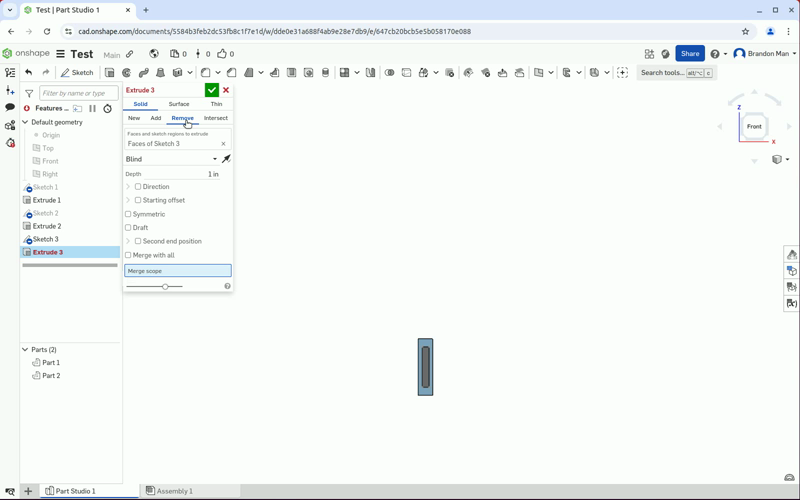
key(tab, 4)
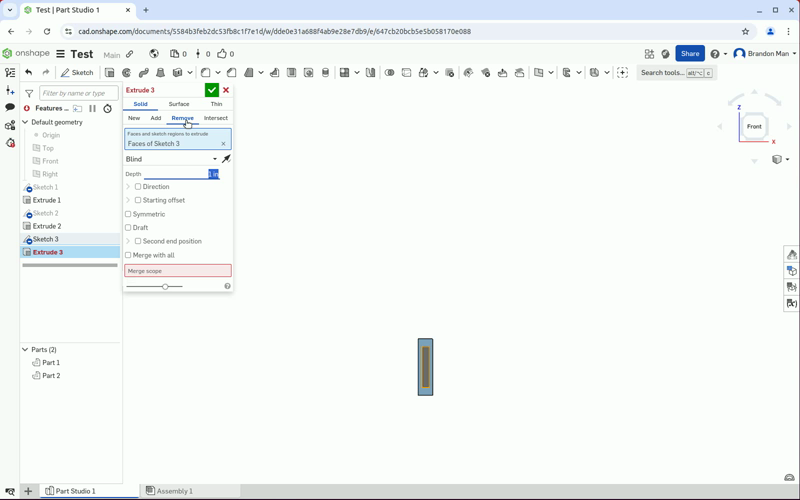
text(-1.926)
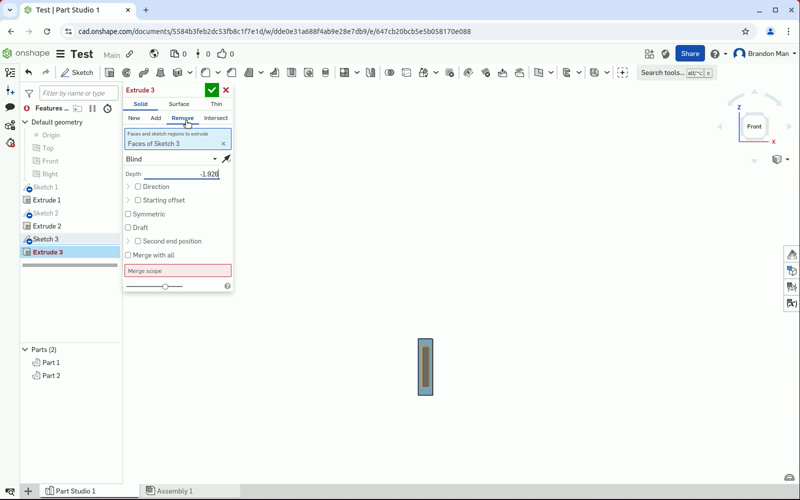
key(tab, 6)
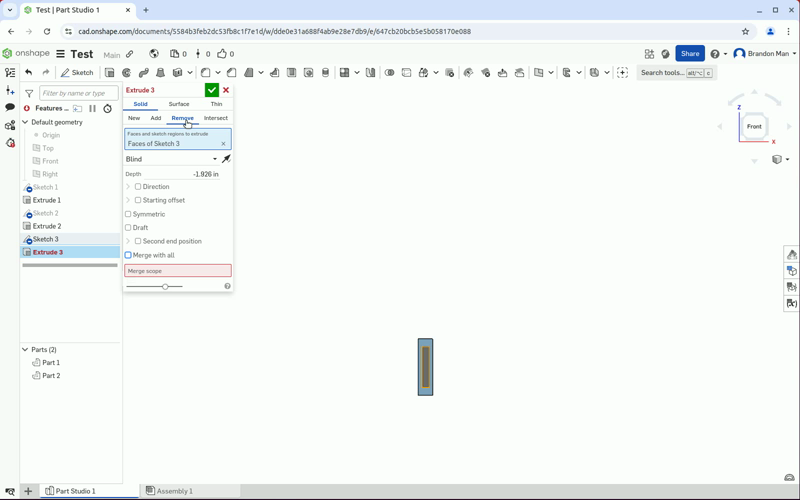
key(space)
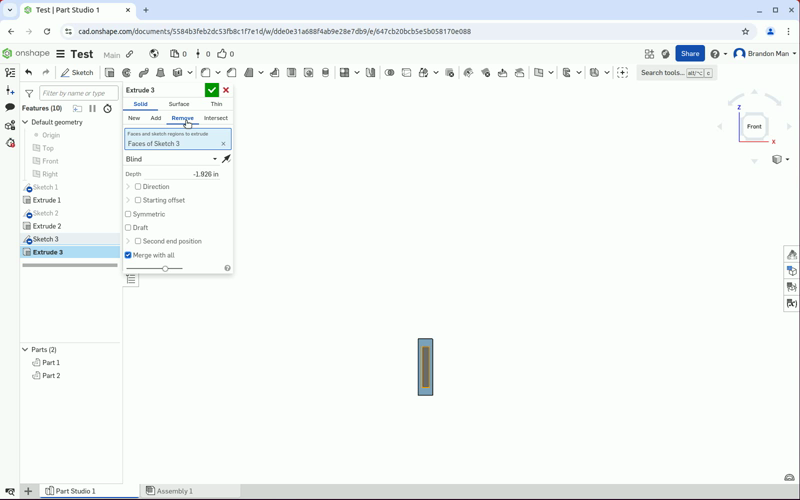
key(enter)
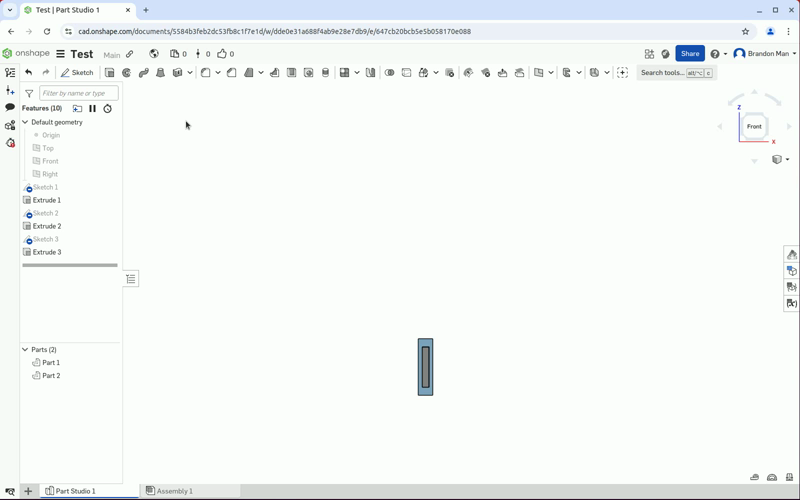
key(shift+h)
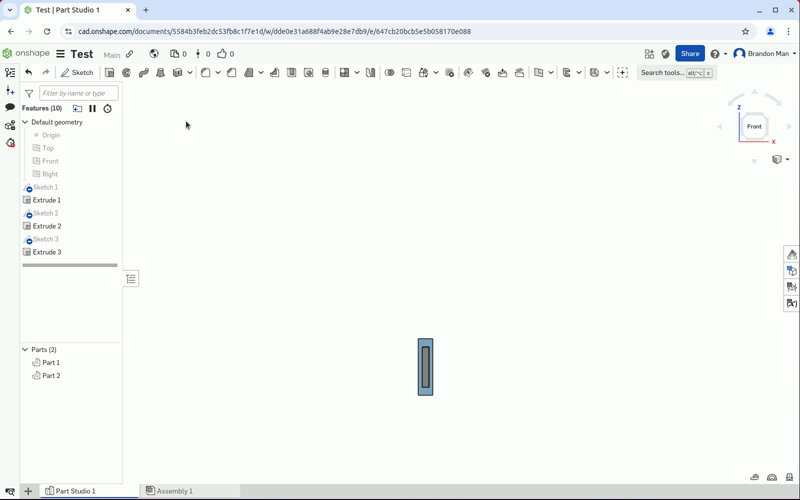
key(shift+h)
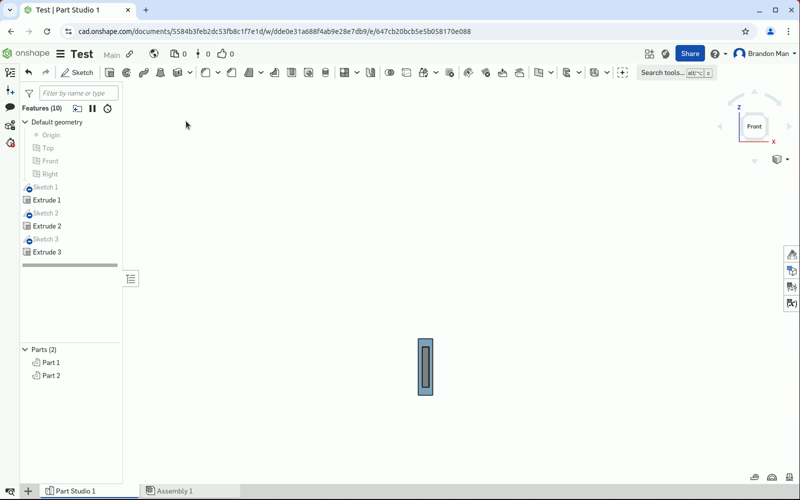
mouse_move(73, 189)
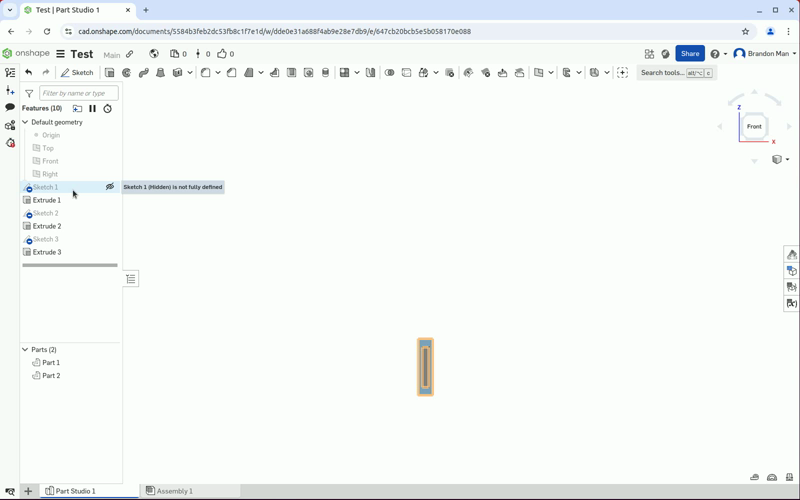
click(73, 189)
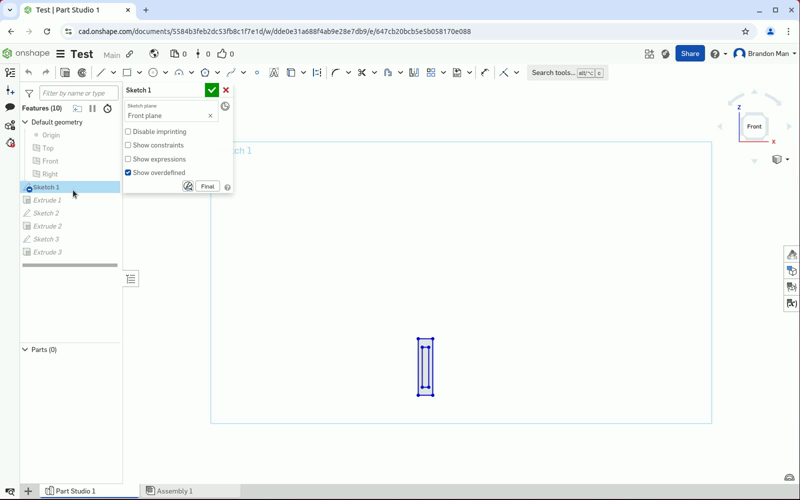
mouse_move(229, 92)
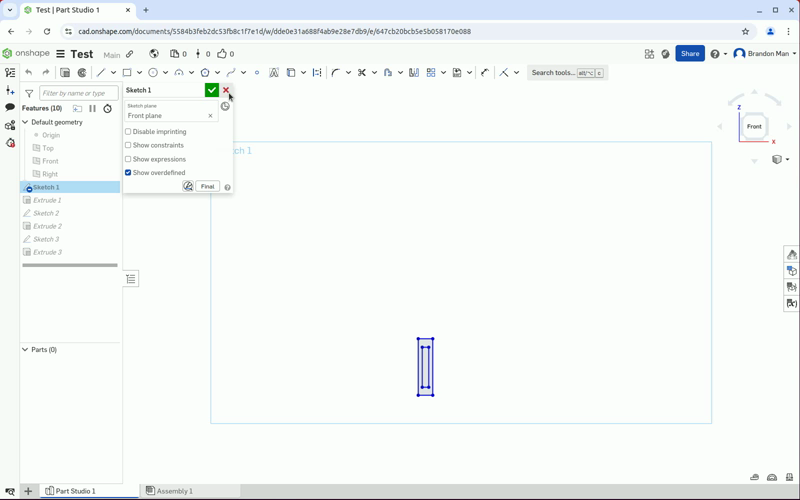
click(229, 92)
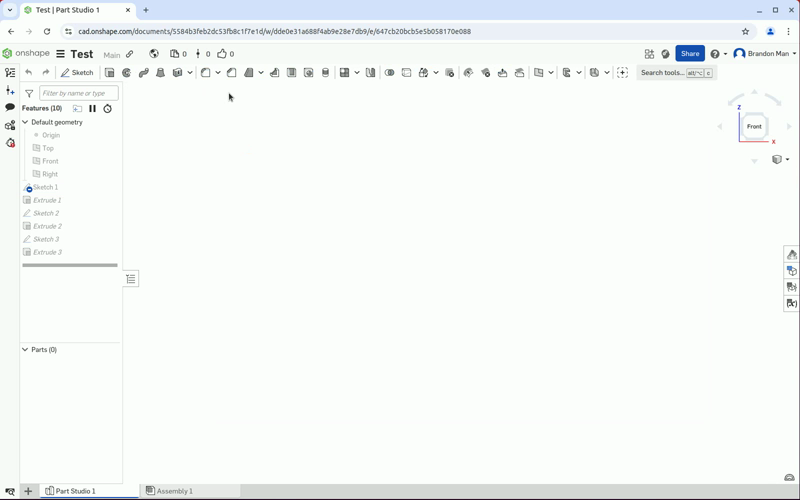
mouse_move(73, 352)
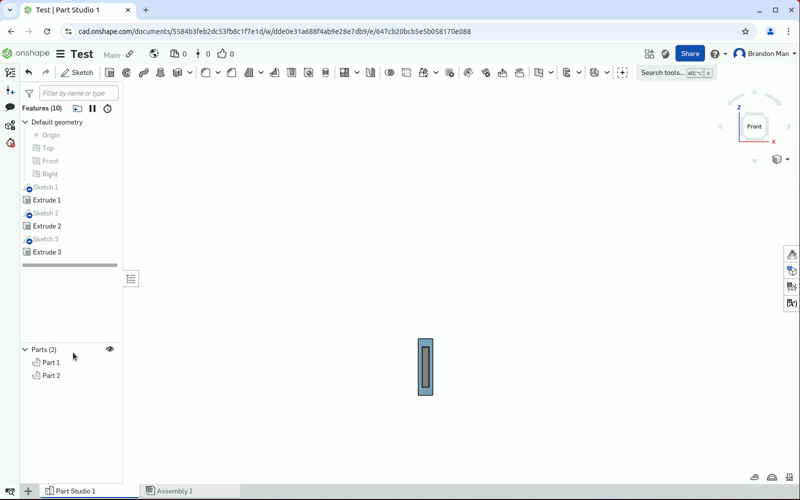
key(y)
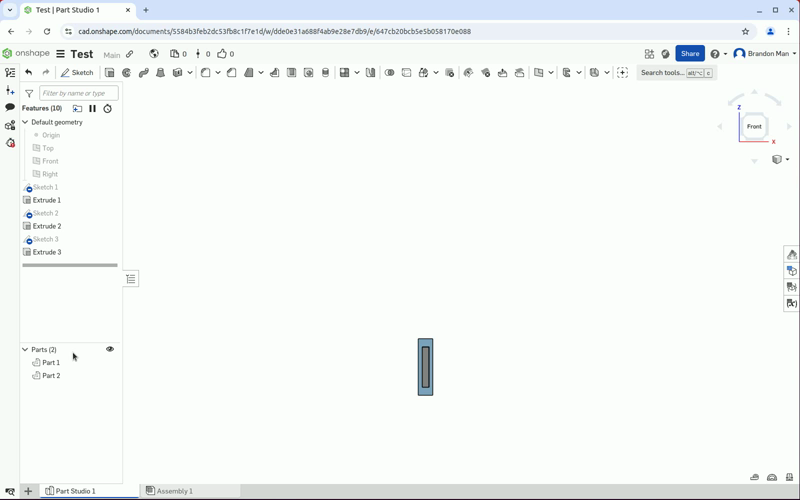
key(shift+p)
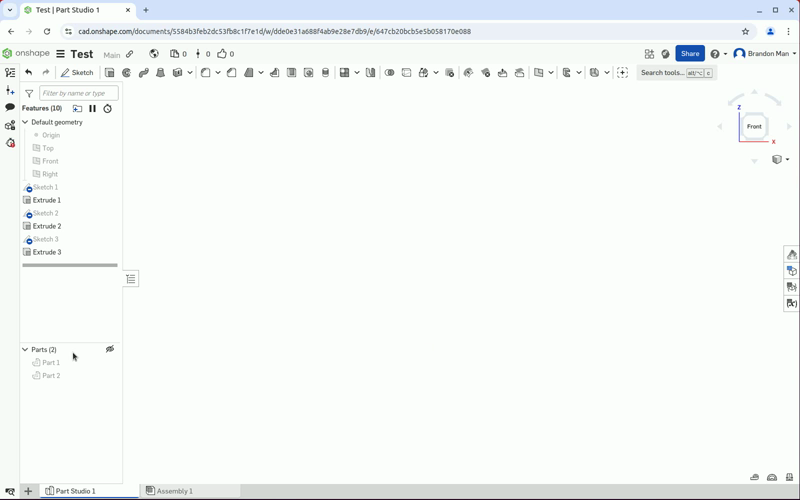
key(space)
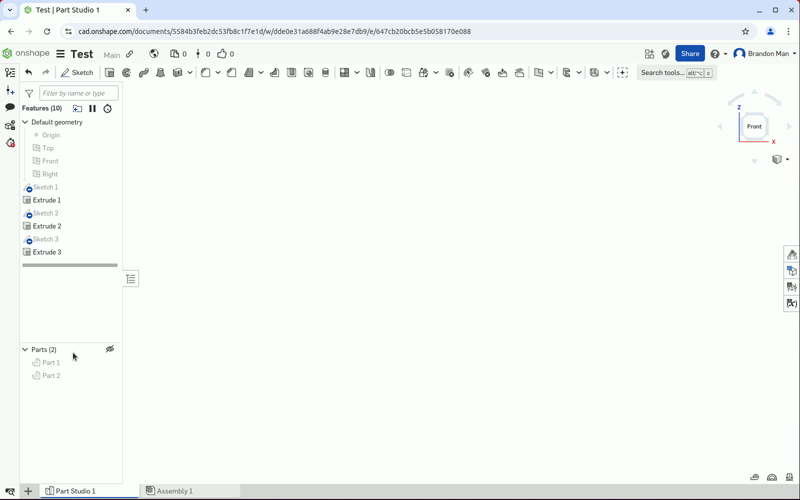
key_down(shift)
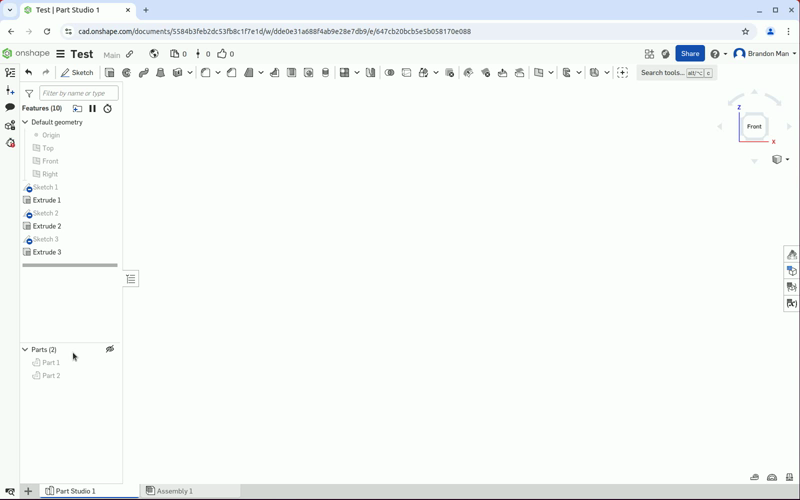
key(left)
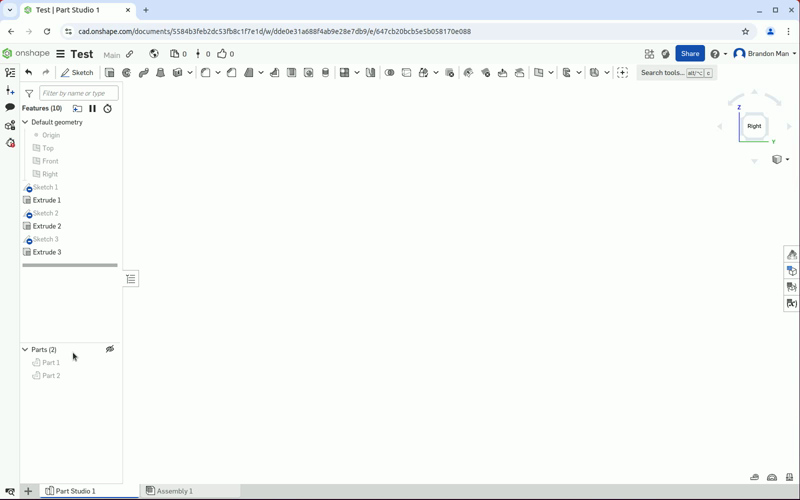
key_up(shift)
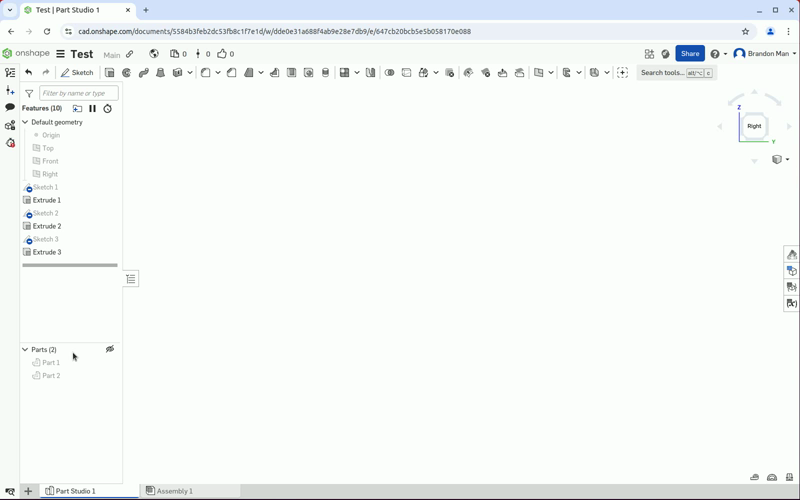
mouse_move(73, 352)
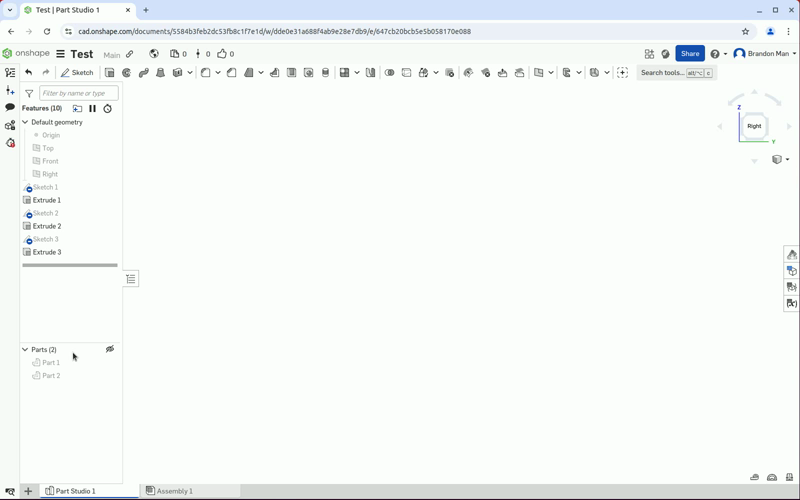
key(shift+y)
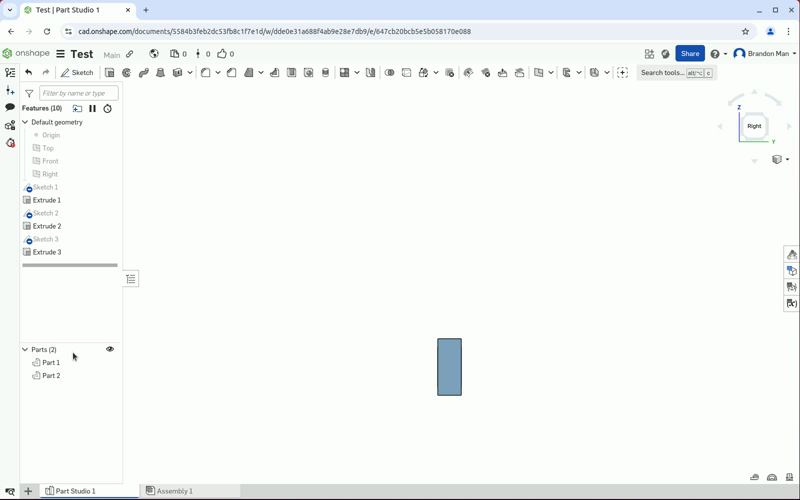
mouse_move(541, 75)
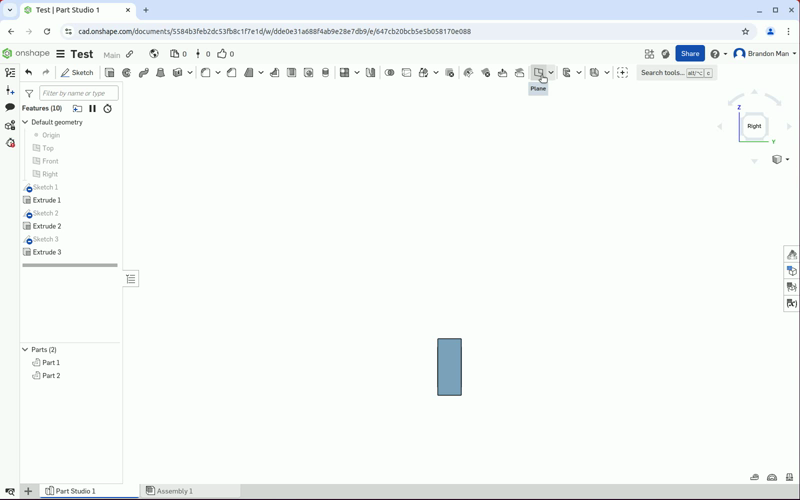
click(541, 75)
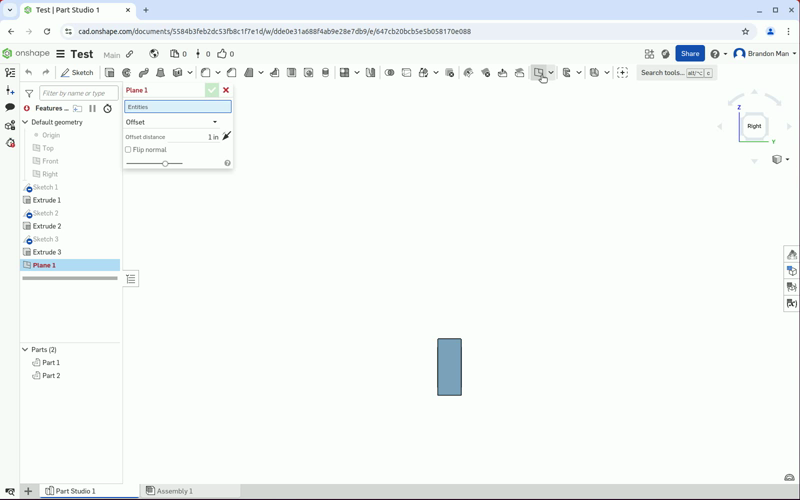
mouse_move(73, 176)
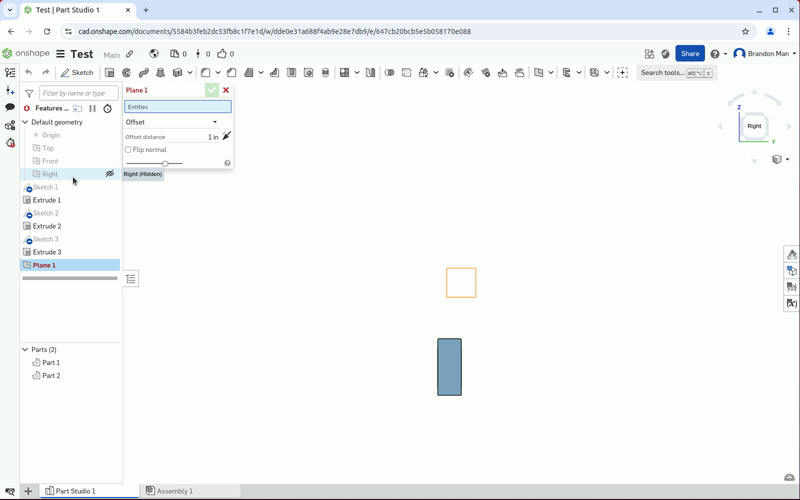
click(73, 176)
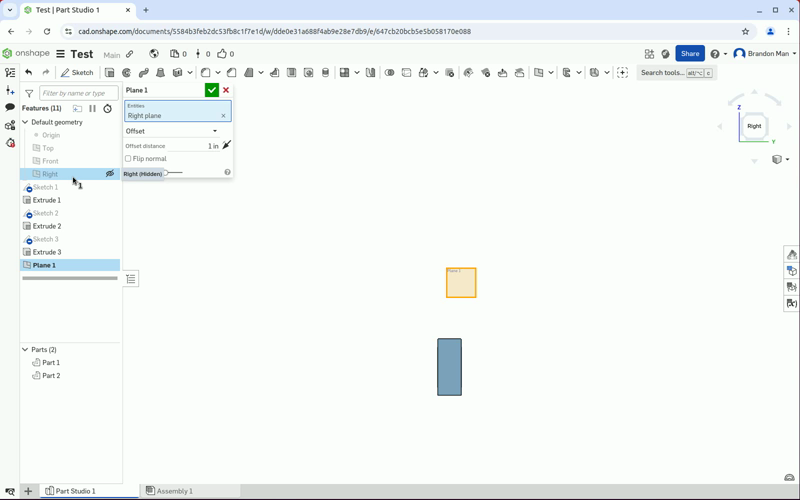
key(tab, 2)
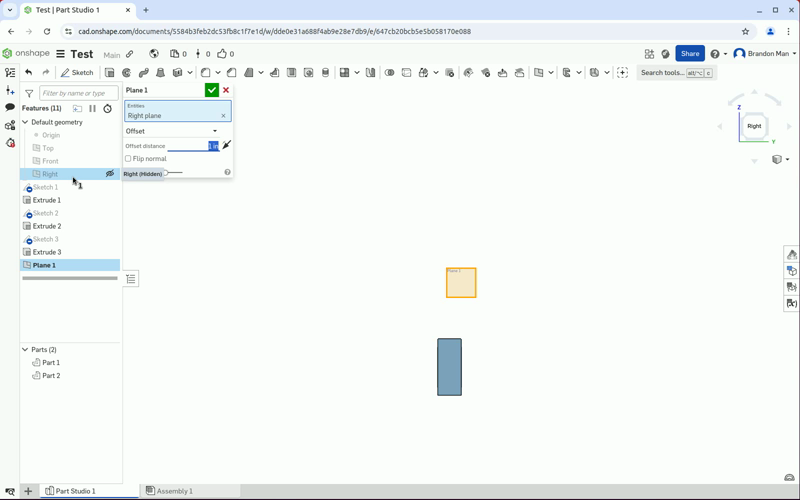
text(5.792)
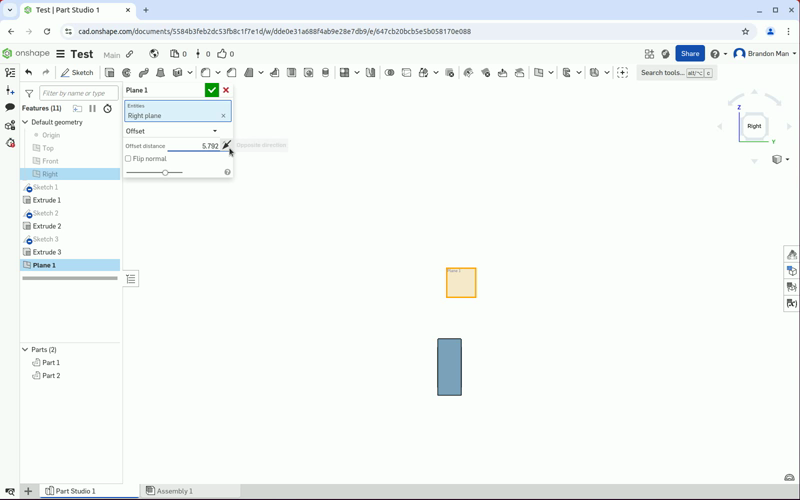
mouse_move(229, 147)
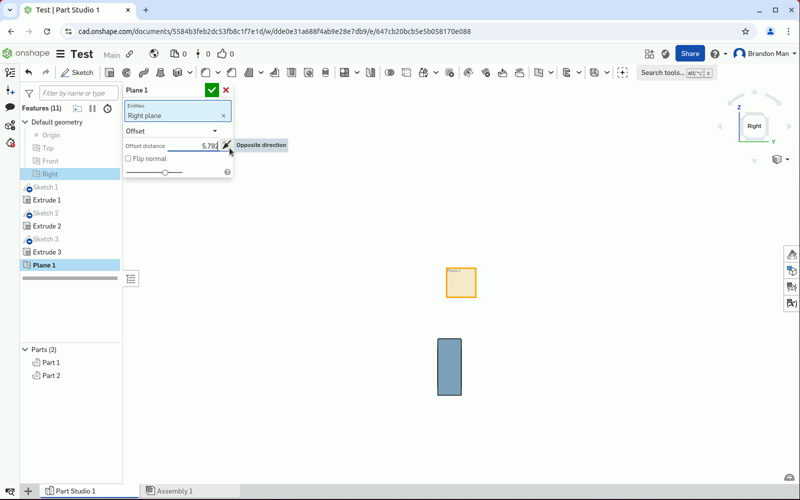
click(229, 147)
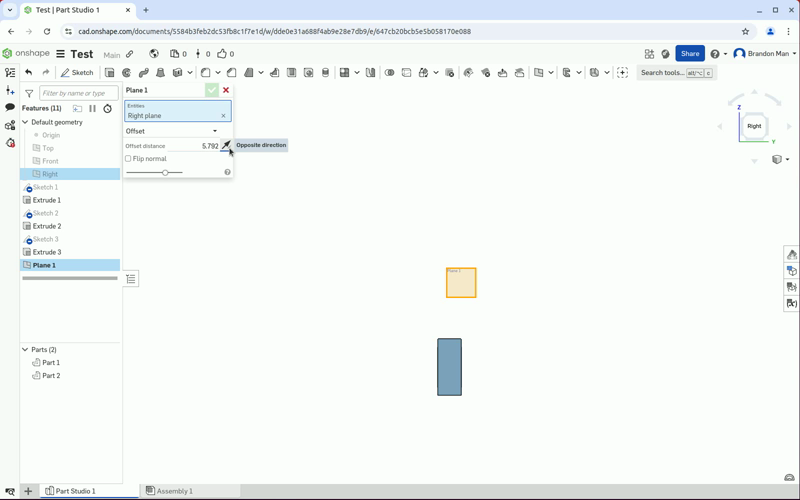
key(enter, 2)
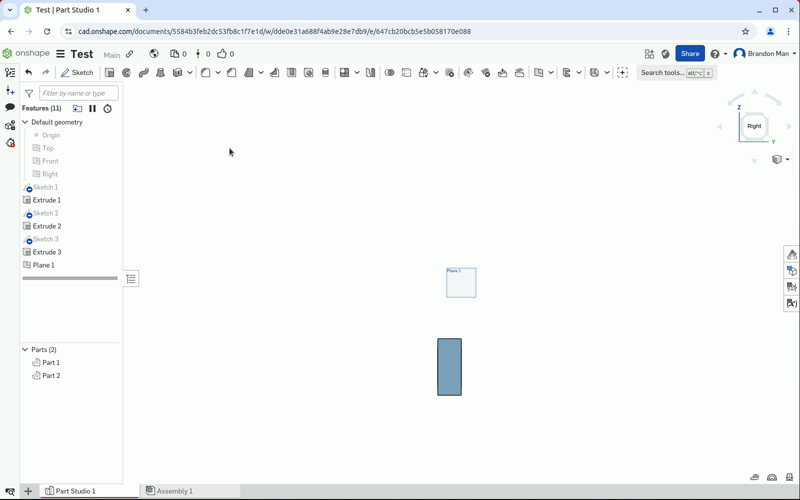
key(shift+s)
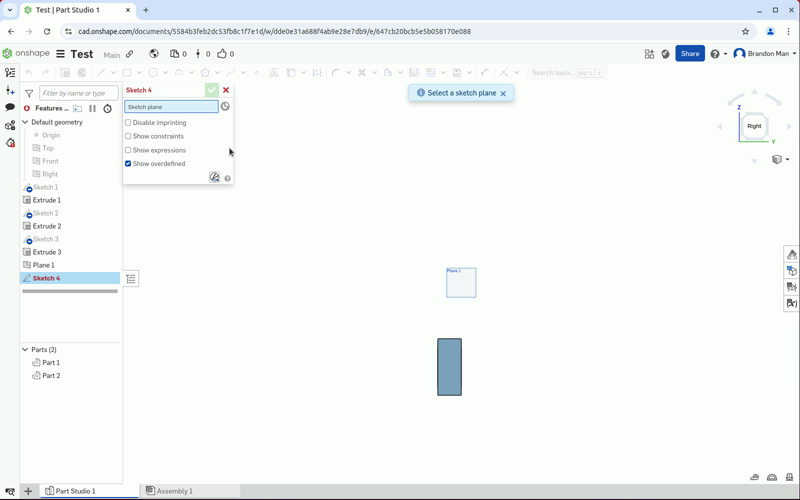
mouse_move(73, 267)
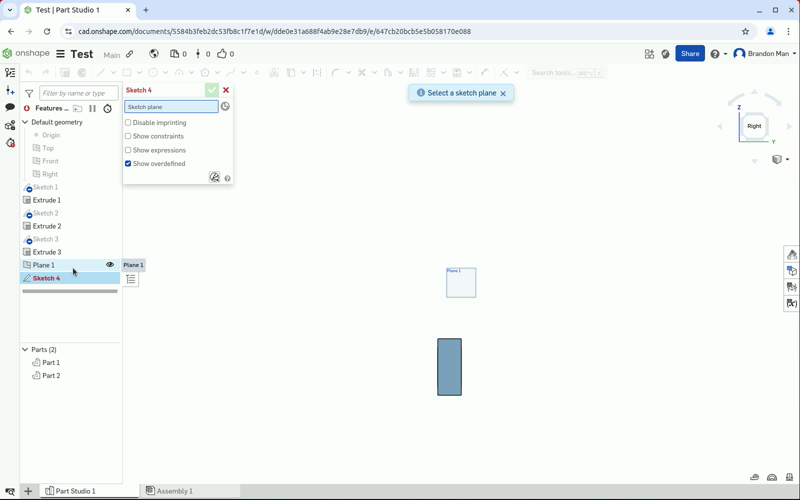
click(73, 267)
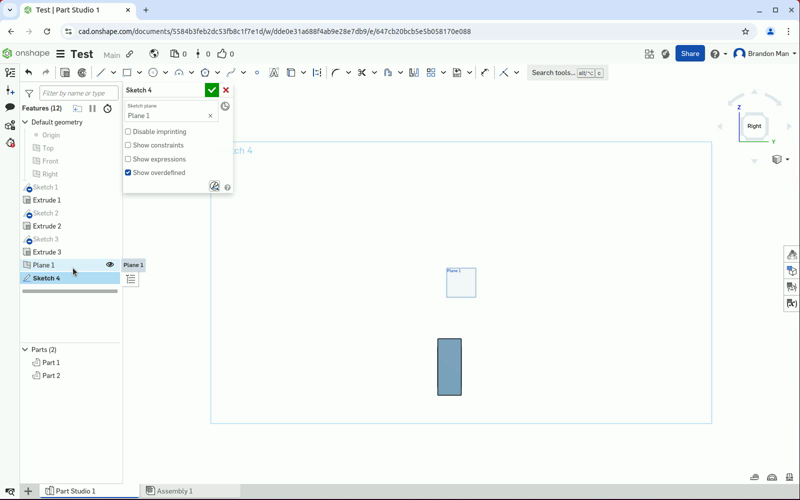
mouse_move(73, 352)
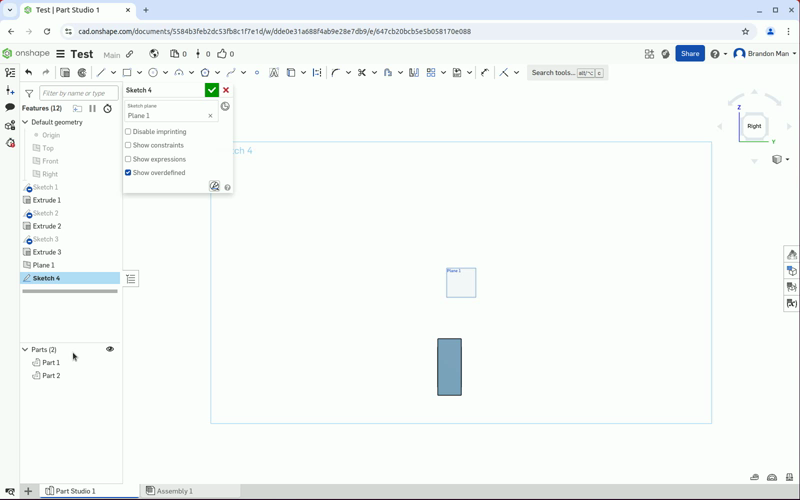
key(y)
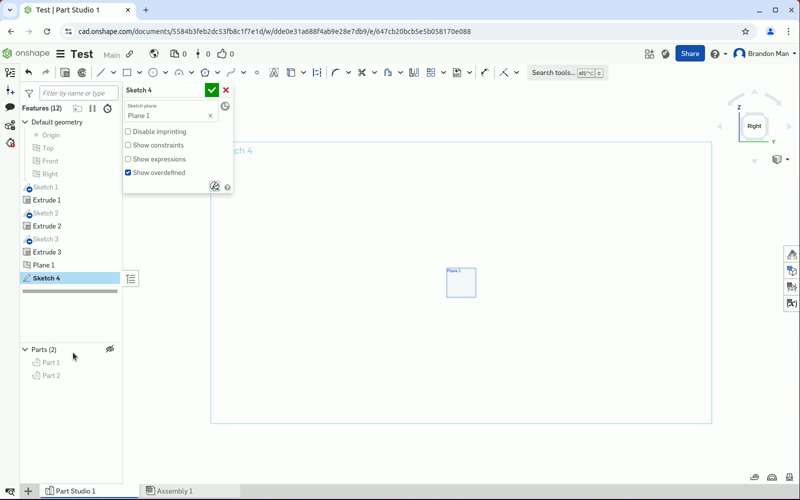
key(l)
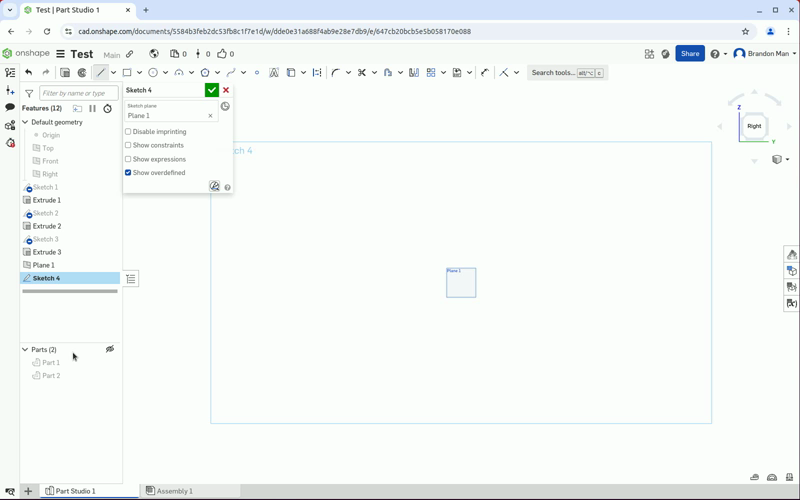
key_down(shift)
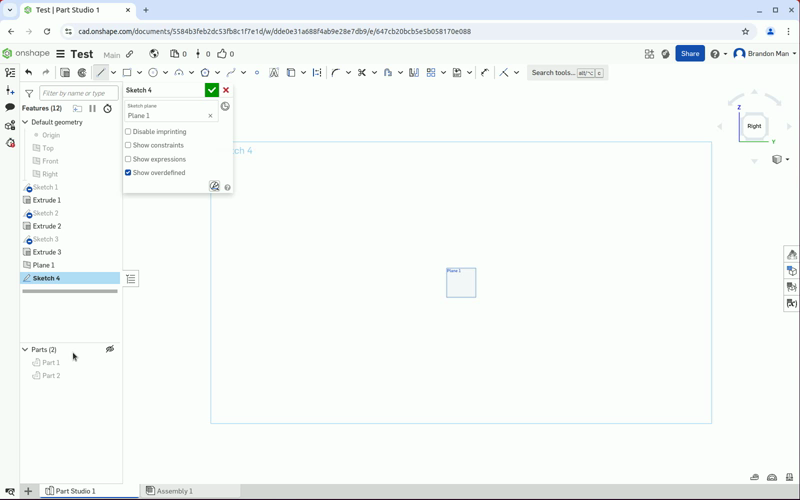
mouse_move(437, 395)
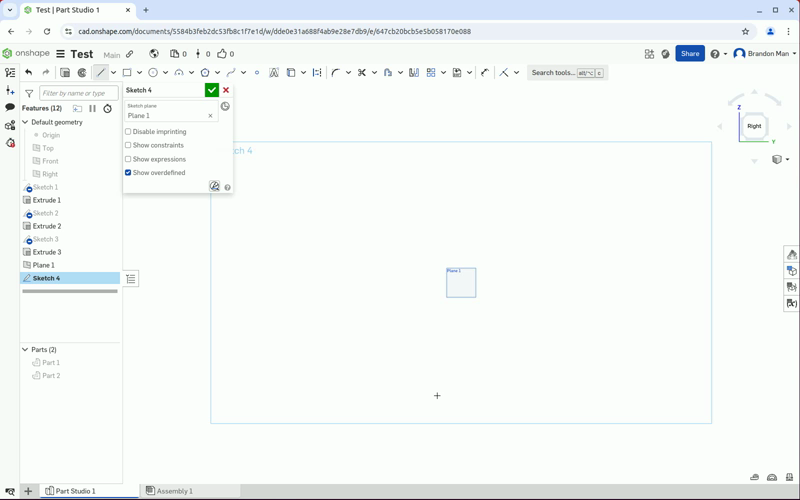
click(437, 395)
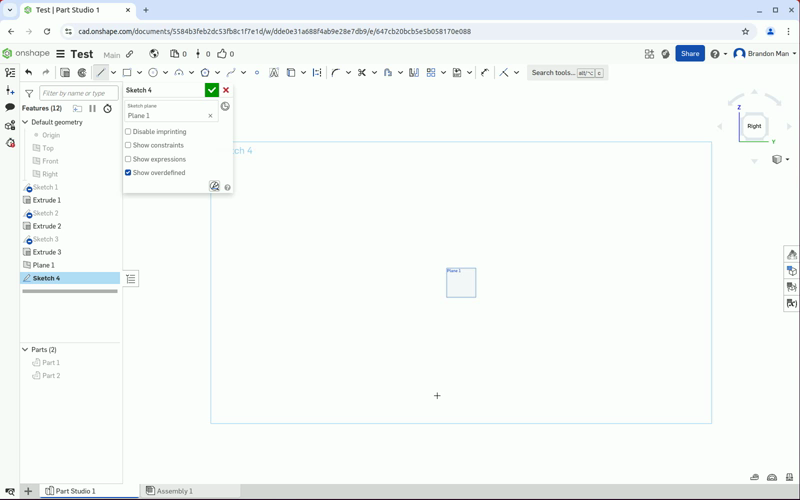
key_up(shift)
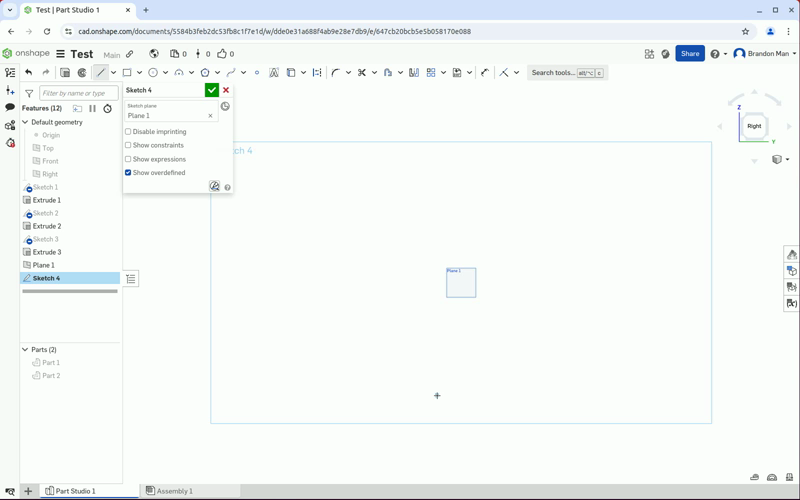
key_down(shift)
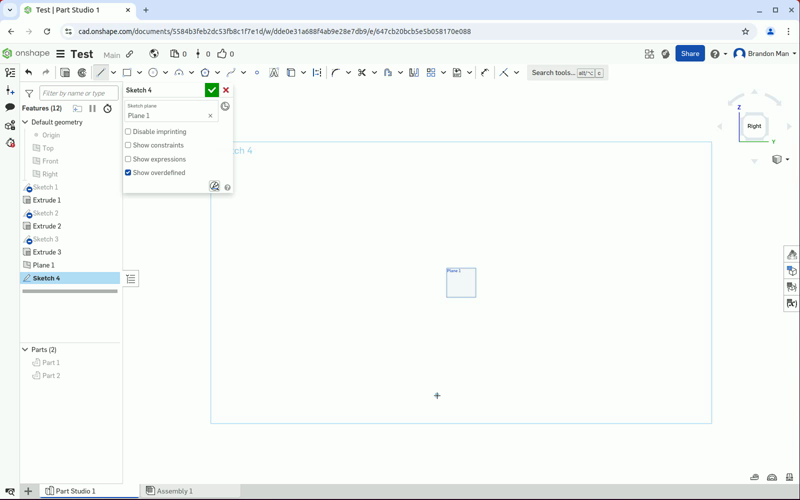
mouse_move(467, 395)
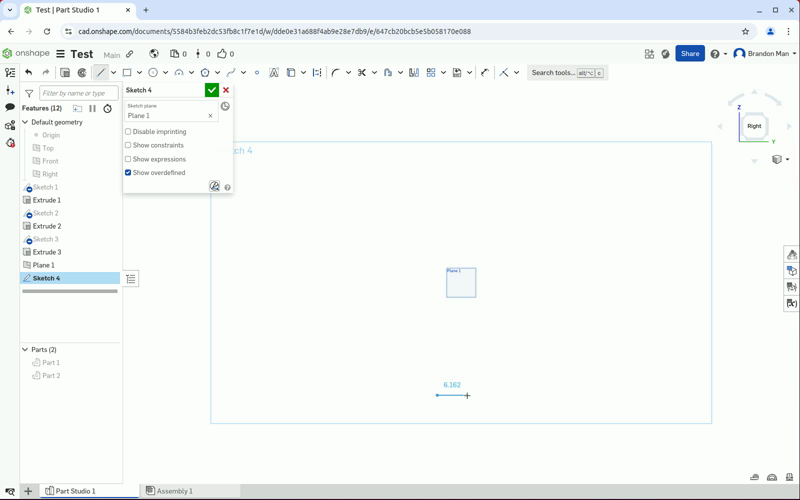
mouse_move(451, 395)
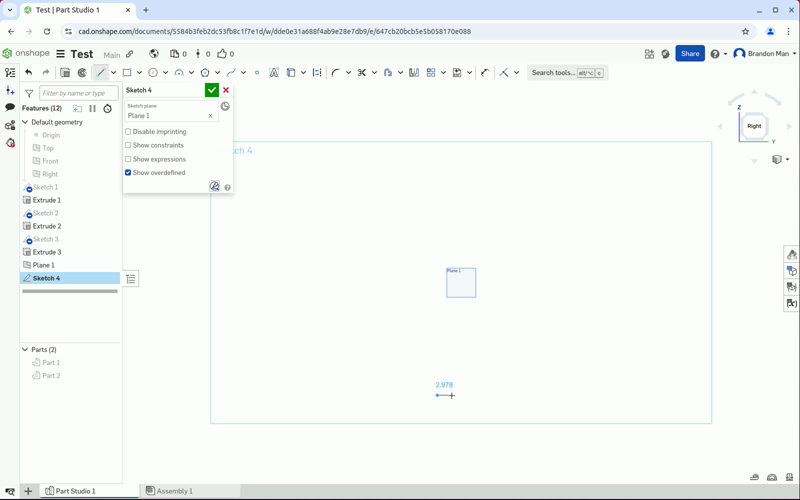
click(451, 395)
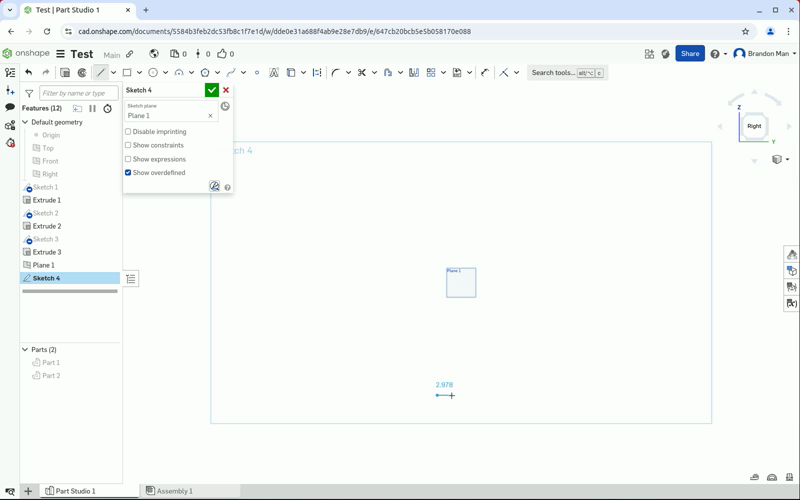
key_up(shift)
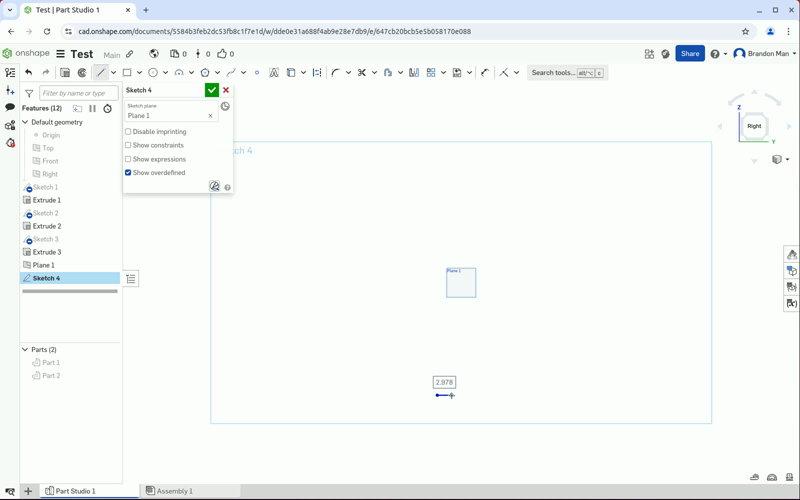
key_down(shift)
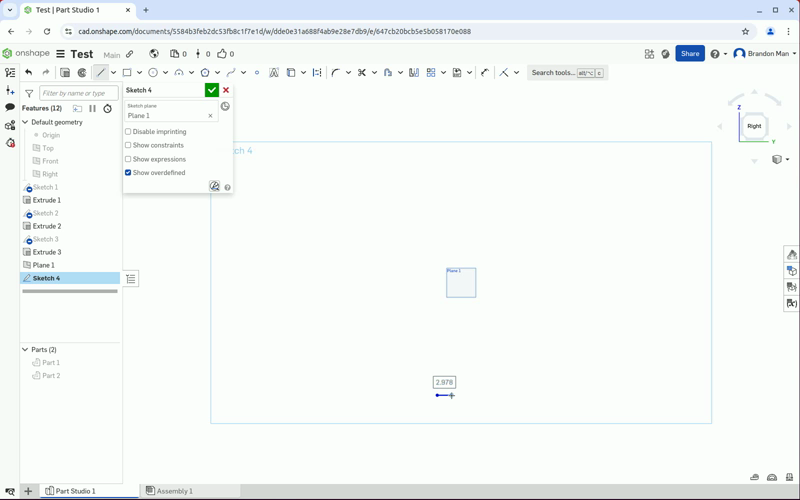
mouse_move(481, 395)
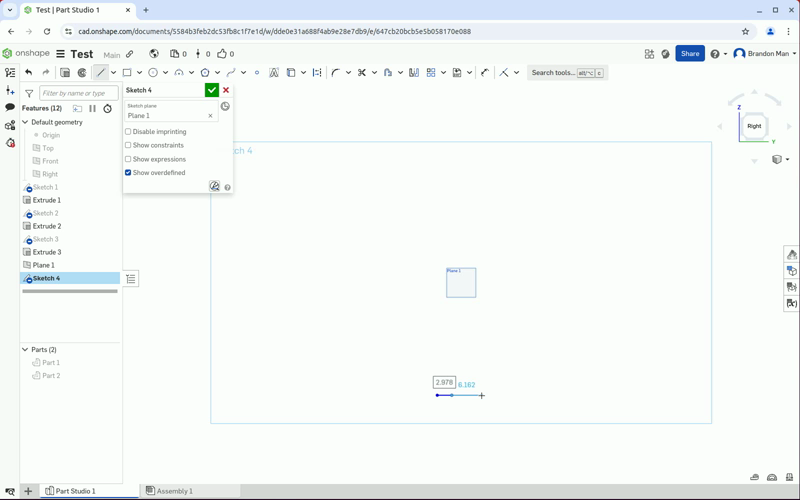
mouse_move(451, 338)
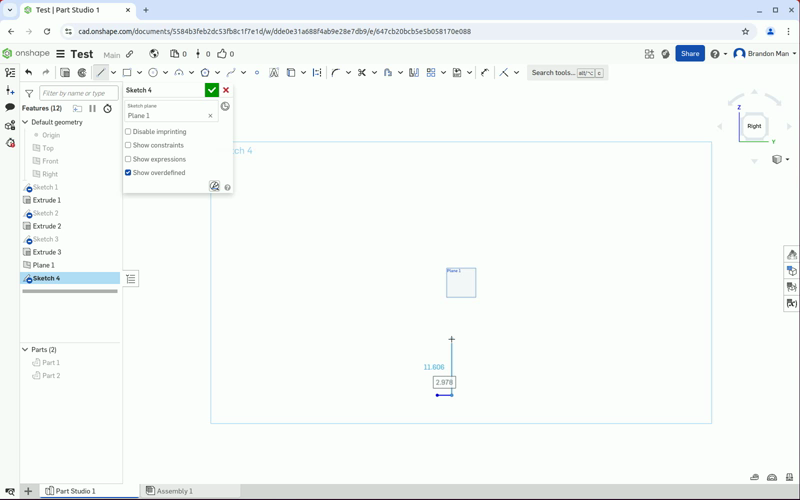
click(451, 338)
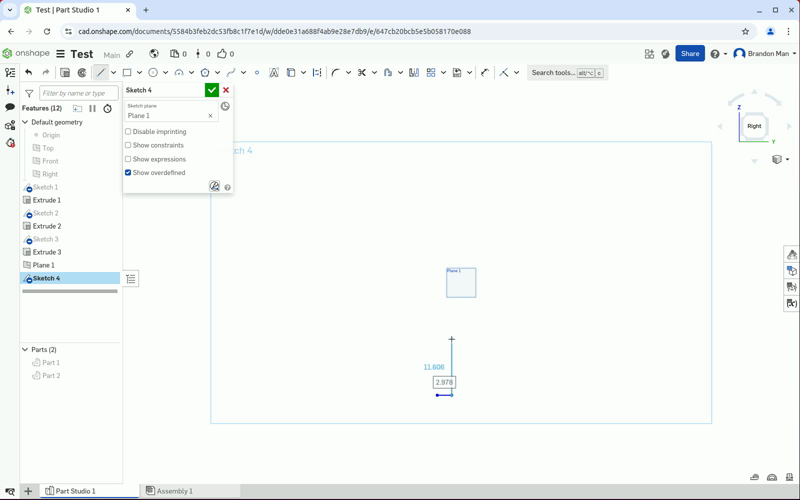
key_up(shift)
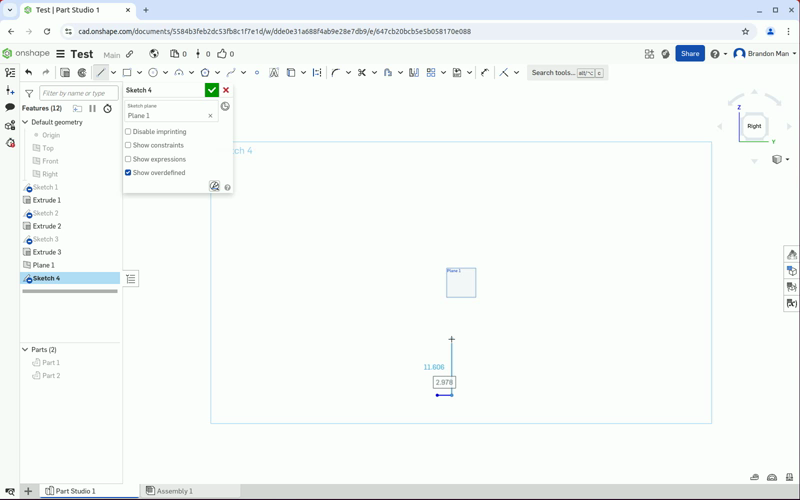
key_down(shift)
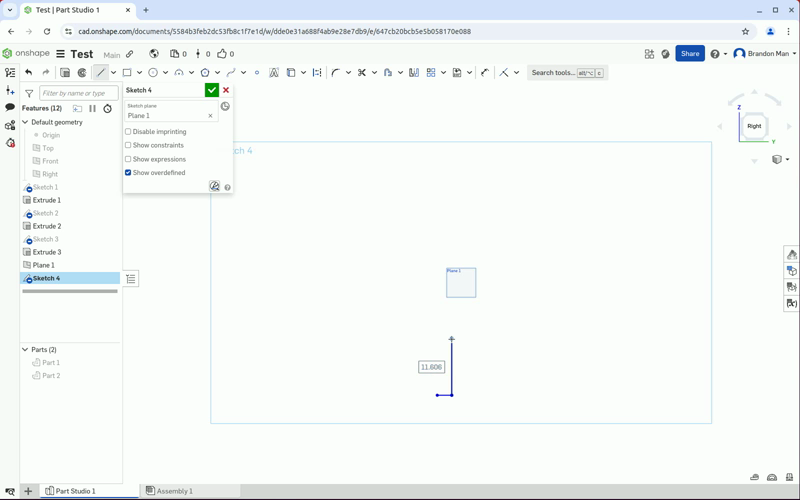
mouse_move(481, 338)
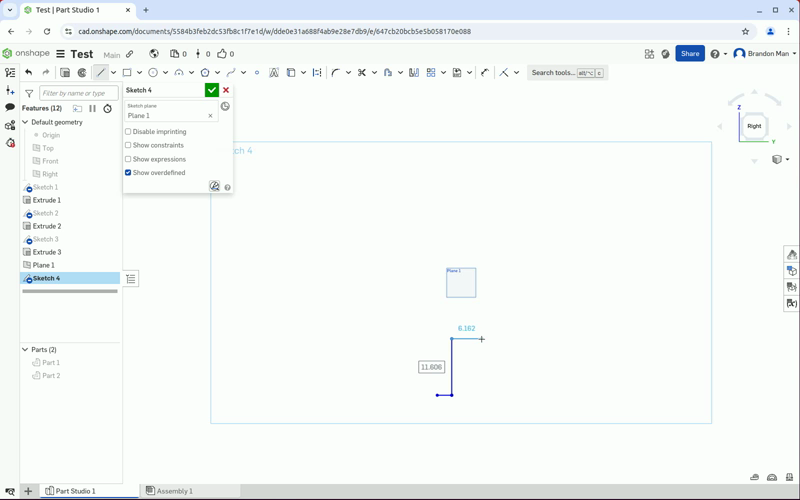
mouse_move(437, 338)
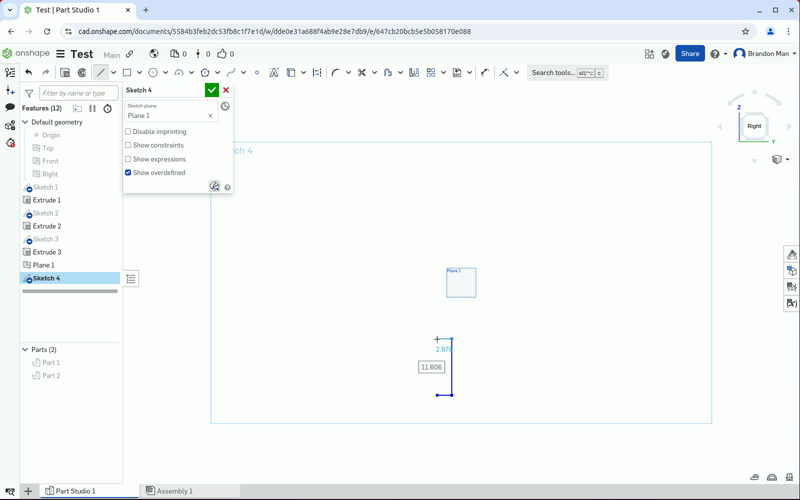
click(437, 338)
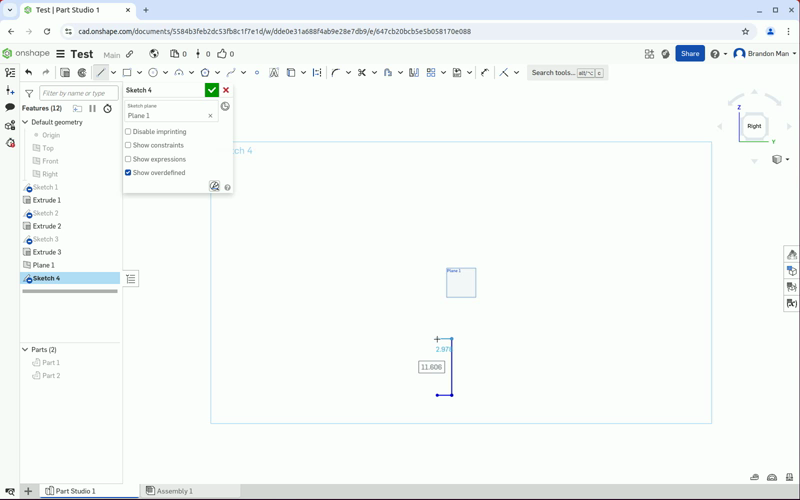
key_up(shift)
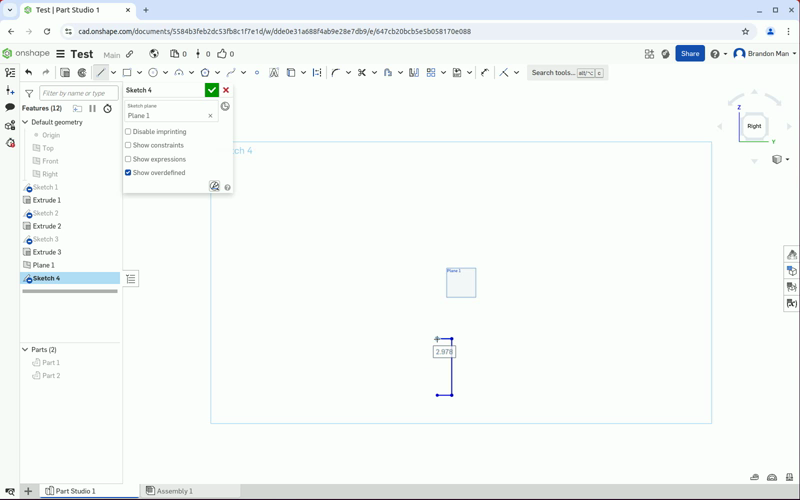
mouse_move(467, 338)
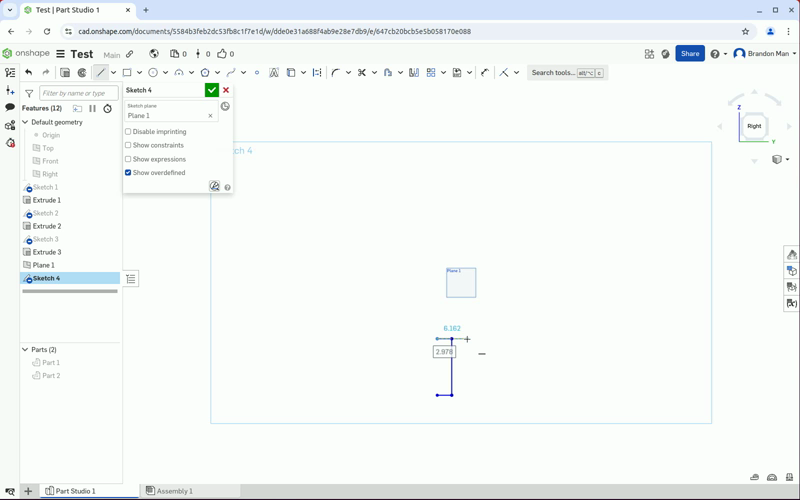
key_down(shift)
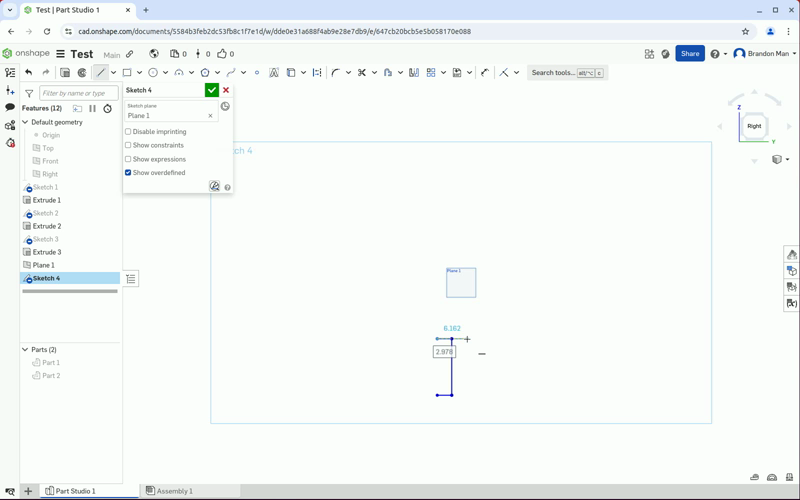
mouse_move(437, 395)
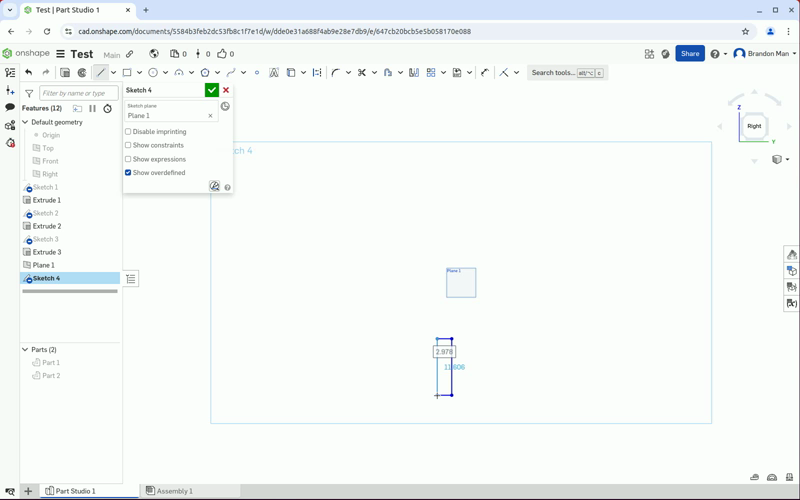
key_up(shift)
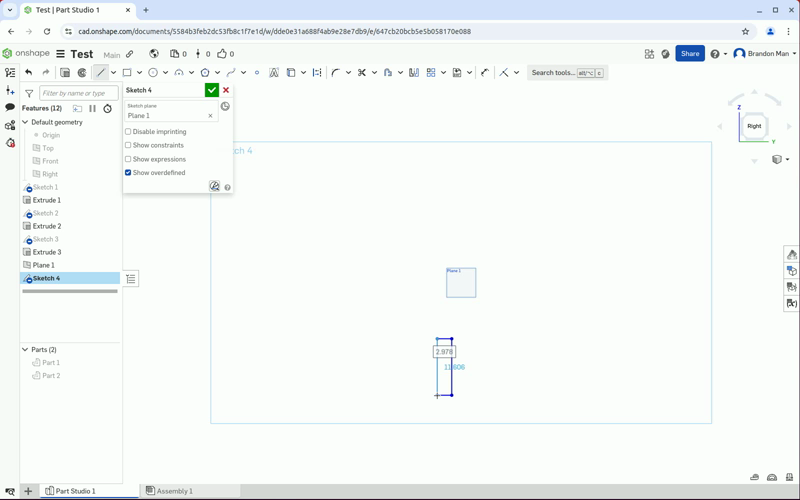
click(437, 395)
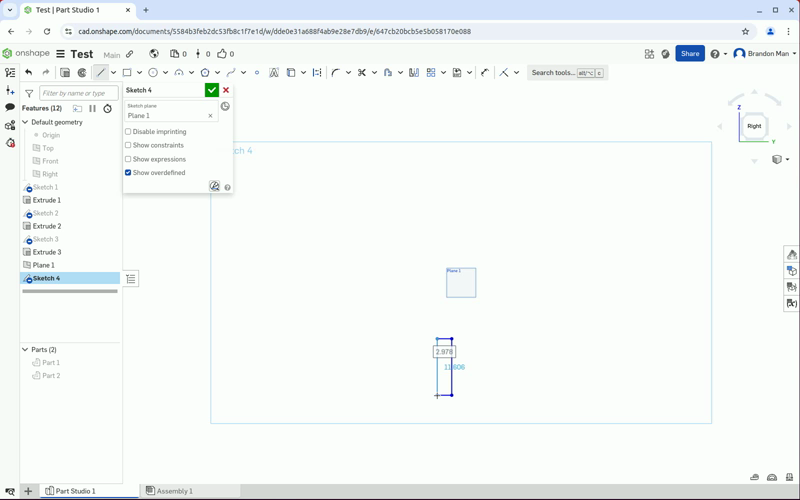
key(esc)
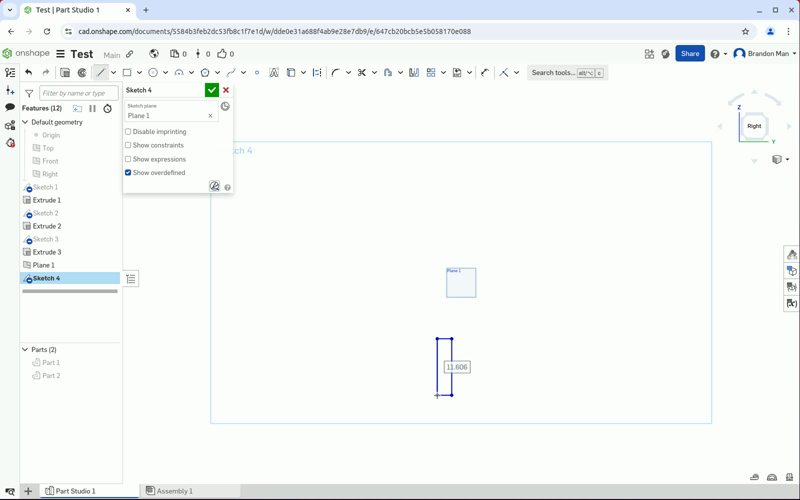
key(l)
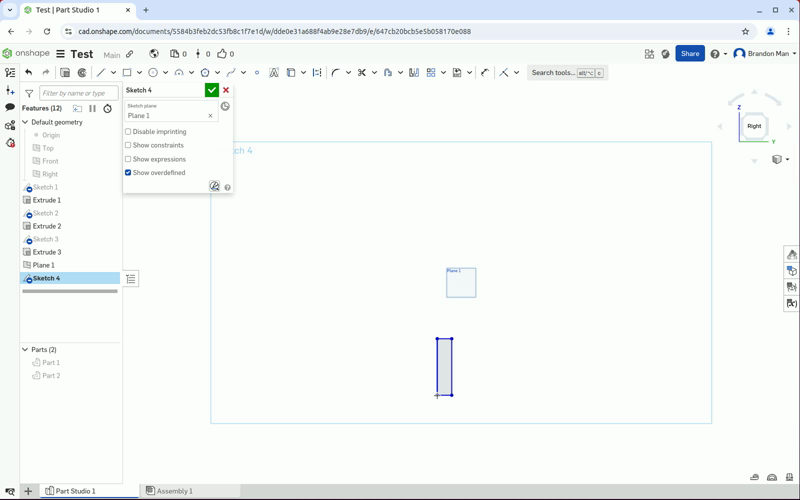
key_down(shift)
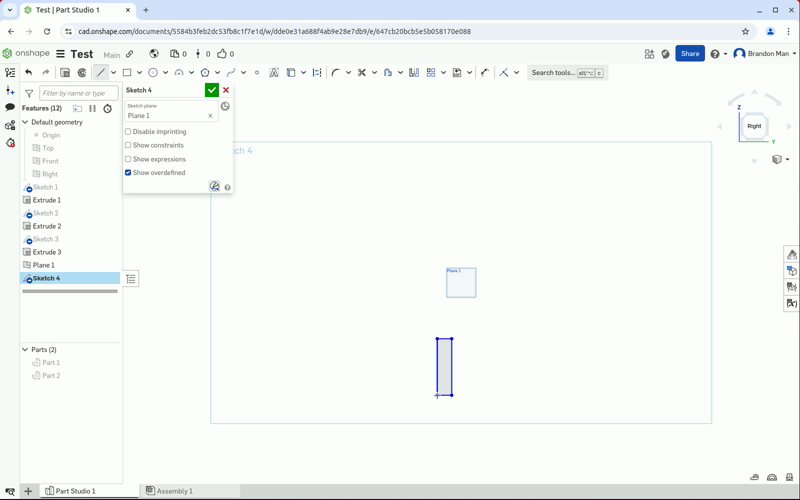
mouse_move(440, 387)
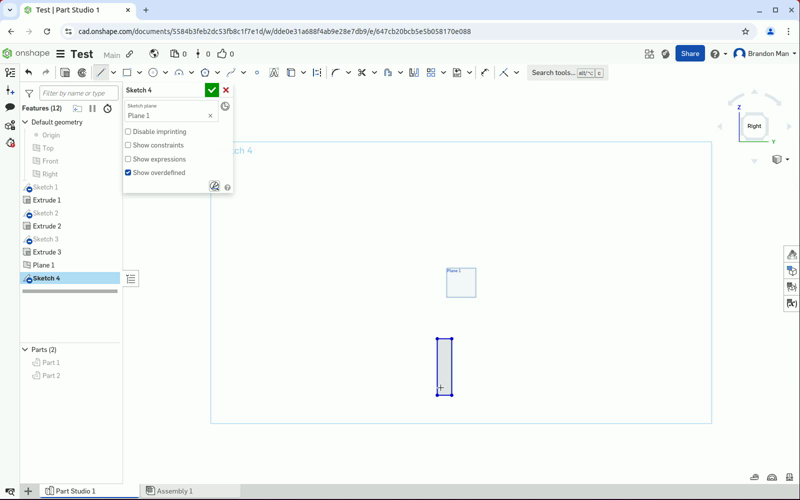
click(440, 387)
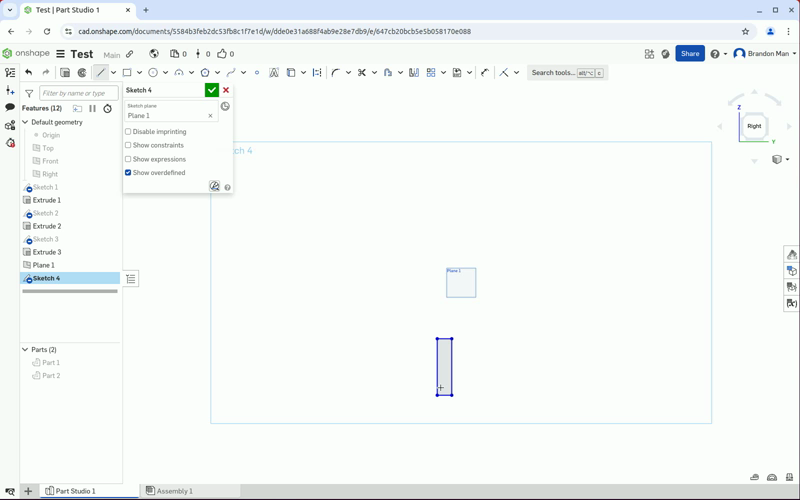
key_up(shift)
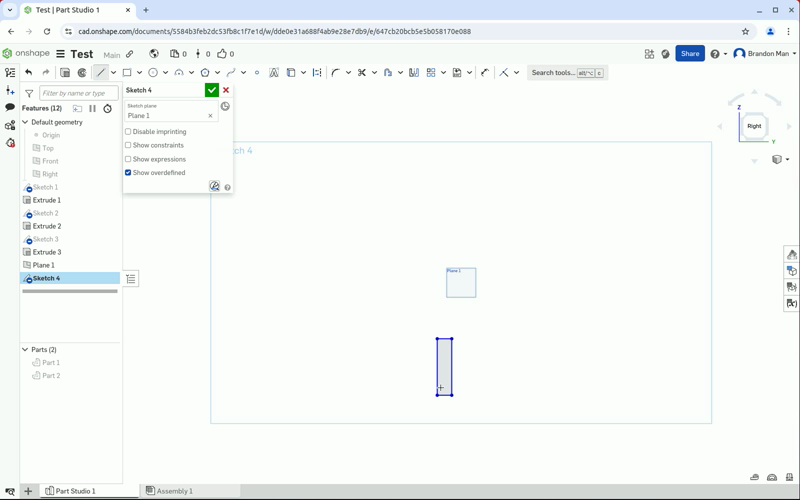
key_down(shift)
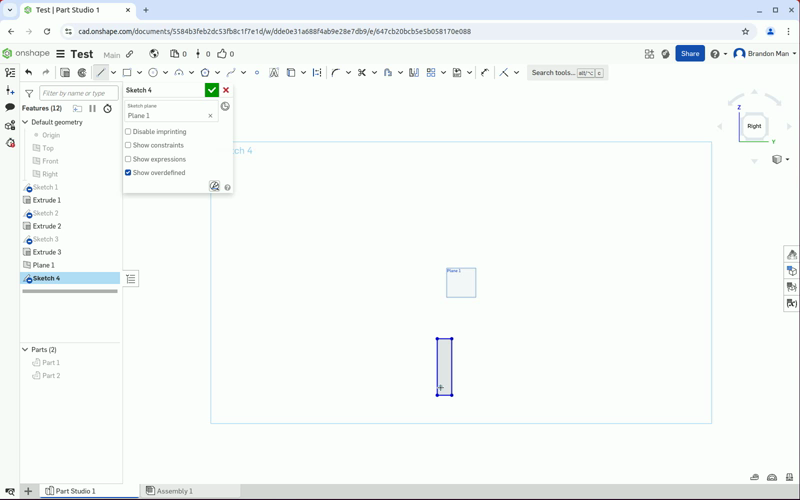
mouse_move(470, 387)
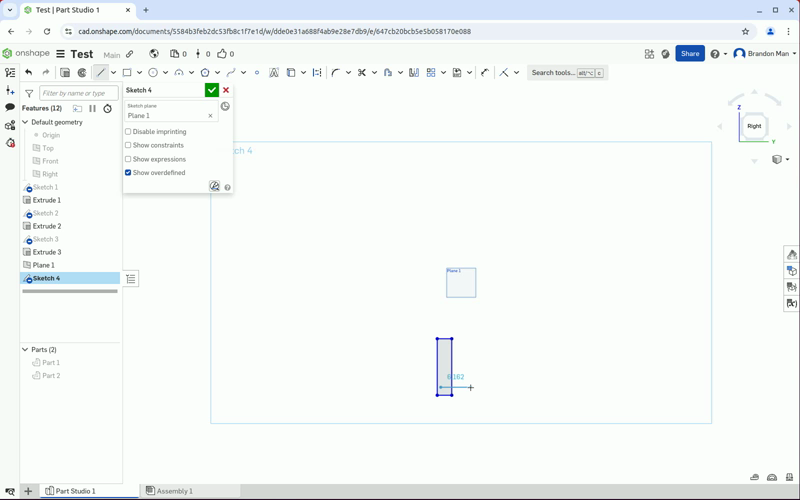
mouse_move(447, 387)
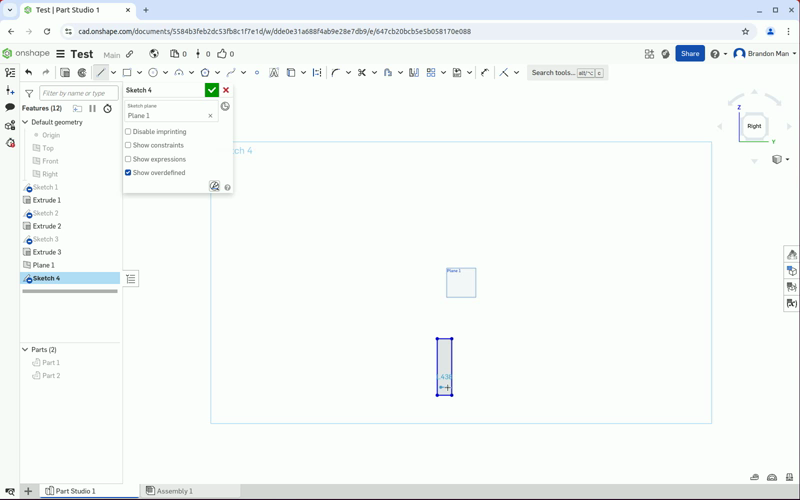
scroll(6)
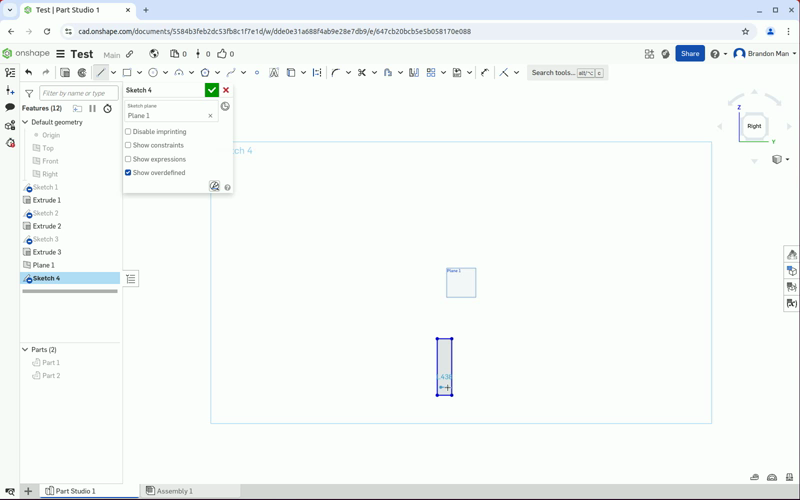
scroll(6)
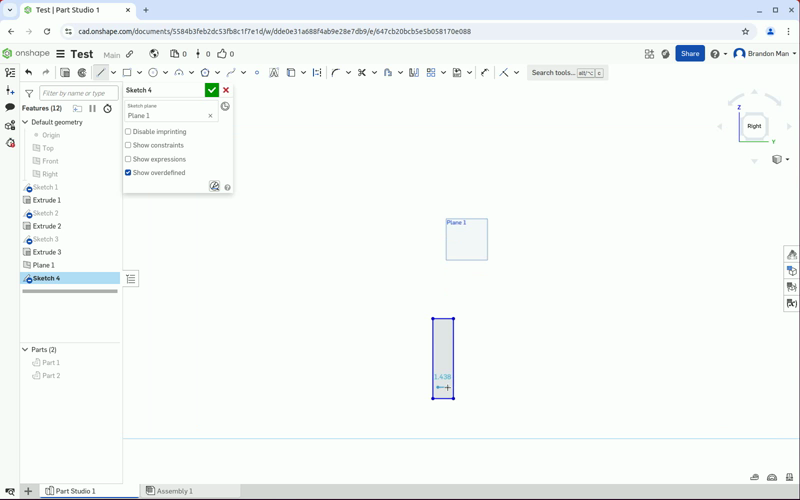
scroll(6)
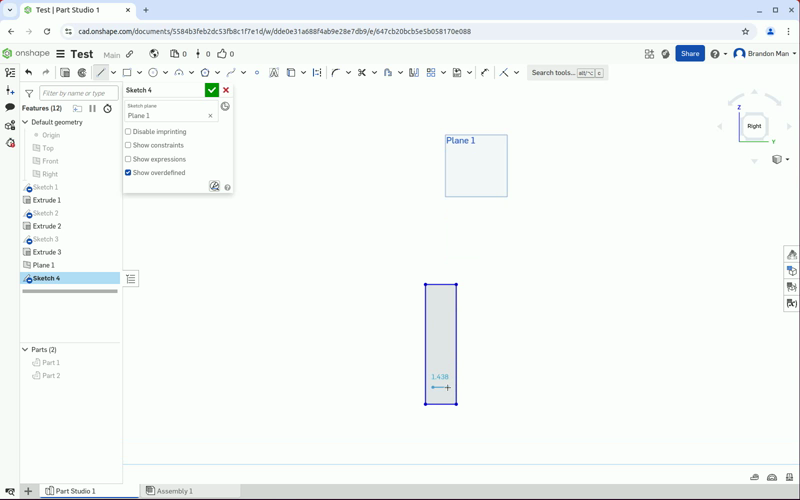
scroll(6)
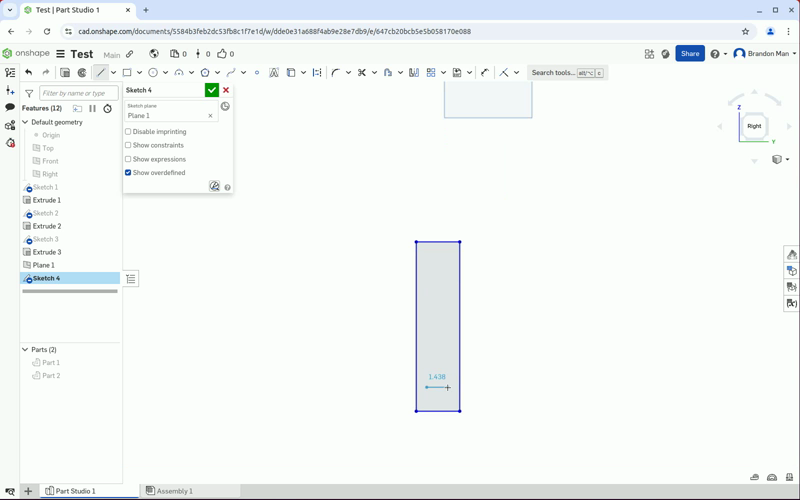
scroll(6)
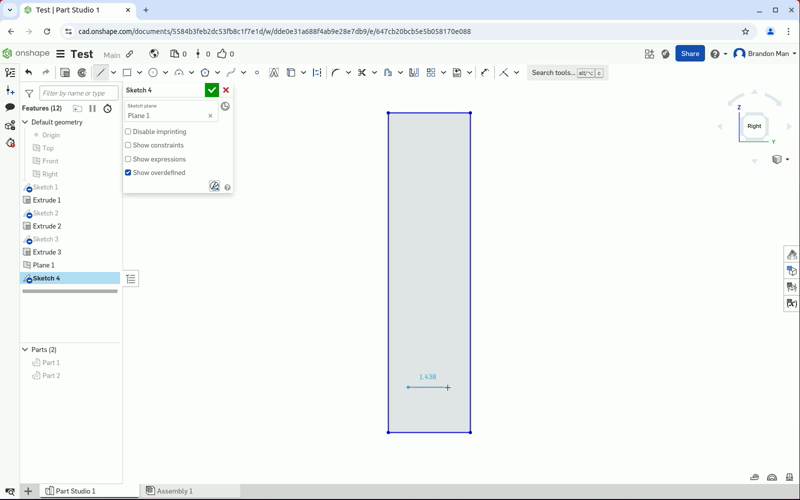
scroll(6)
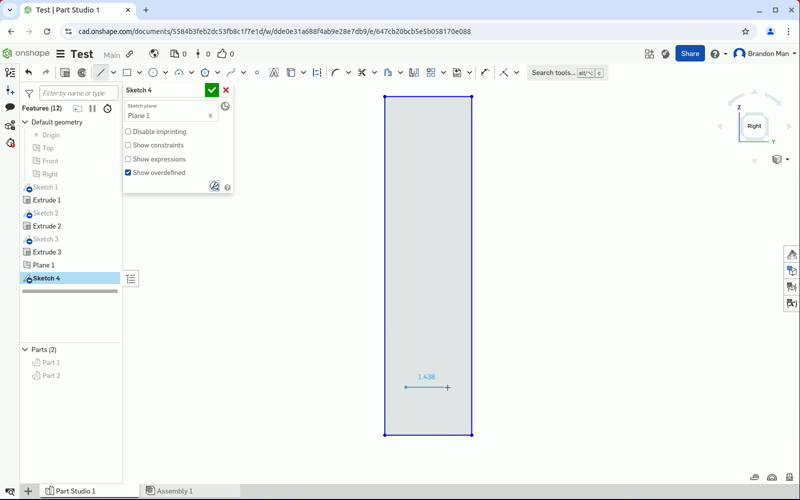
scroll(6)
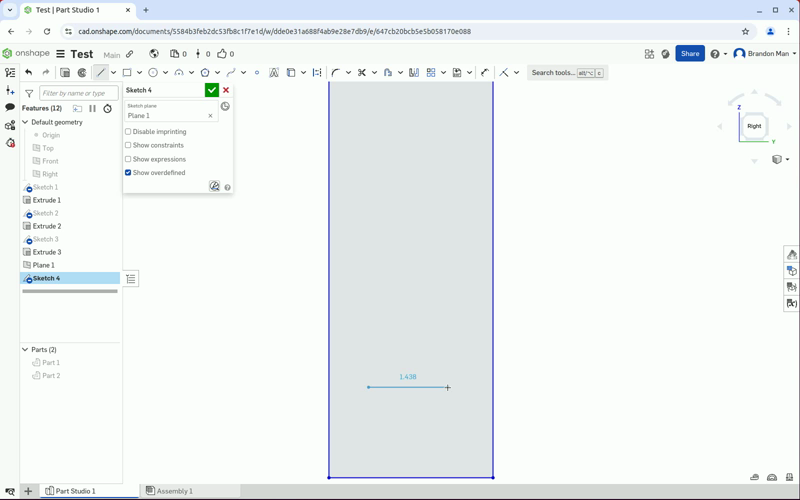
click(447, 387)
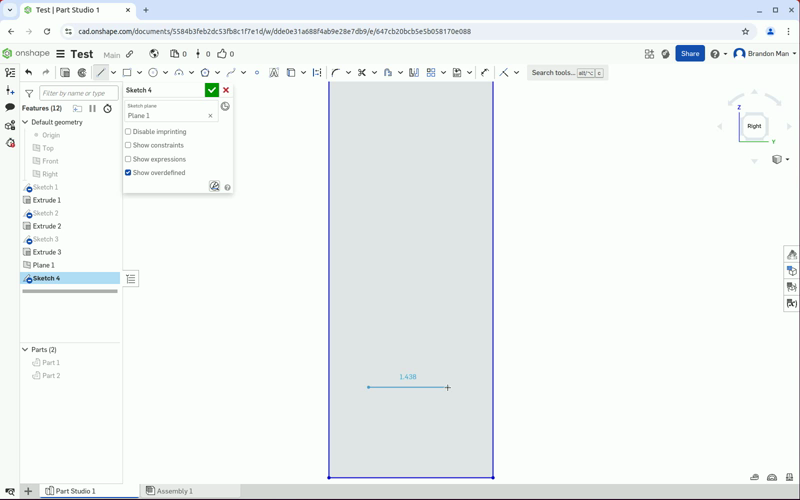
scroll(-6)
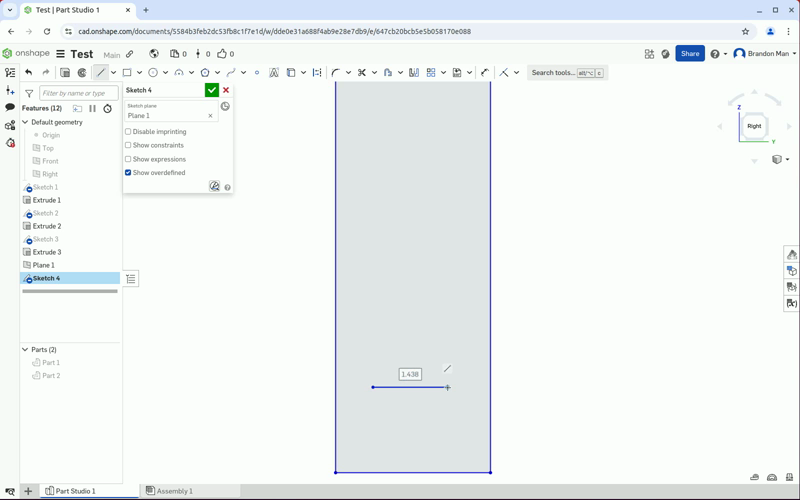
scroll(-6)
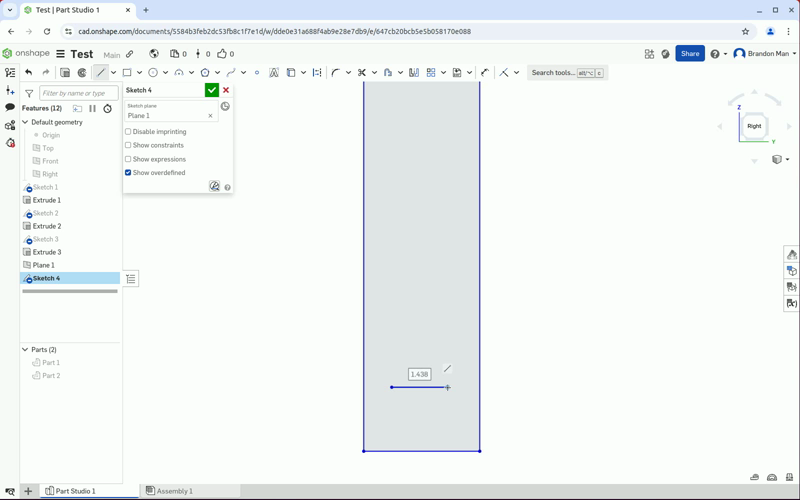
scroll(-6)
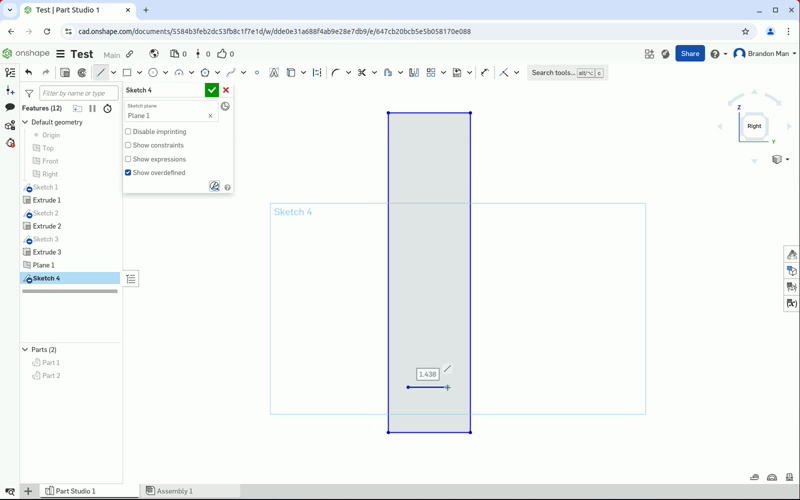
scroll(-6)
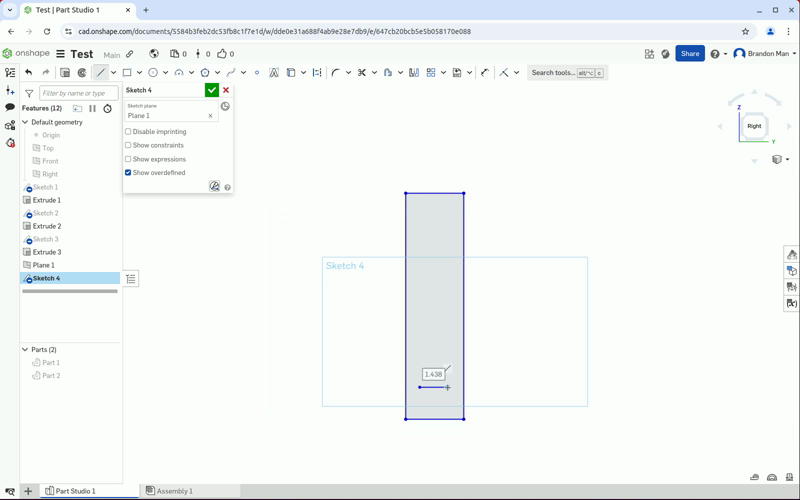
scroll(-6)
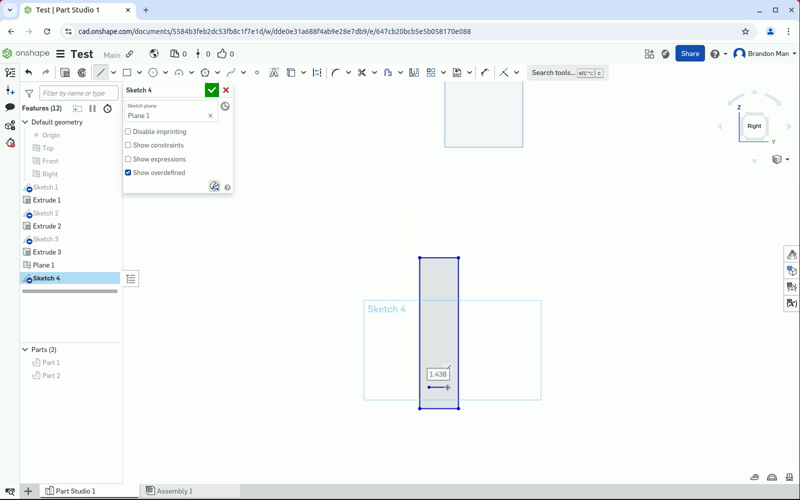
scroll(-6)
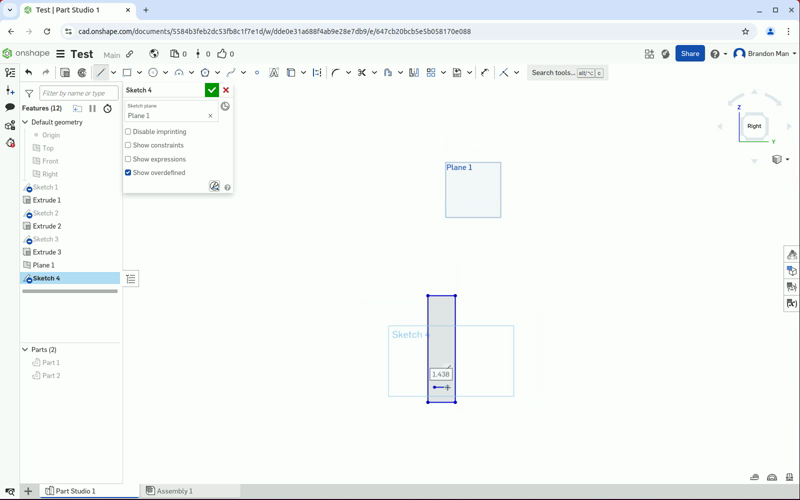
scroll(-6)
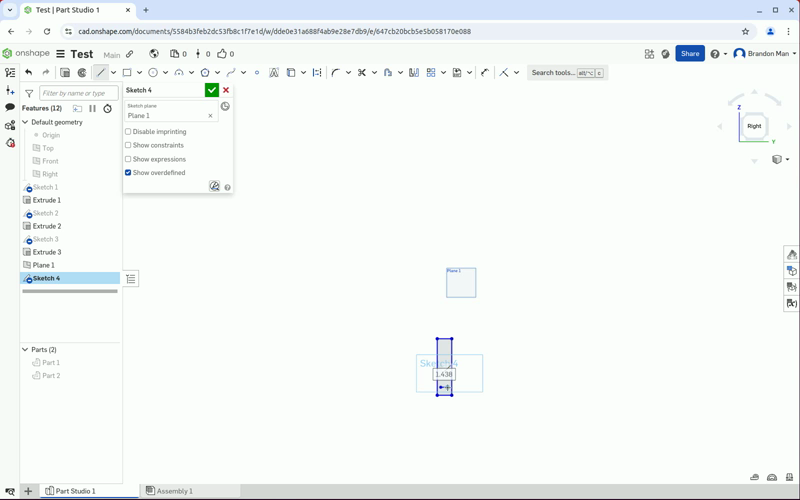
key_up(shift)
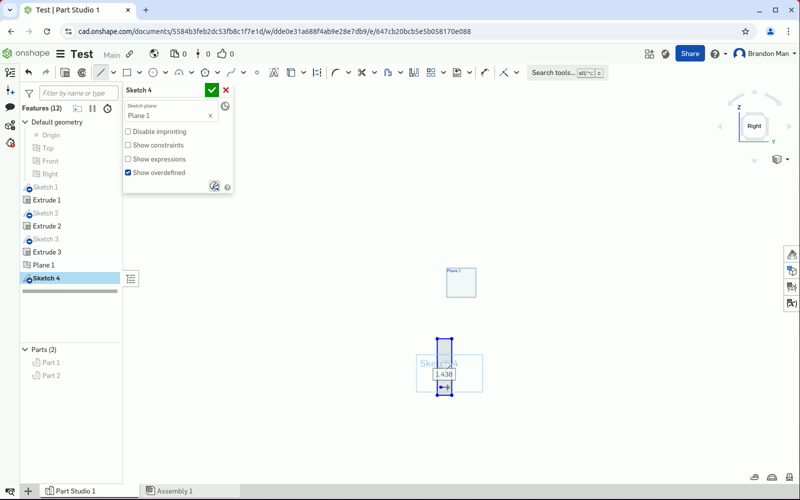
key_down(shift)
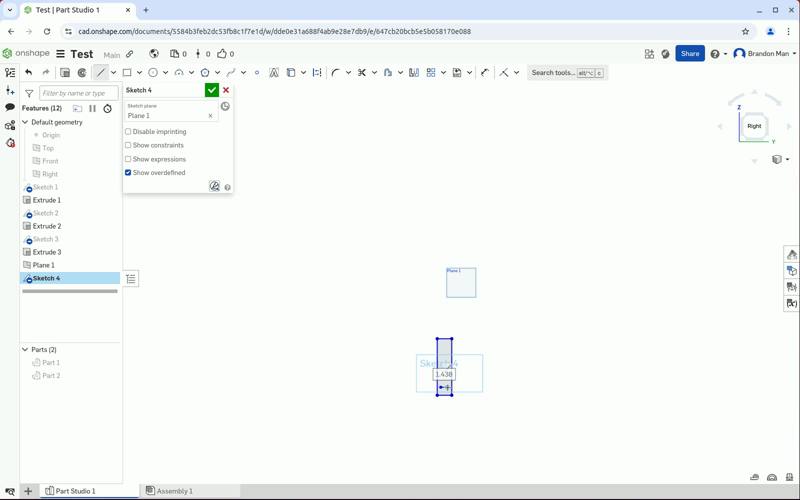
mouse_move(477, 387)
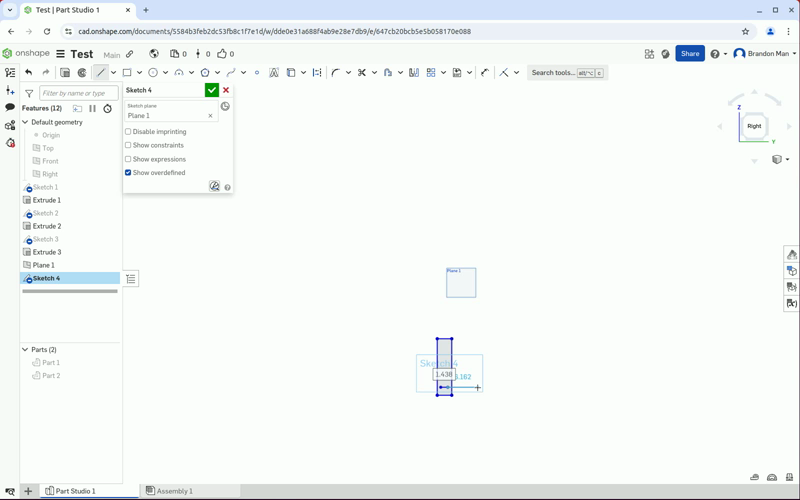
mouse_move(447, 347)
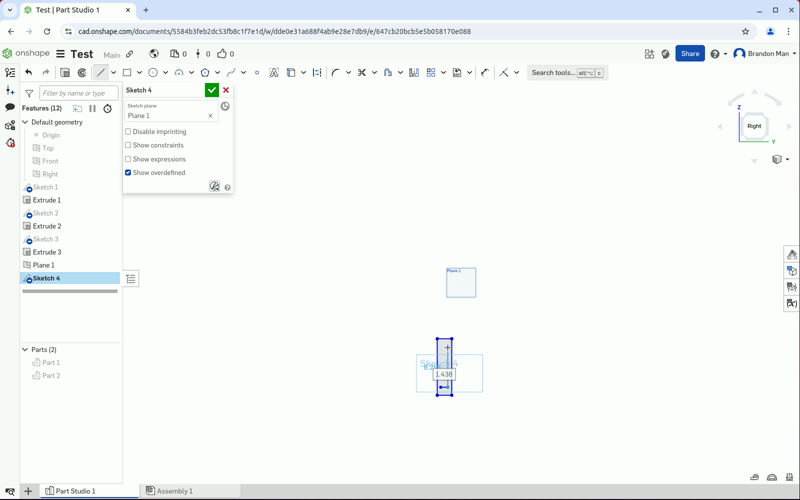
click(447, 347)
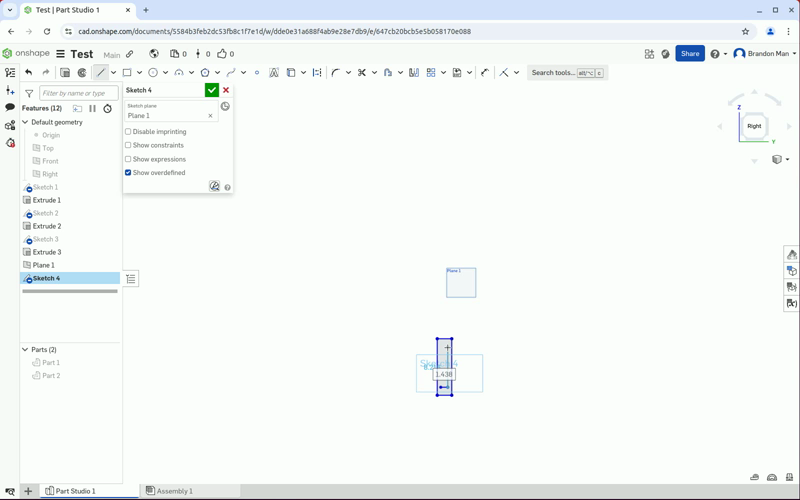
key_up(shift)
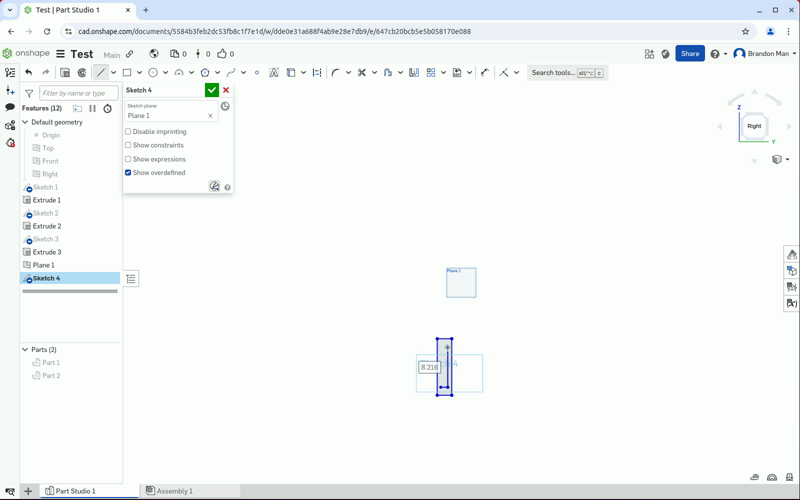
key_down(shift)
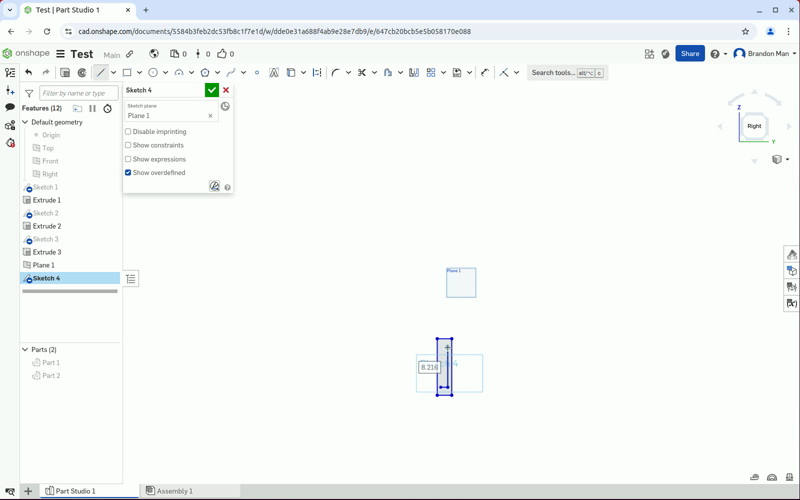
mouse_move(477, 347)
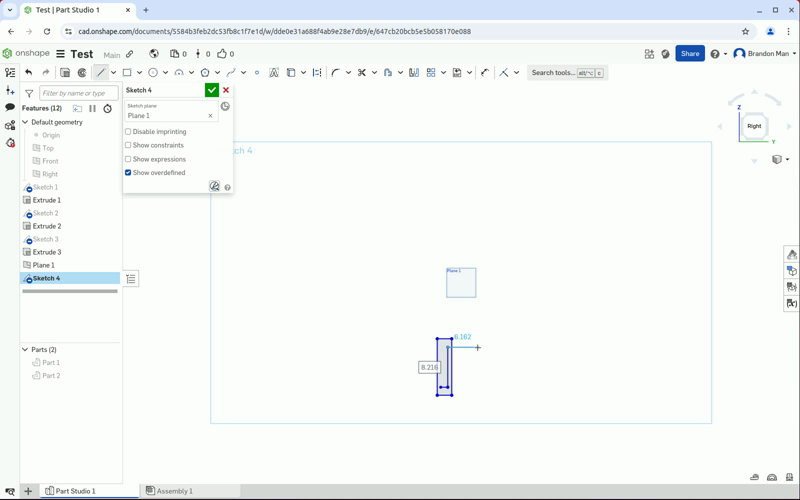
mouse_move(440, 347)
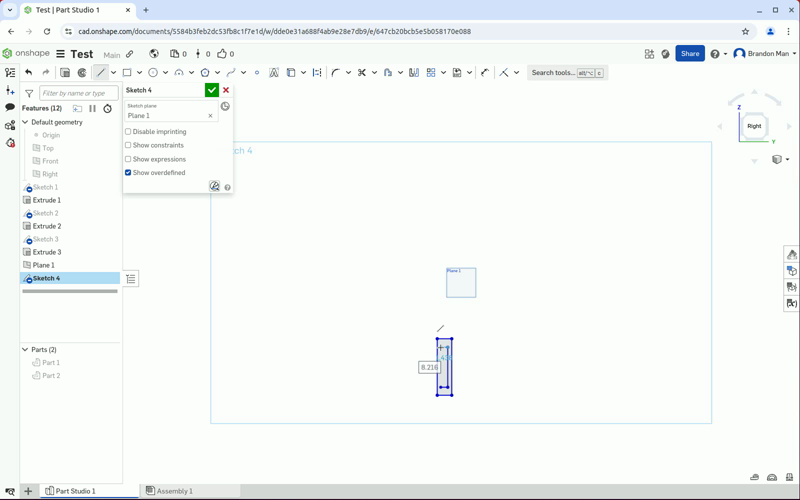
scroll(6)
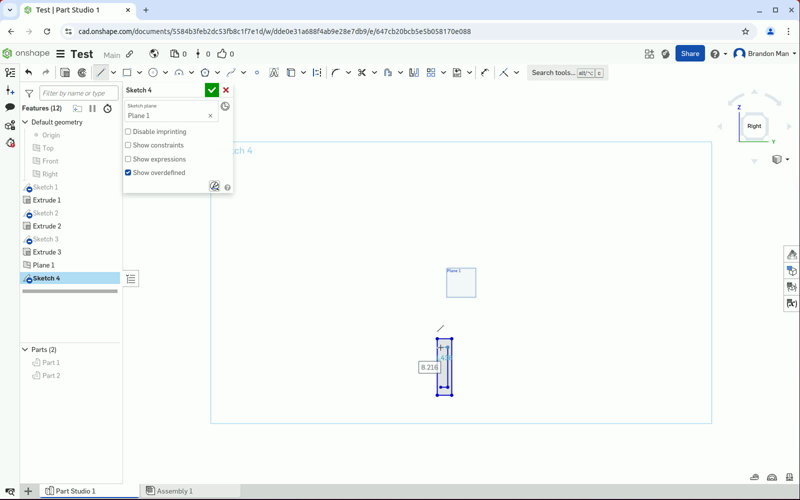
scroll(6)
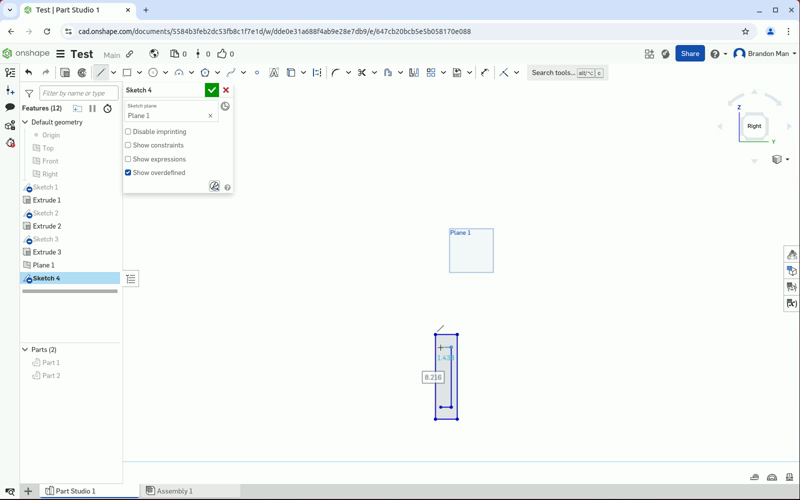
scroll(6)
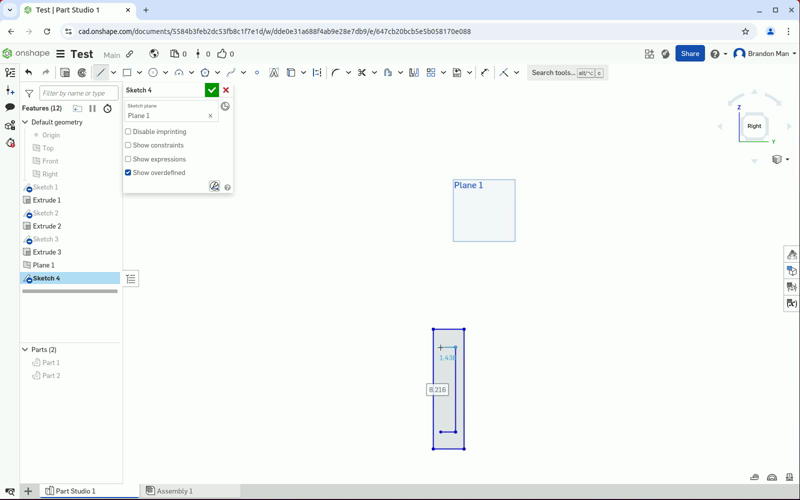
scroll(6)
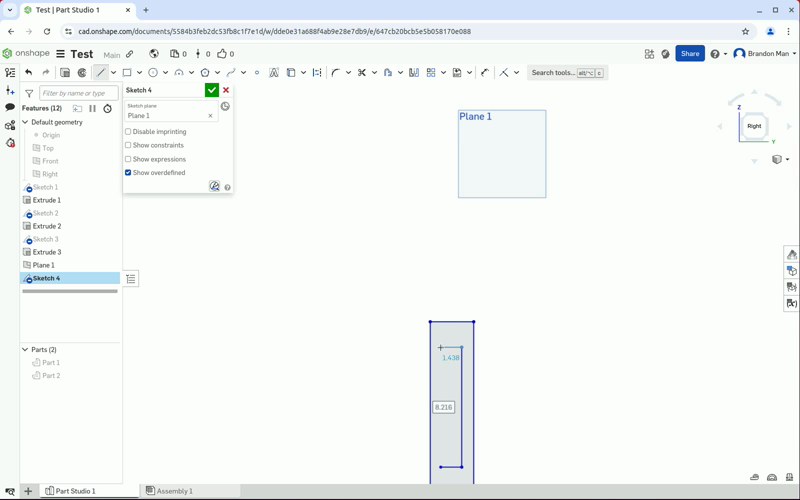
scroll(6)
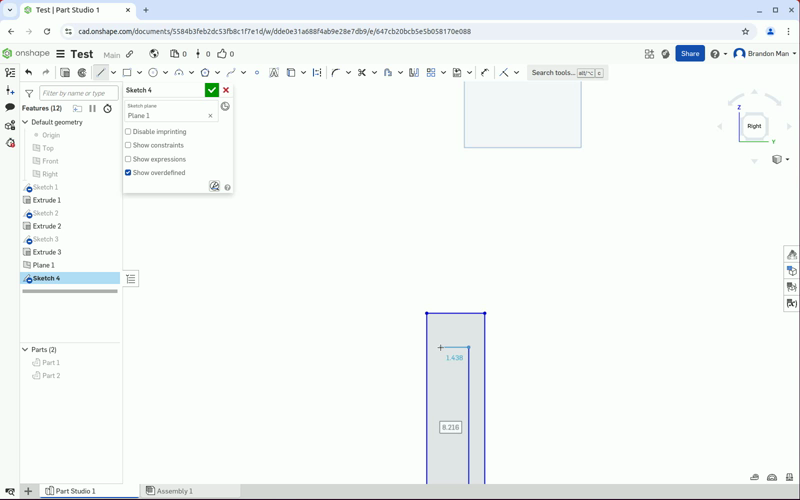
scroll(6)
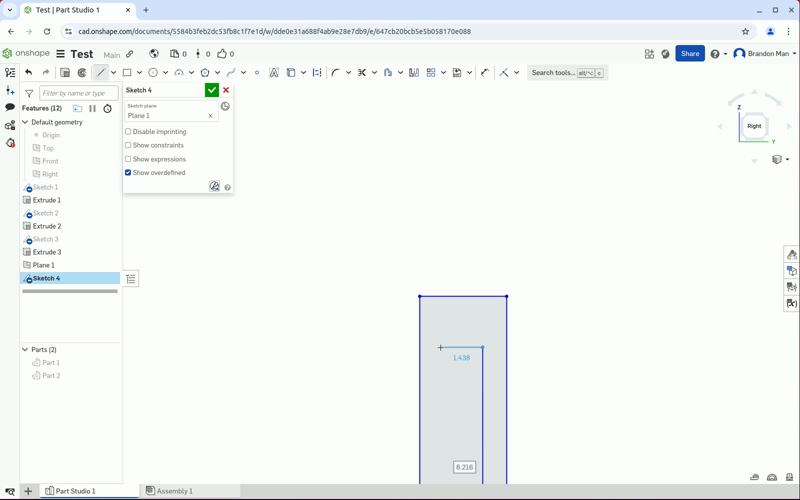
scroll(6)
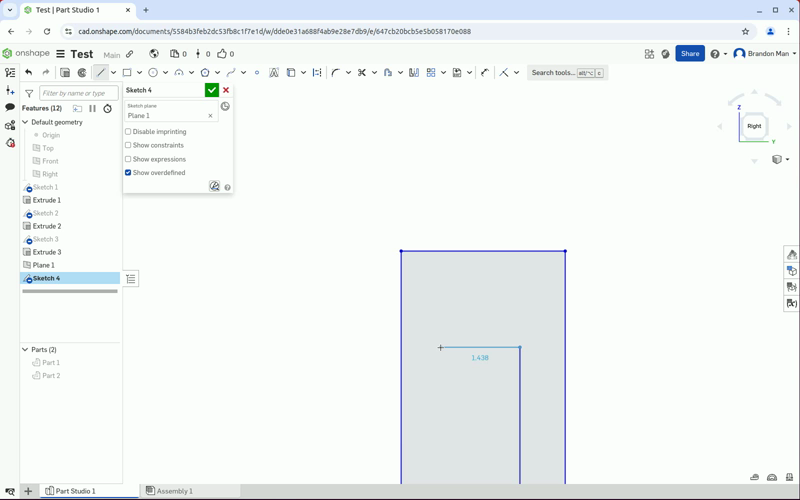
click(440, 347)
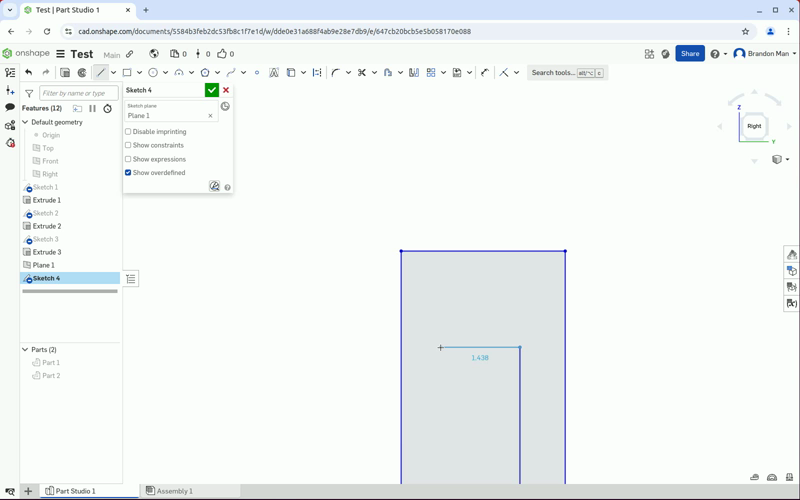
scroll(-6)
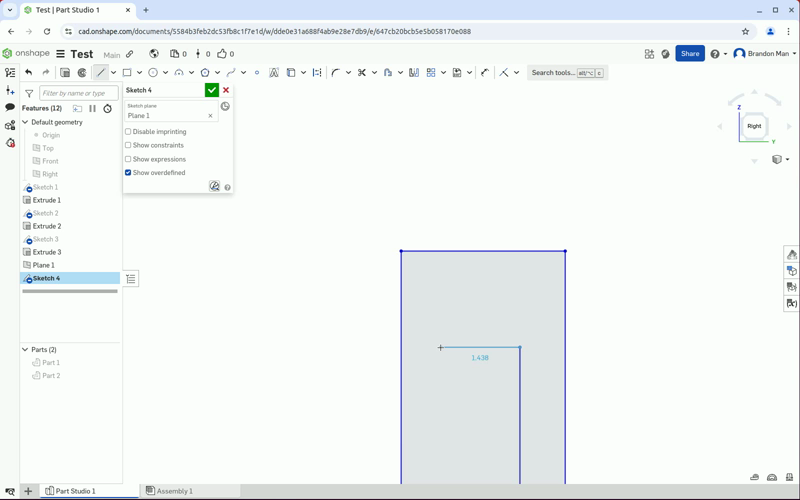
scroll(-6)
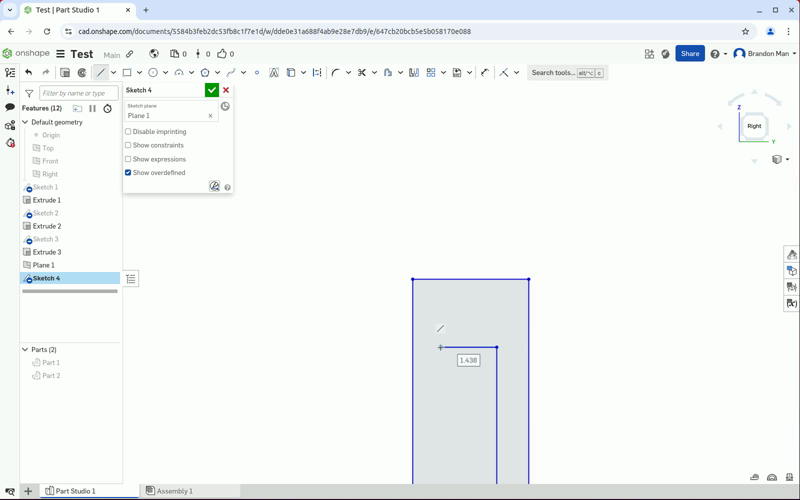
scroll(-6)
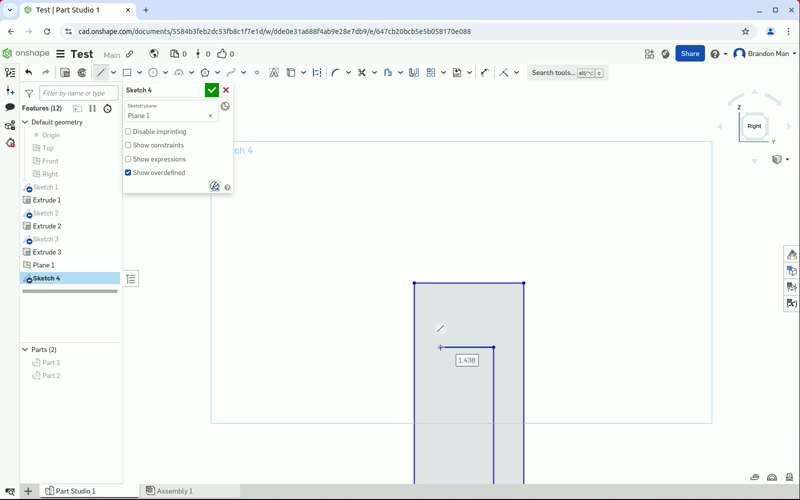
scroll(-6)
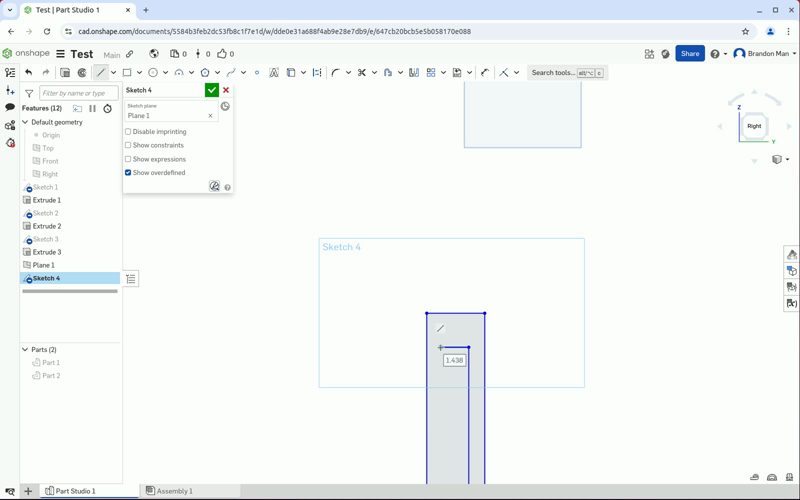
scroll(-6)
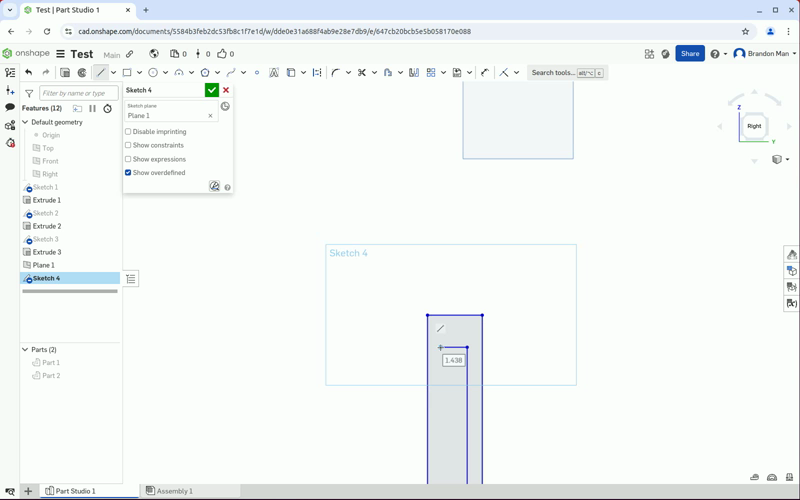
scroll(-6)
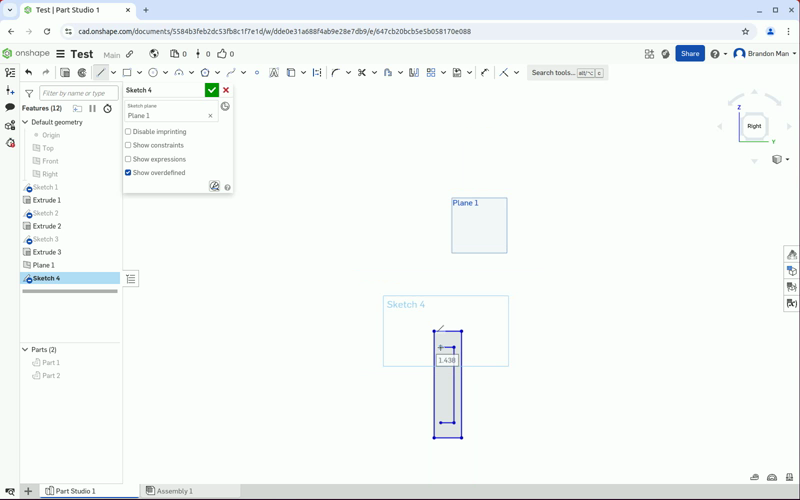
scroll(-6)
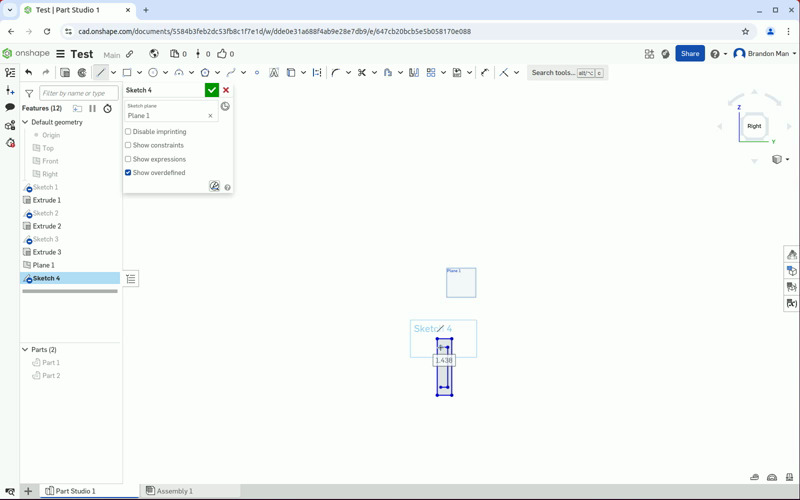
key_up(shift)
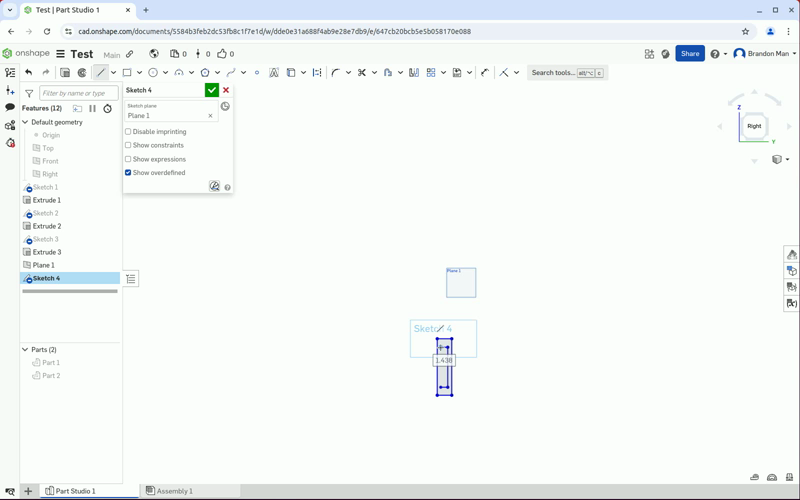
mouse_move(470, 347)
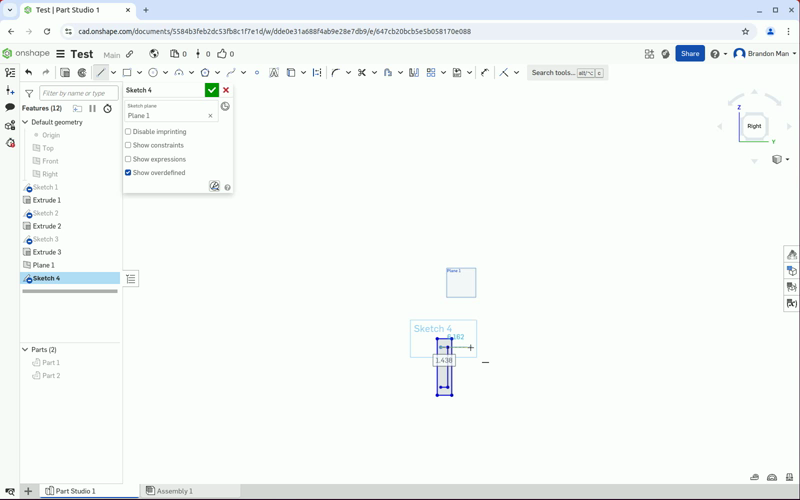
key_down(shift)
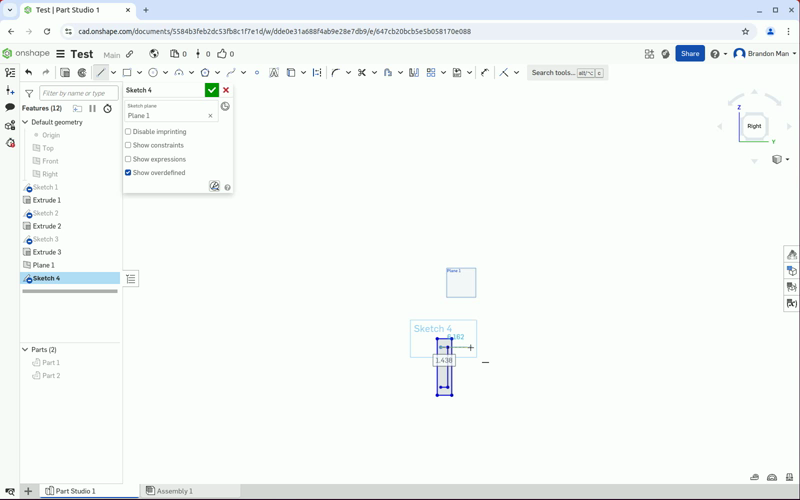
mouse_move(440, 387)
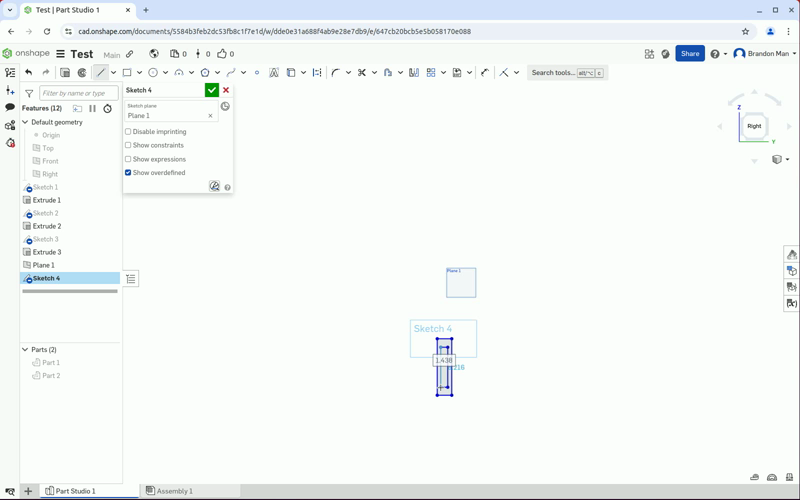
key_up(shift)
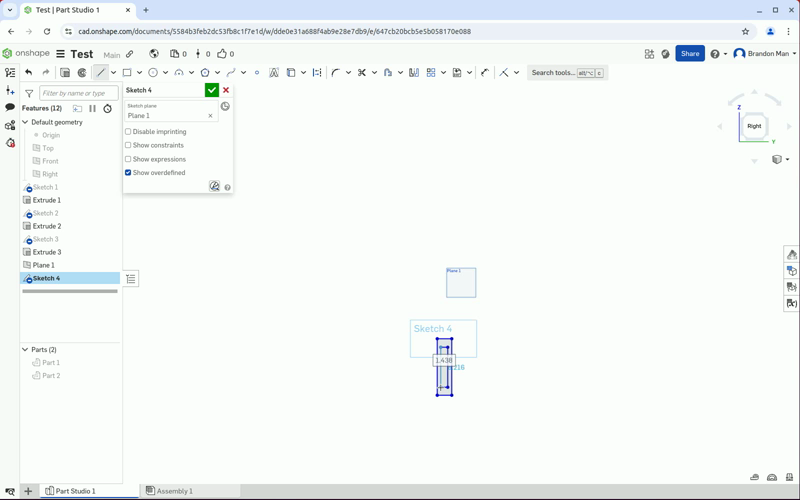
click(440, 387)
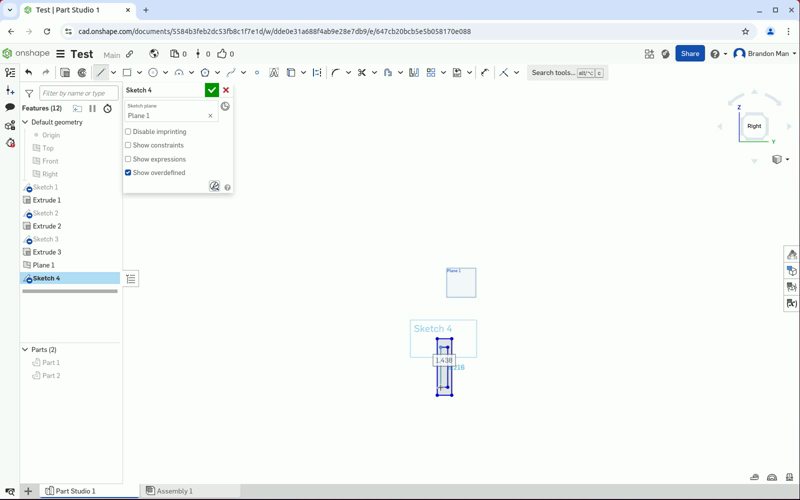
key(esc)
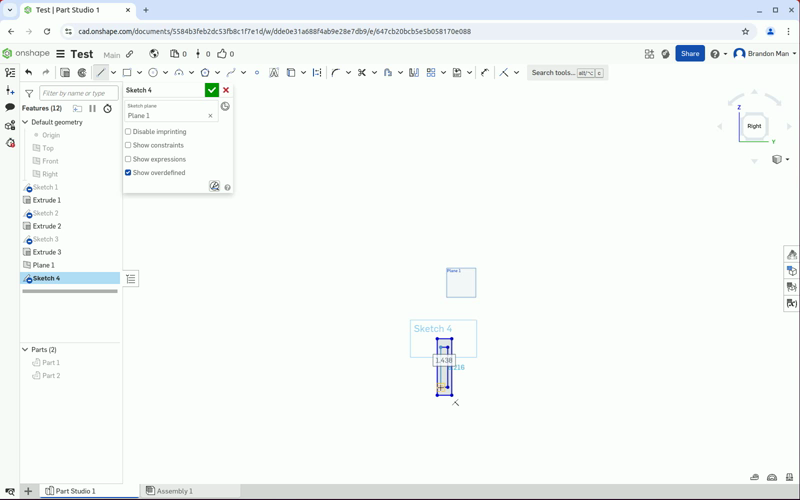
mouse_move(442, 345)
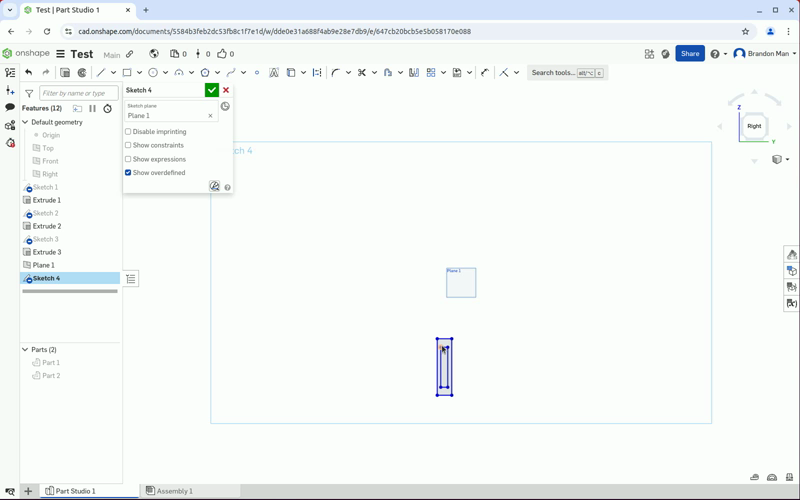
scroll(6)
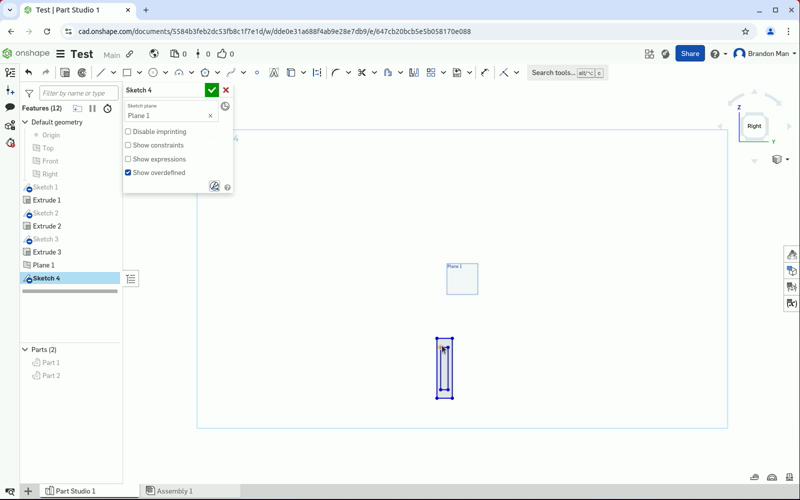
scroll(6)
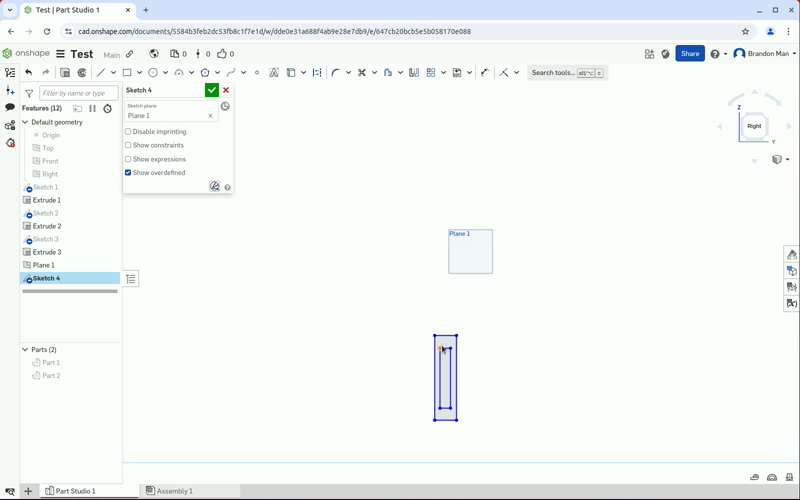
scroll(6)
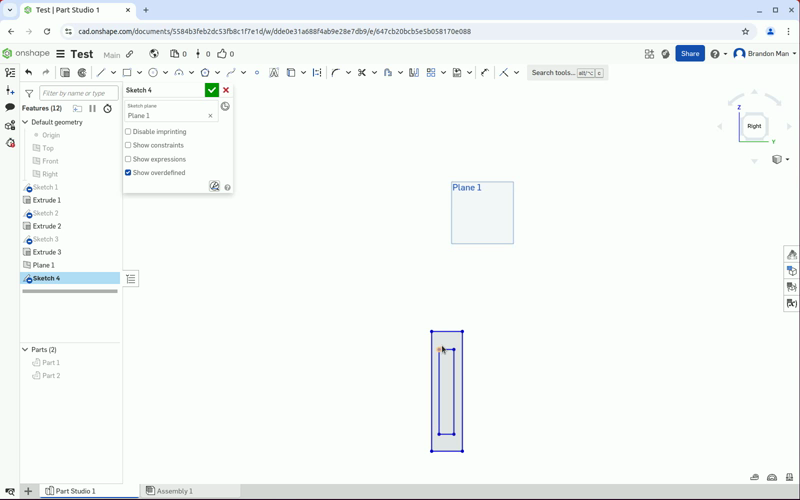
scroll(6)
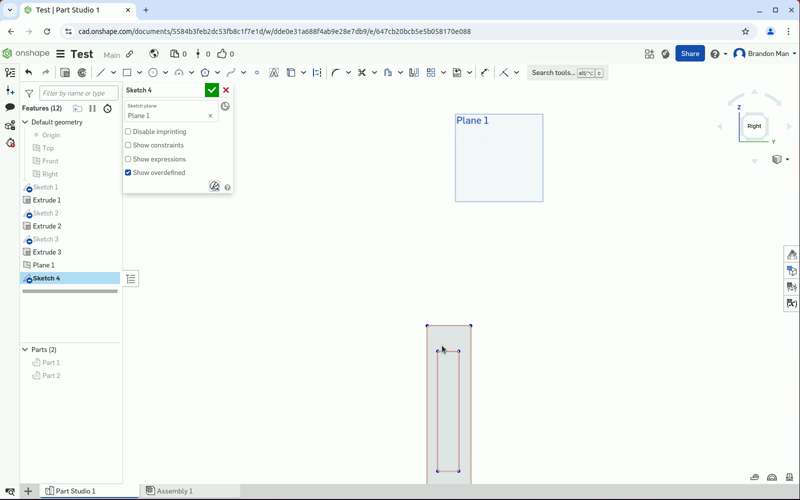
scroll(6)
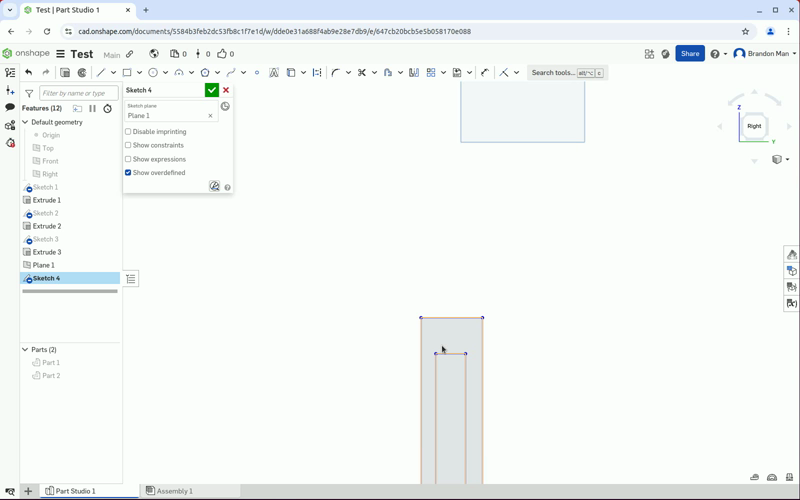
scroll(6)
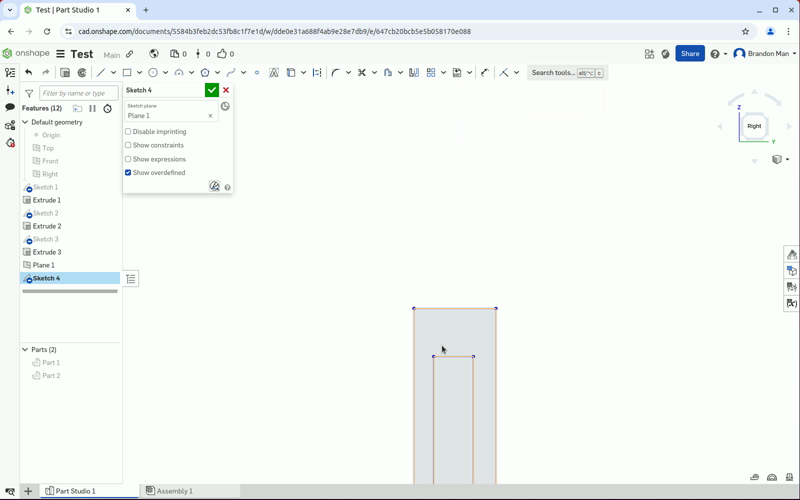
scroll(6)
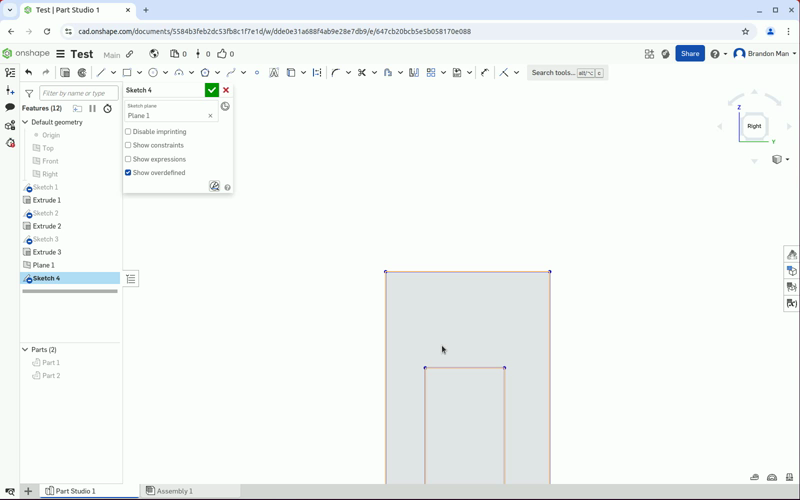
click(442, 345)
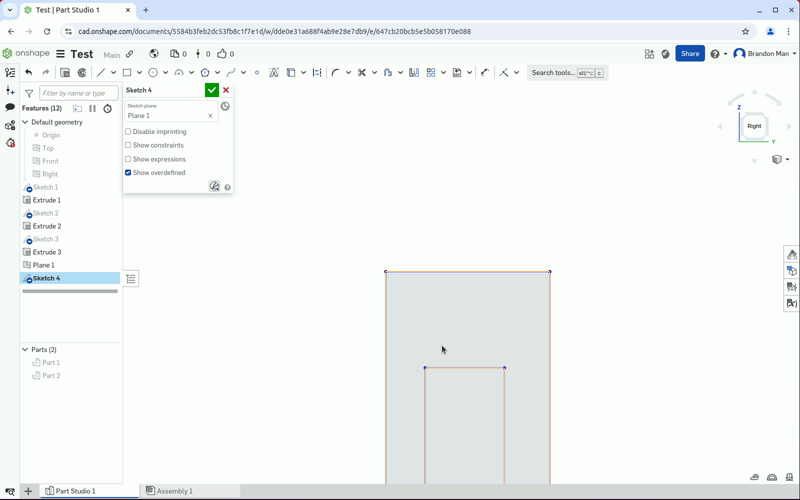
scroll(-6)
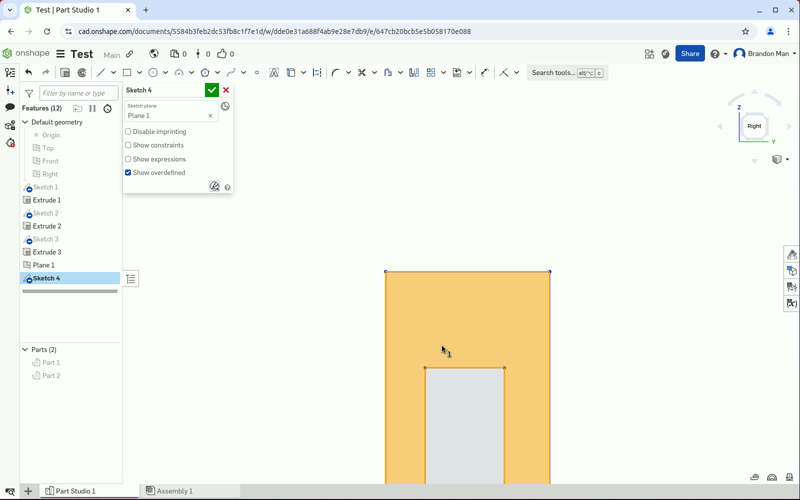
scroll(-6)
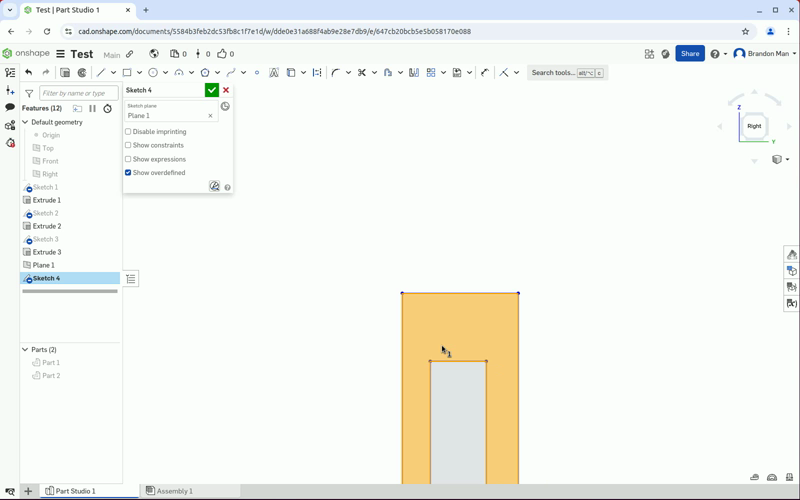
scroll(-6)
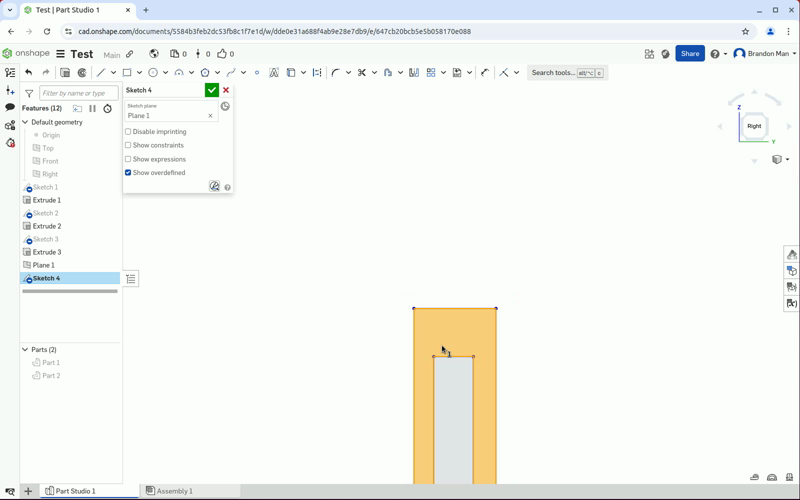
scroll(-6)
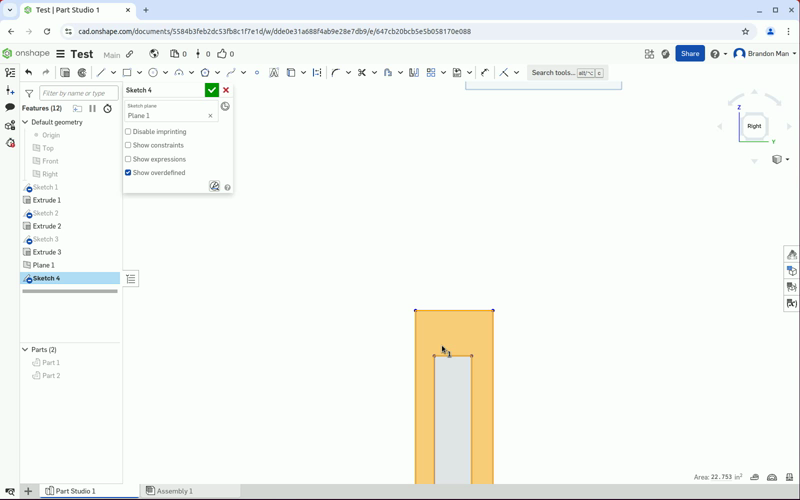
scroll(-6)
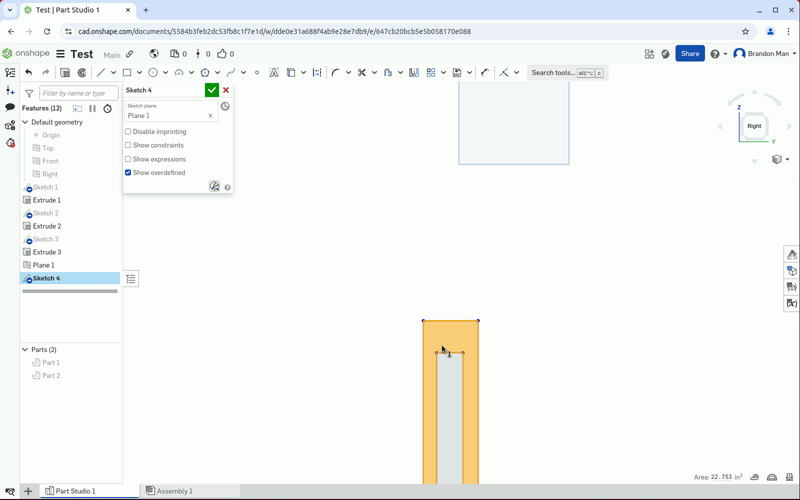
scroll(-6)
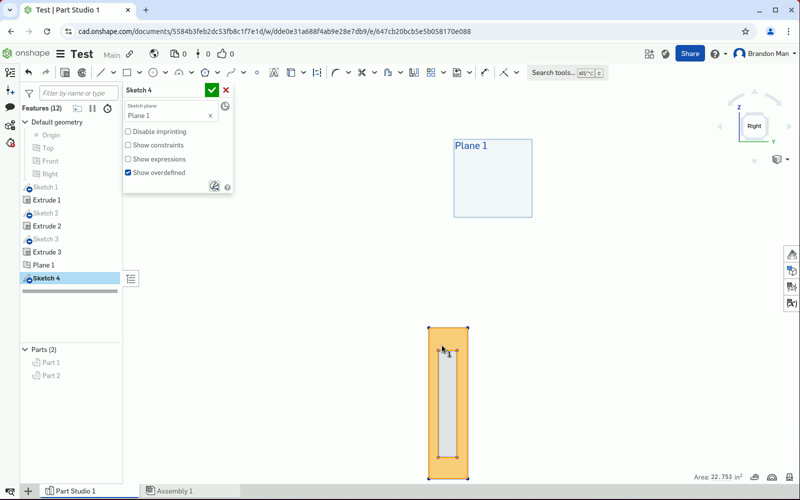
scroll(-6)
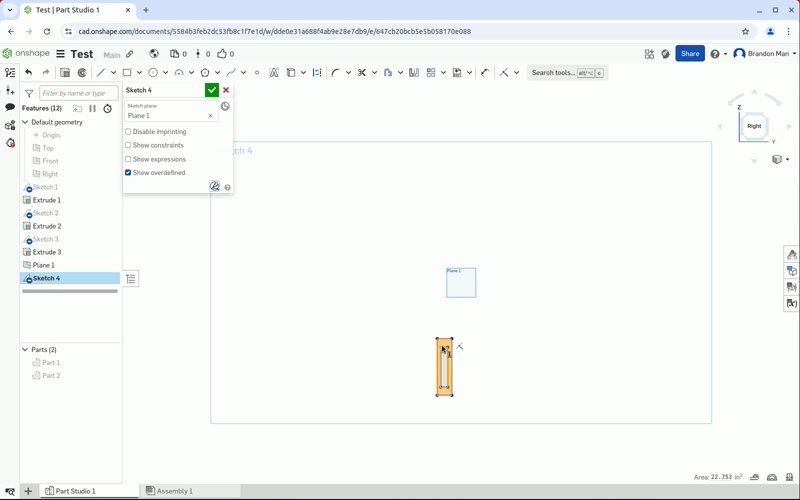
mouse_move(73, 352)
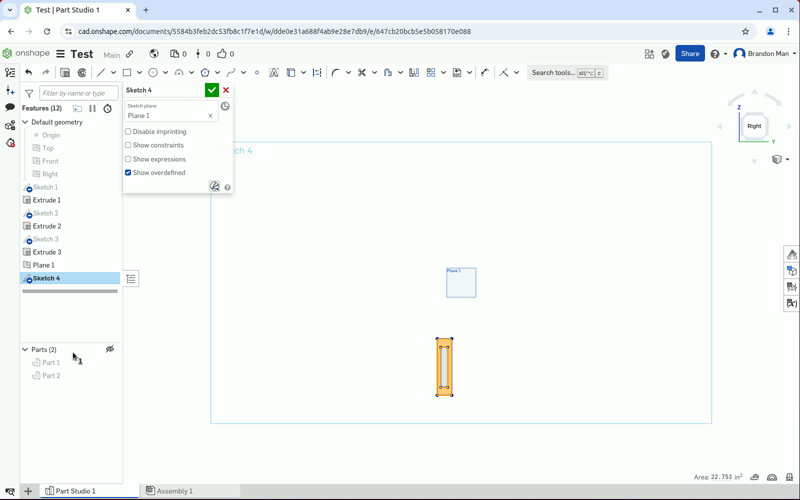
key(shift+y)
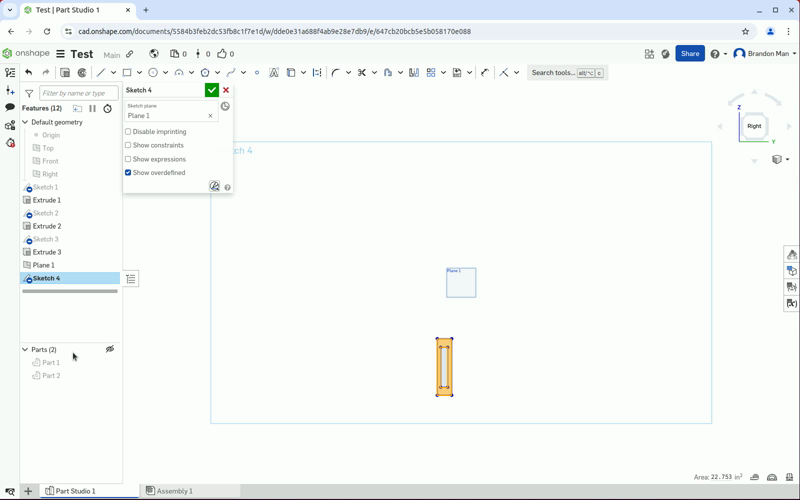
key(shift+e)
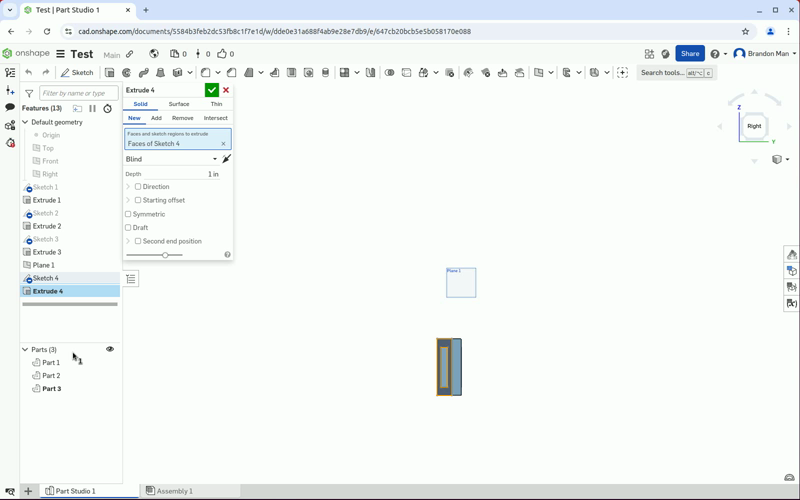
mouse_move(143, 106)
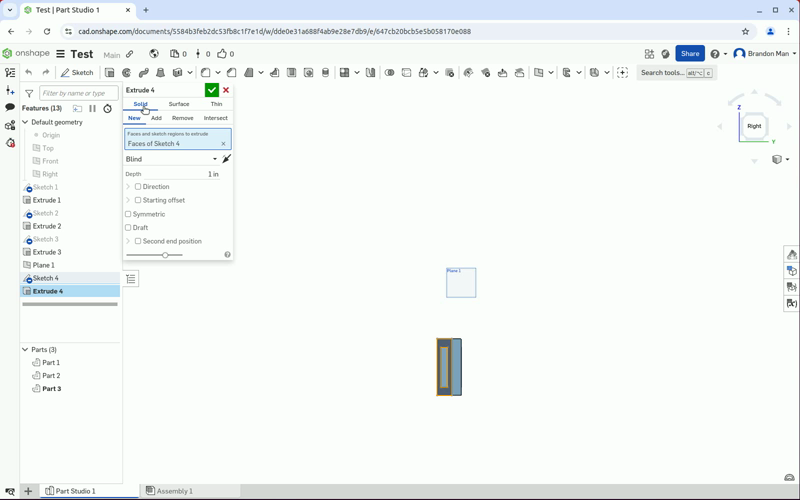
click(143, 106)
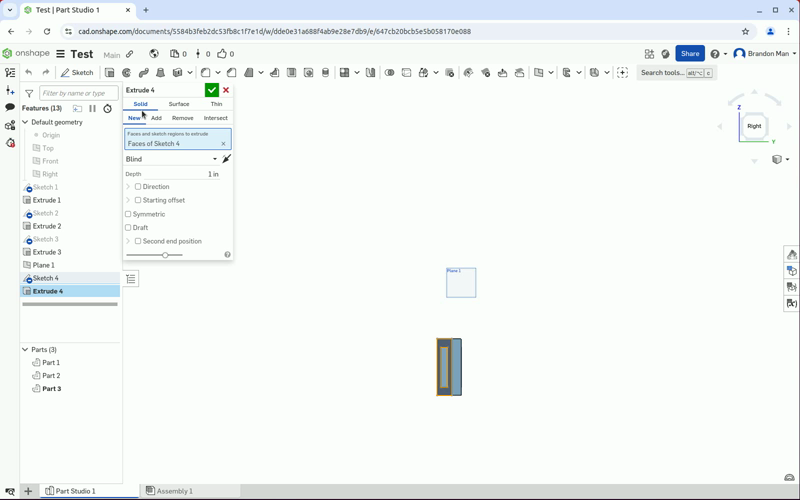
mouse_move(137, 120)
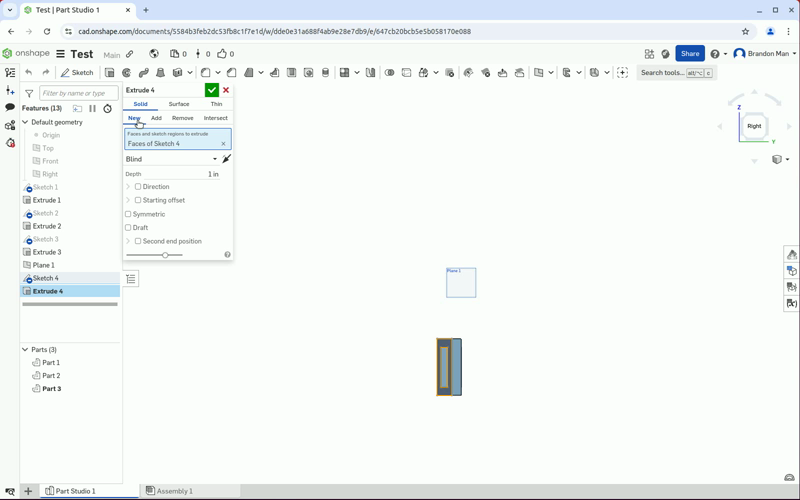
click(137, 120)
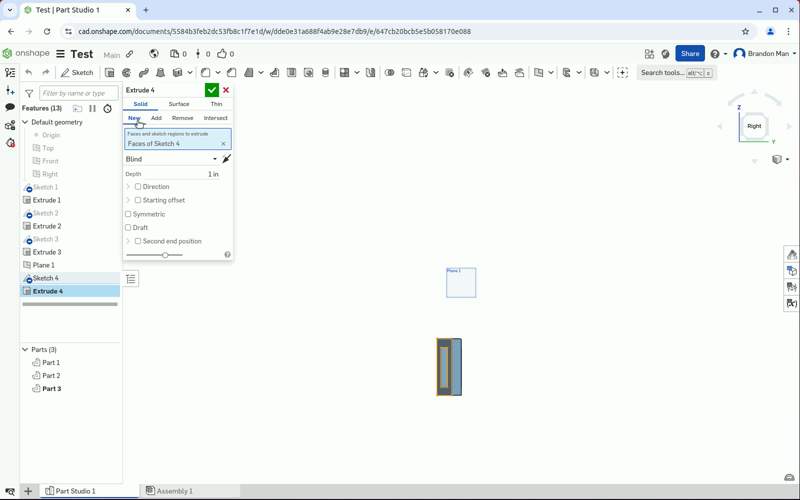
key(tab, 4)
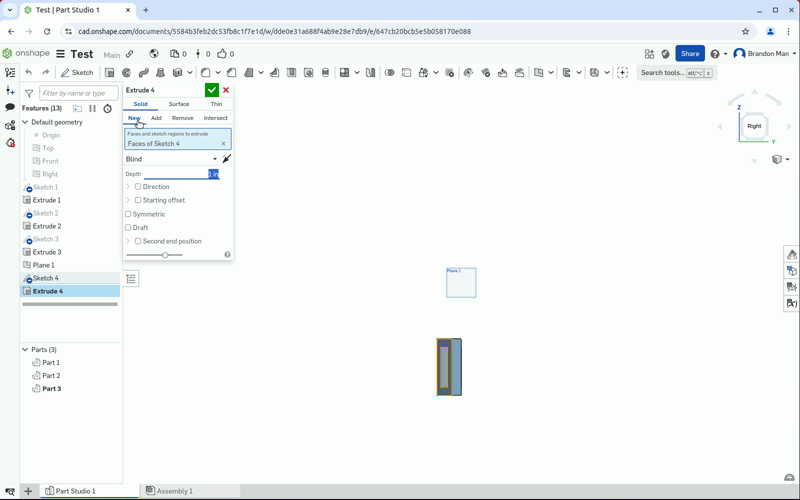
text(1.685)
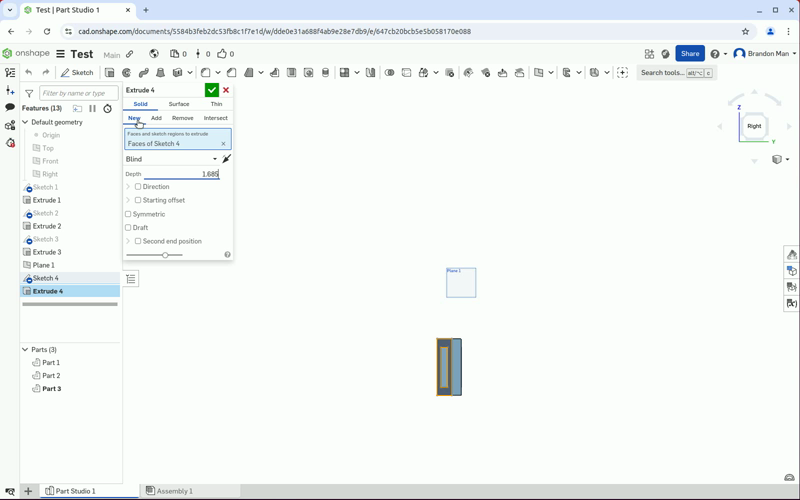
key(tab, 3)
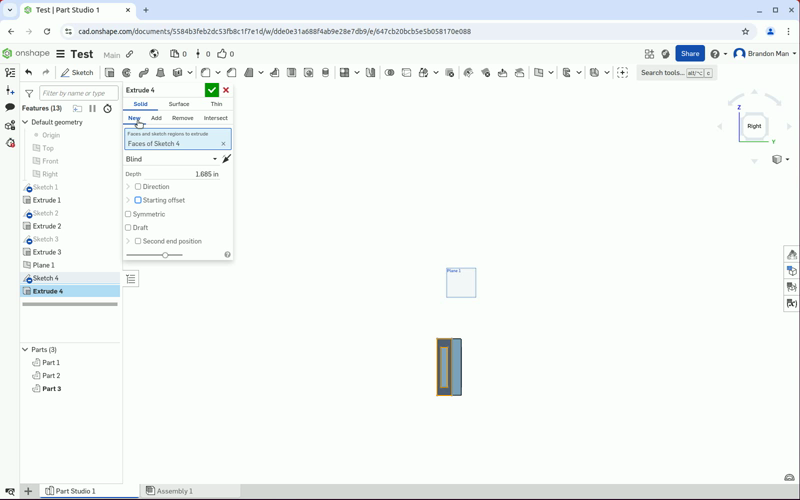
key(tab, 2)
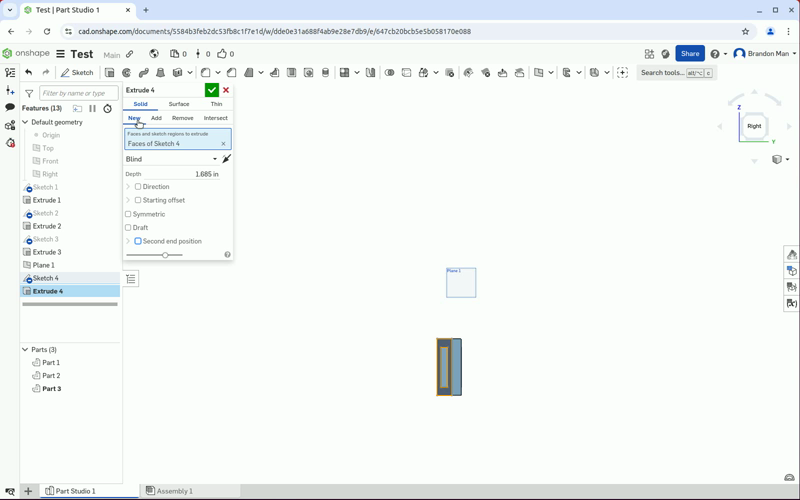
key(space)
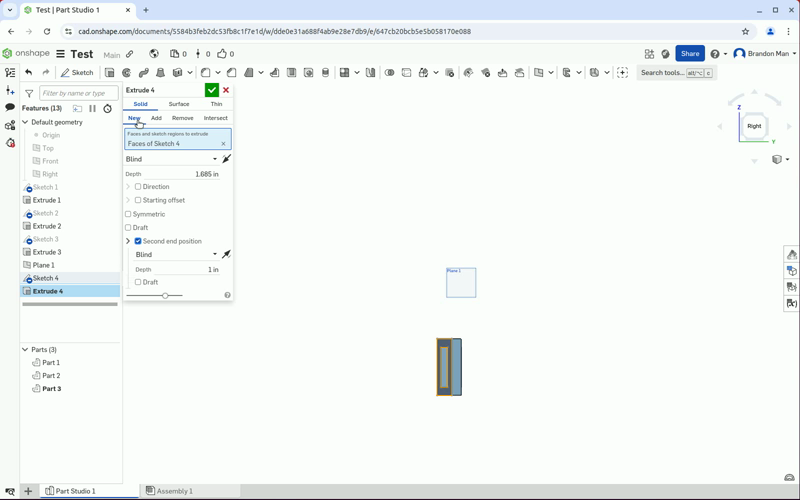
key(tab, 3)
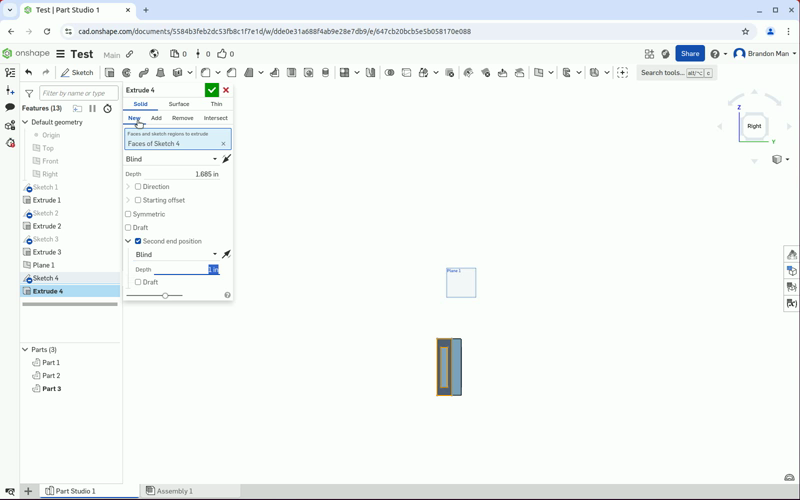
text(2.889)
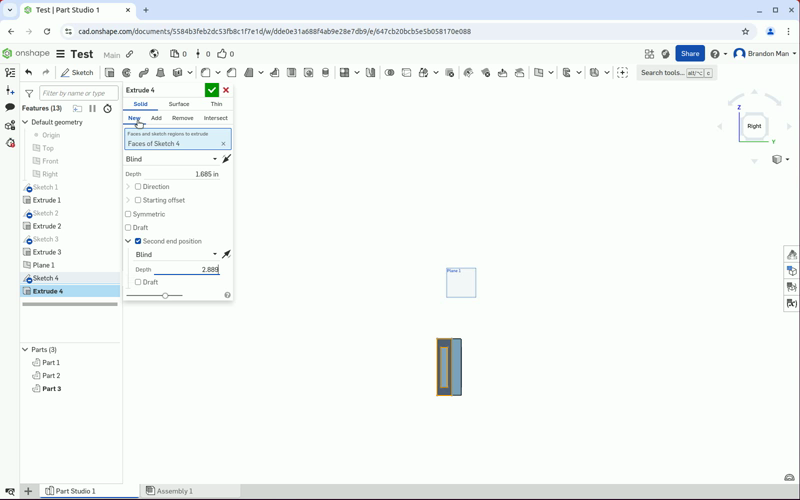
key(enter)
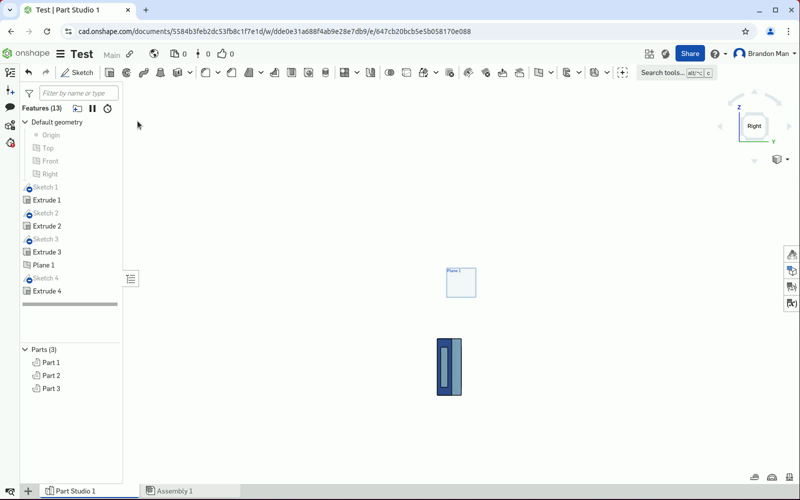
key(shift+h)
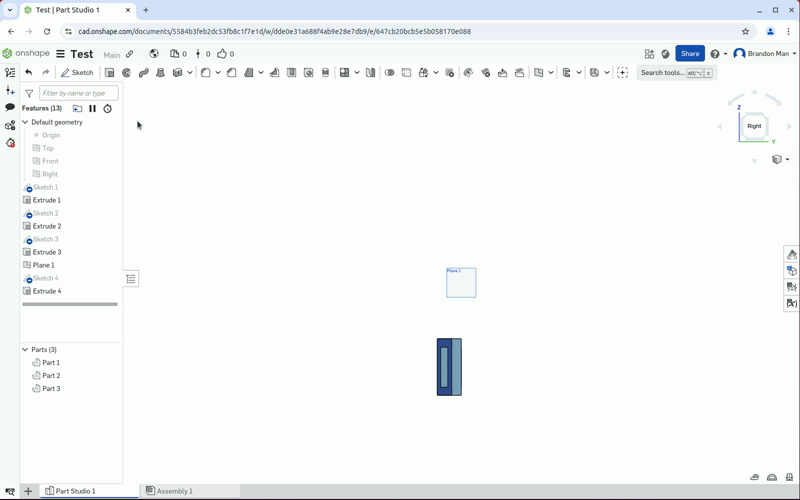
key(shift+h)
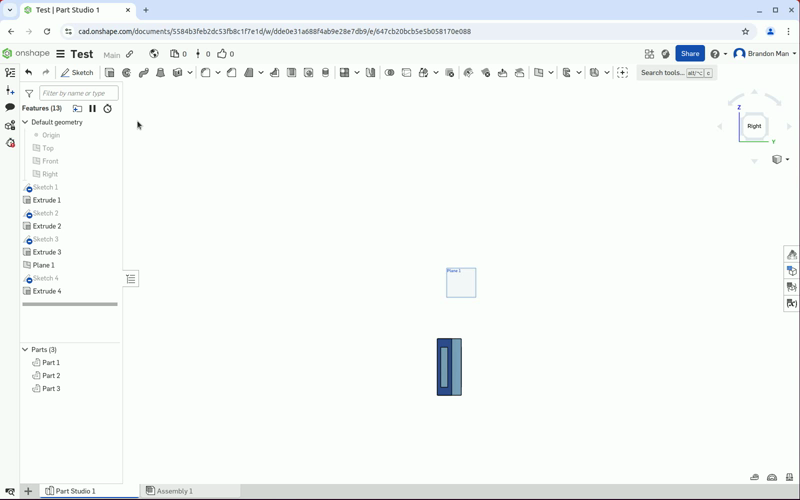
mouse_move(73, 189)
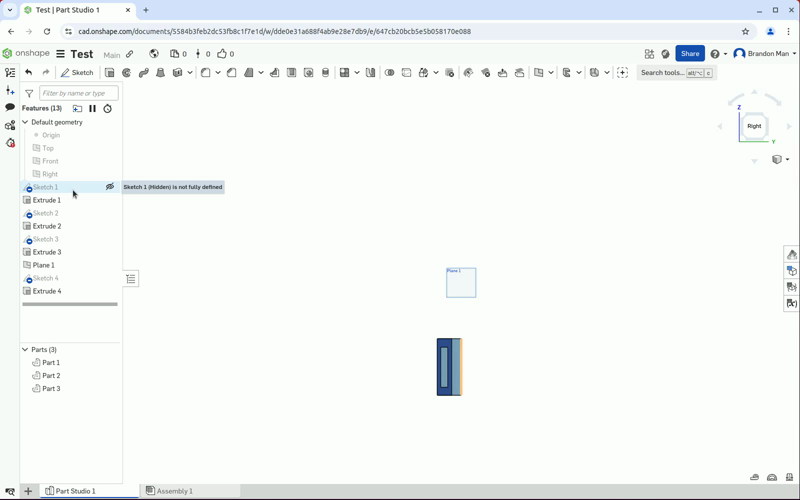
click(73, 189)
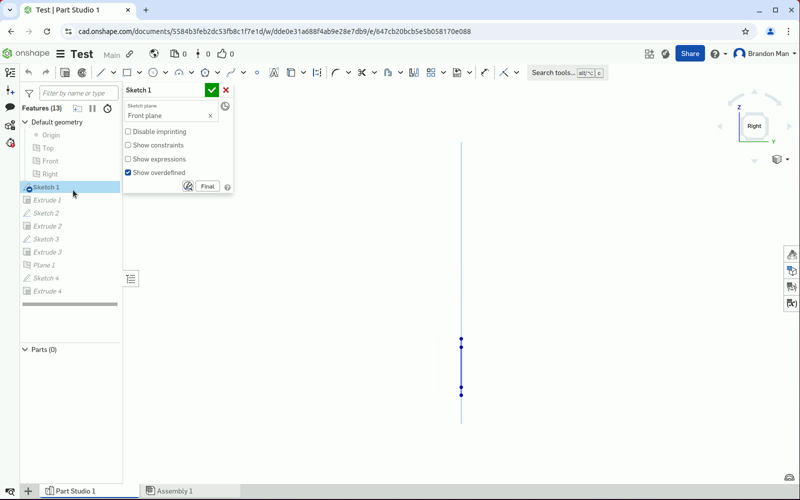
mouse_move(229, 92)
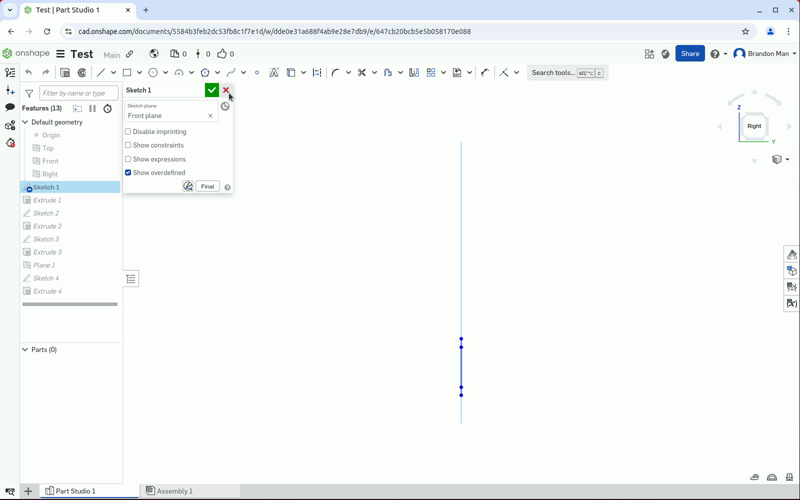
click(229, 92)
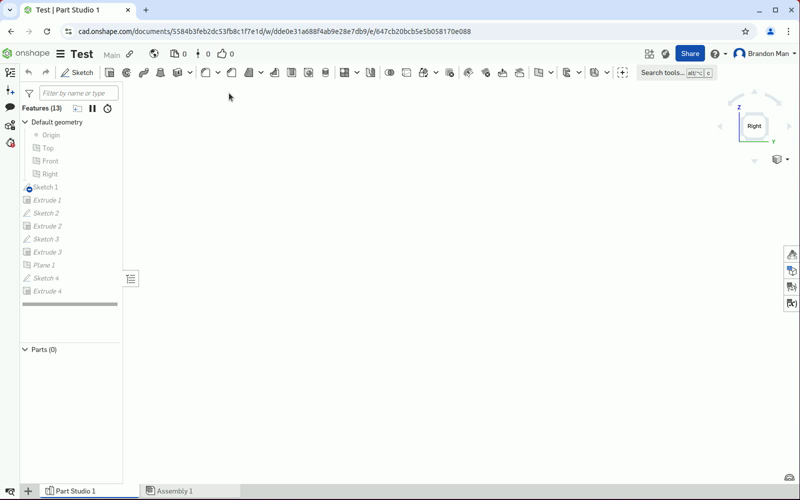
key(shift+s)
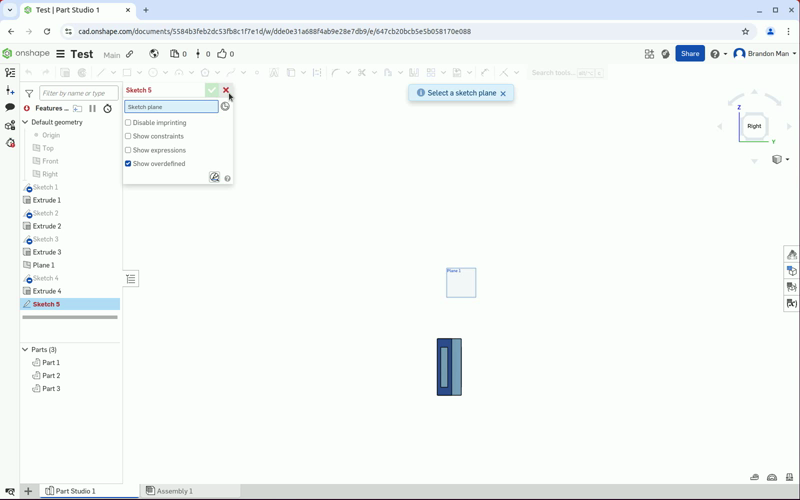
mouse_move(73, 267)
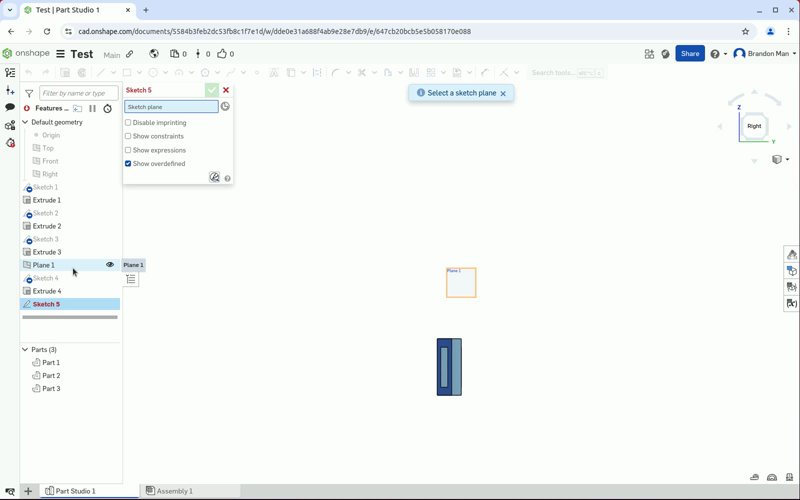
click(73, 267)
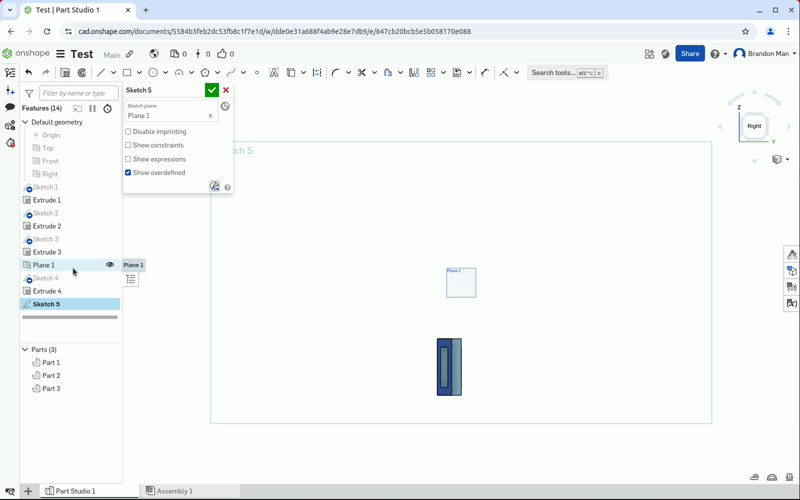
mouse_move(73, 352)
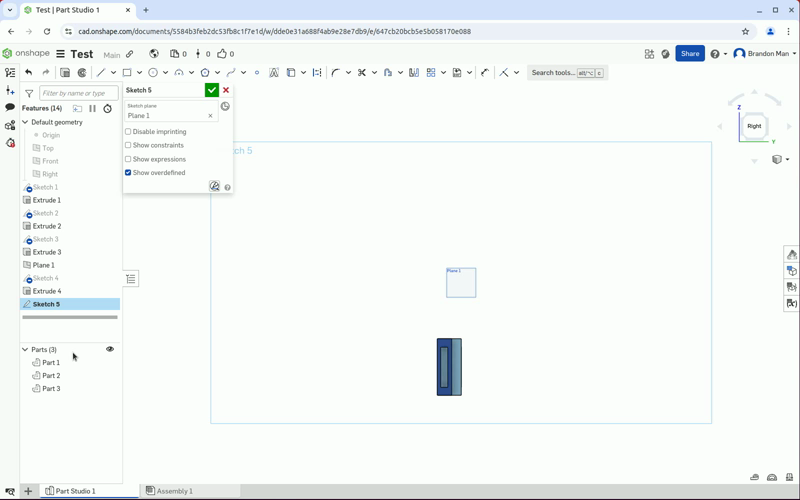
key(y)
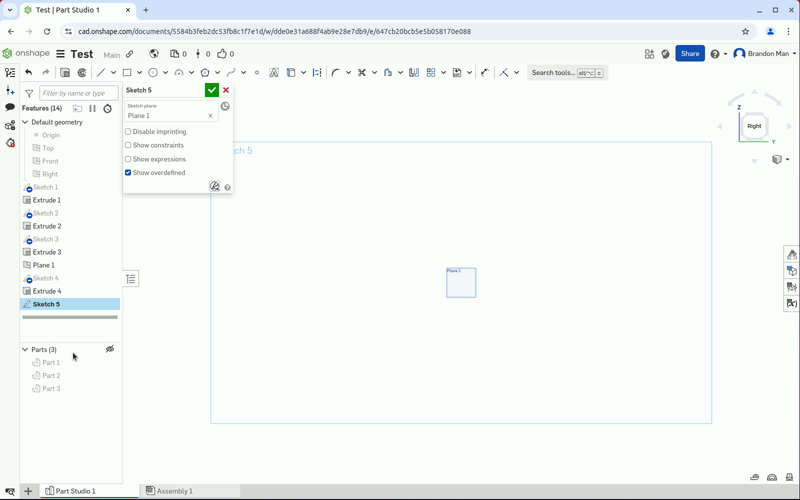
key(l)
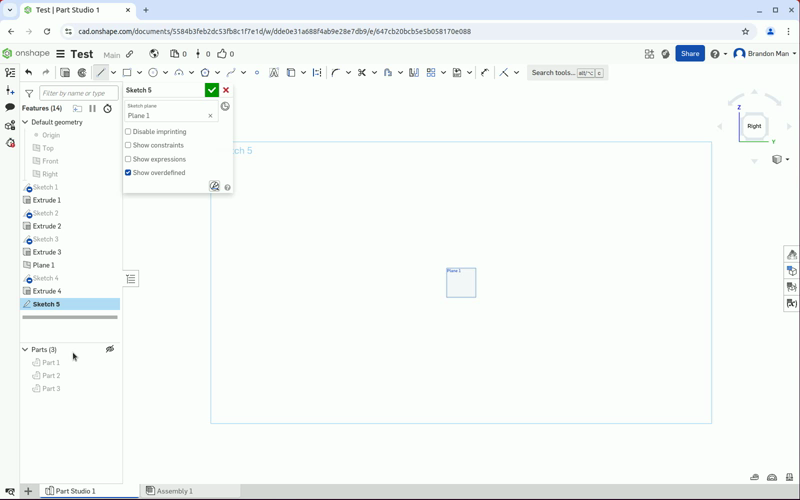
key_down(shift)
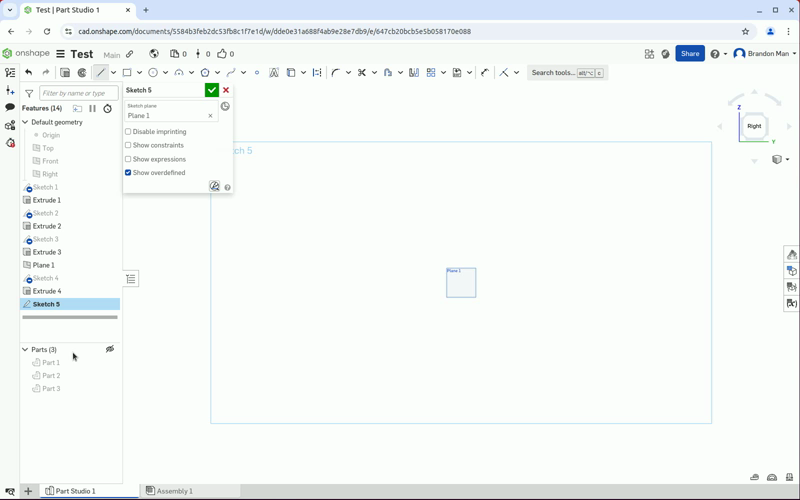
mouse_move(440, 387)
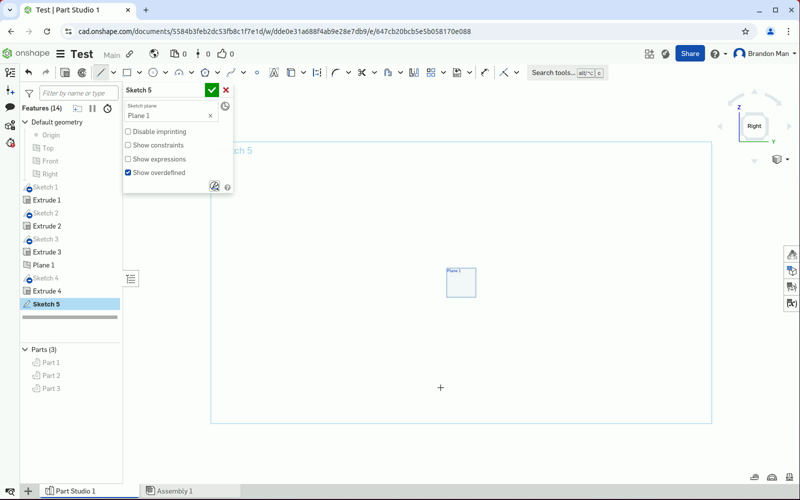
click(440, 387)
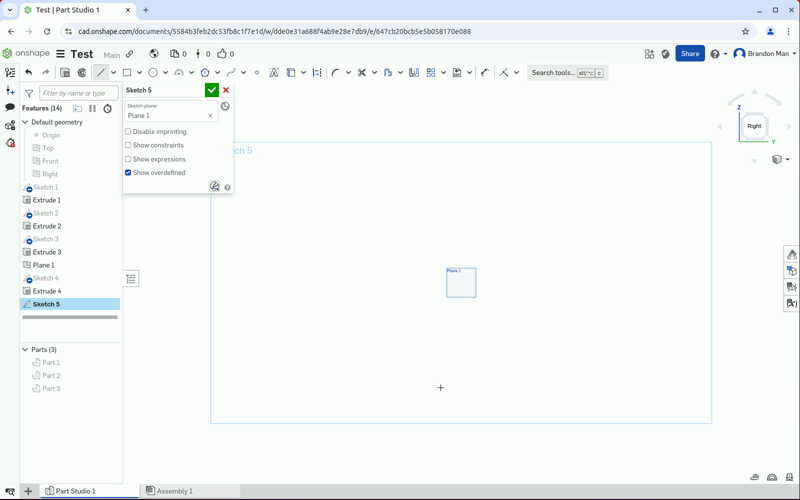
key_up(shift)
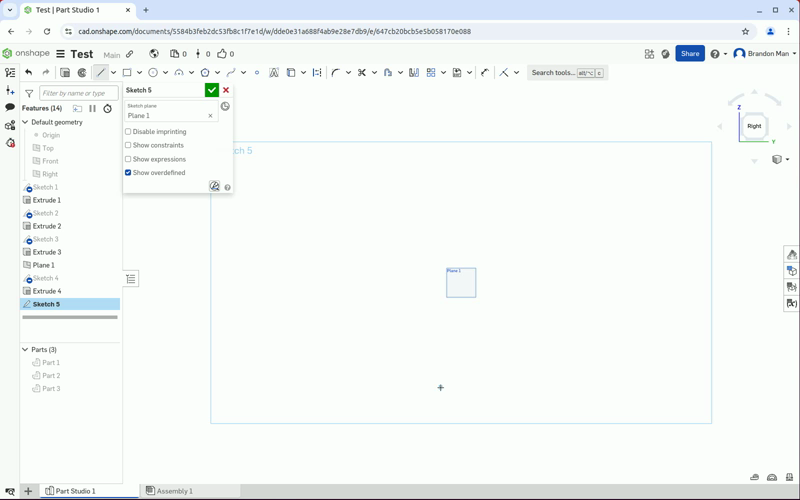
key_down(shift)
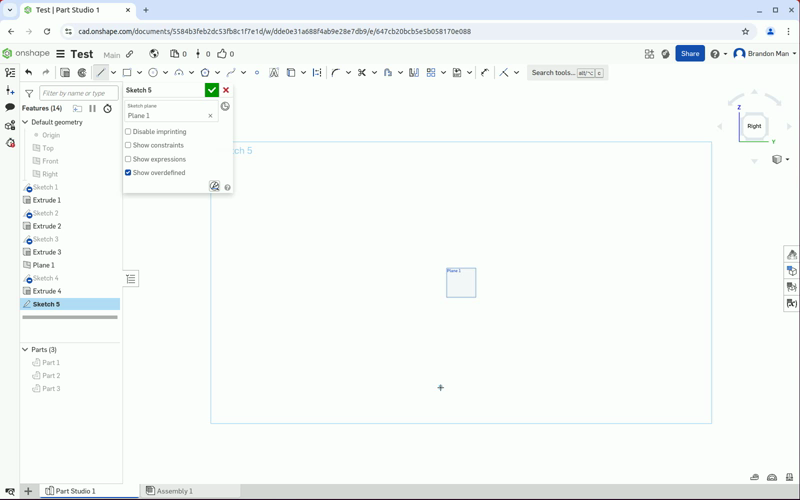
mouse_move(470, 387)
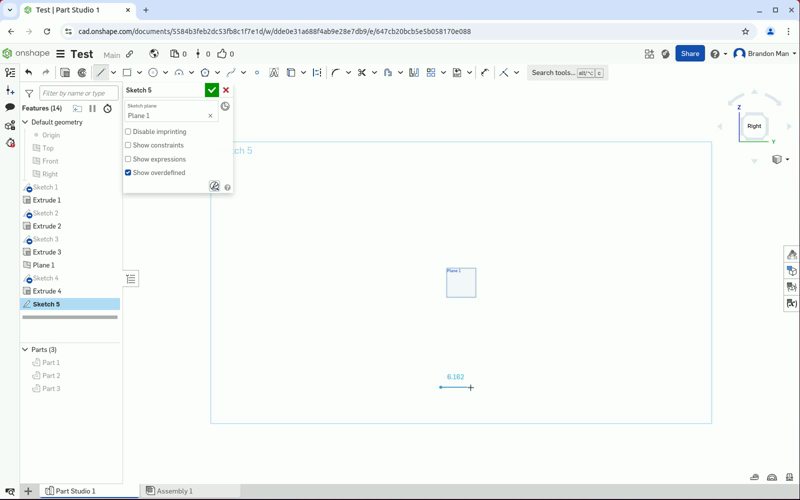
mouse_move(447, 387)
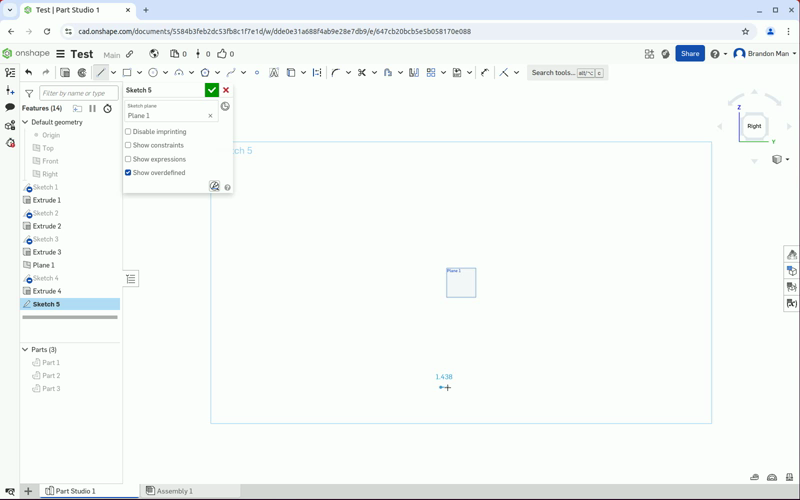
scroll(6)
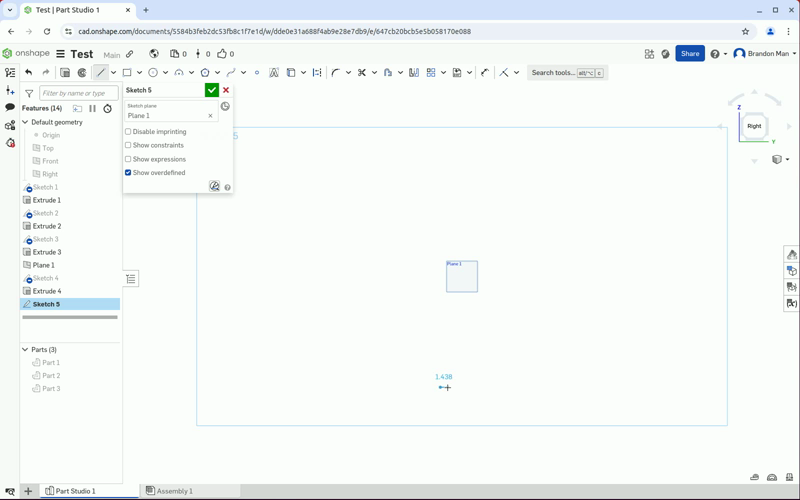
scroll(6)
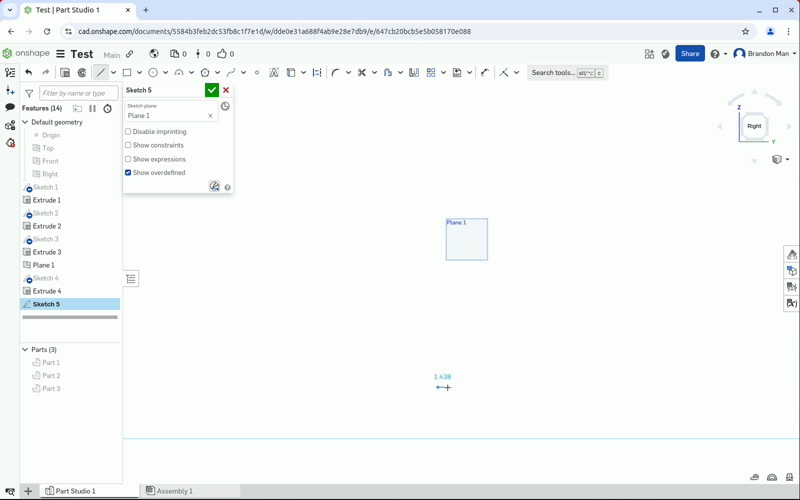
scroll(6)
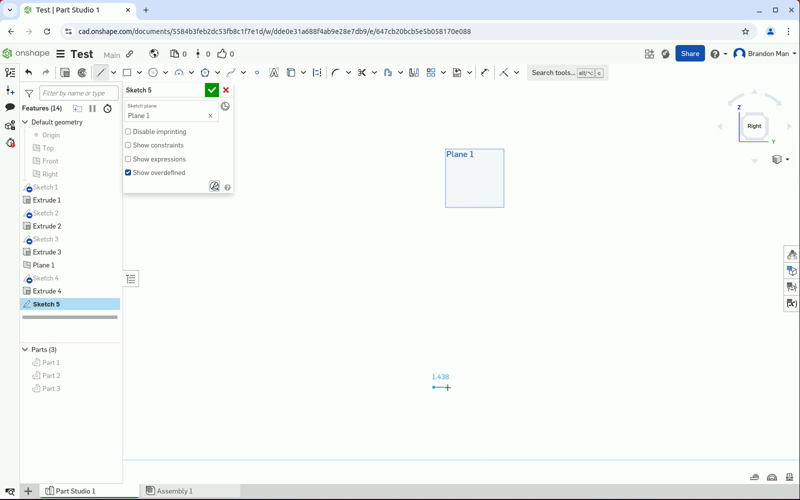
scroll(6)
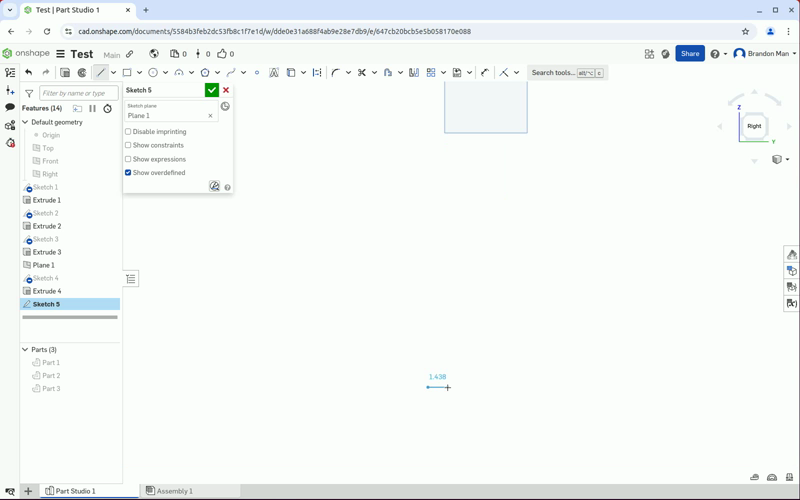
scroll(6)
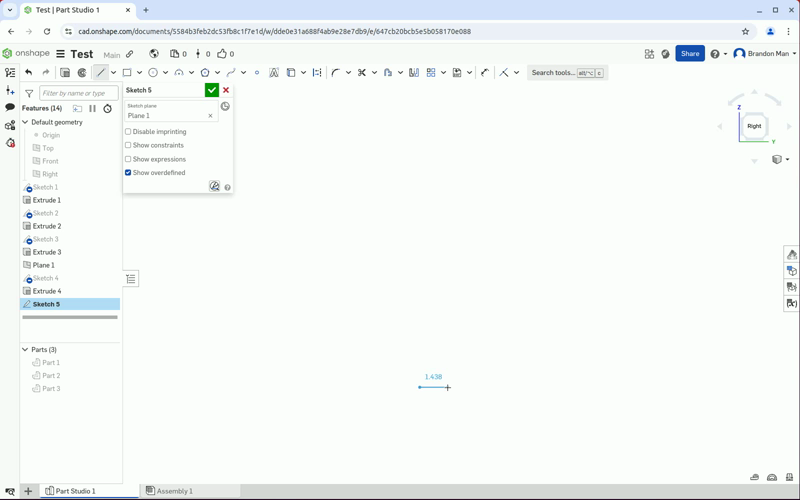
scroll(6)
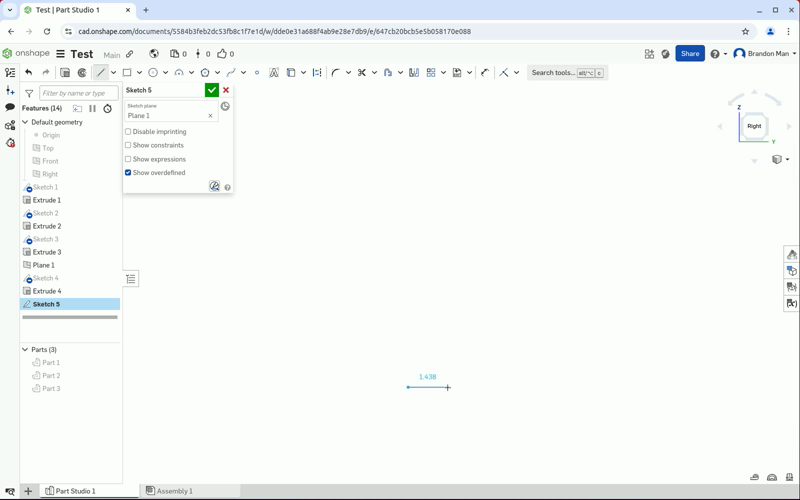
scroll(6)
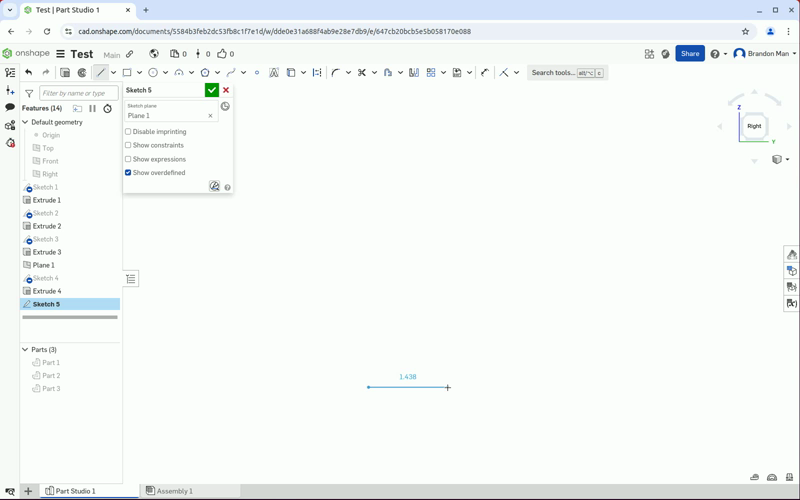
click(447, 387)
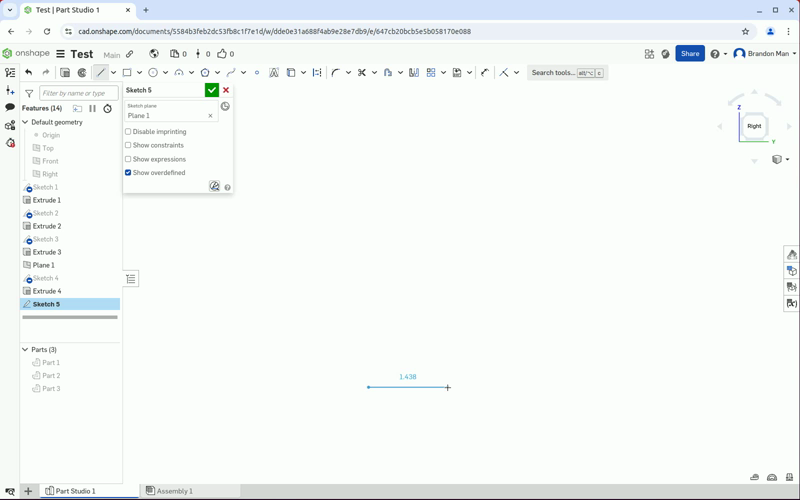
scroll(-6)
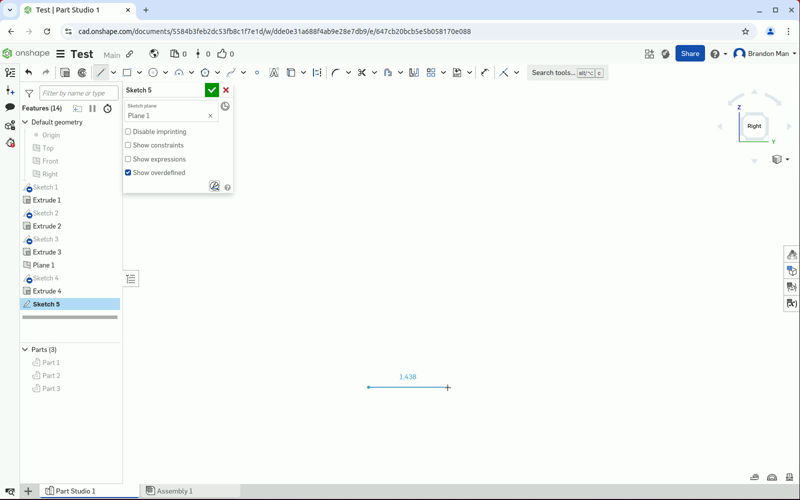
scroll(-6)
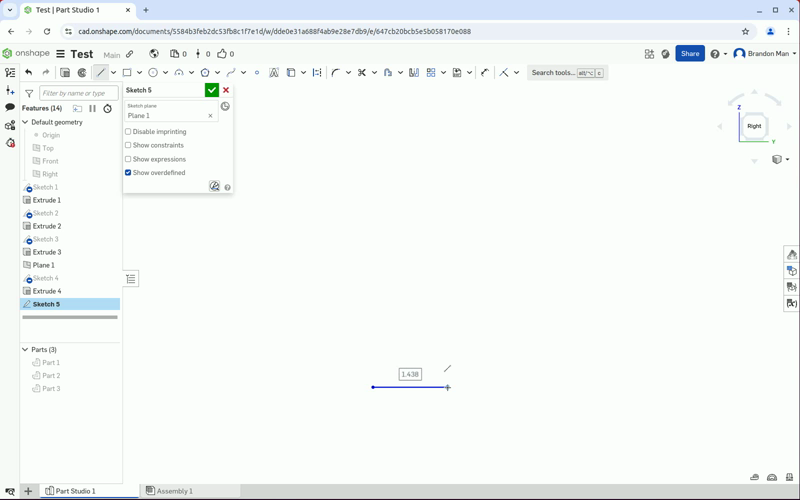
scroll(-6)
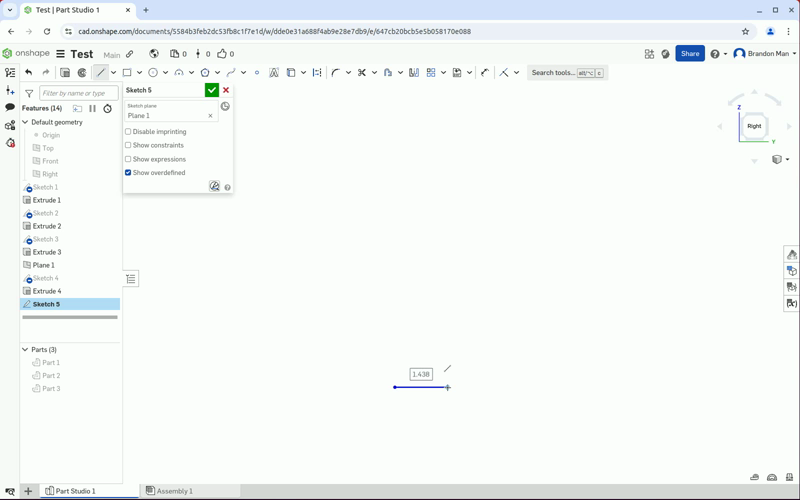
scroll(-6)
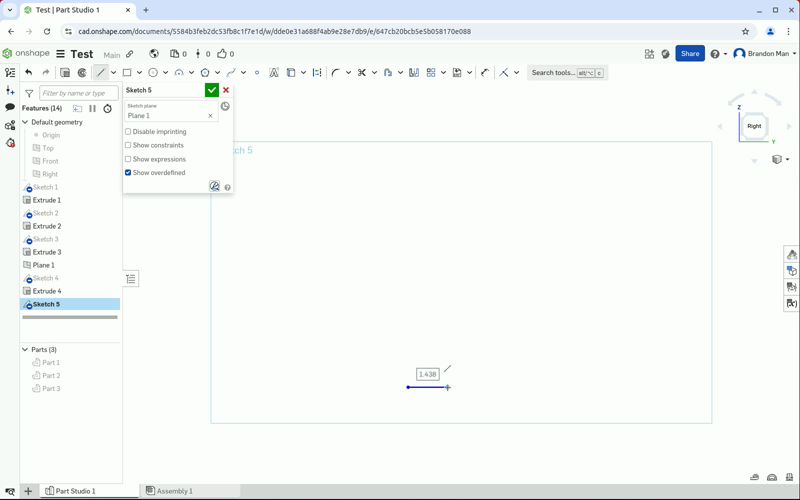
scroll(-6)
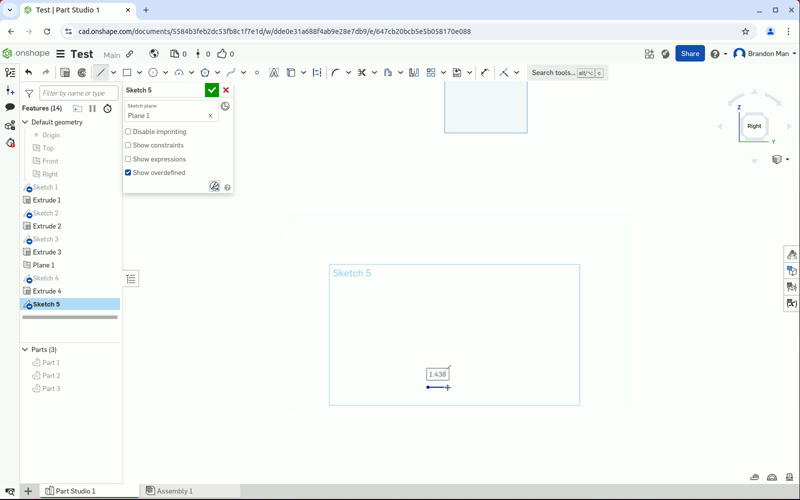
scroll(-6)
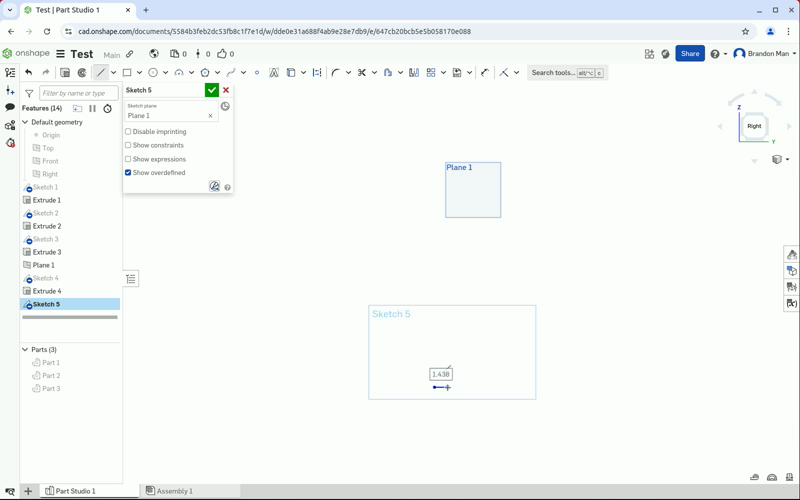
scroll(-6)
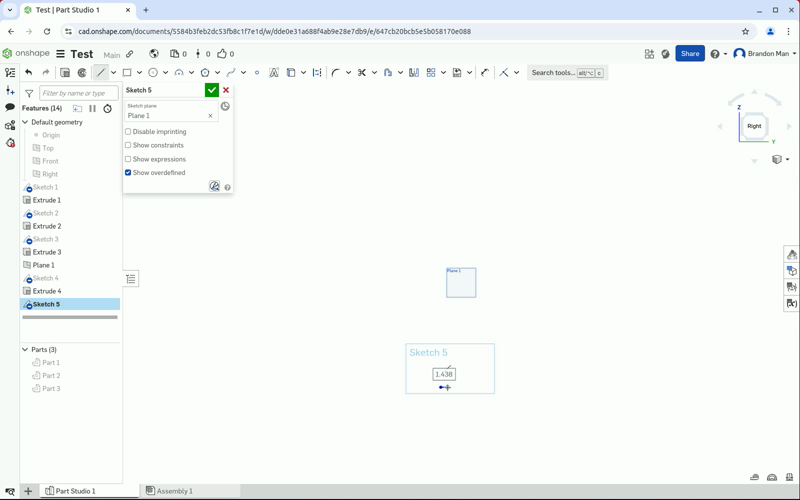
key_up(shift)
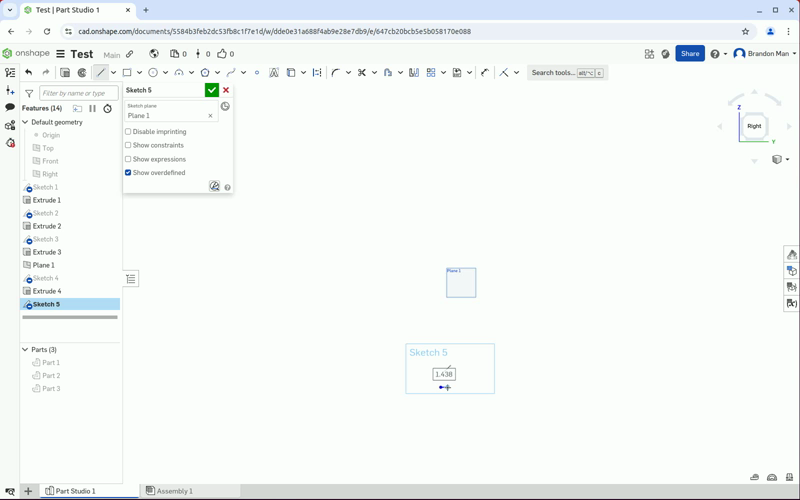
key_down(shift)
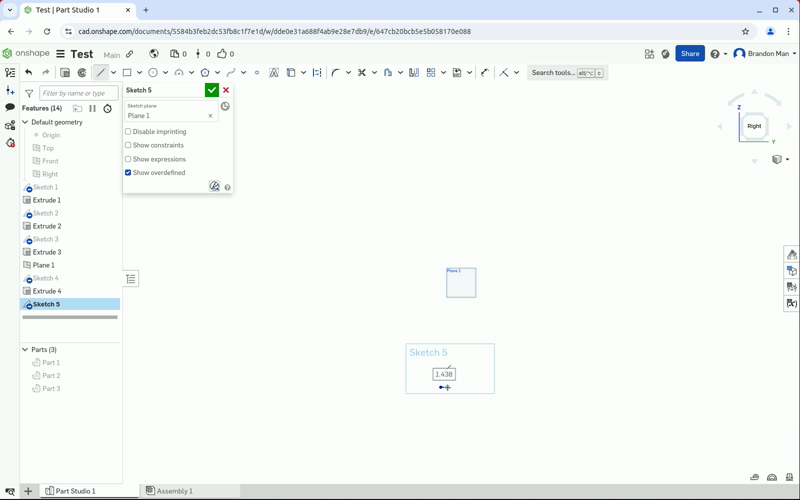
mouse_move(477, 387)
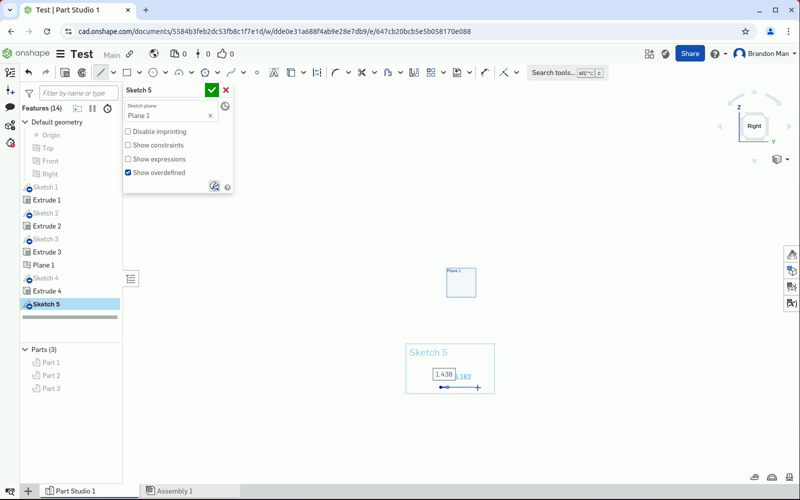
mouse_move(447, 346)
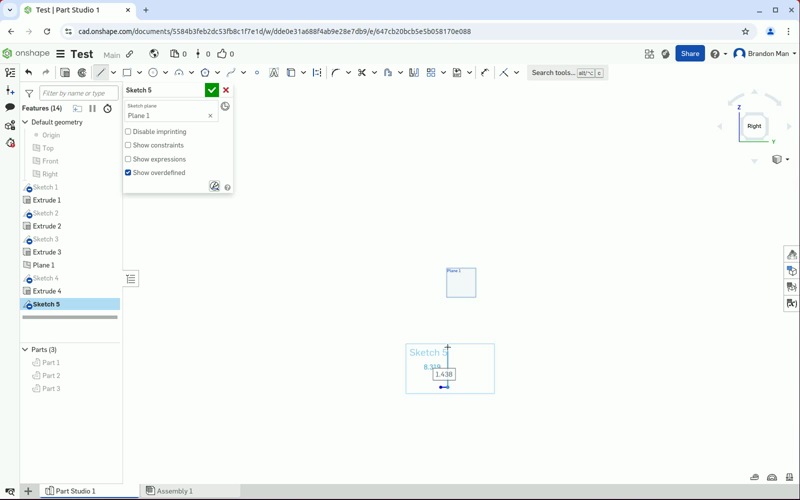
click(447, 346)
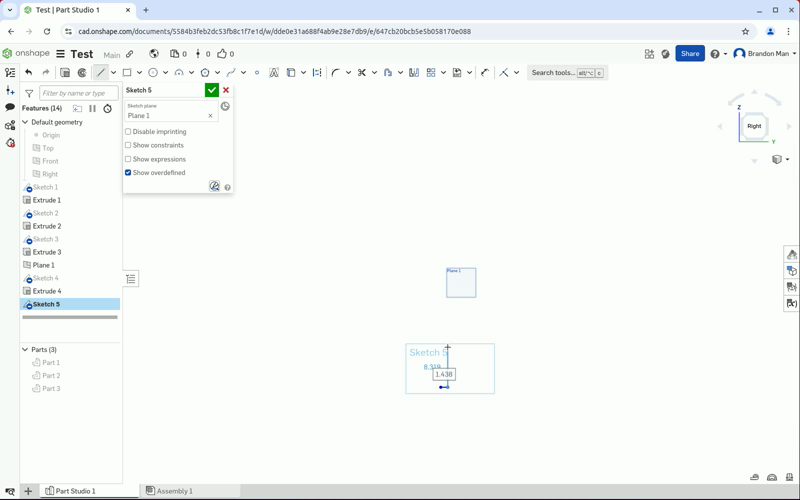
key_up(shift)
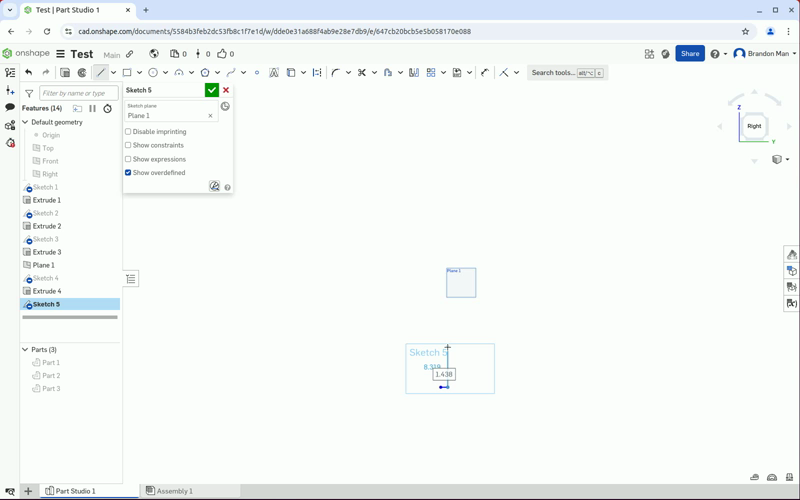
key_down(shift)
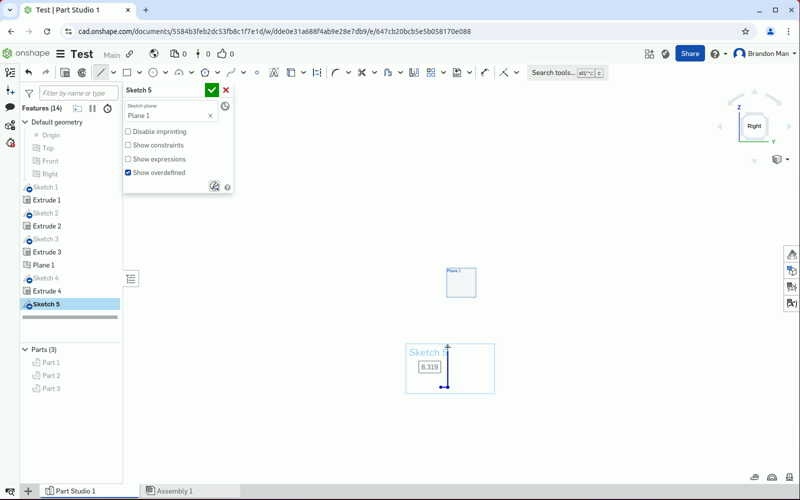
mouse_move(477, 346)
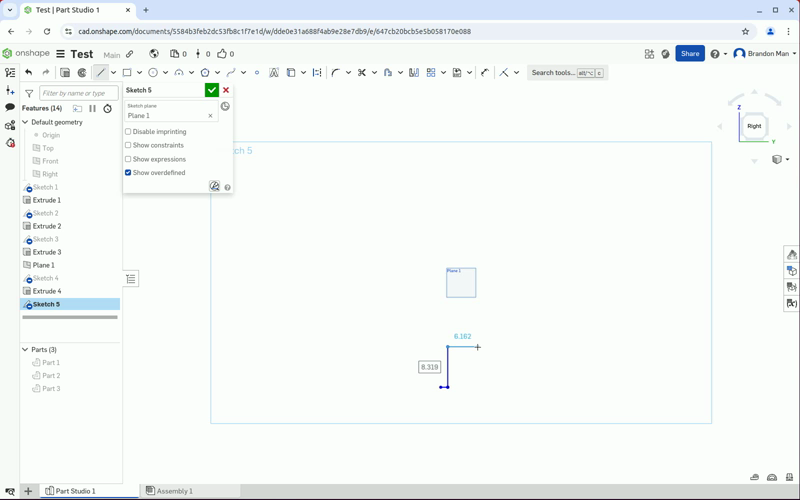
mouse_move(440, 346)
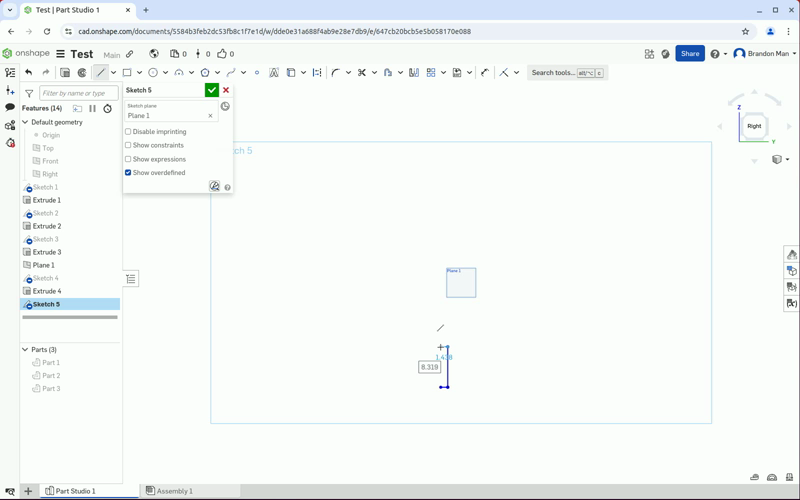
scroll(6)
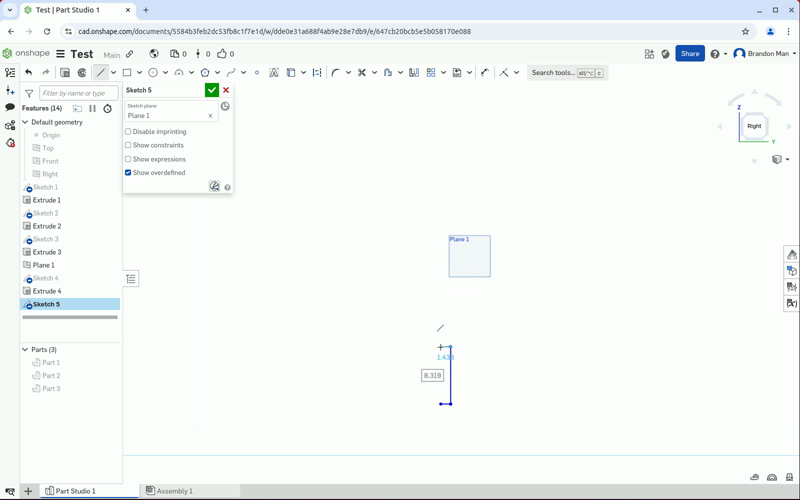
scroll(6)
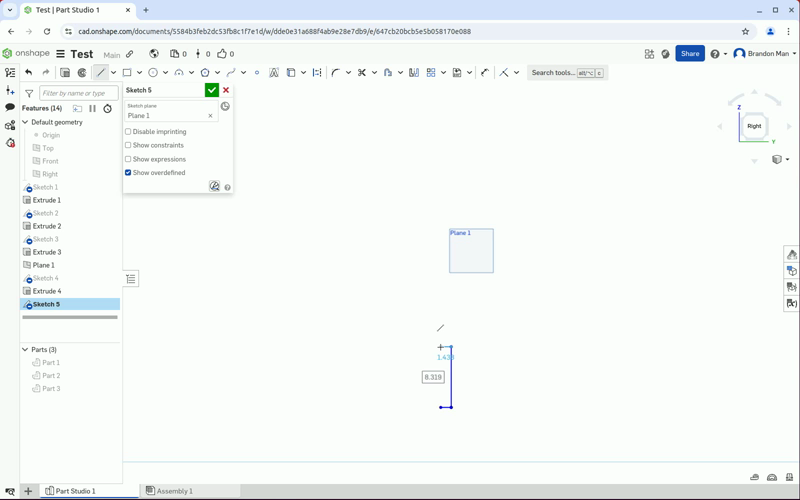
scroll(6)
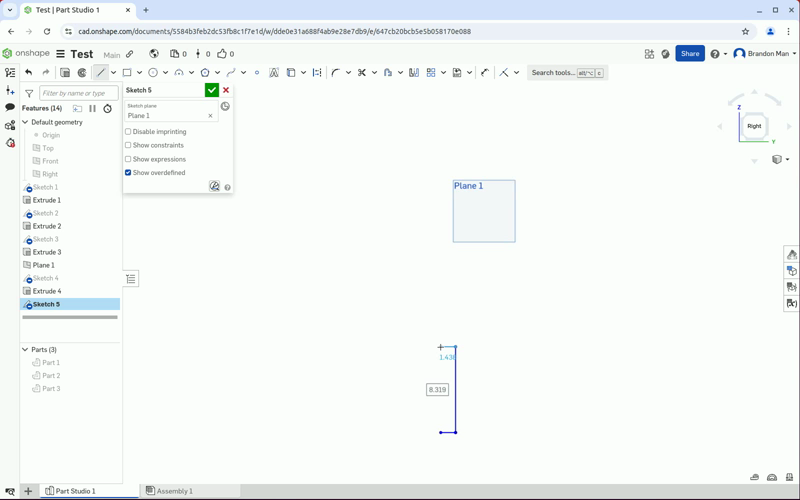
scroll(6)
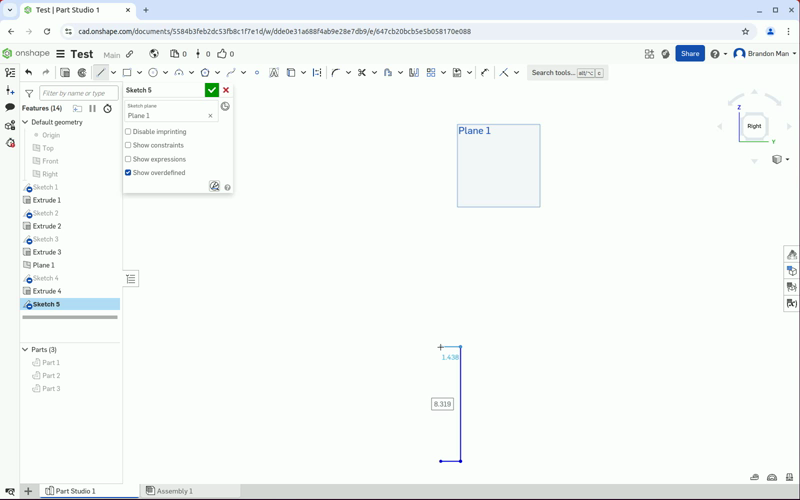
scroll(6)
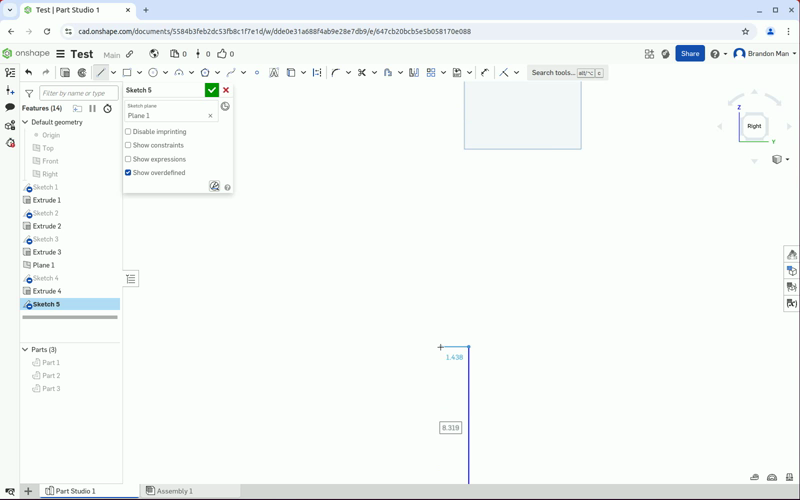
scroll(6)
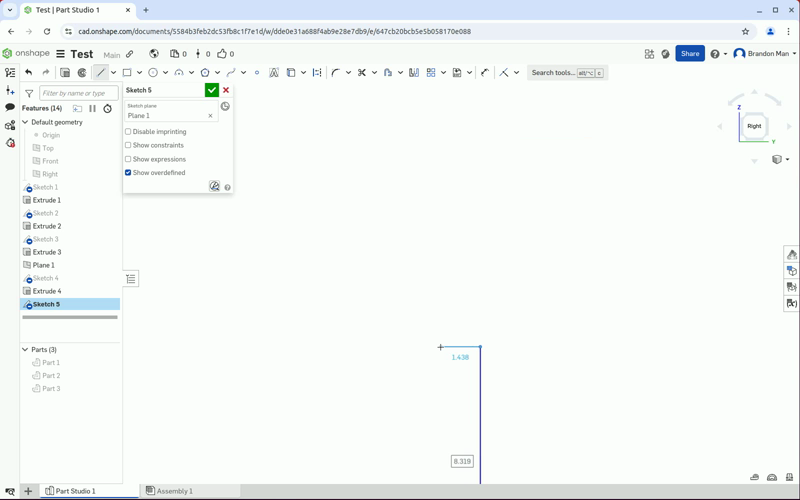
scroll(6)
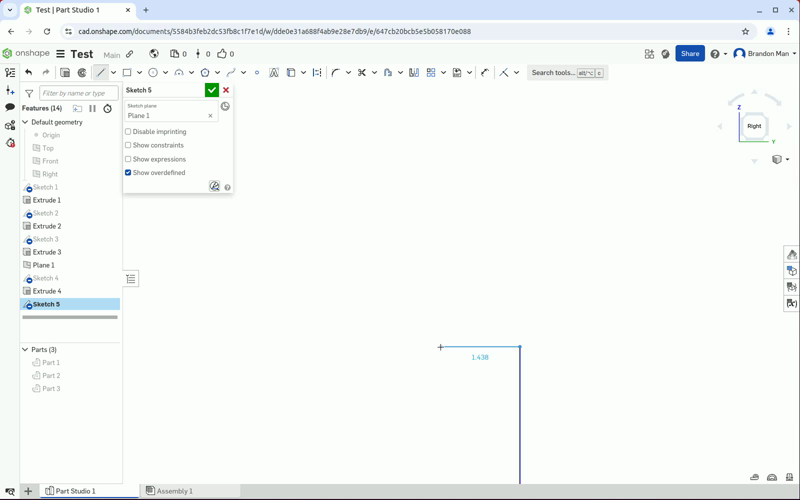
click(440, 346)
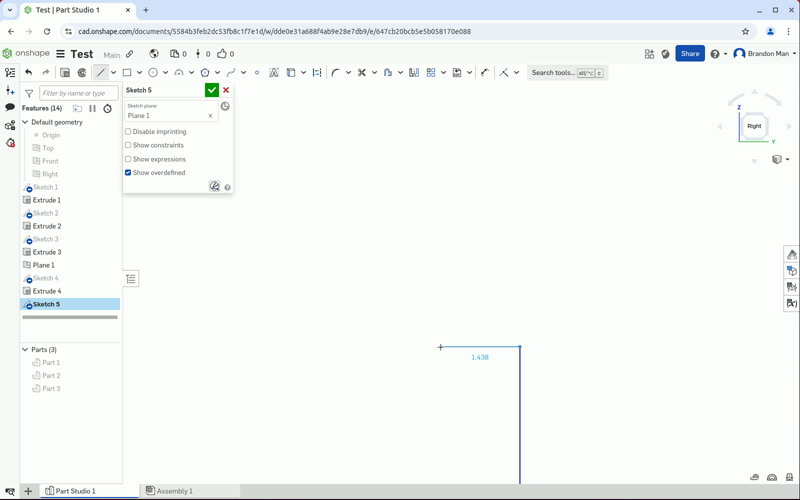
scroll(-6)
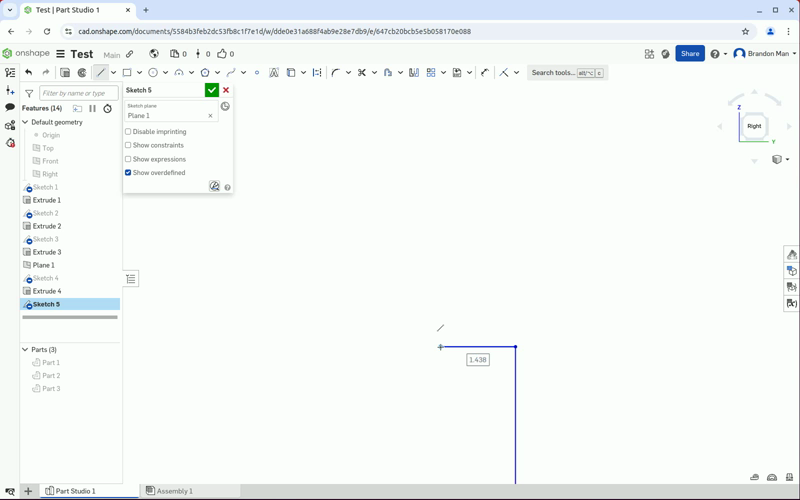
scroll(-6)
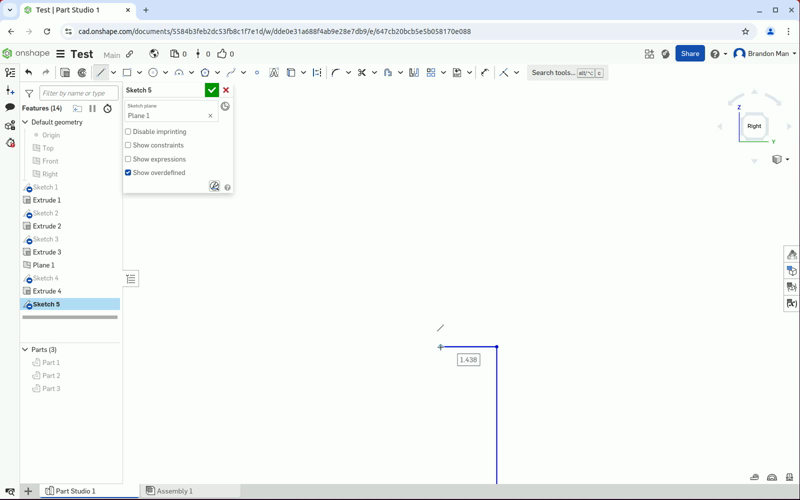
scroll(-6)
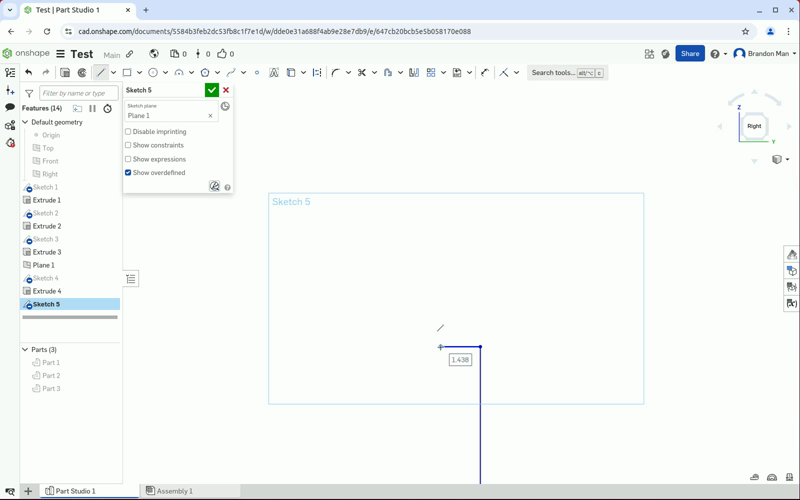
scroll(-6)
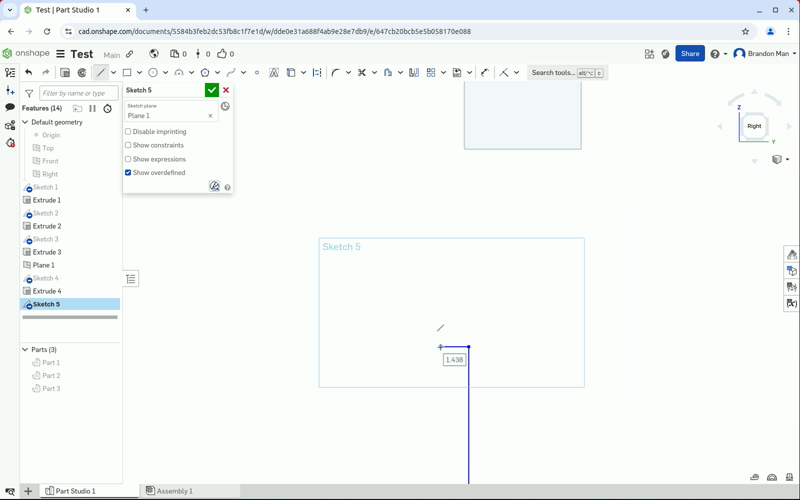
scroll(-6)
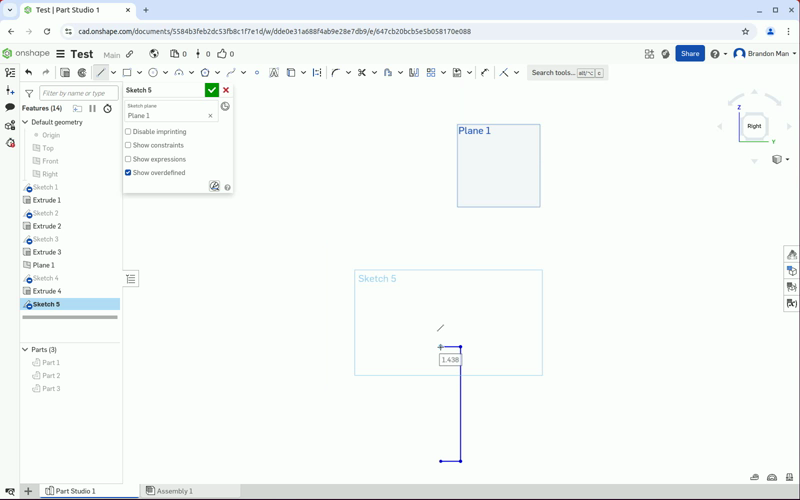
scroll(-6)
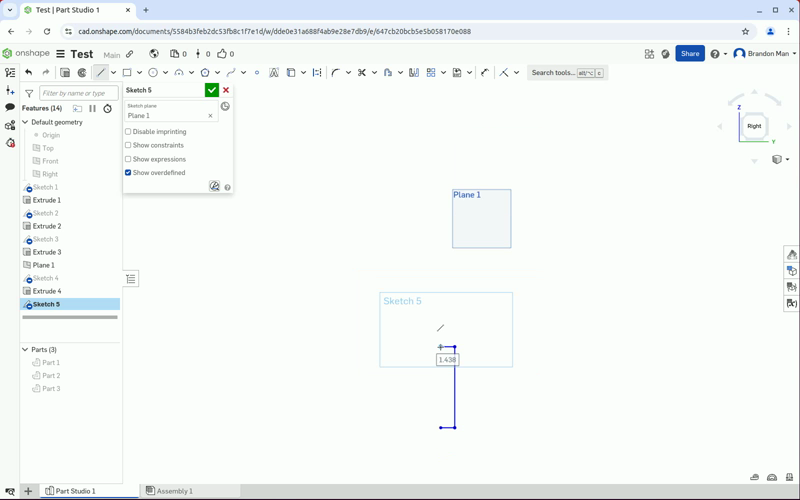
scroll(-6)
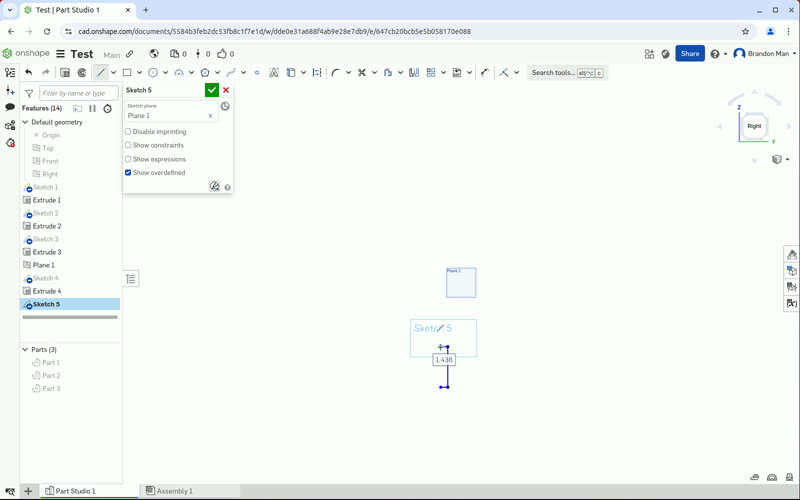
key_up(shift)
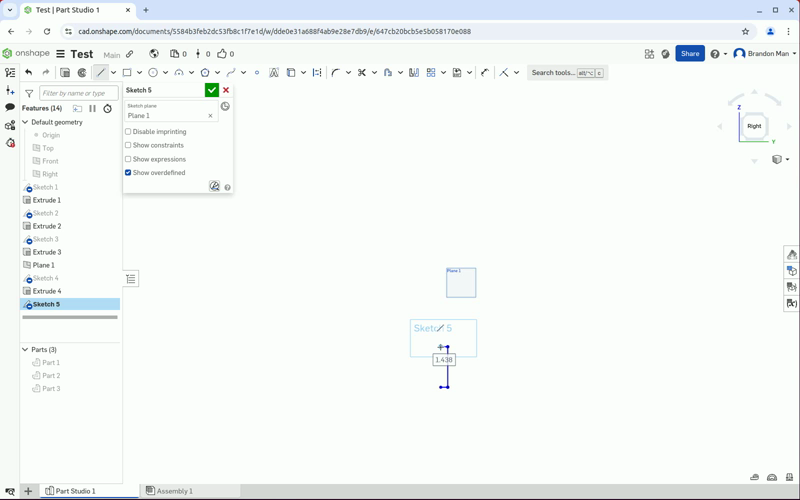
mouse_move(470, 346)
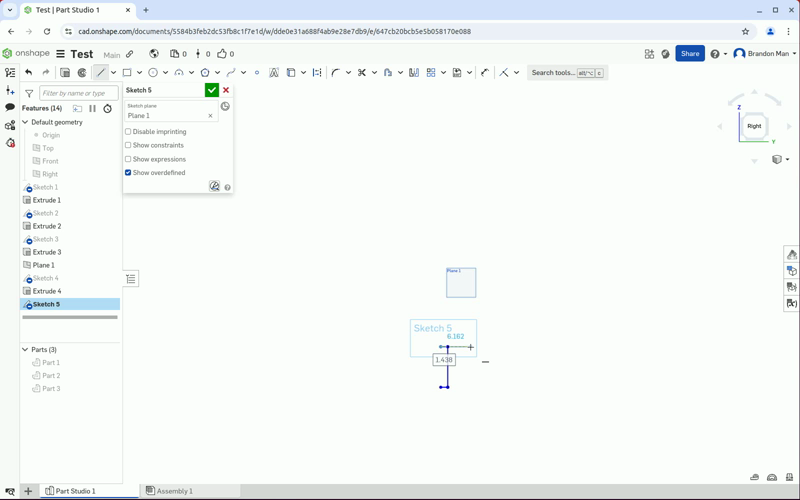
key_down(shift)
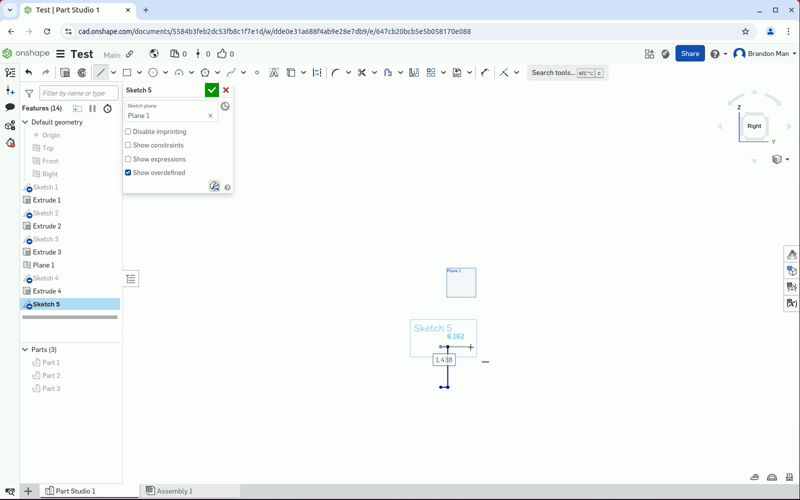
mouse_move(440, 387)
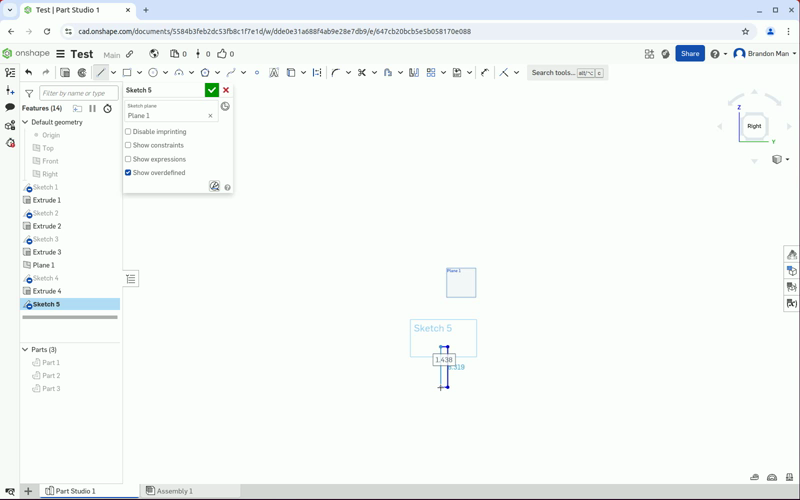
key_up(shift)
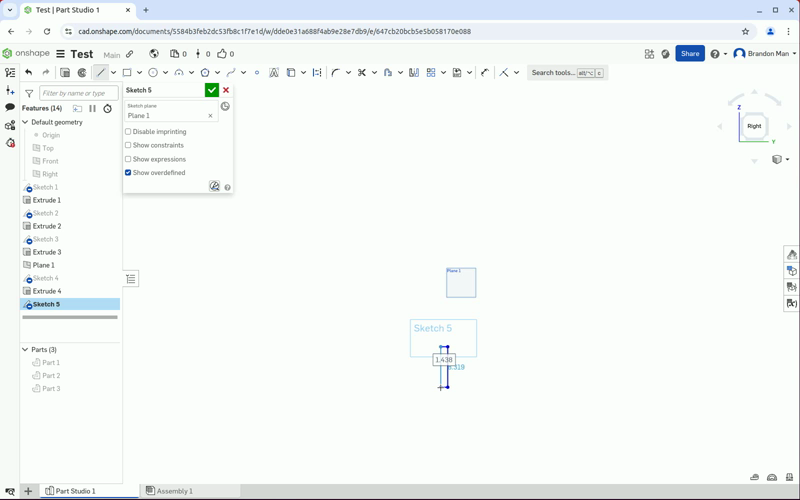
click(440, 387)
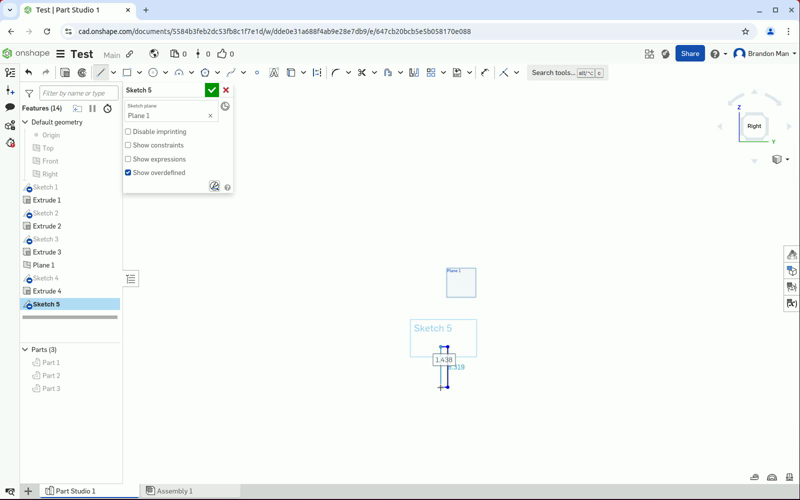
key(esc)
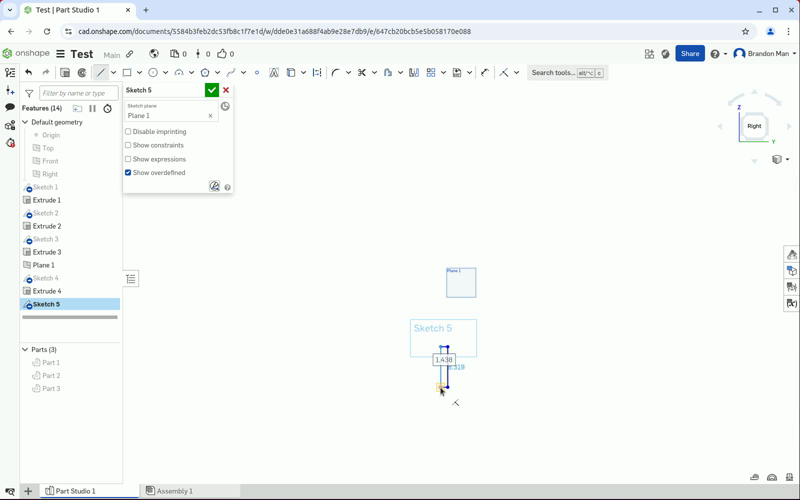
mouse_move(446, 347)
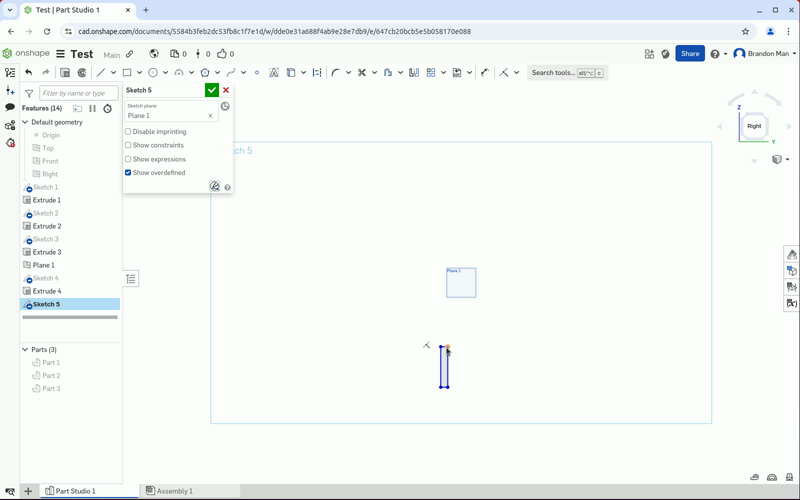
scroll(6)
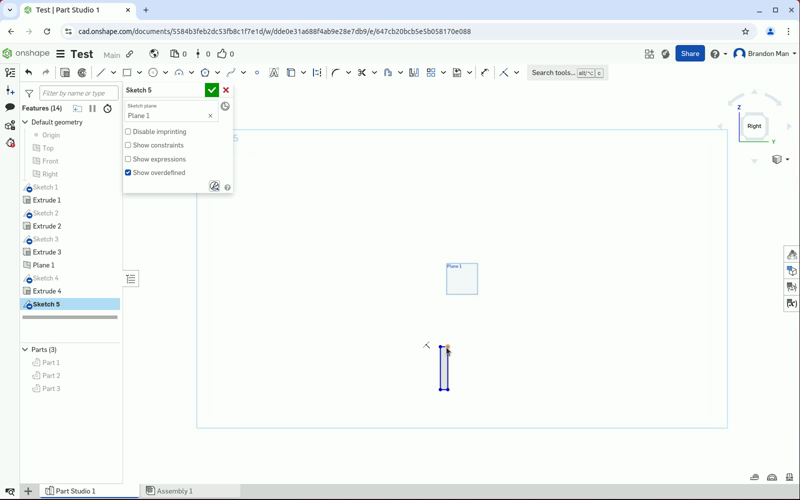
scroll(6)
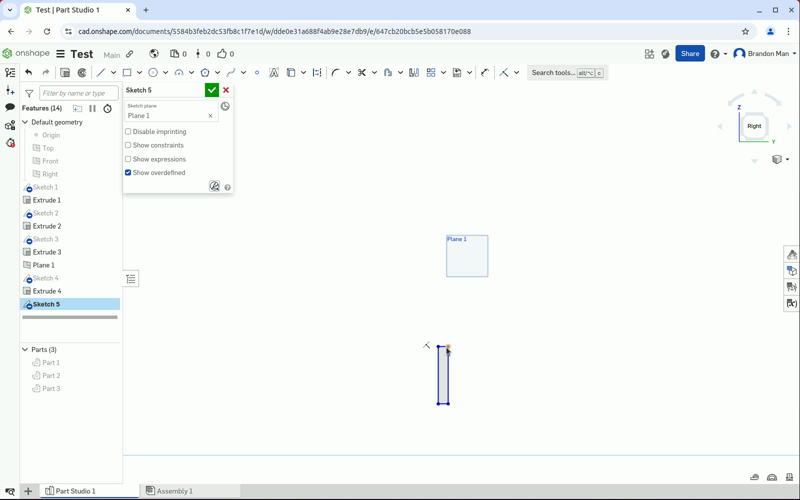
scroll(6)
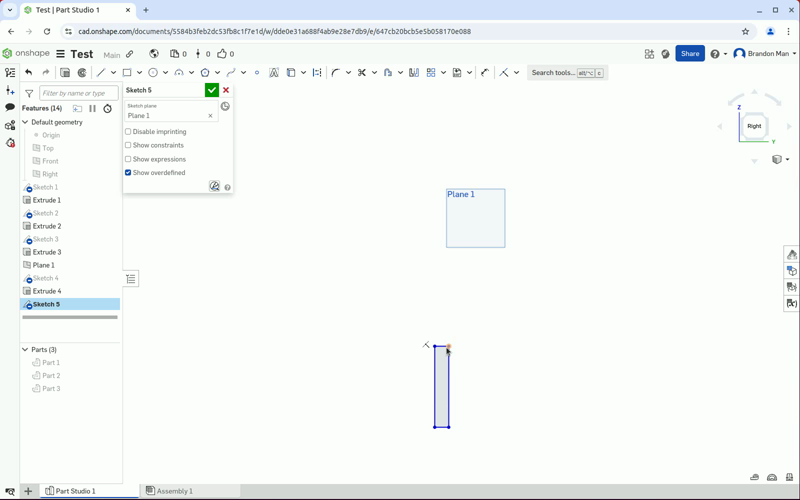
scroll(6)
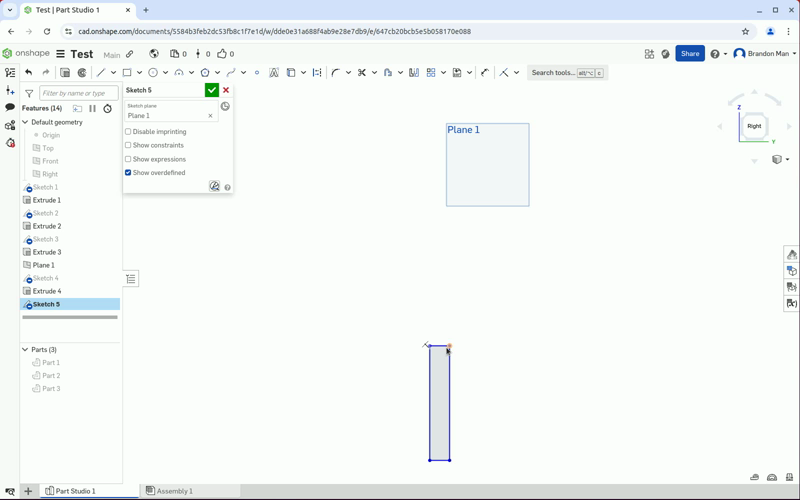
scroll(6)
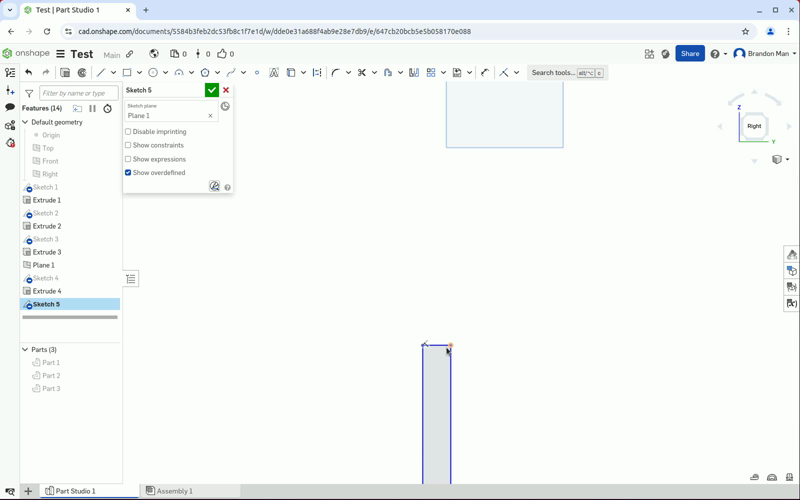
scroll(6)
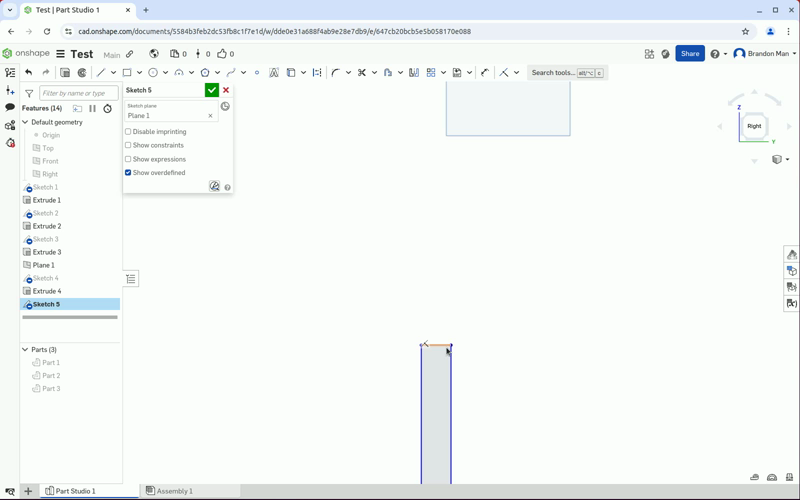
scroll(6)
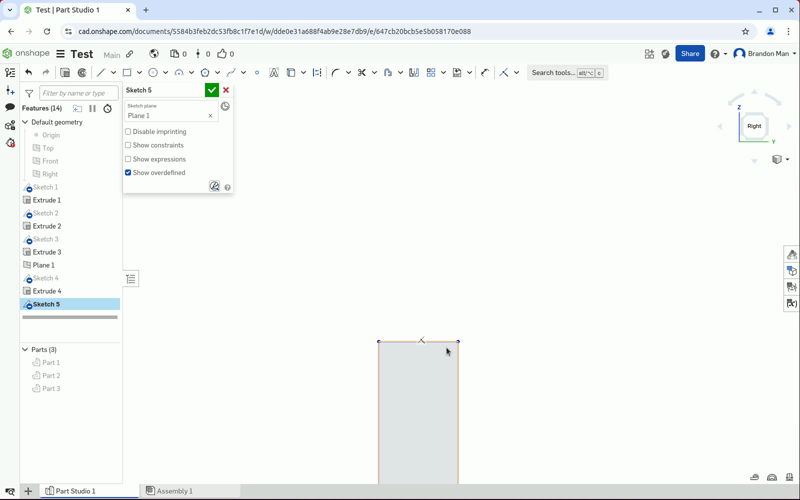
click(446, 347)
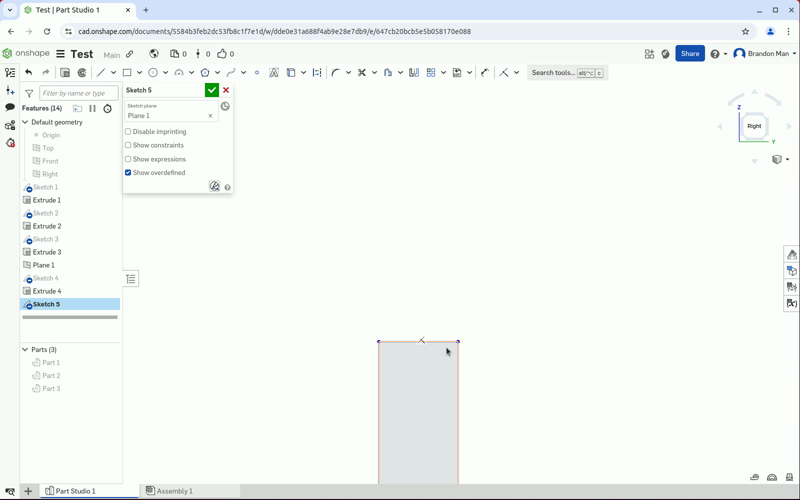
scroll(-6)
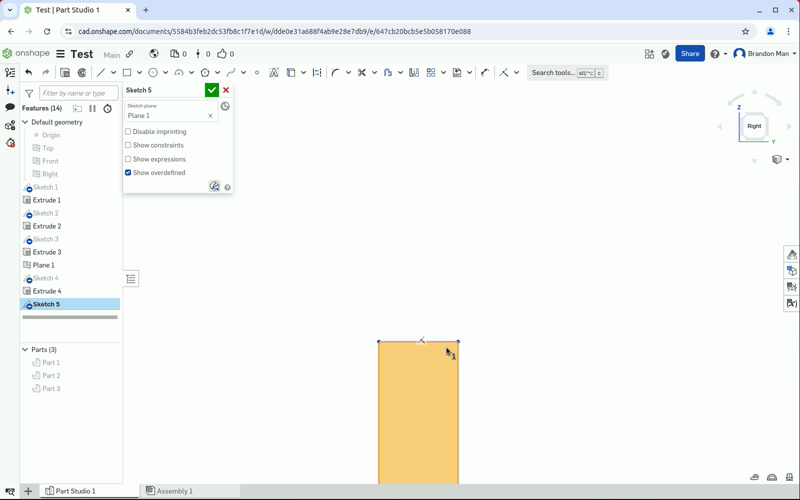
scroll(-6)
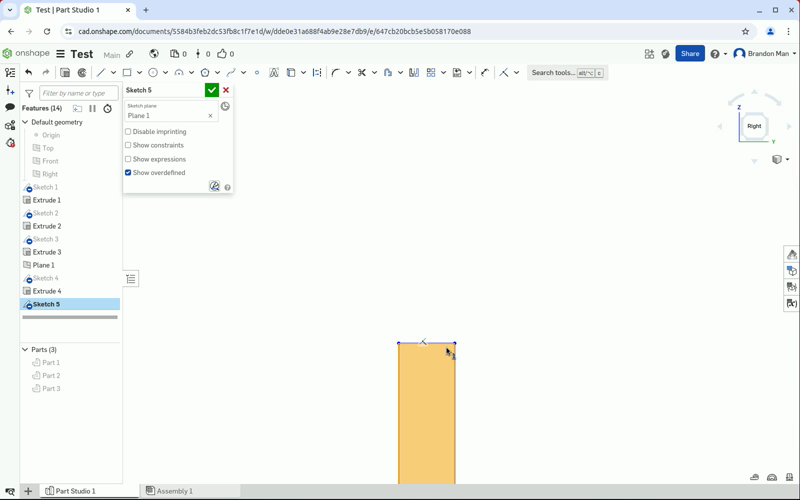
scroll(-6)
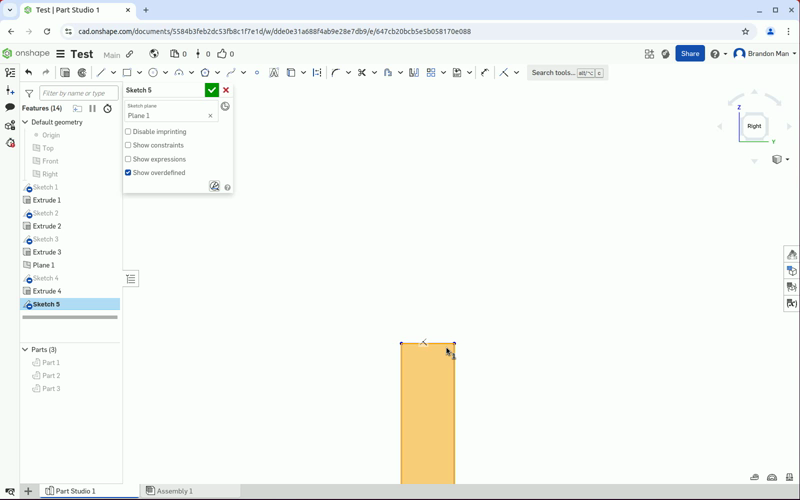
scroll(-6)
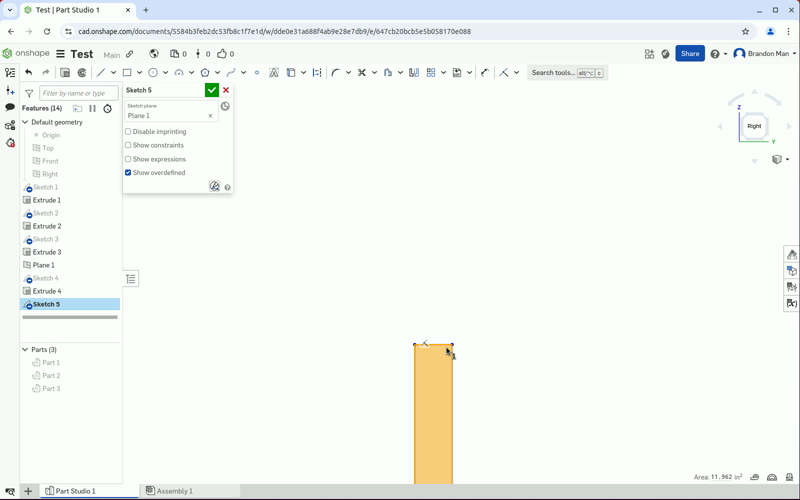
scroll(-6)
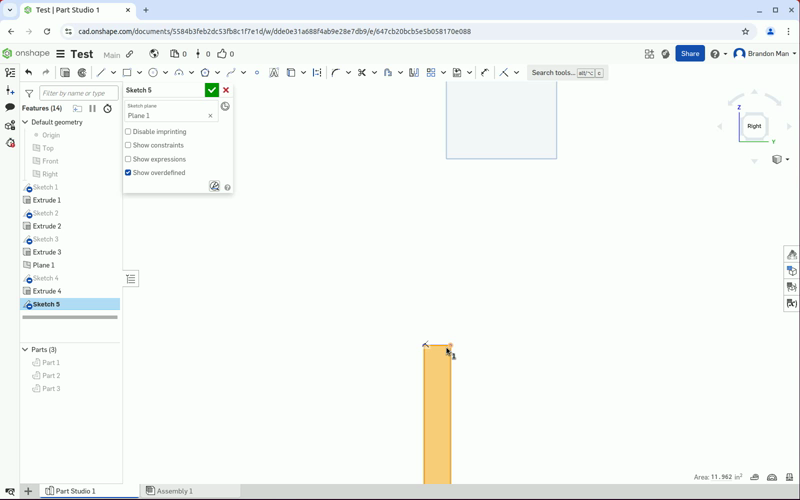
scroll(-6)
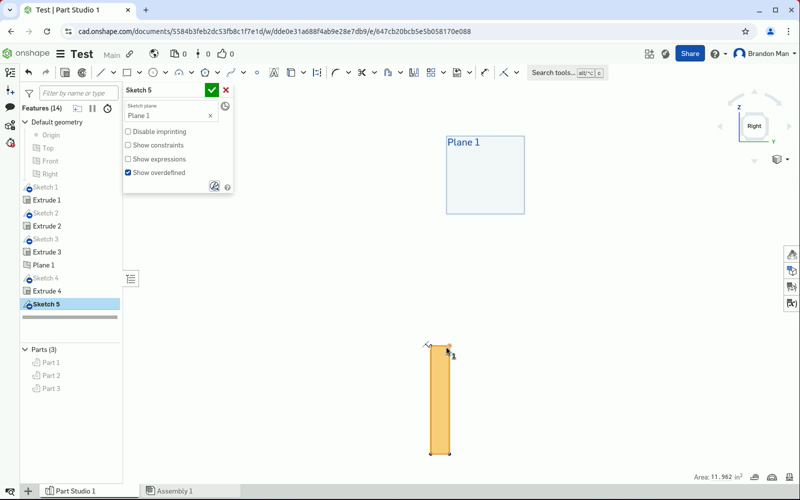
scroll(-6)
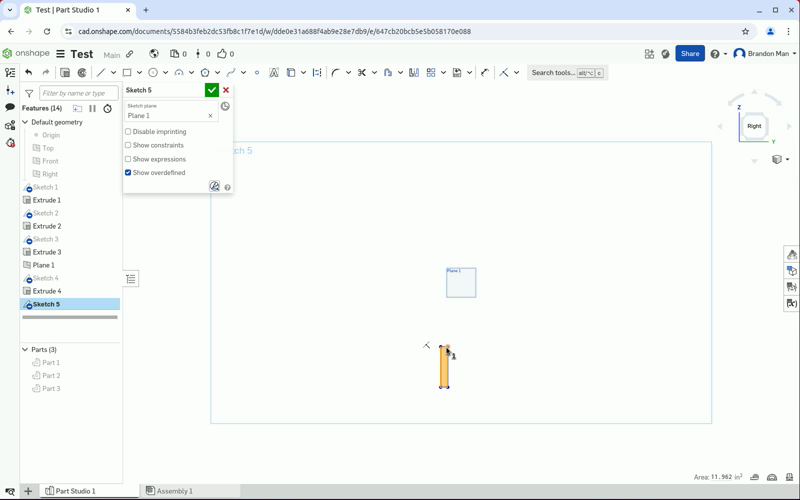
mouse_move(73, 352)
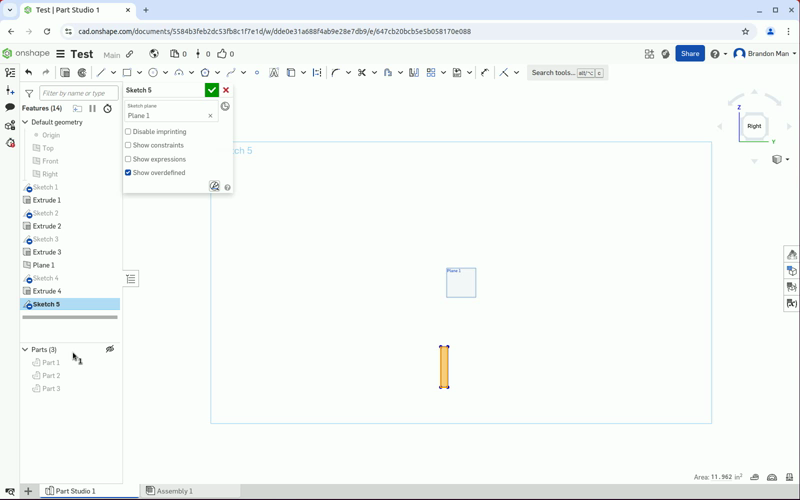
key(shift+y)
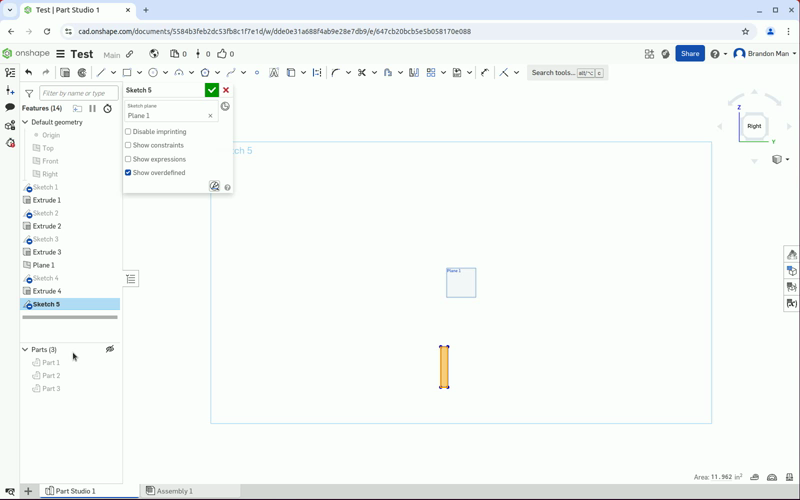
key(shift+e)
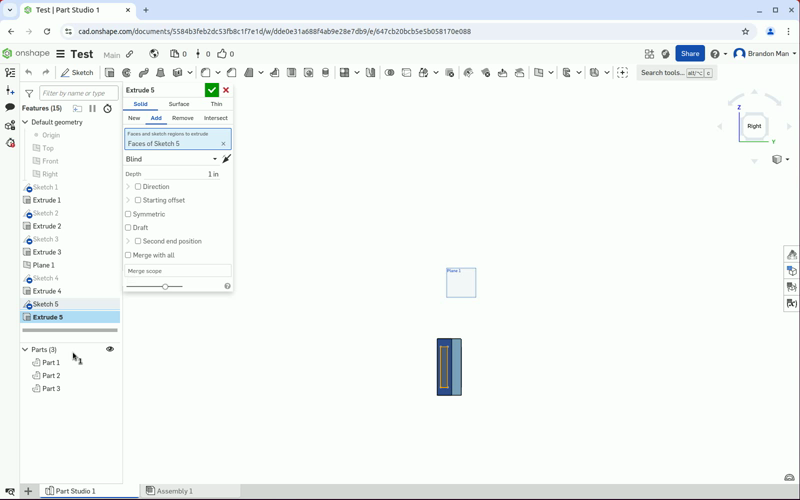
mouse_move(143, 106)
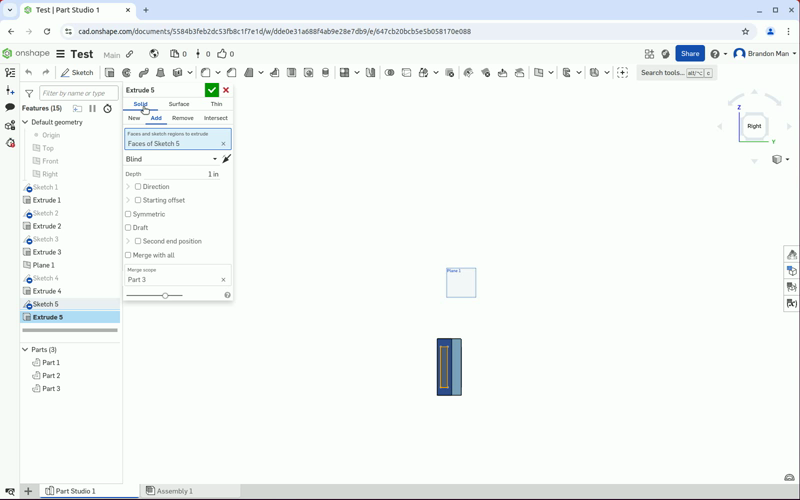
click(143, 106)
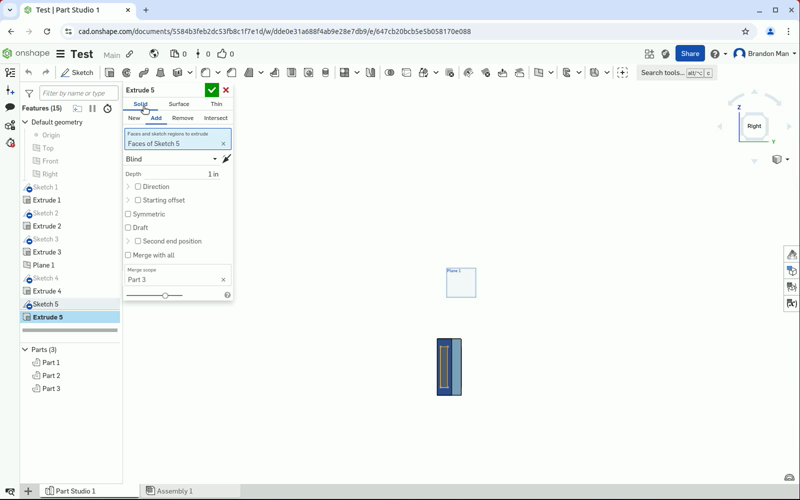
mouse_move(186, 120)
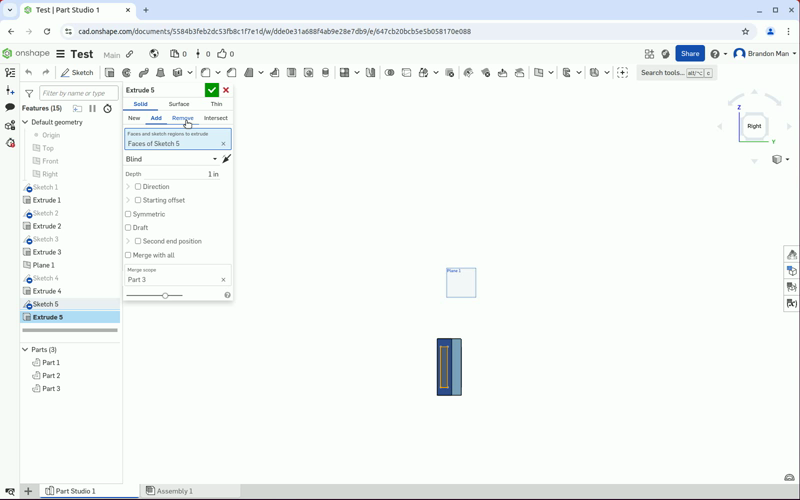
click(186, 120)
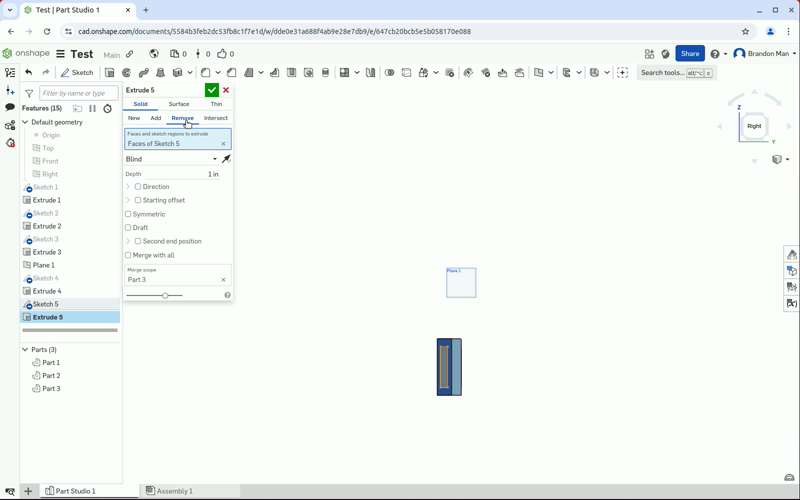
key(tab, 4)
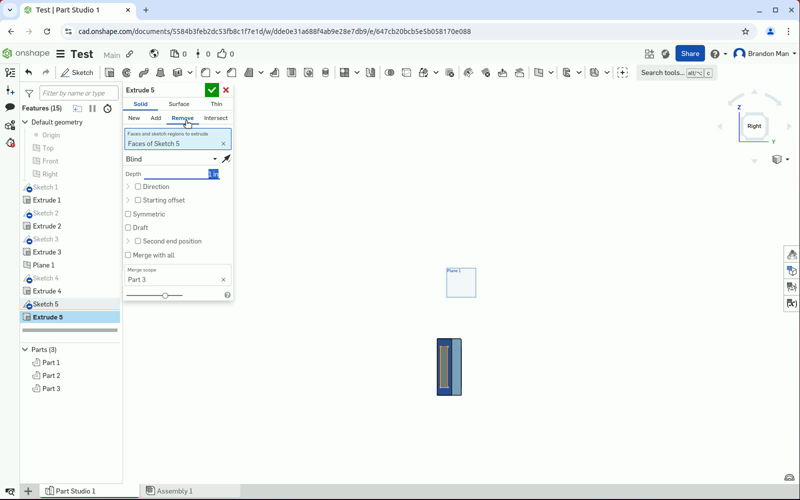
text(0.241)
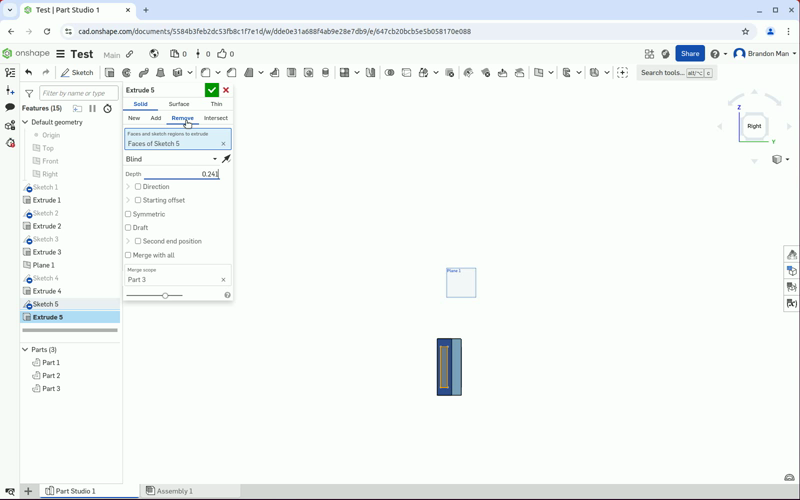
key(tab, 6)
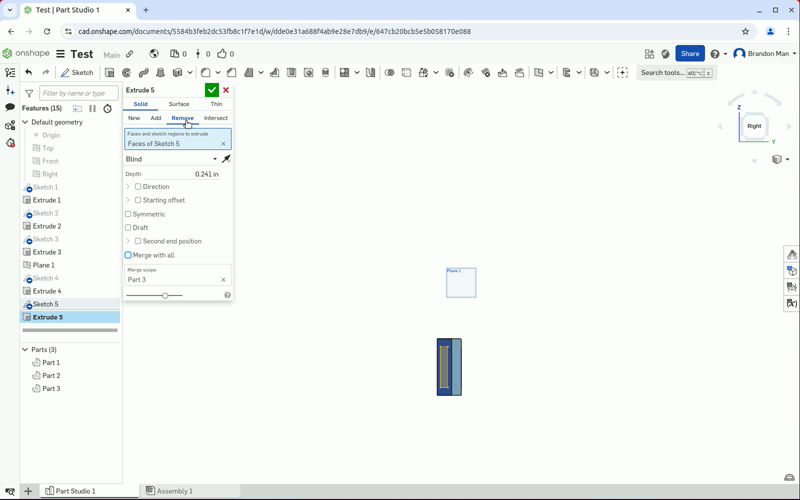
key(space)
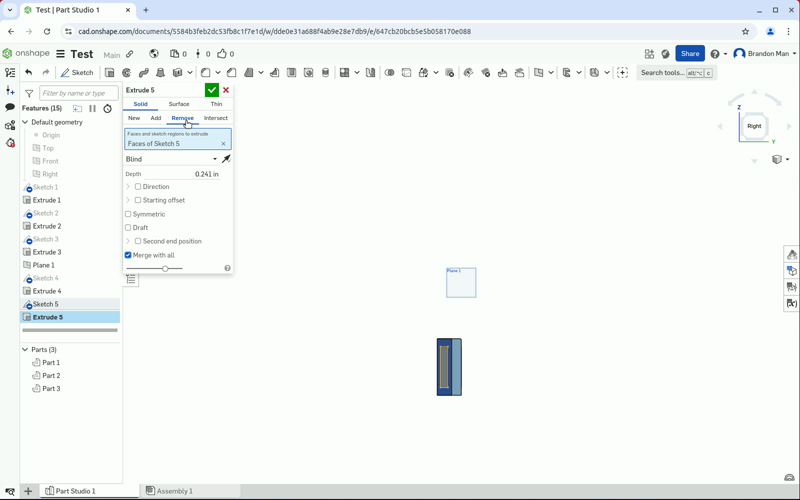
key(enter)
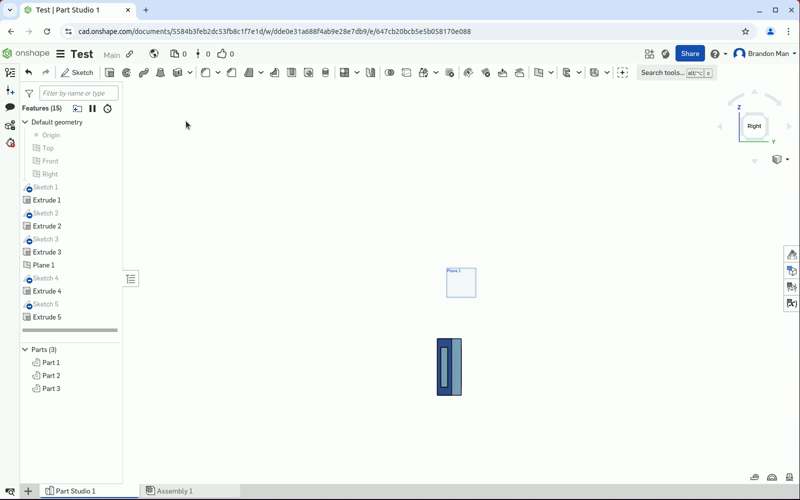
key(shift+h)
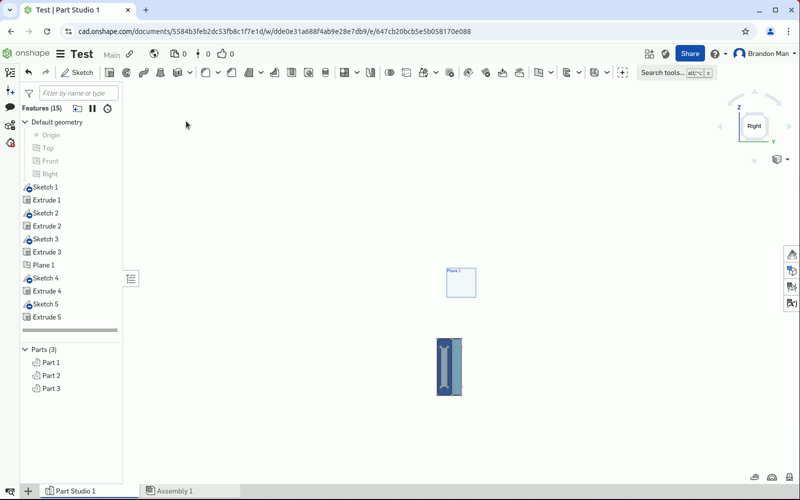
key(shift+h)
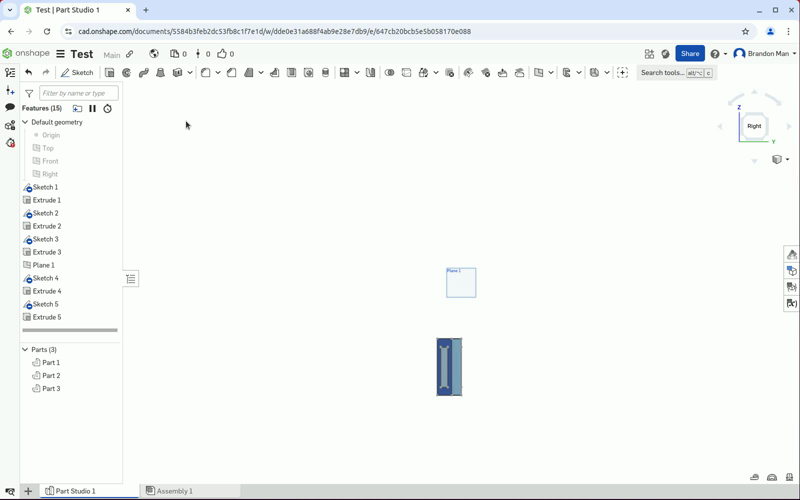
key(shift+7)
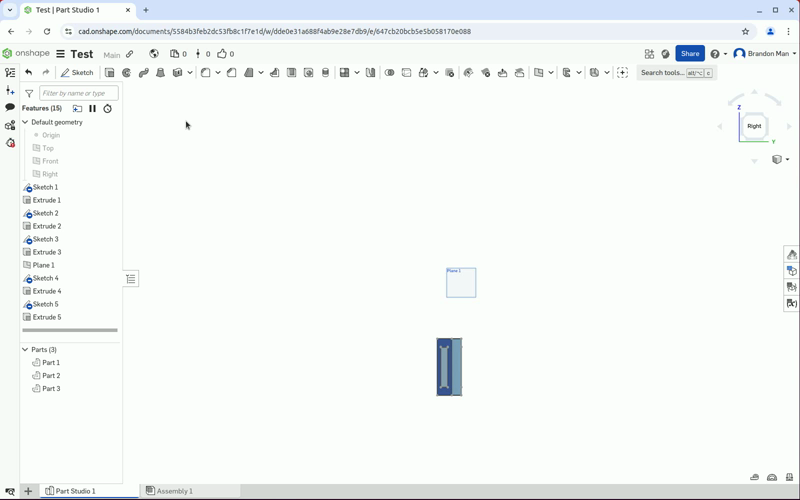
key(right, 2)
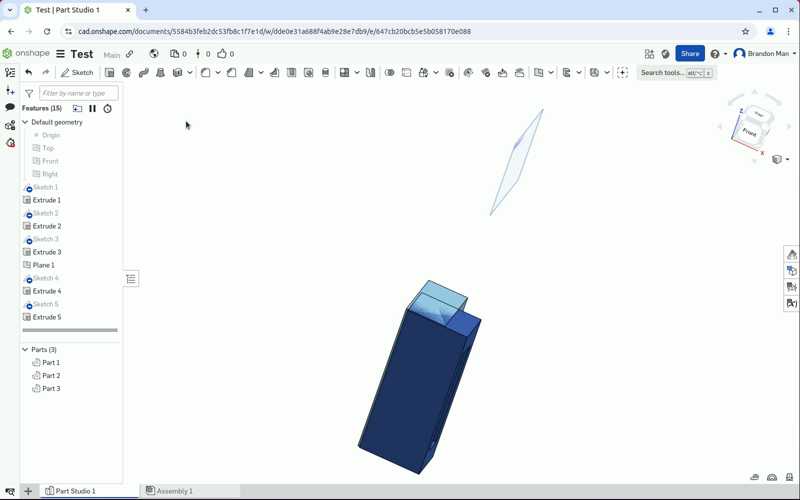
key(down, 2)
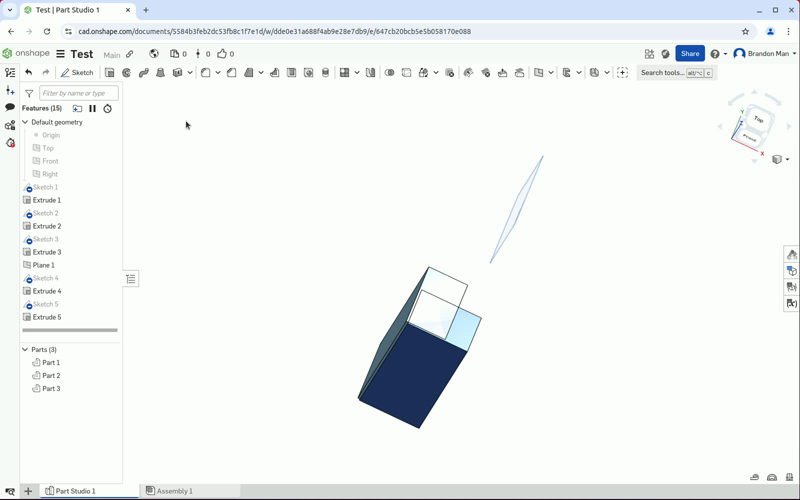
key(up, 2)
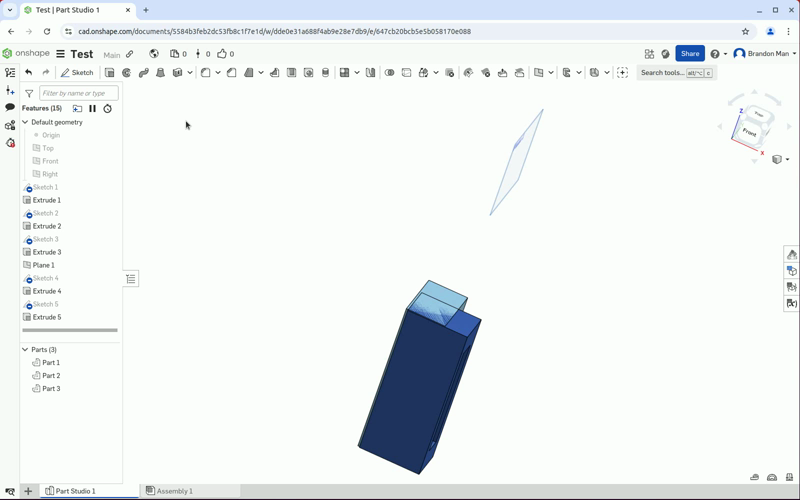
key(left, 2)
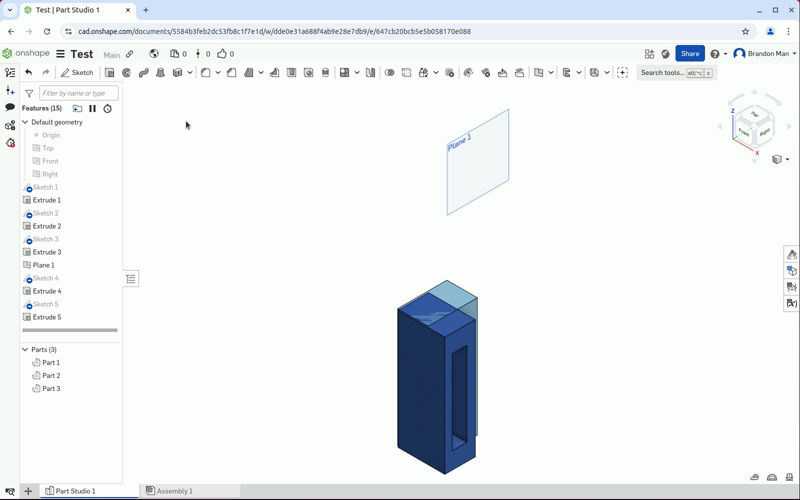
mouse_move(73, 189)
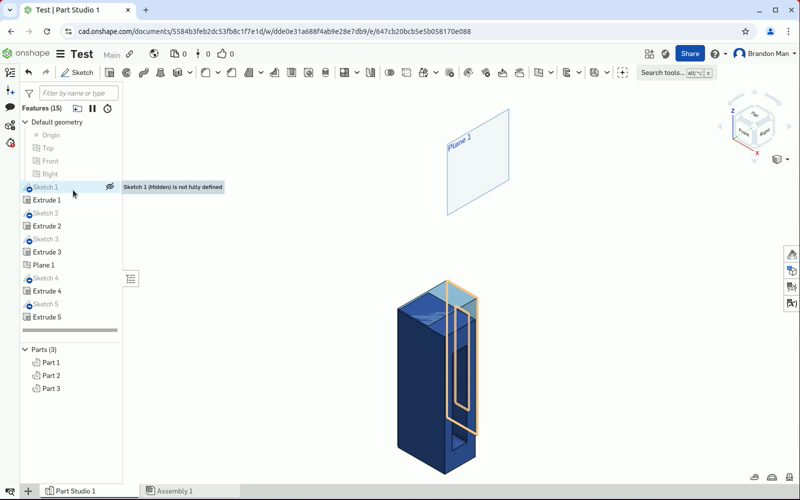
click(73, 189)